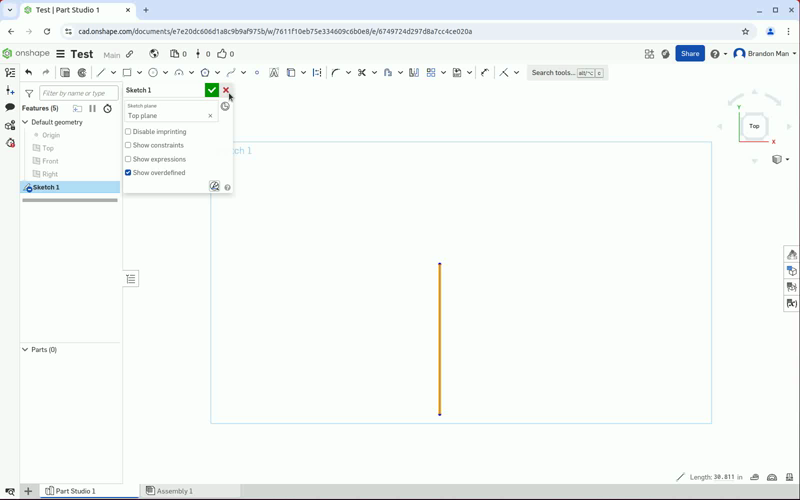
key(shift+h)
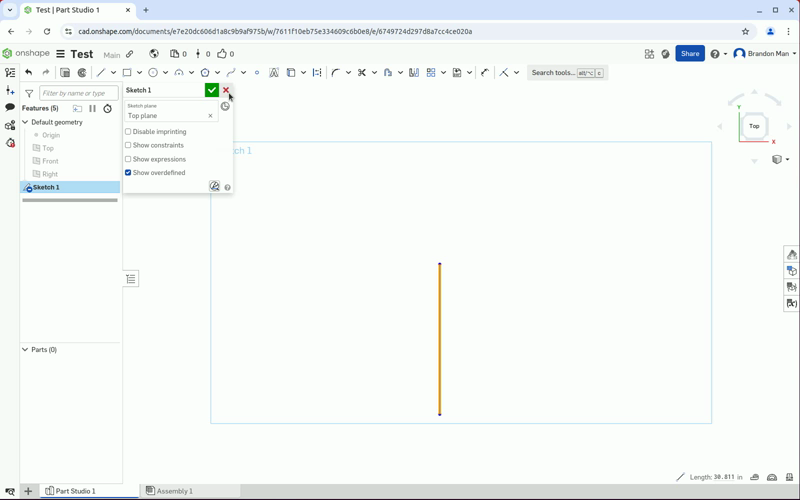
mouse_move(73, 352)
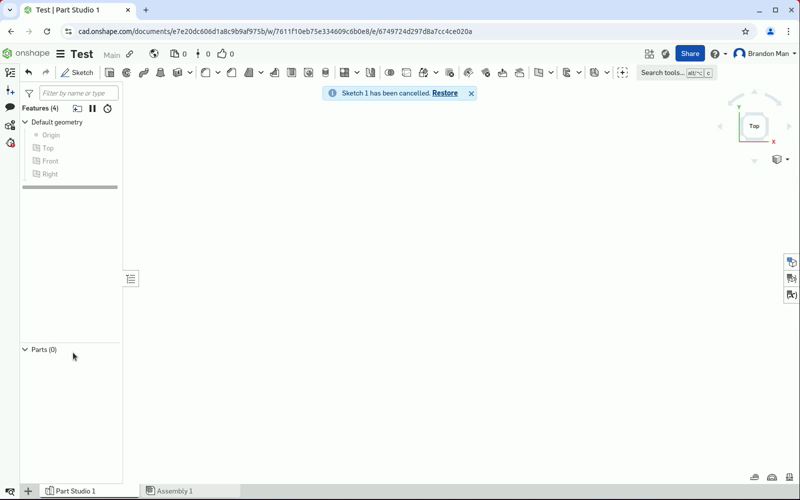
key(y)
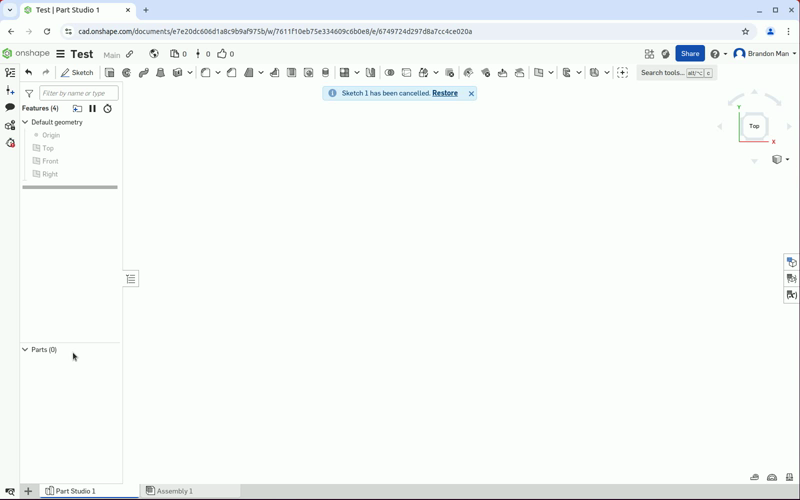
key(shift+p)
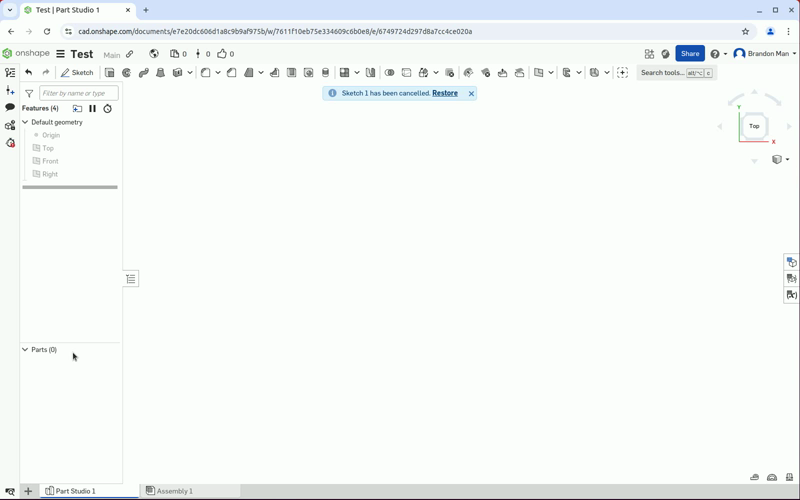
key(space)
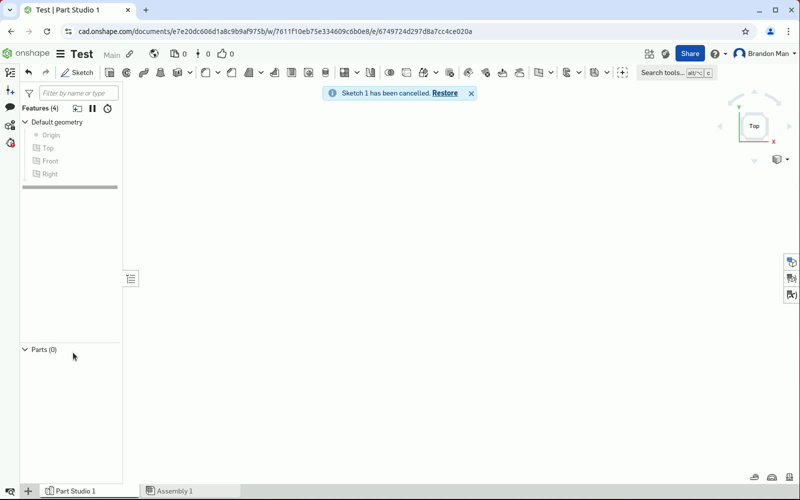
key_down(shift)
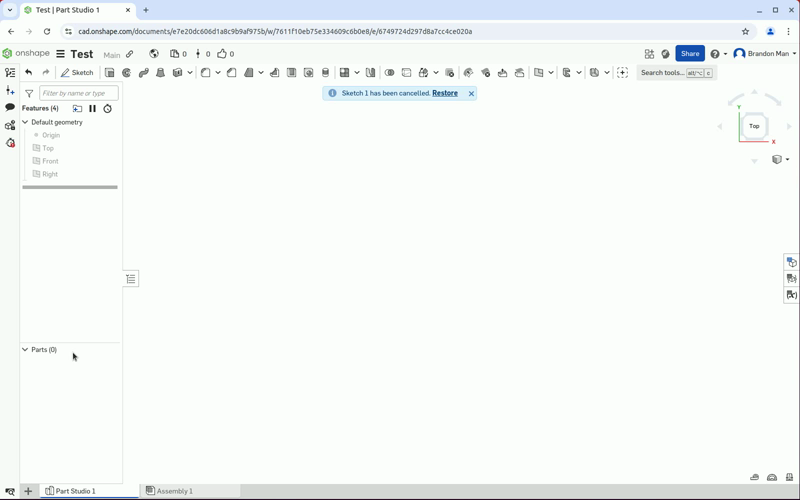
key(up)
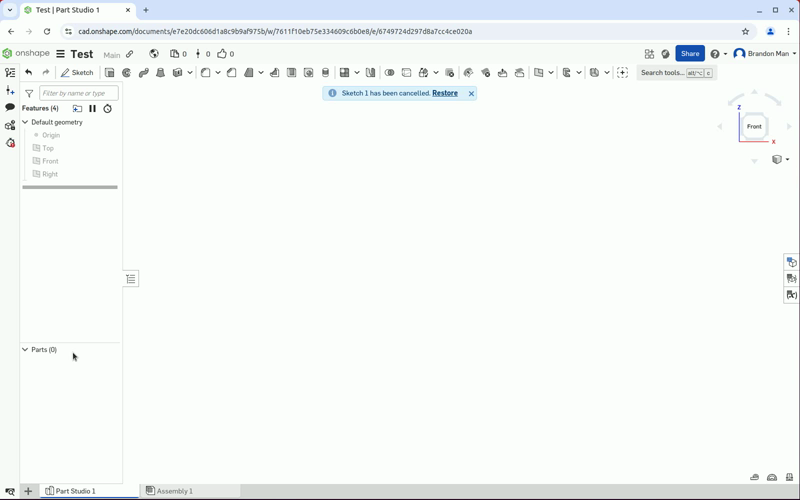
key_up(shift)
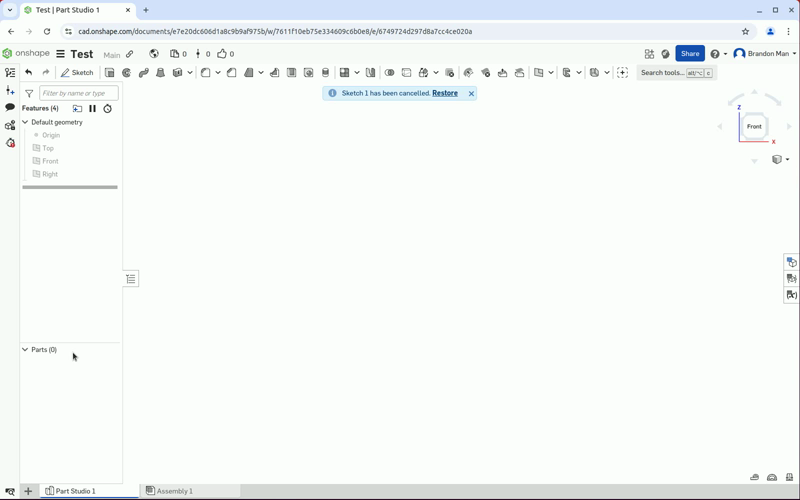
key(space)
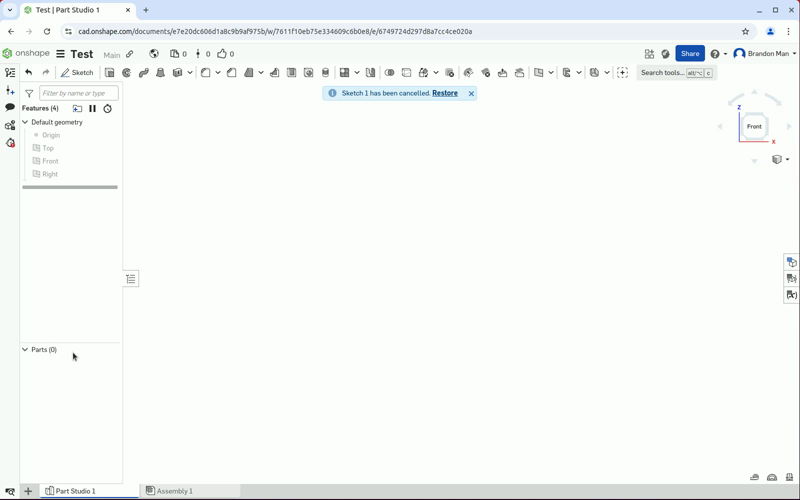
key_down(shift)
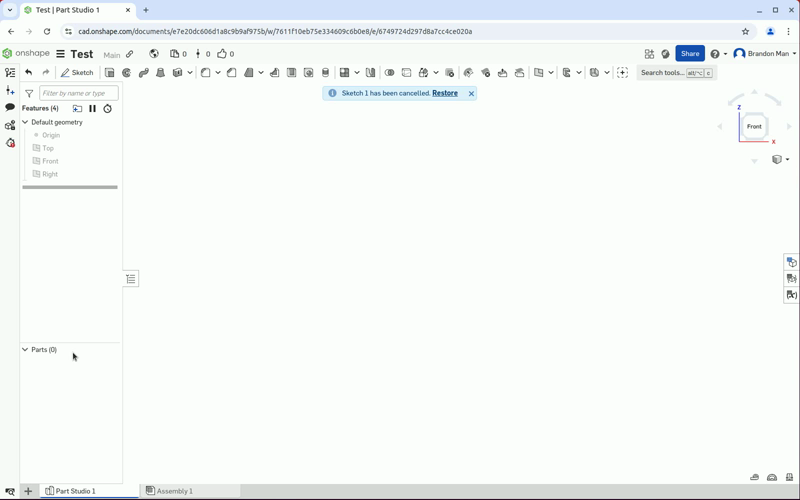
key(left)
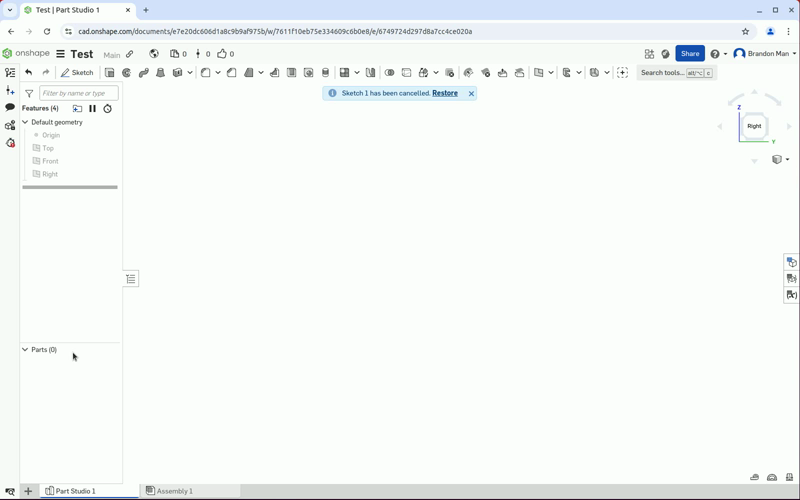
key_up(shift)
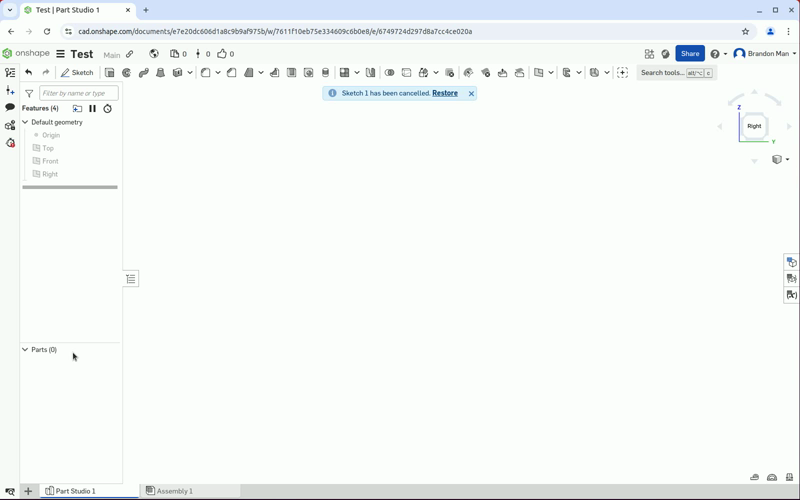
mouse_move(73, 352)
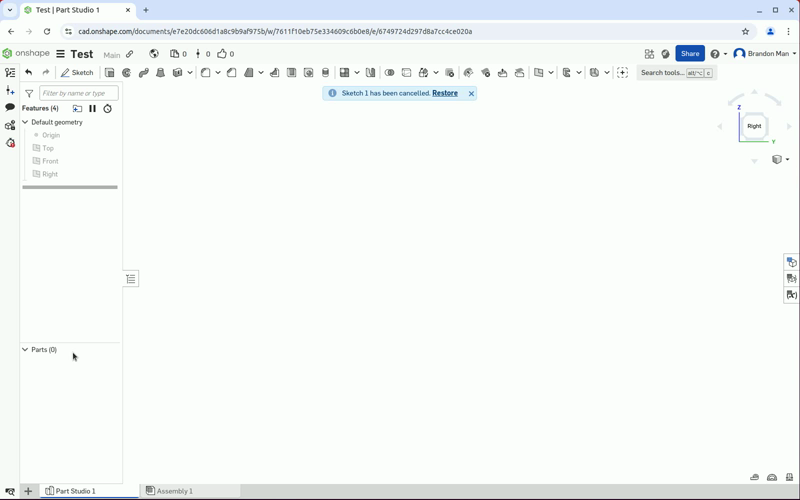
key(shift+y)
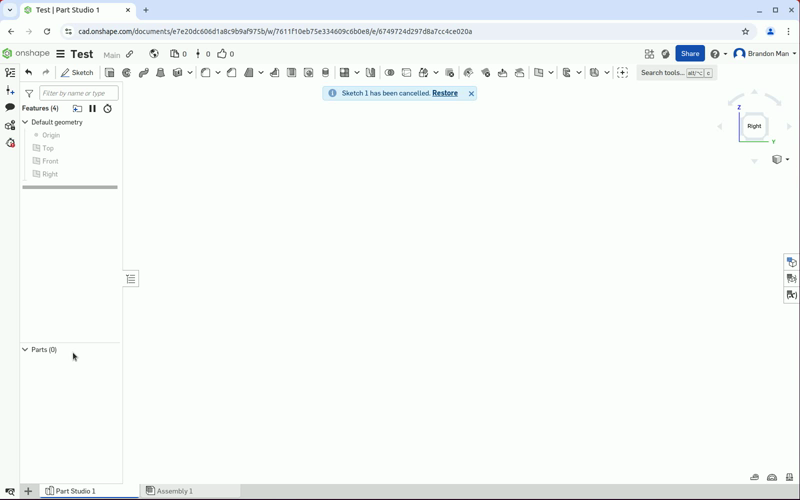
key(shift+s)
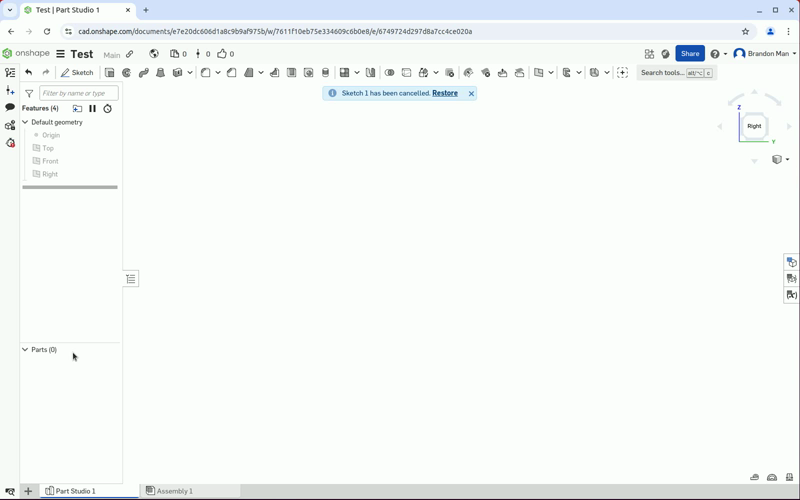
mouse_move(73, 176)
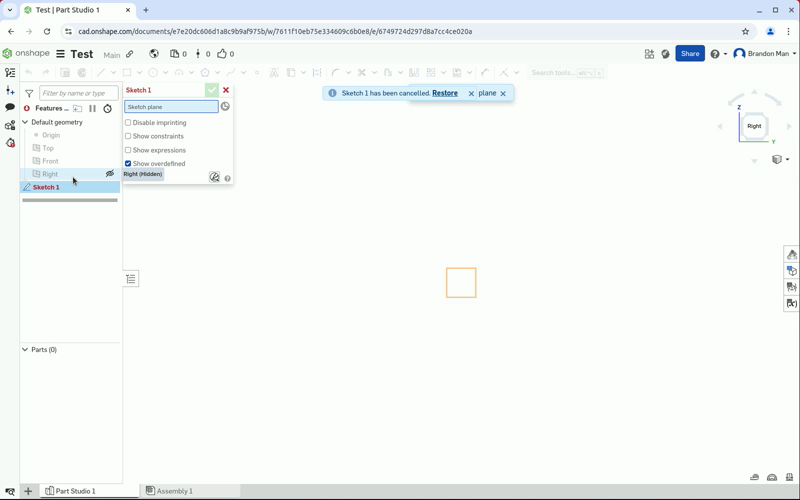
click(73, 176)
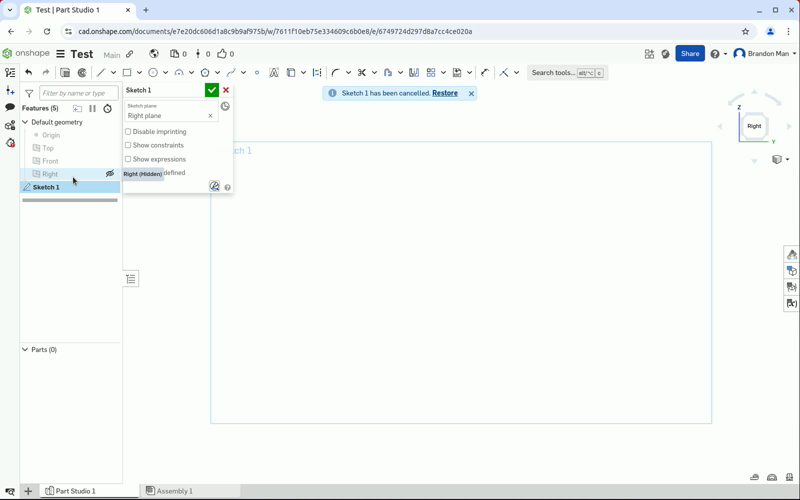
mouse_move(73, 352)
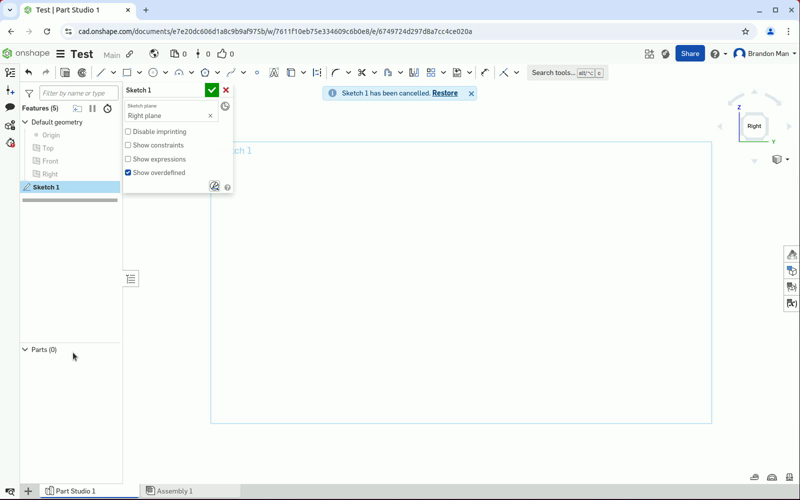
key(y)
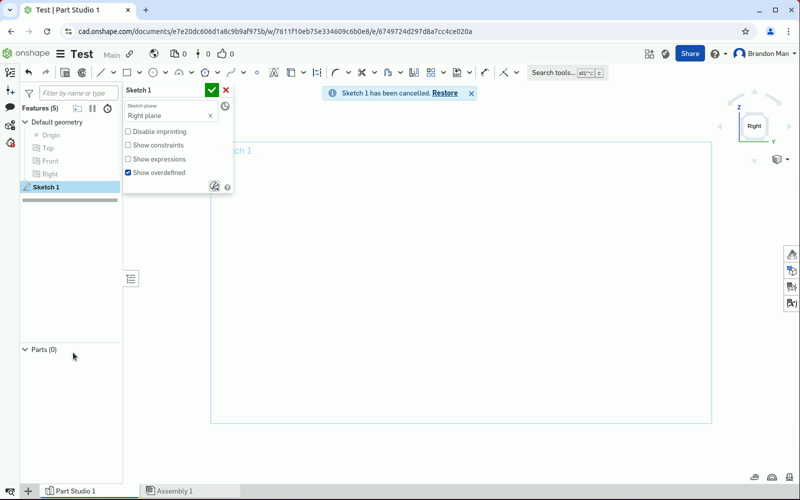
key(l)
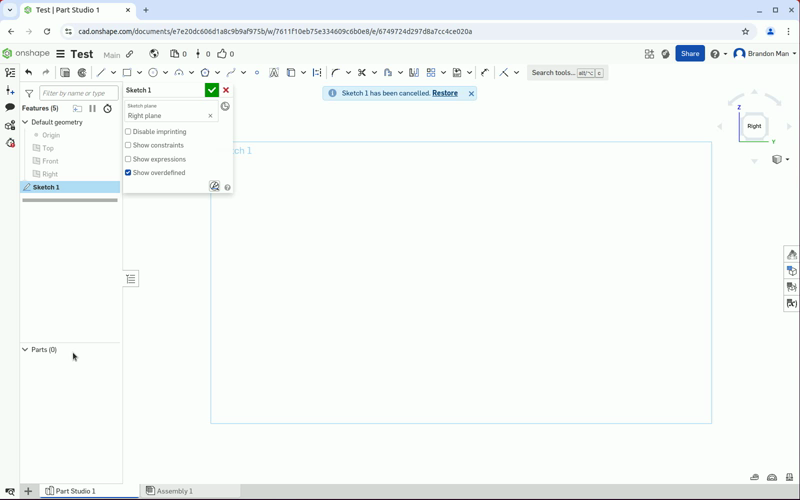
key_down(shift)
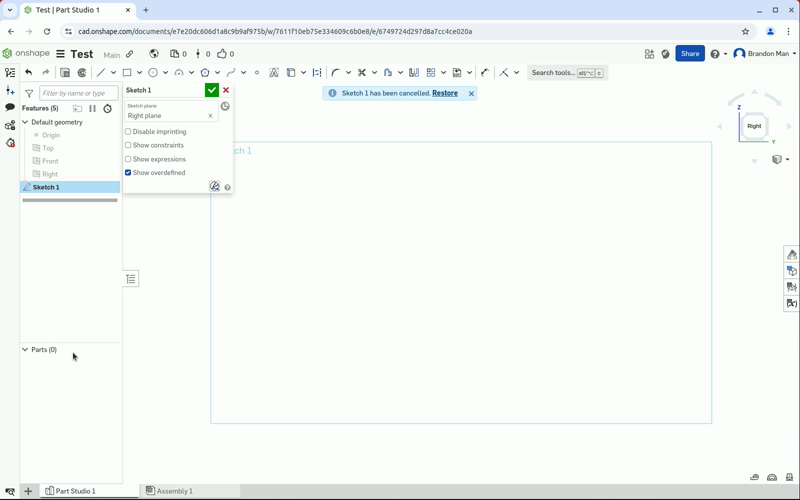
mouse_move(439, 309)
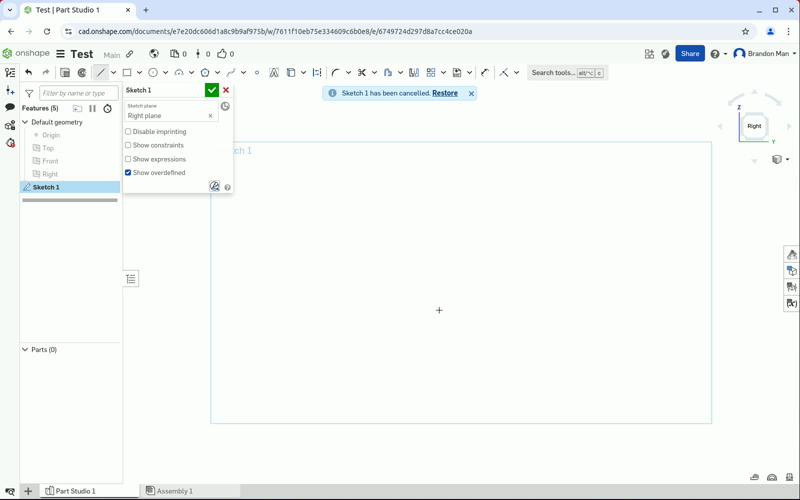
click(439, 309)
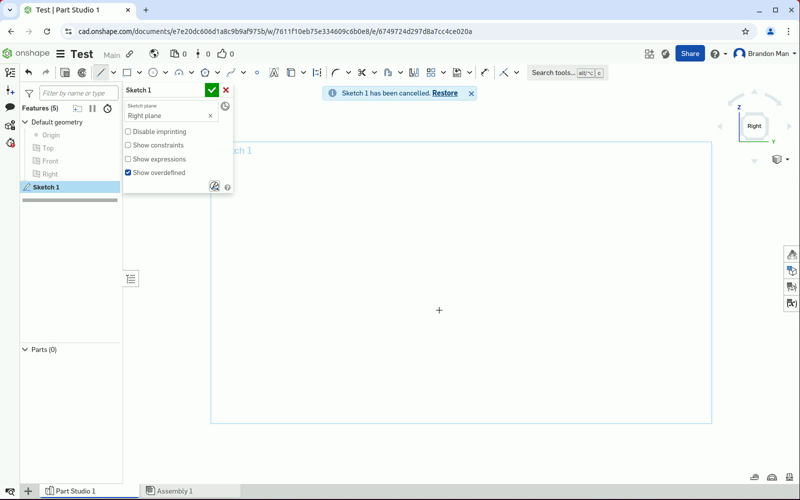
key_up(shift)
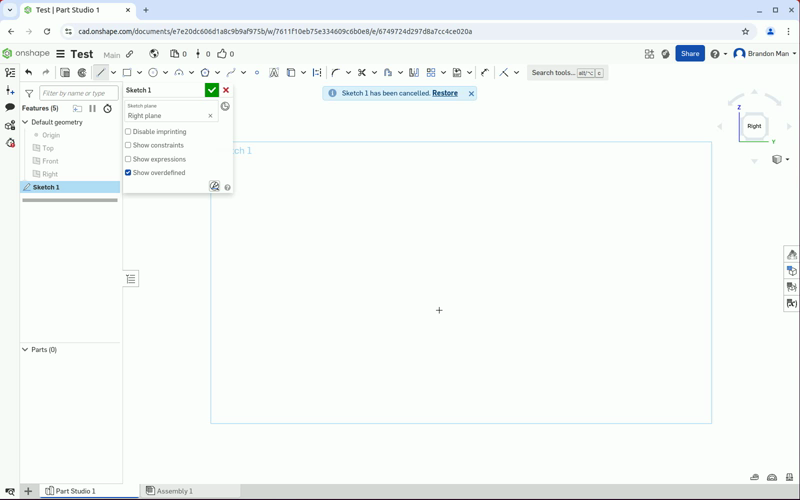
key_down(shift)
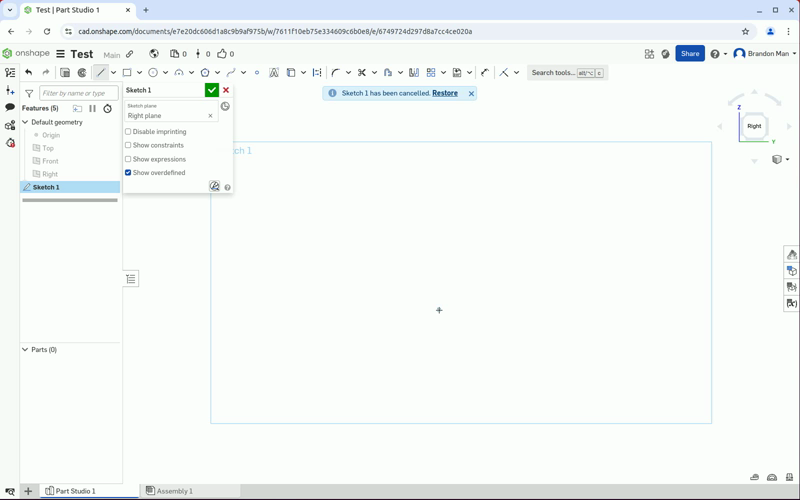
mouse_move(469, 309)
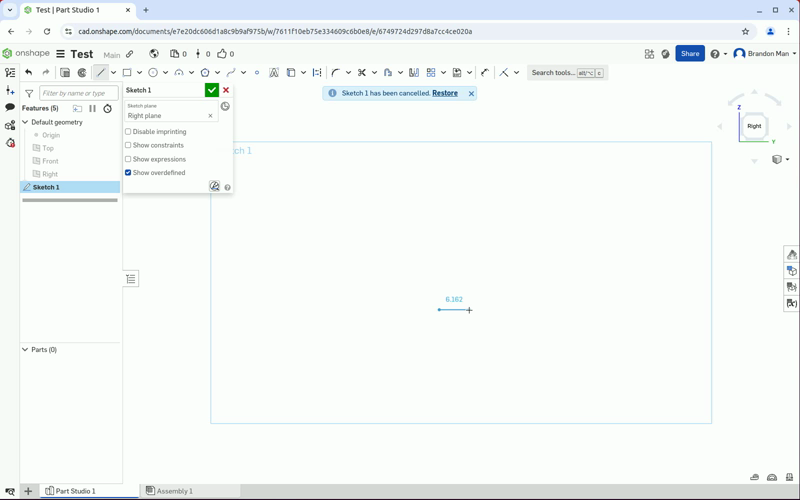
mouse_move(460, 309)
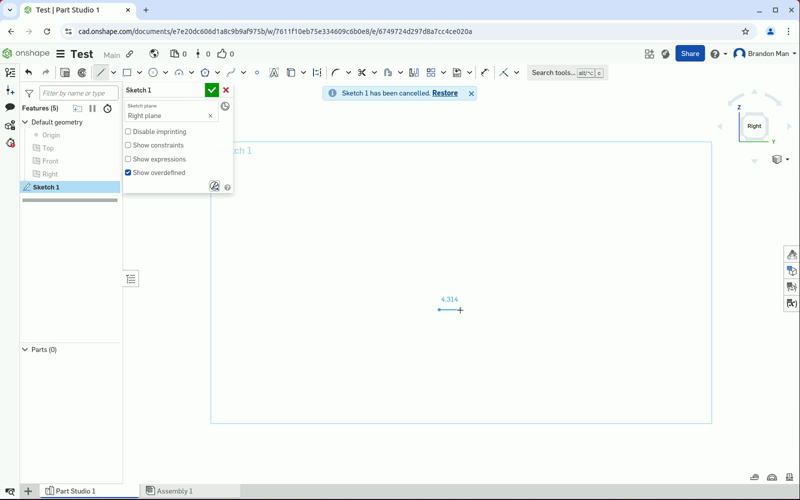
click(460, 309)
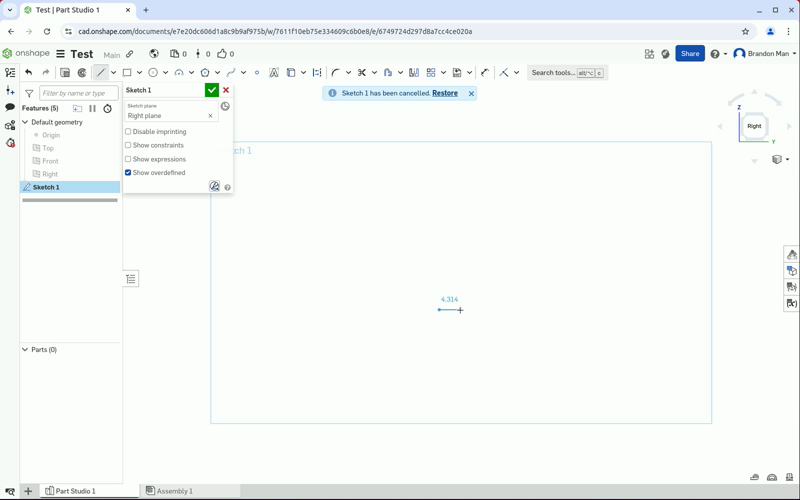
key_up(shift)
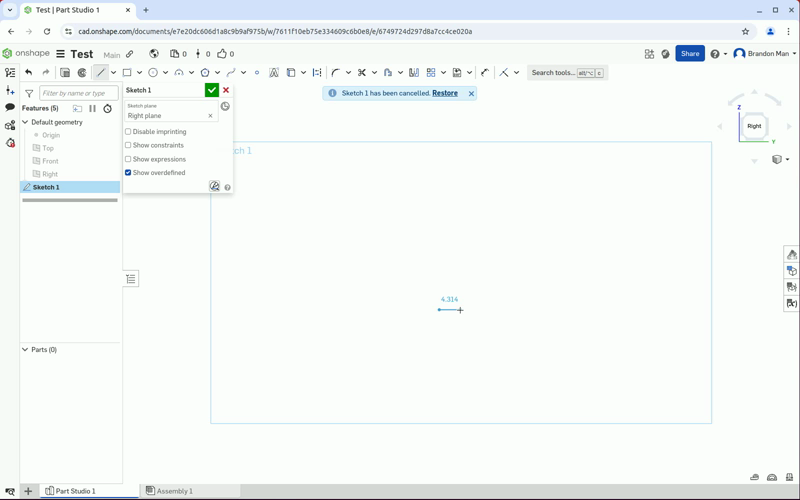
key_down(shift)
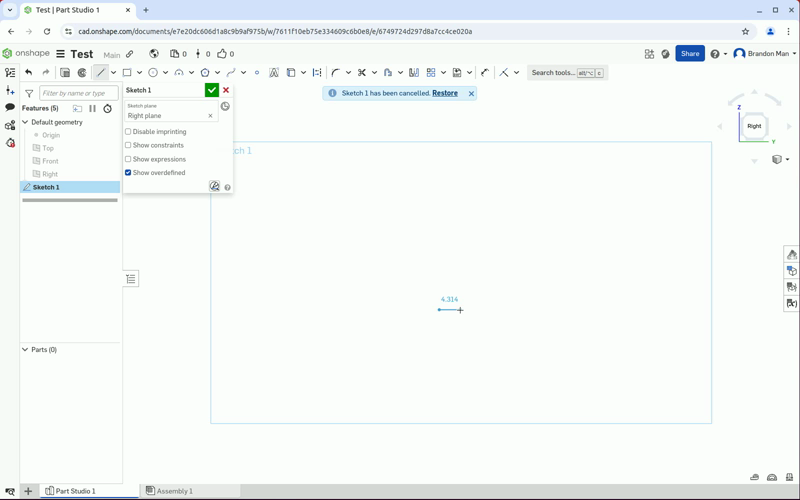
mouse_move(460, 170)
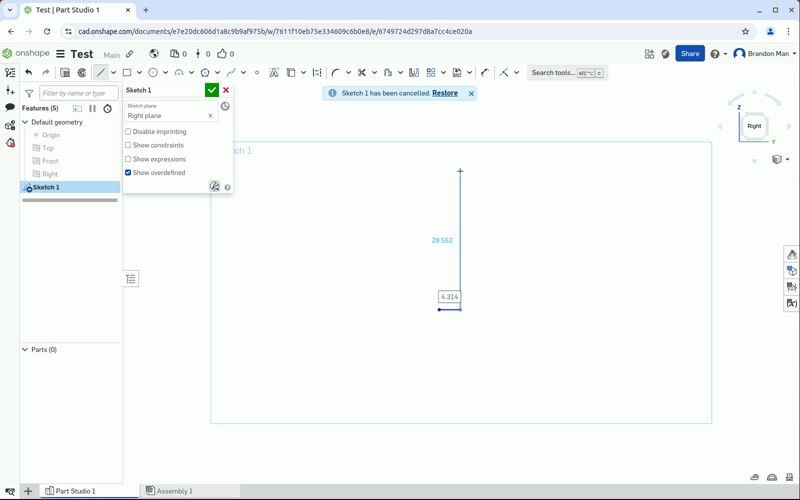
click(460, 170)
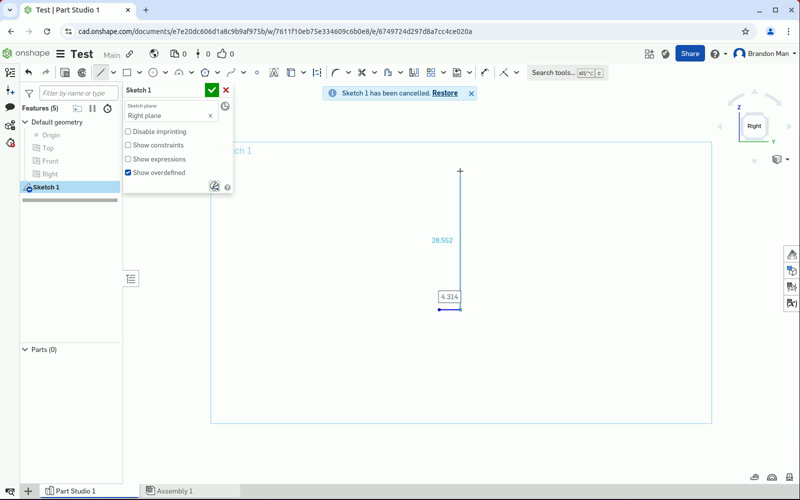
key_up(shift)
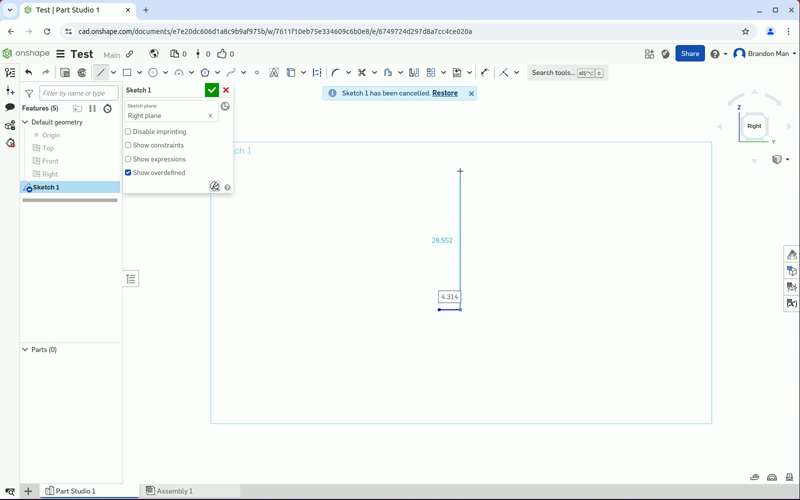
key_down(shift)
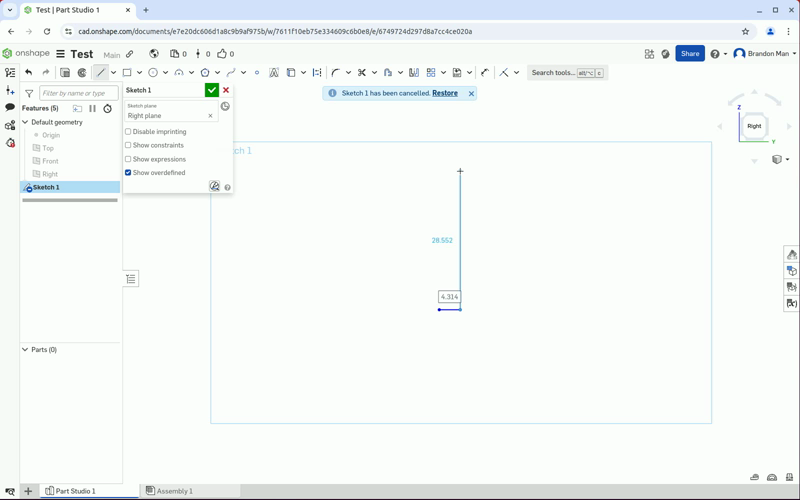
mouse_move(490, 170)
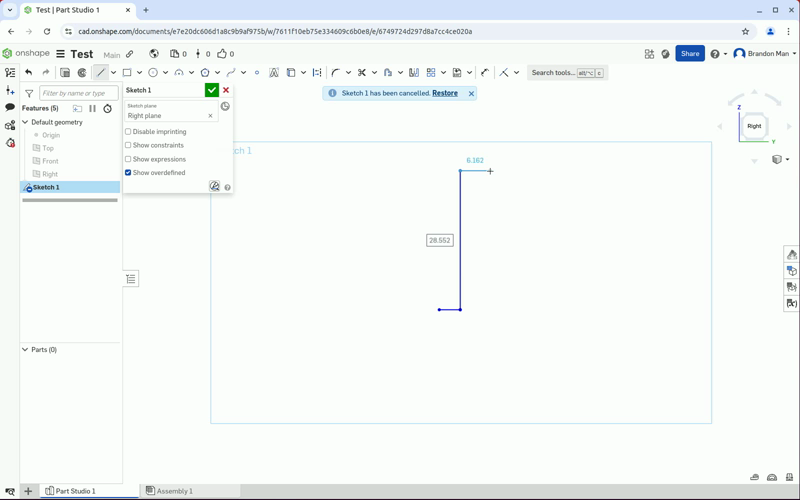
mouse_move(439, 170)
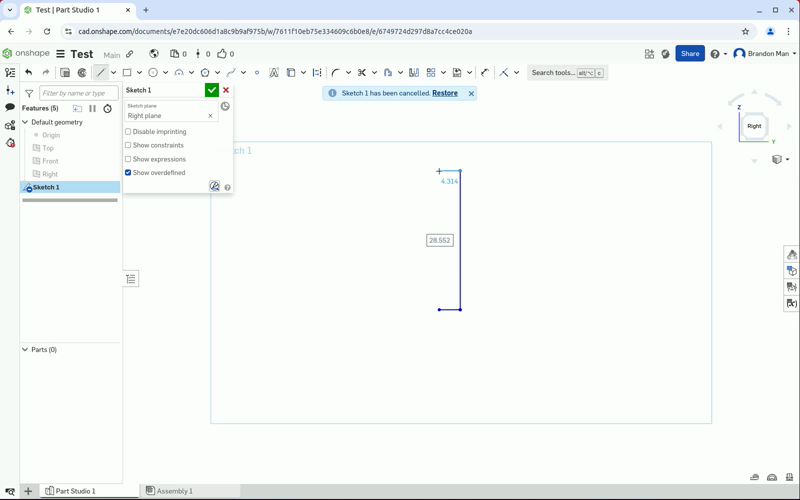
click(439, 170)
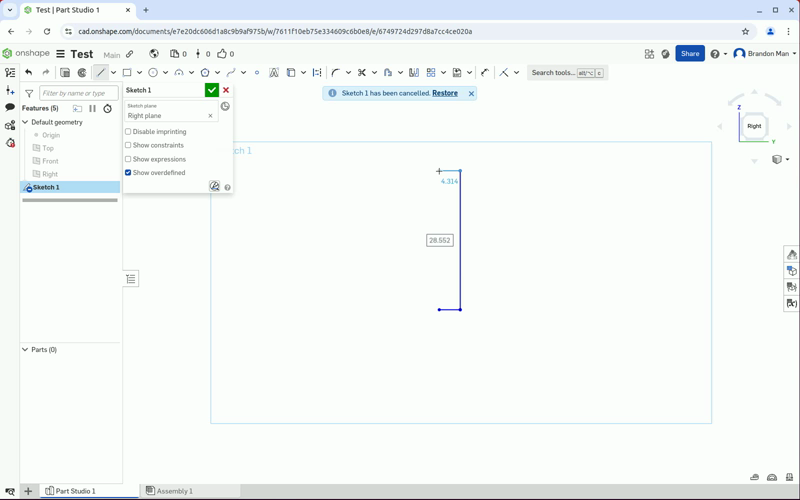
key_up(shift)
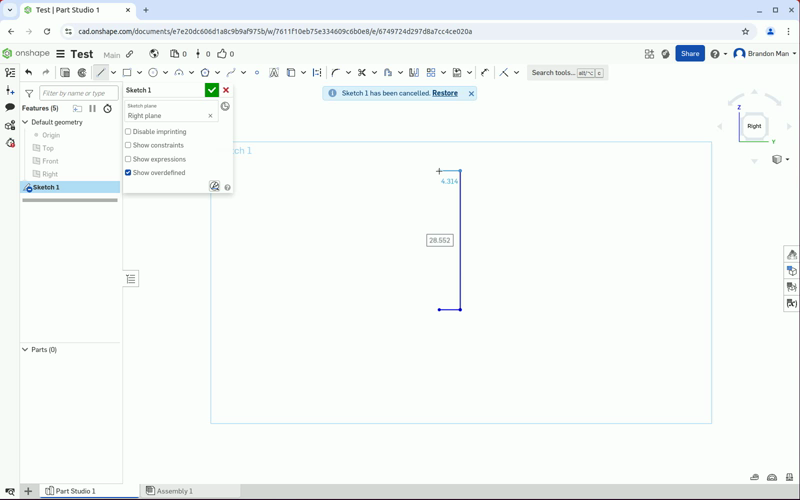
key_down(shift)
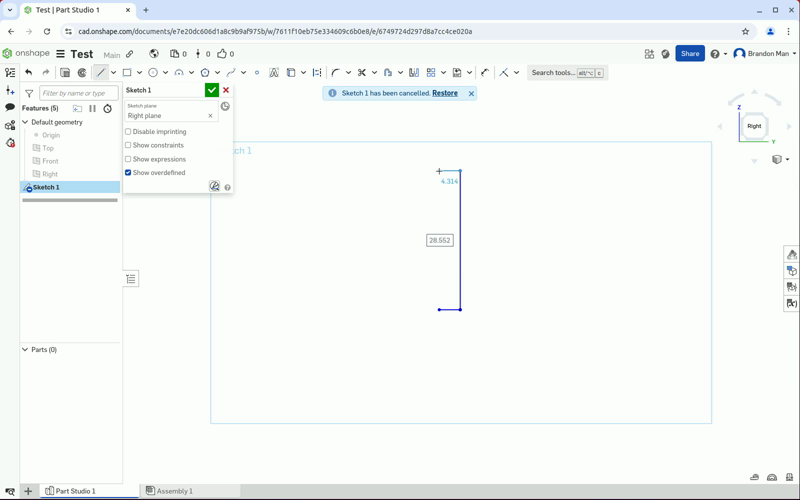
mouse_move(439, 309)
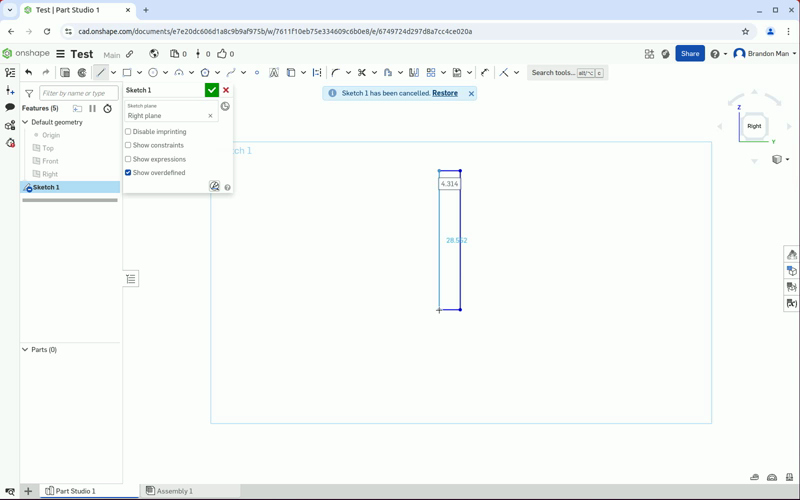
key_up(shift)
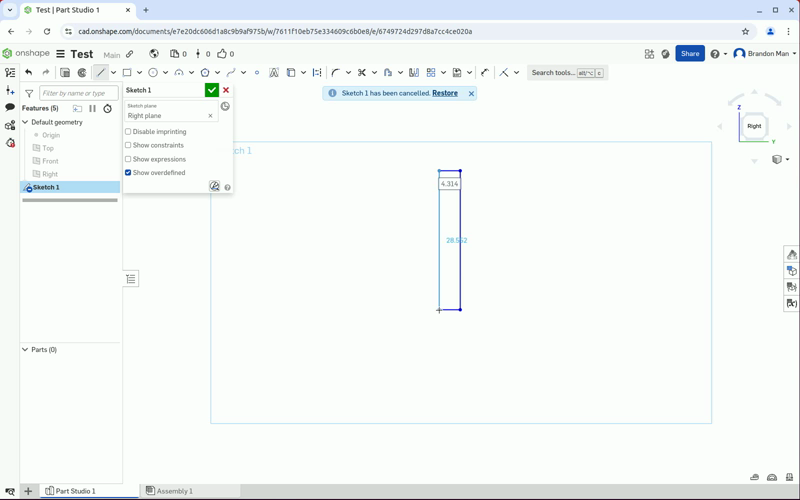
click(439, 309)
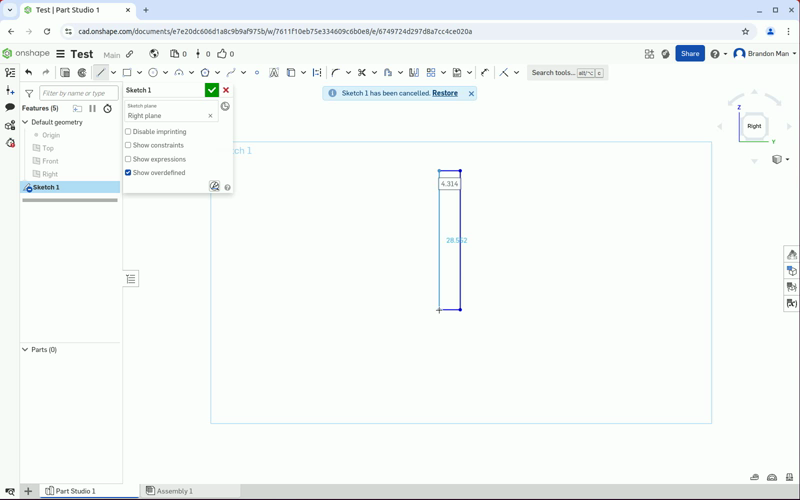
key(esc)
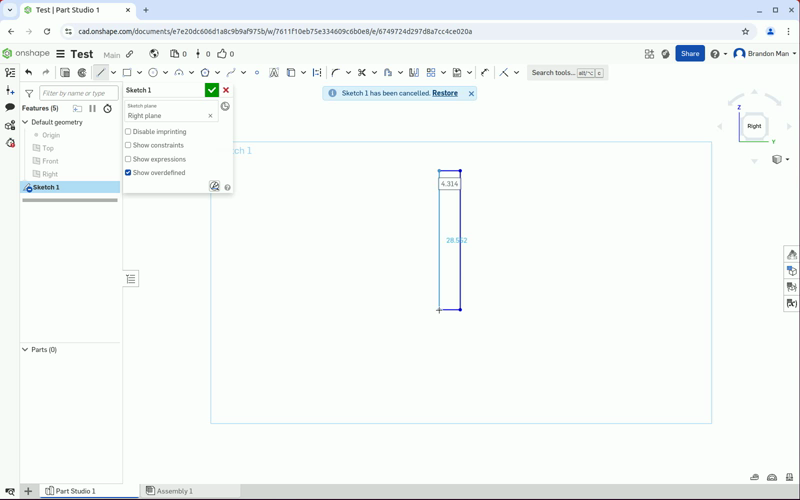
mouse_move(444, 210)
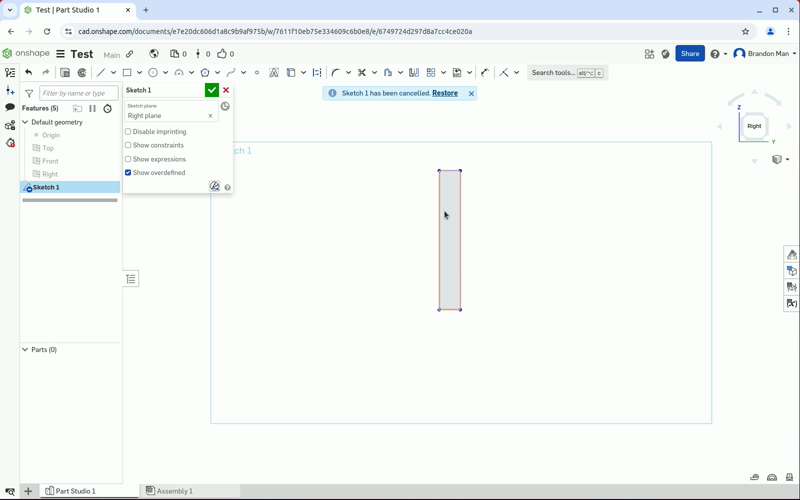
click(444, 210)
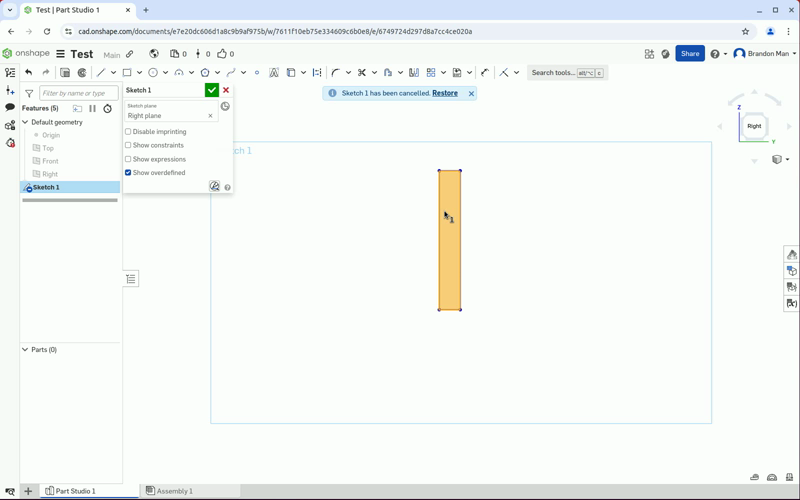
mouse_move(73, 352)
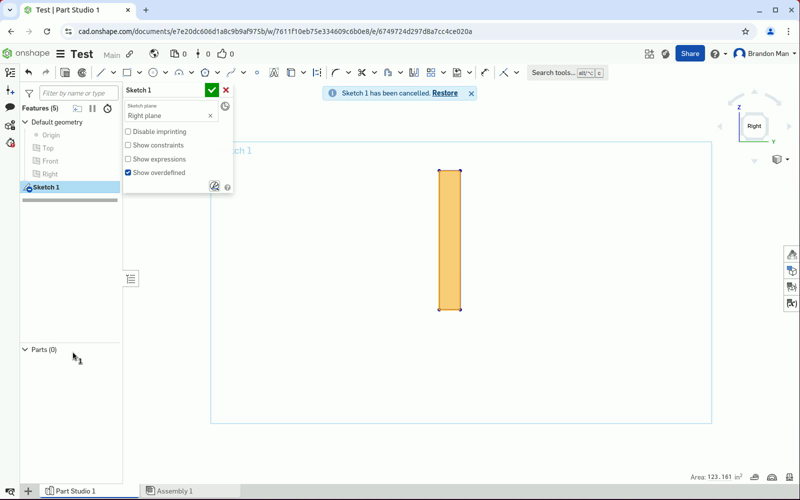
key(shift+y)
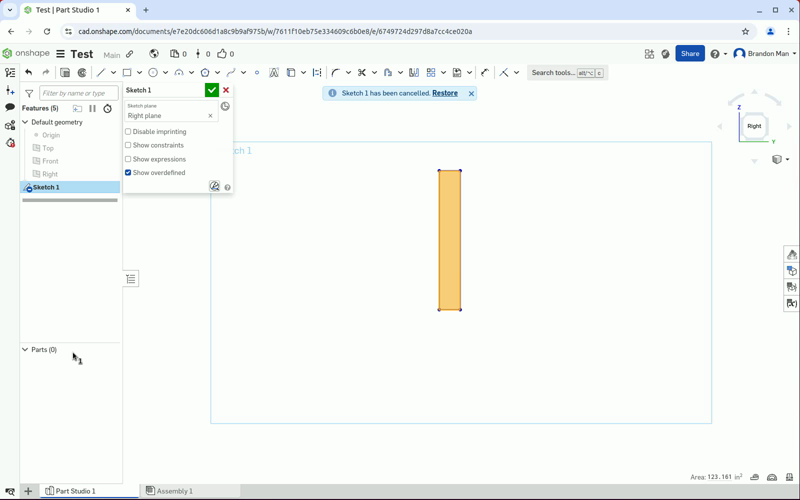
key(shift+e)
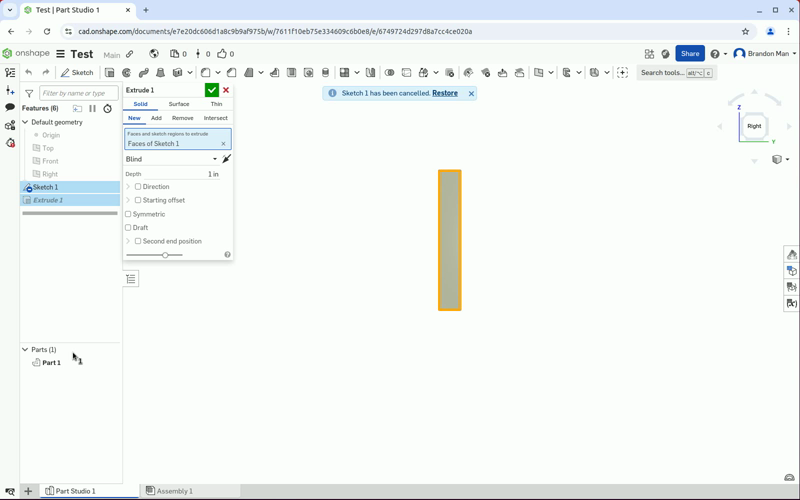
mouse_move(143, 106)
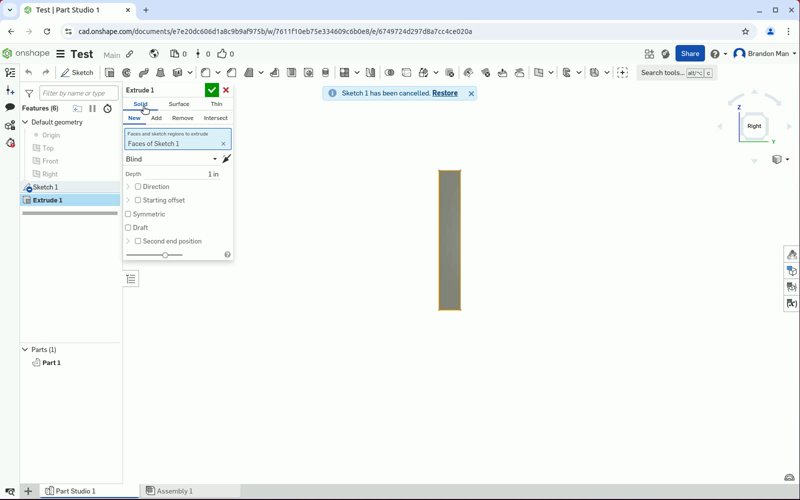
click(143, 106)
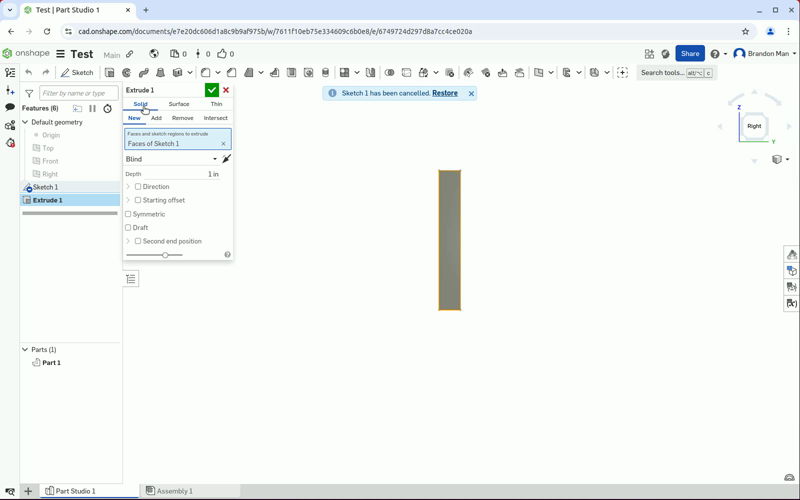
mouse_move(137, 120)
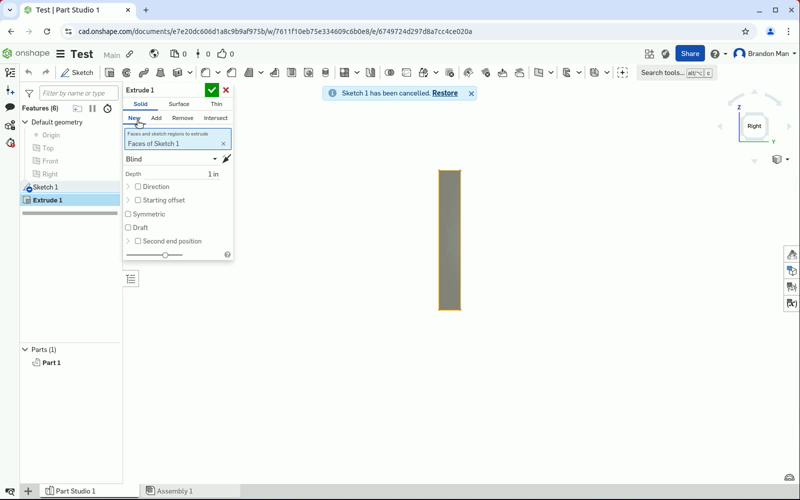
click(137, 120)
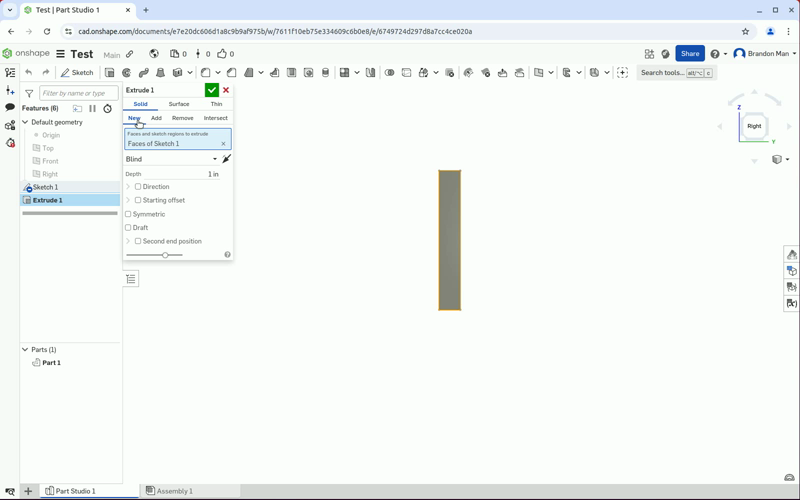
key(tab, 4)
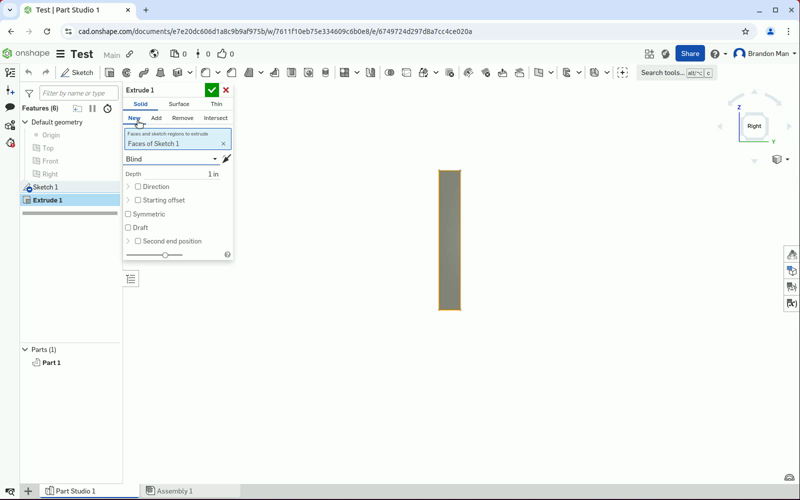
text(4.333)
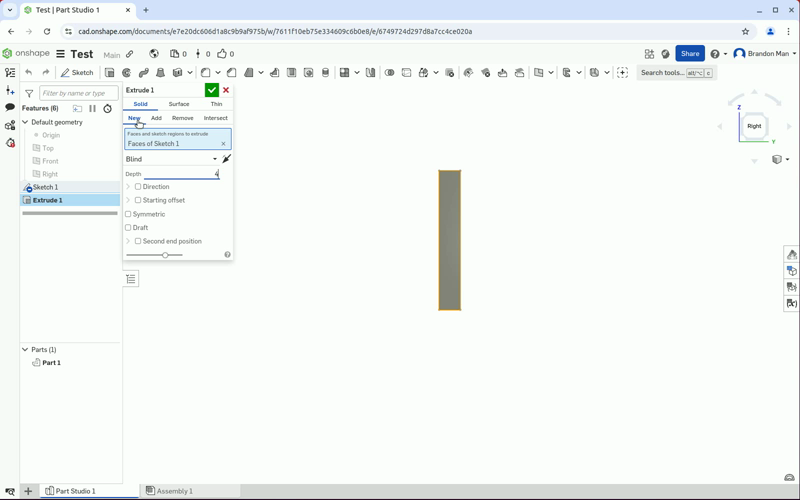
key(enter)
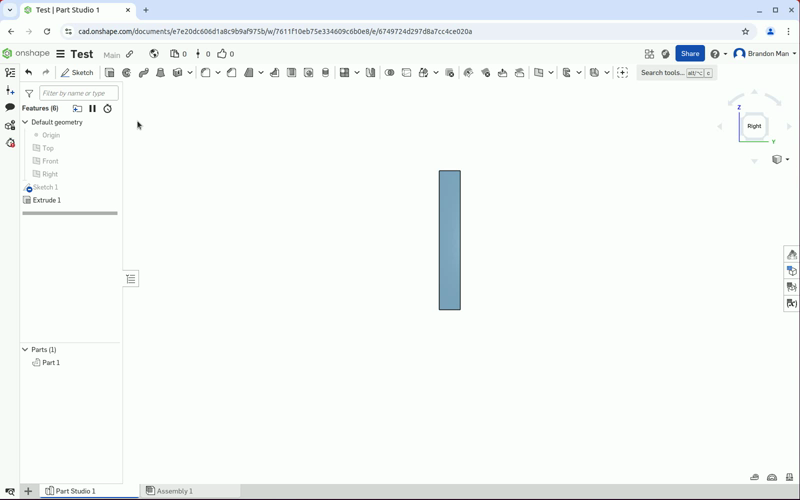
key(shift+h)
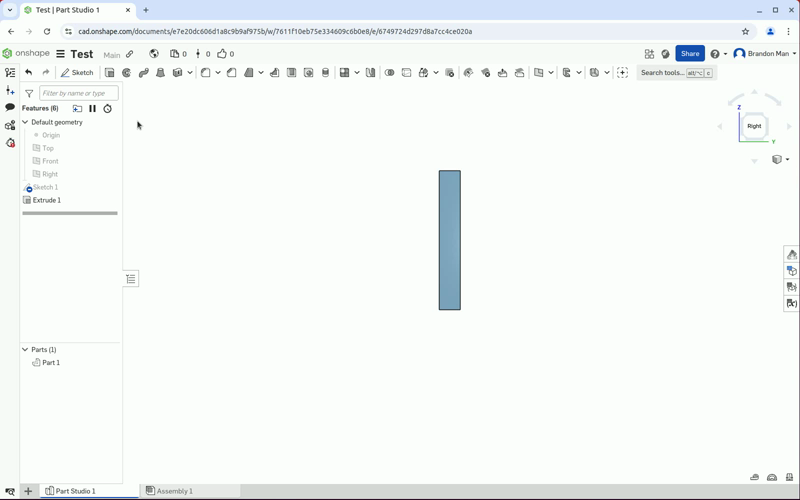
key(shift+h)
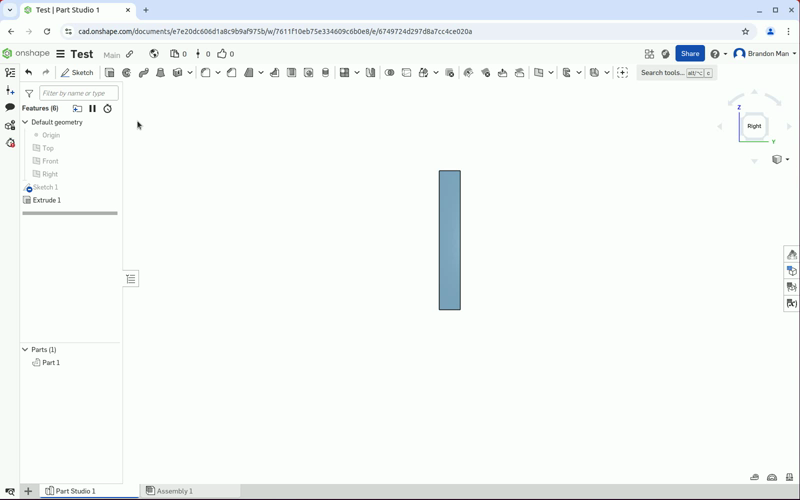
mouse_move(73, 189)
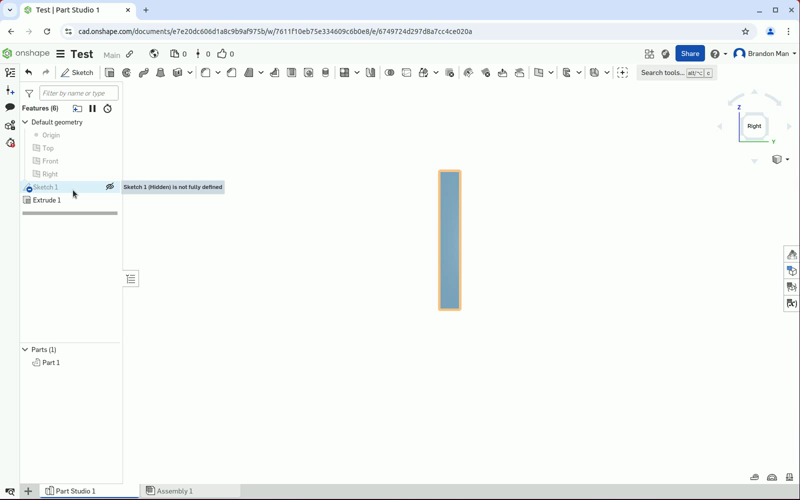
click(73, 189)
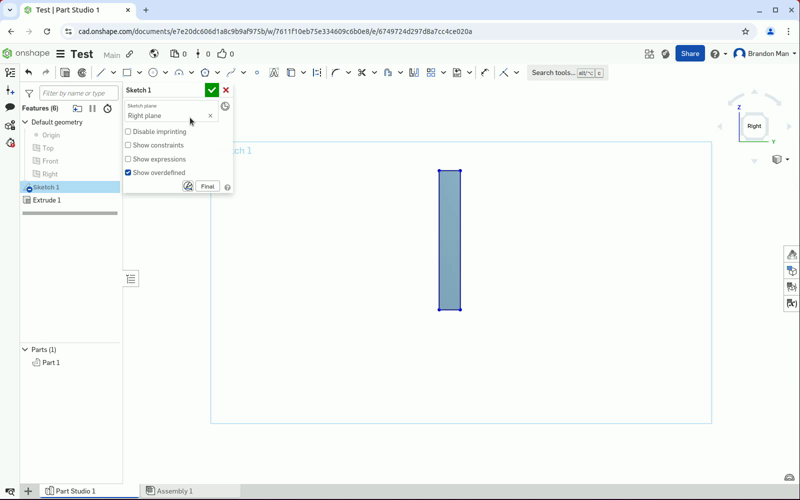
mouse_move(229, 92)
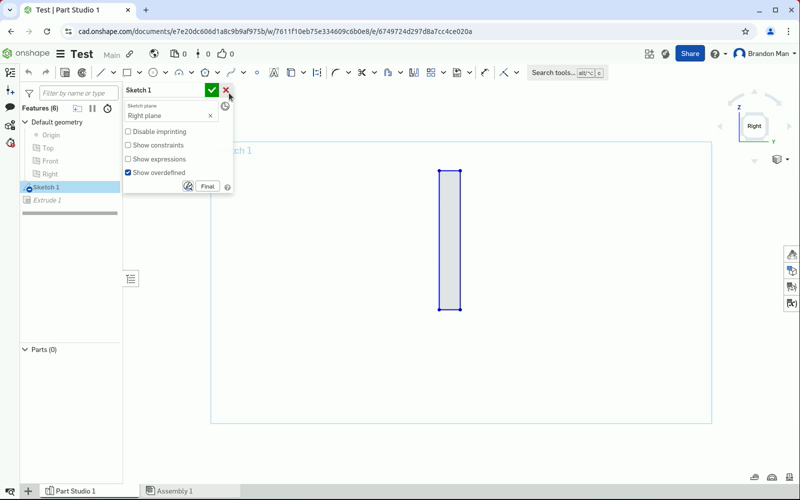
click(229, 92)
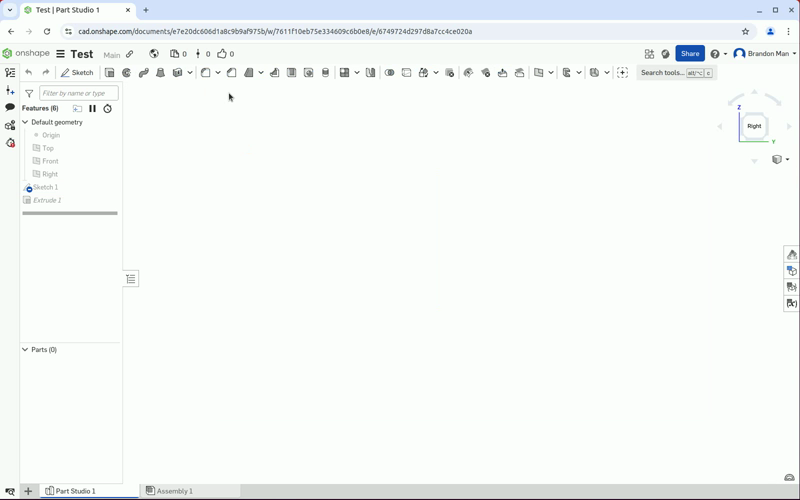
mouse_move(73, 352)
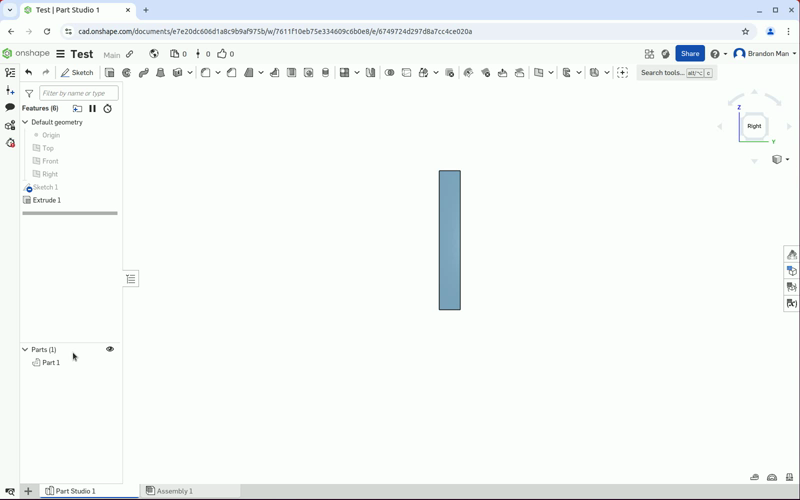
key(y)
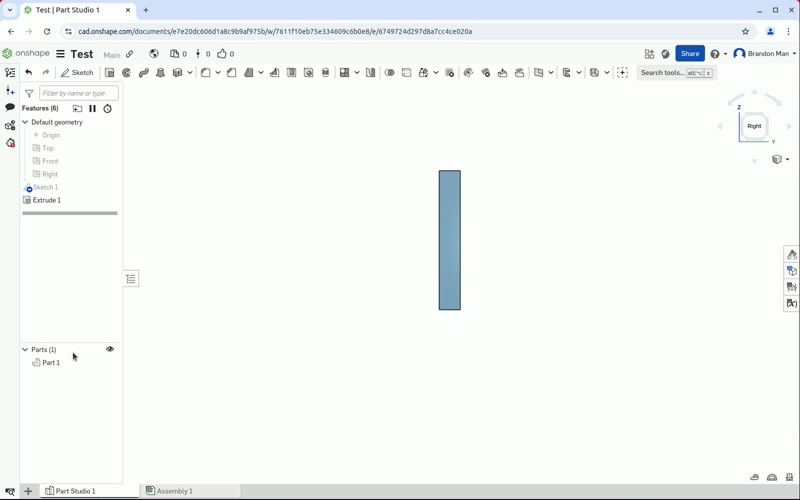
key(shift+p)
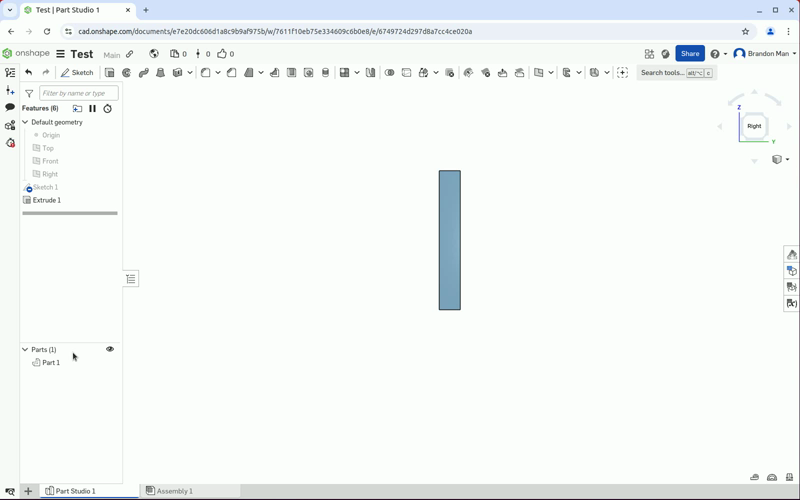
key(space)
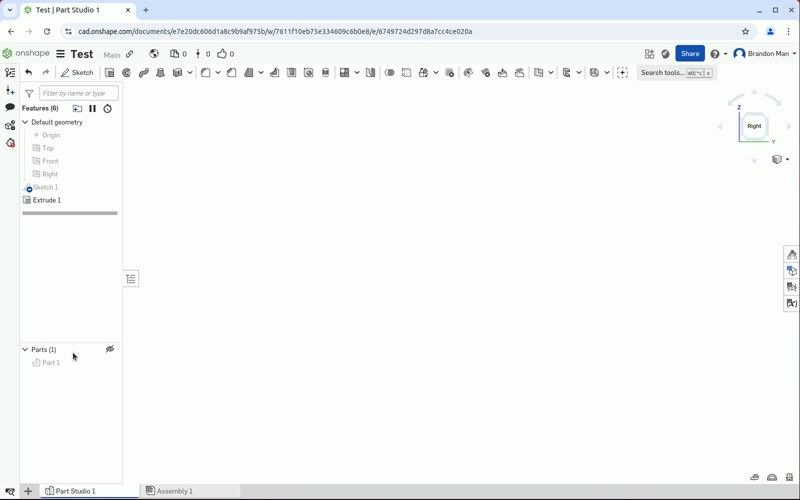
key_down(shift)
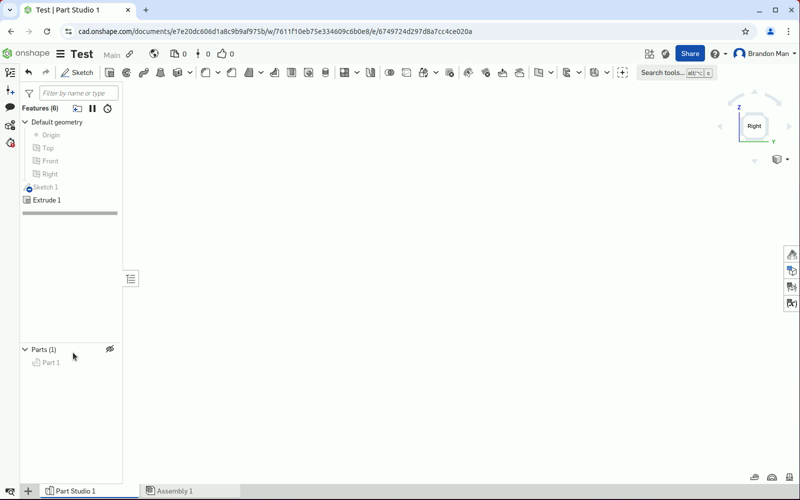
key(right)
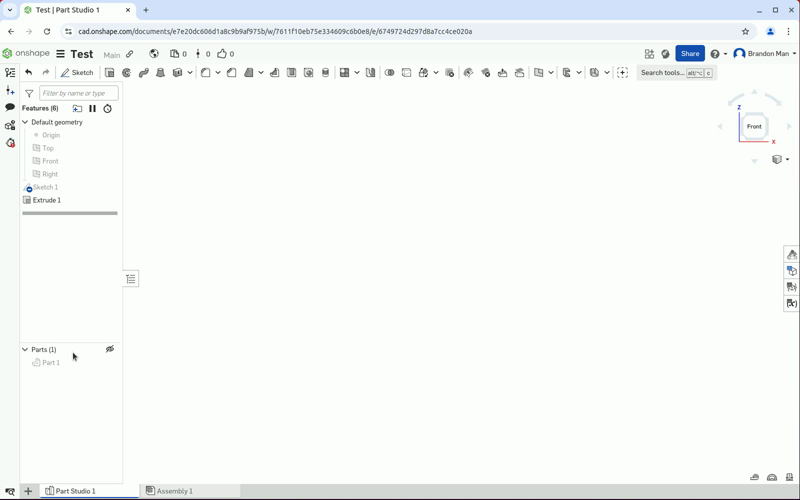
key_up(shift)
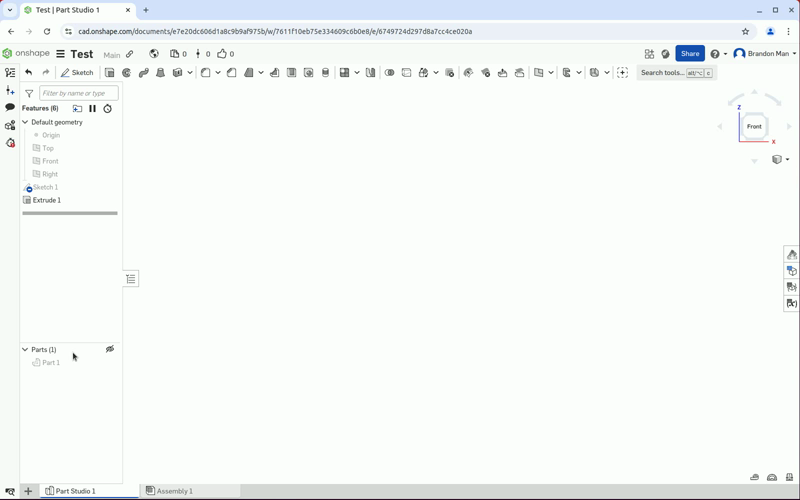
key(space)
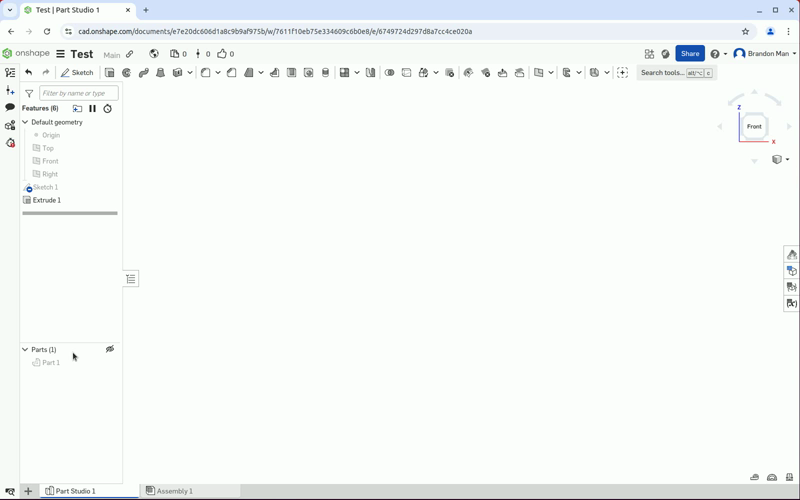
key_down(shift)
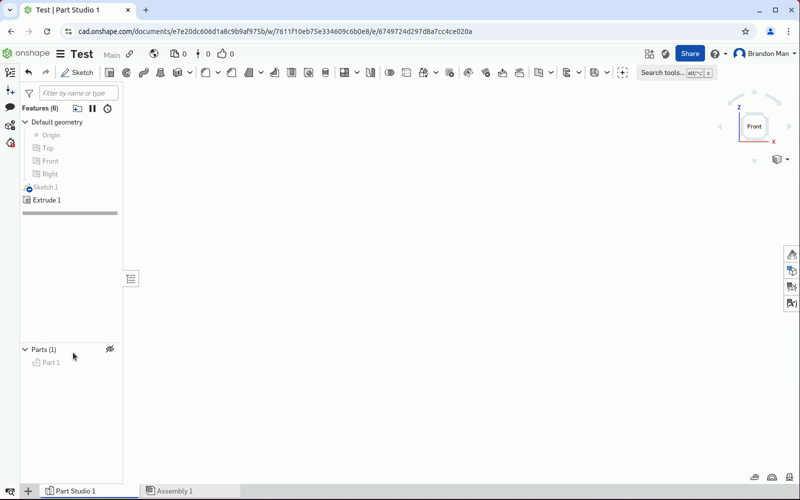
key(down)
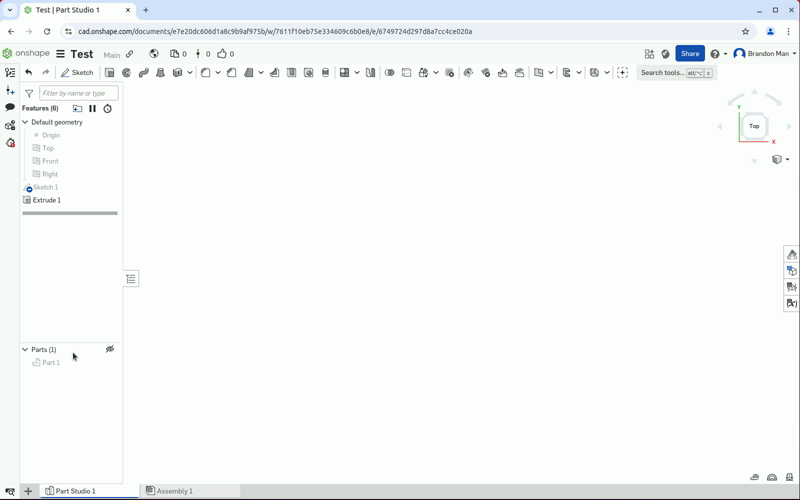
key_up(shift)
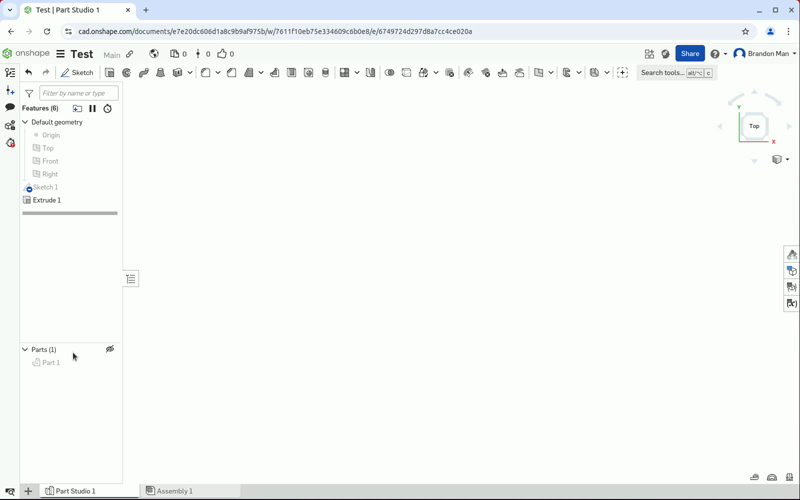
mouse_move(73, 352)
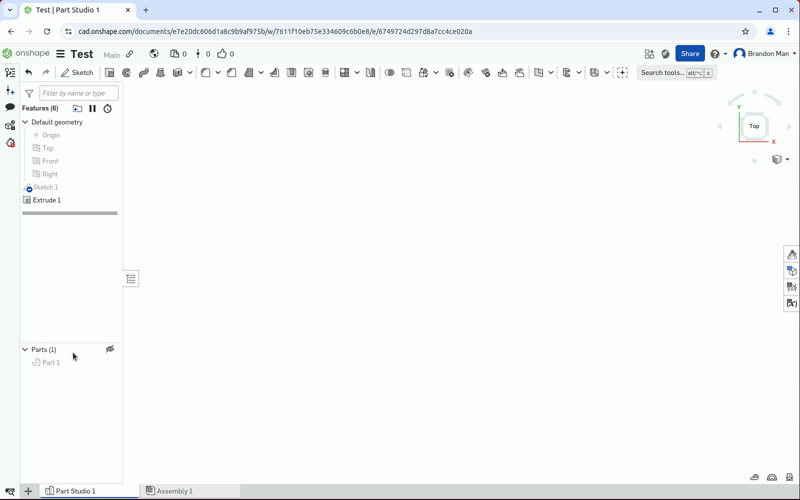
key(shift+y)
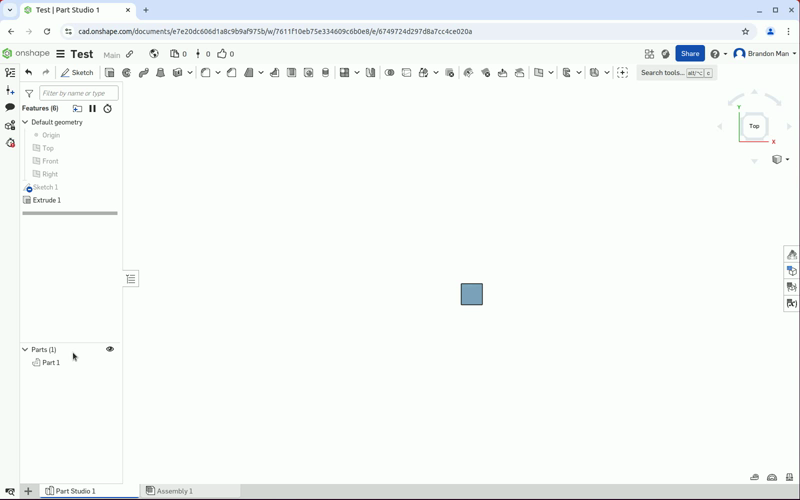
mouse_move(541, 75)
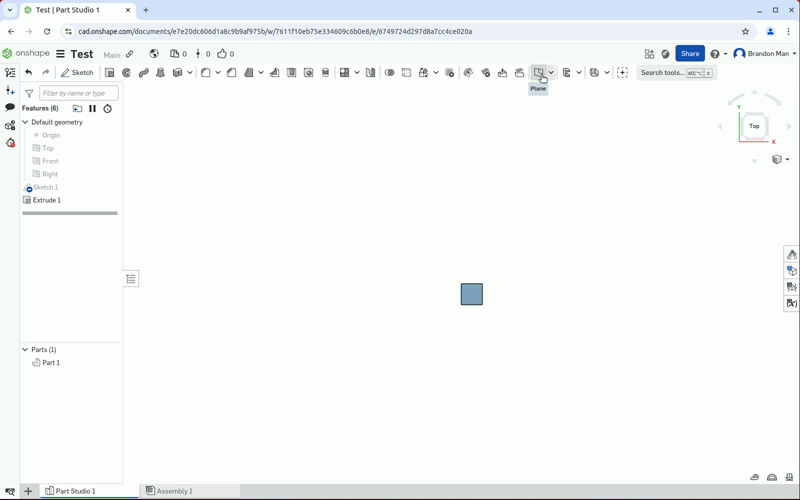
click(541, 75)
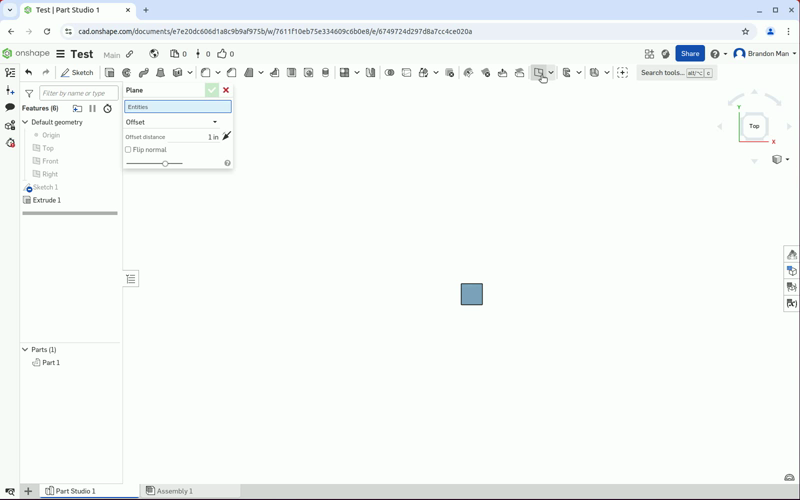
mouse_move(73, 150)
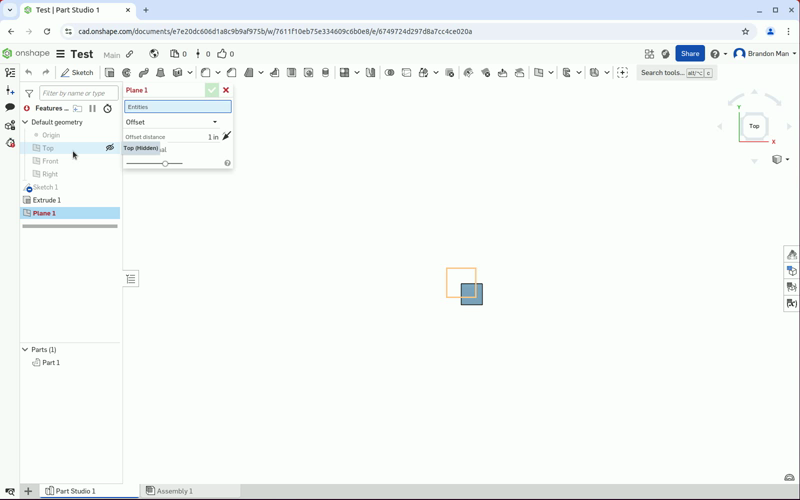
click(73, 150)
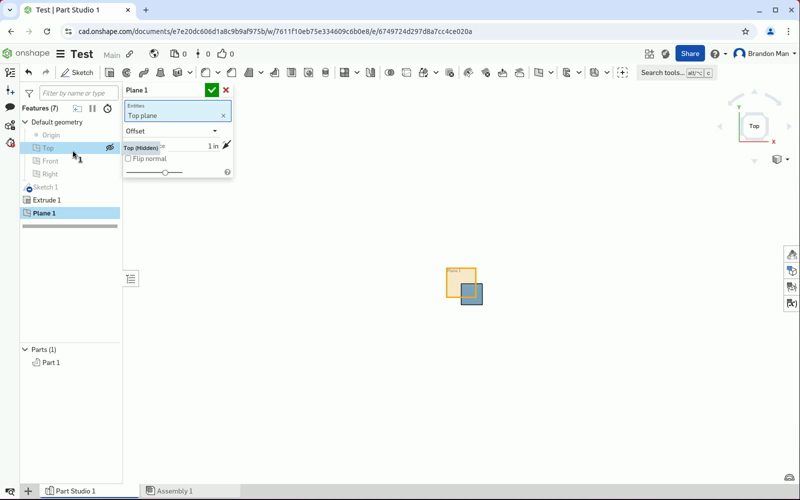
key(tab, 2)
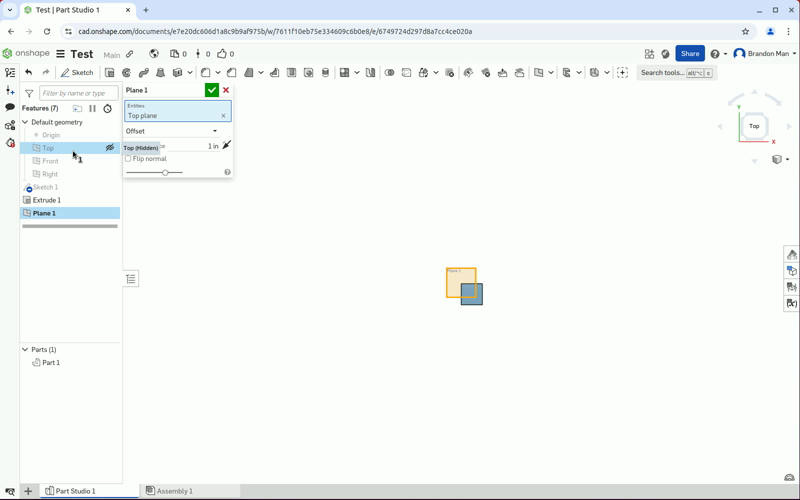
text(23.108)
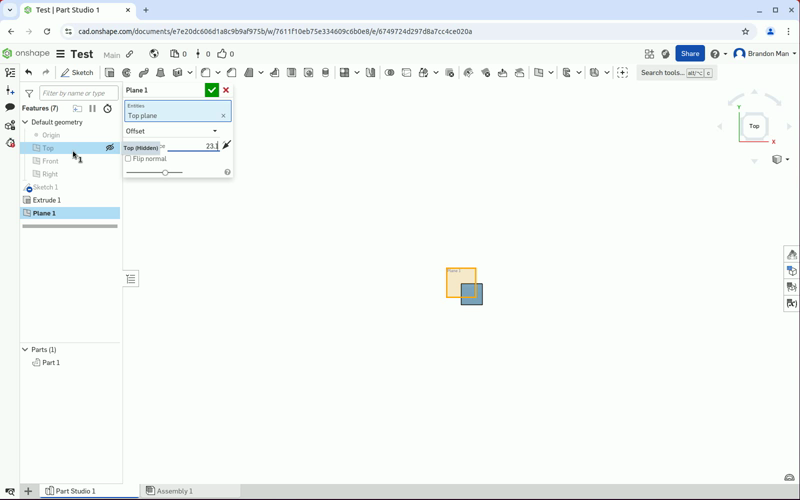
key(enter, 2)
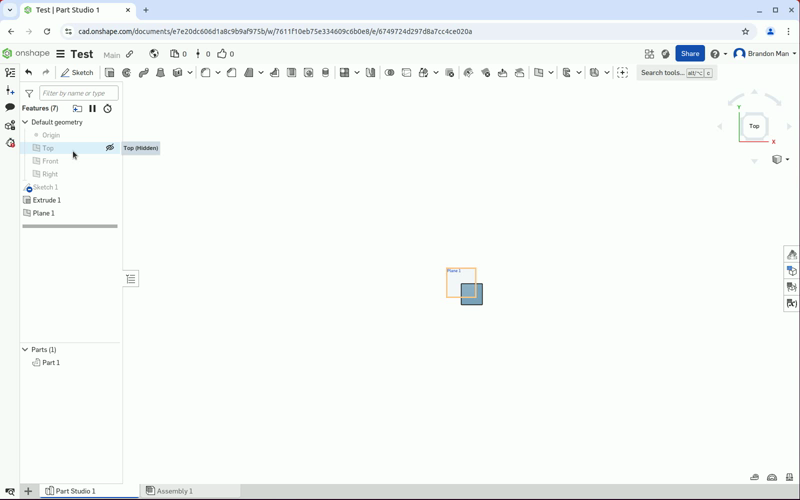
key(shift+s)
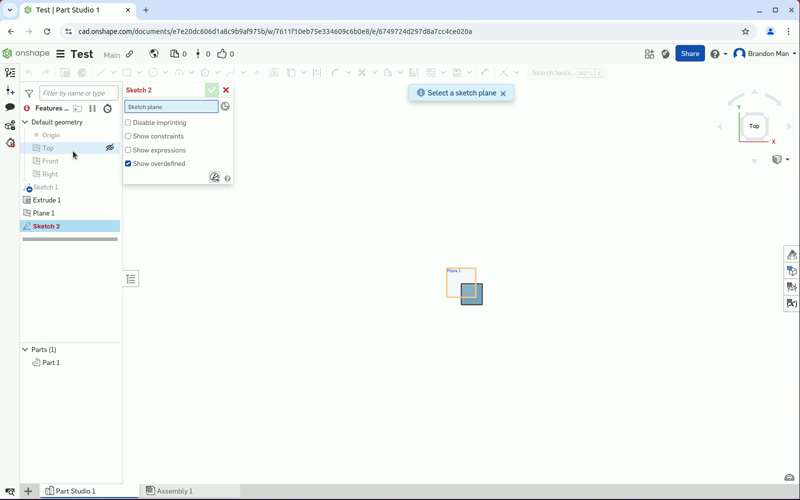
mouse_move(73, 215)
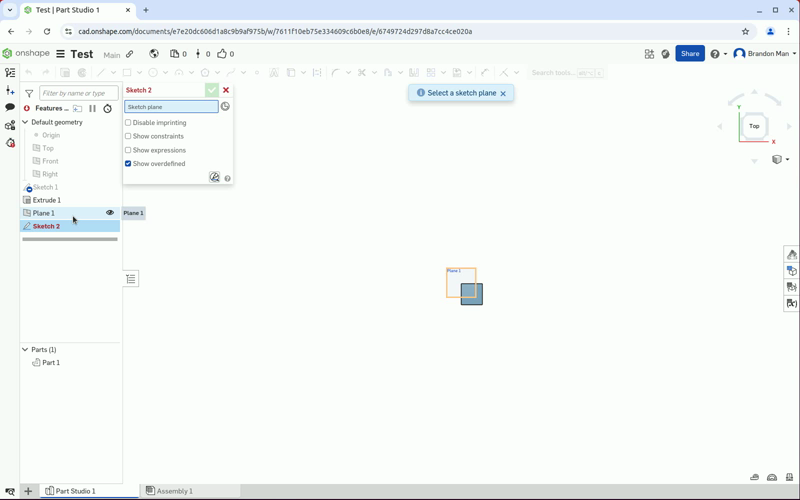
click(73, 215)
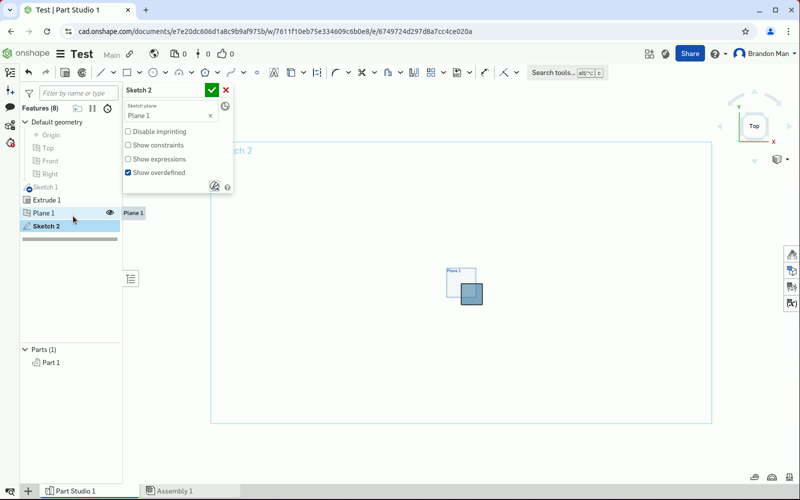
mouse_move(73, 352)
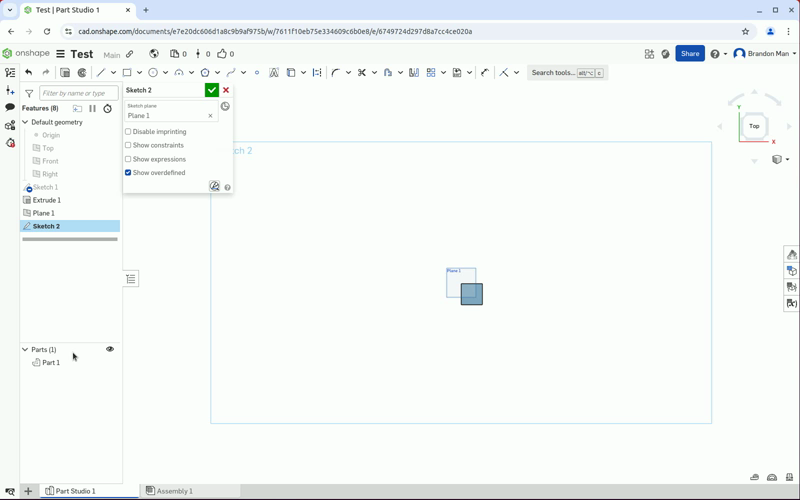
key(y)
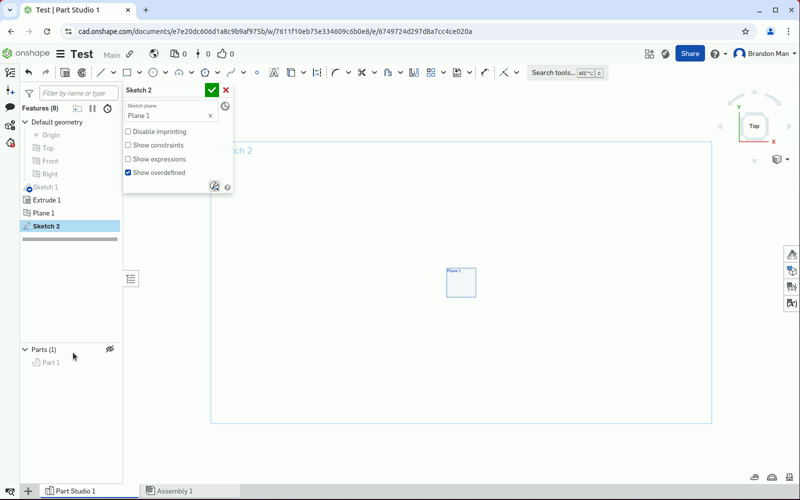
key(a)
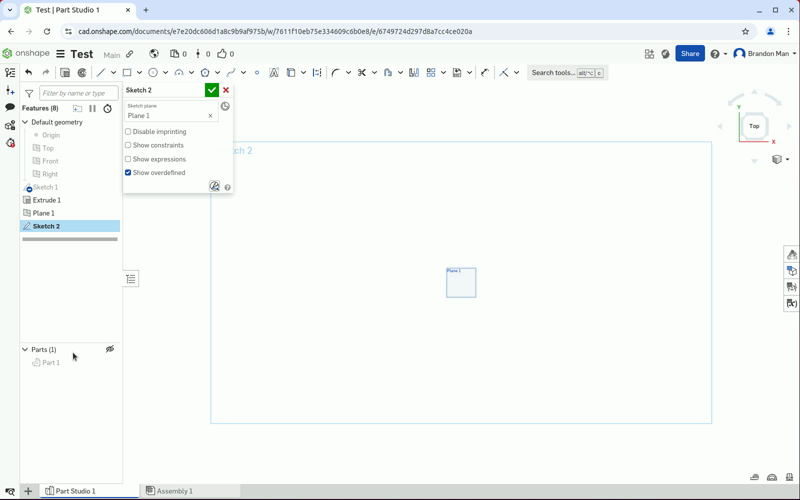
key_down(shift)
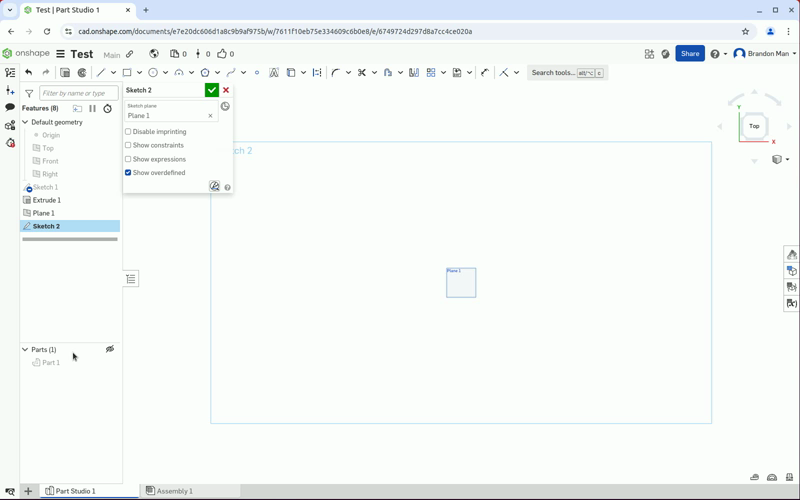
mouse_move(481, 295)
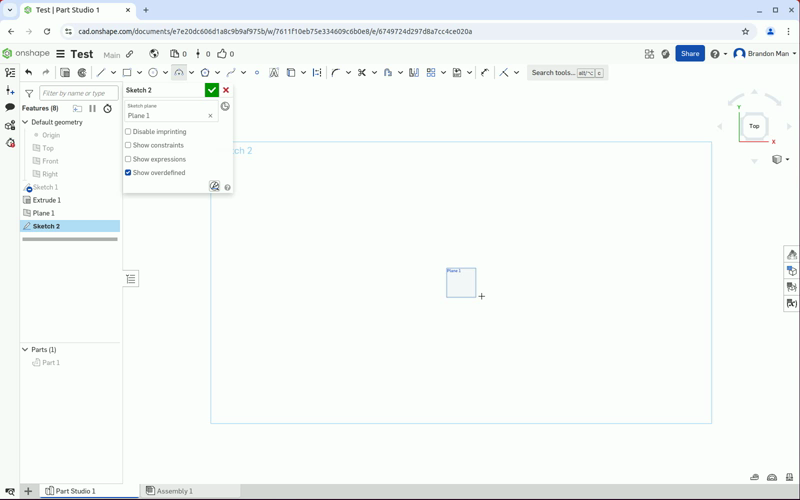
click(481, 295)
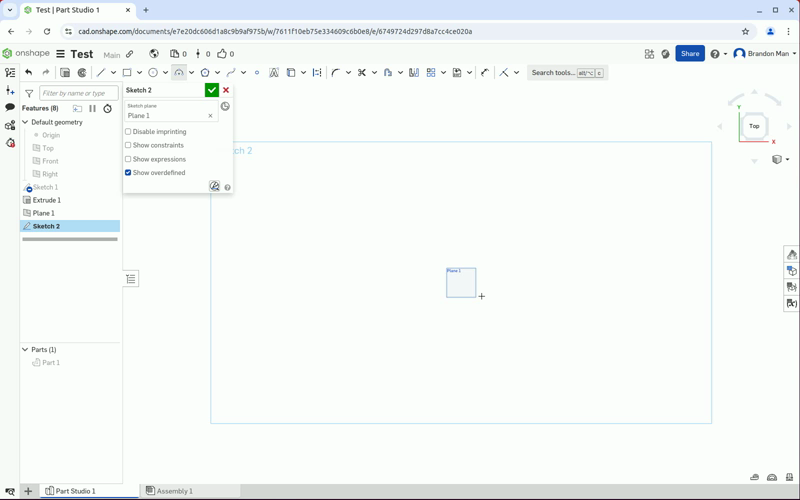
key_up(shift)
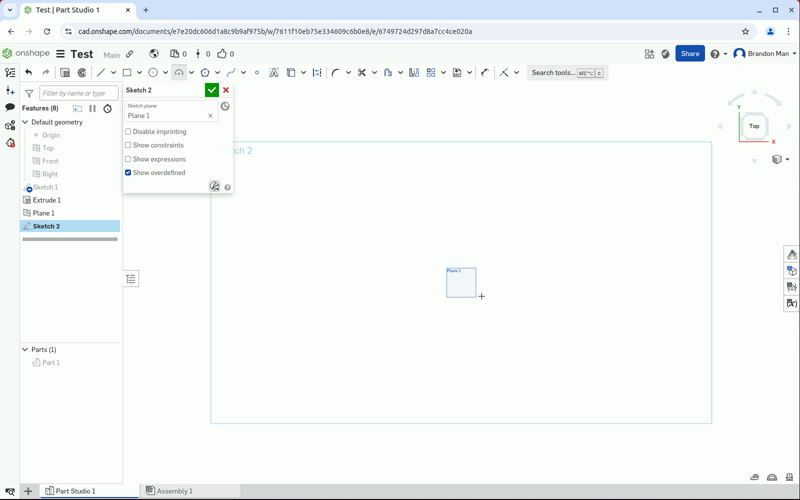
key_down(shift)
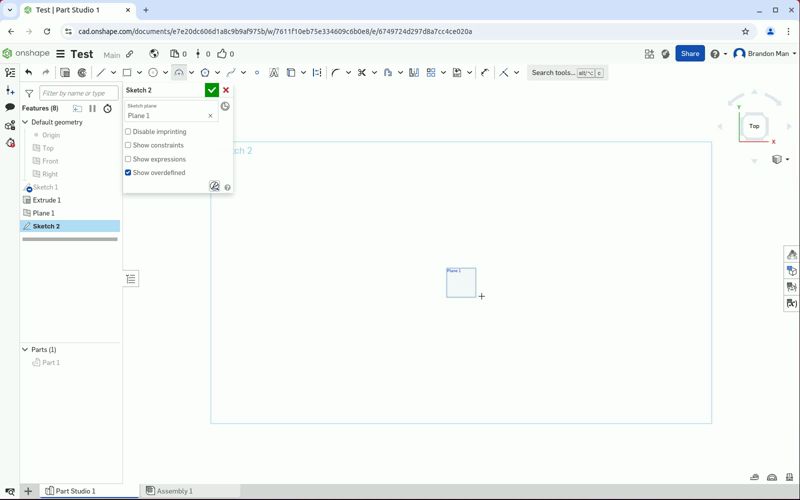
mouse_move(481, 290)
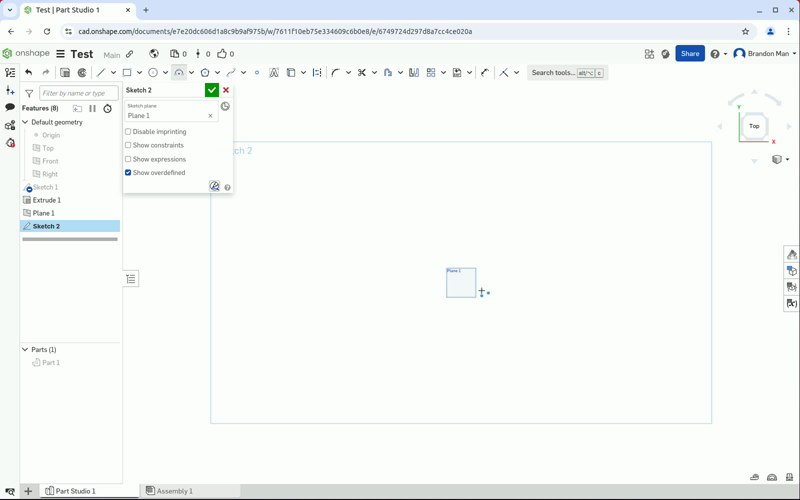
scroll(6)
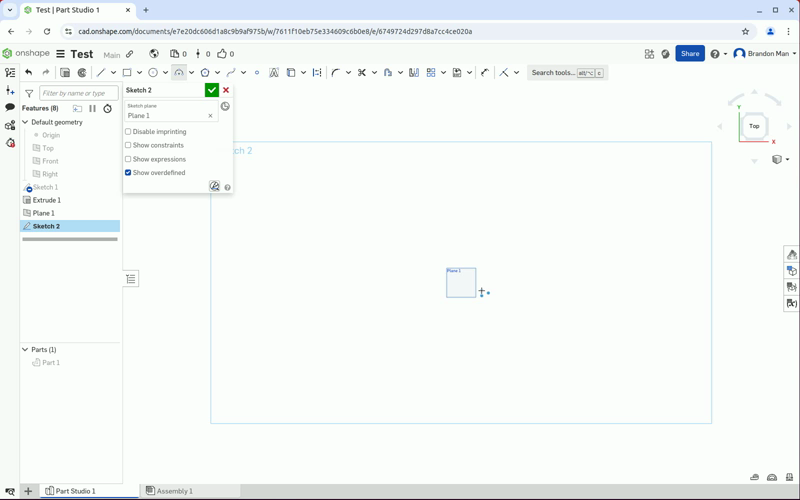
scroll(6)
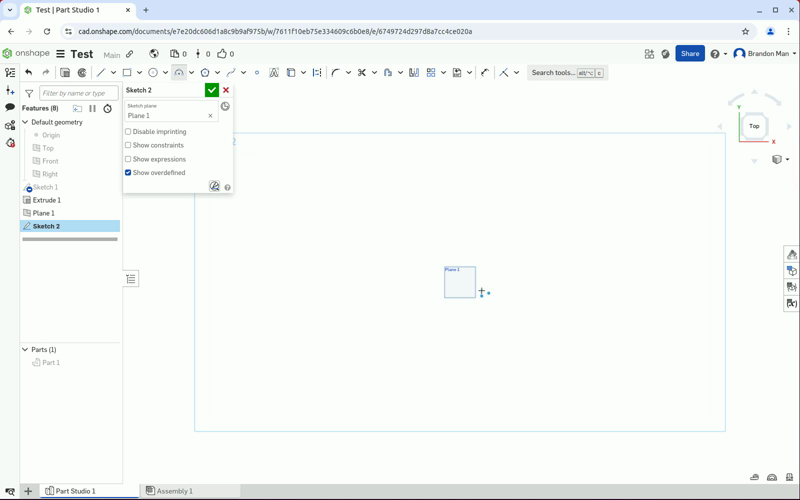
scroll(6)
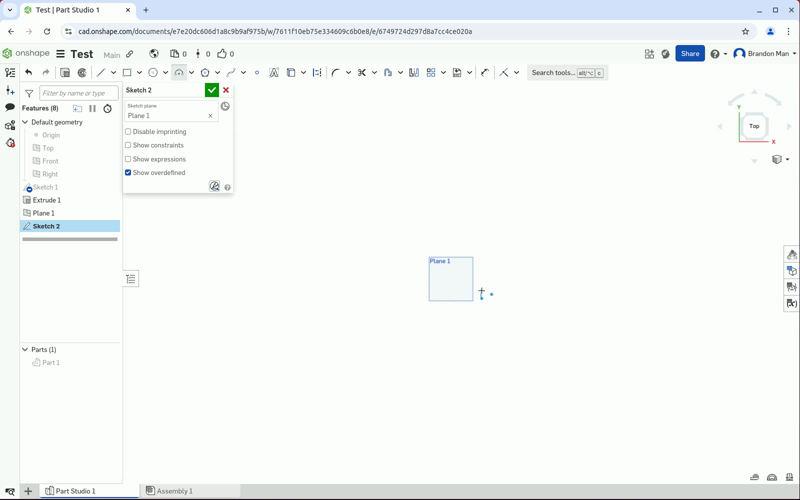
scroll(6)
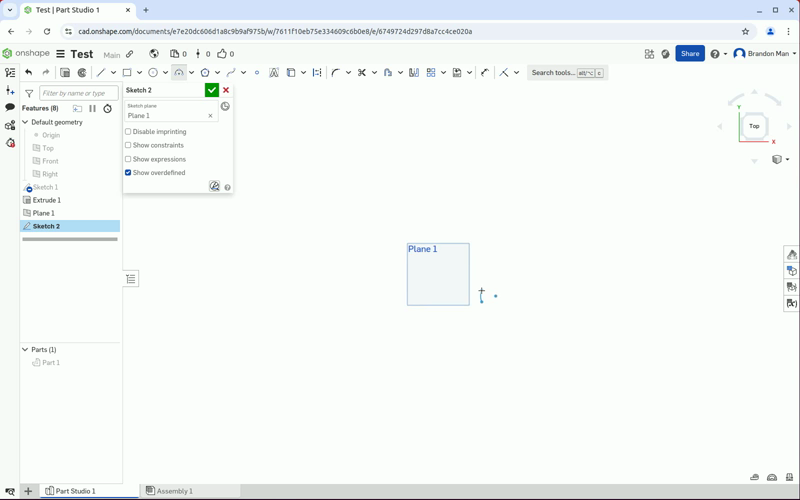
scroll(6)
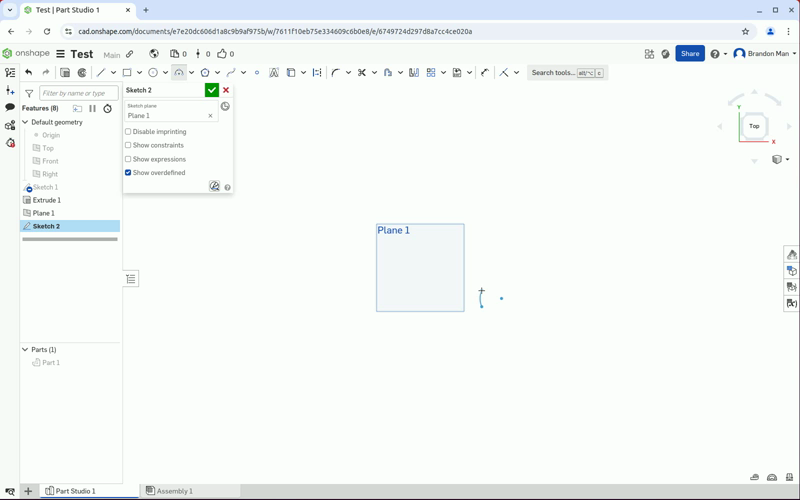
scroll(6)
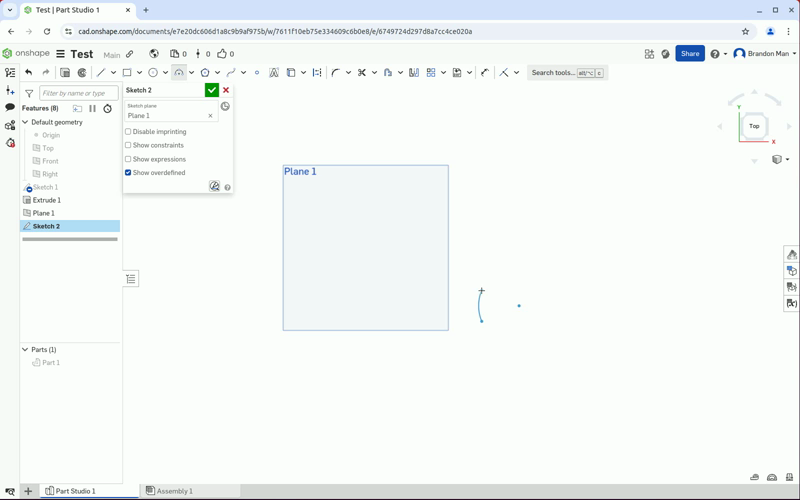
scroll(6)
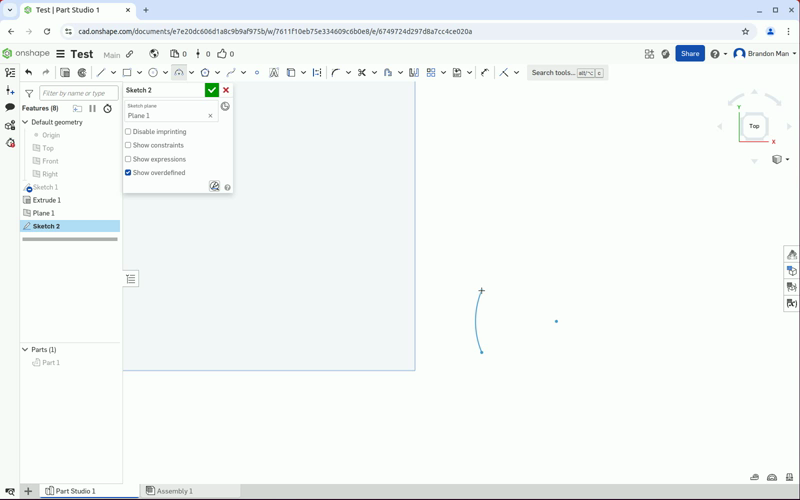
click(481, 290)
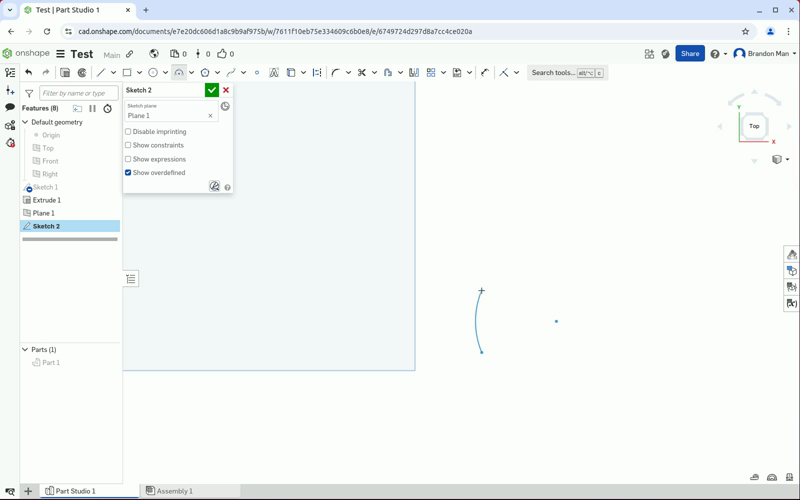
scroll(-6)
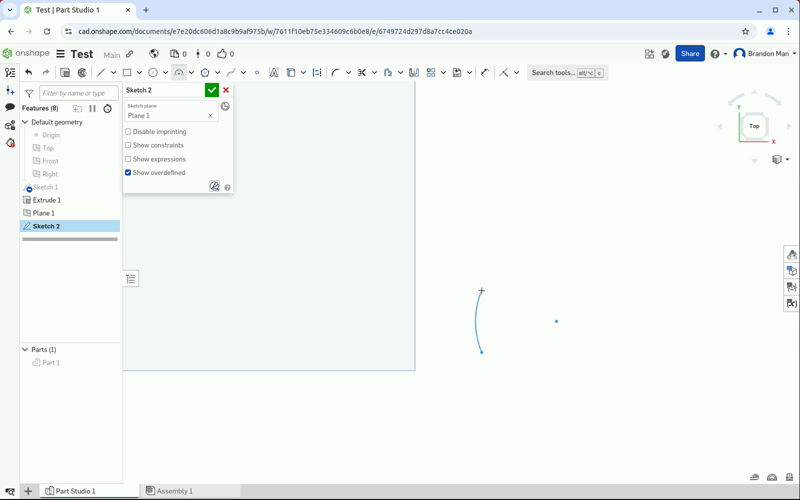
scroll(-6)
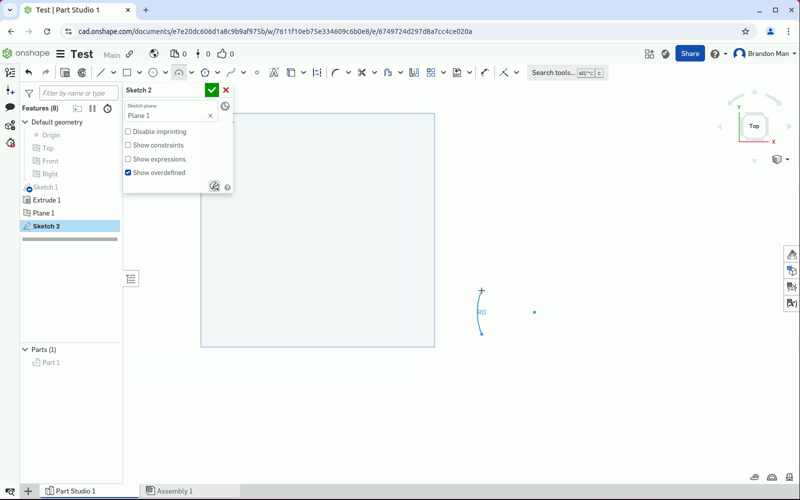
scroll(-6)
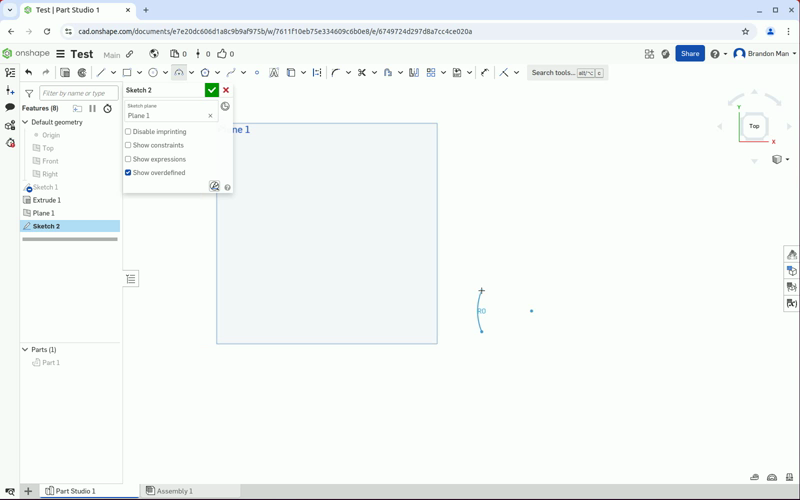
scroll(-6)
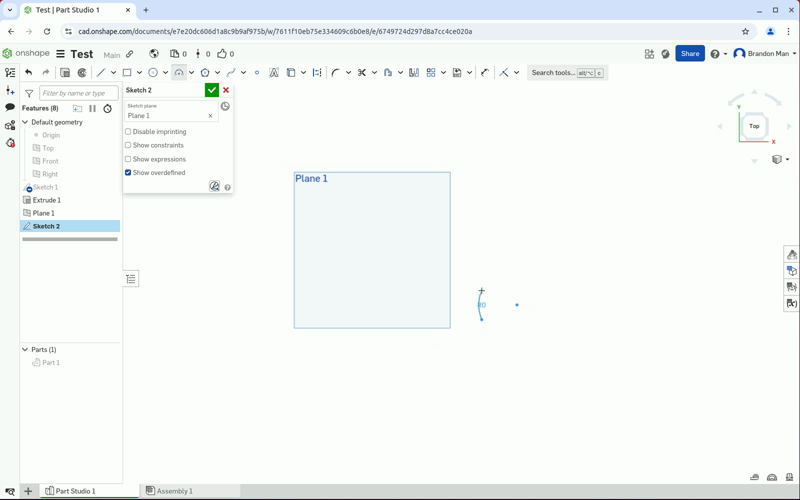
scroll(-6)
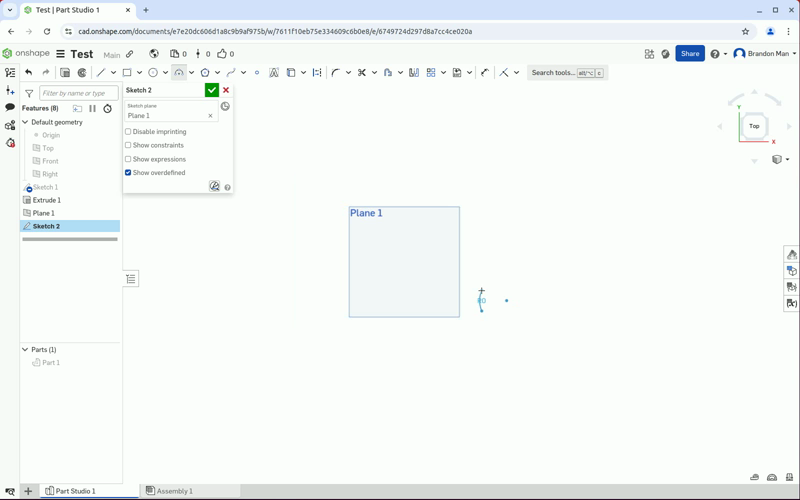
scroll(-6)
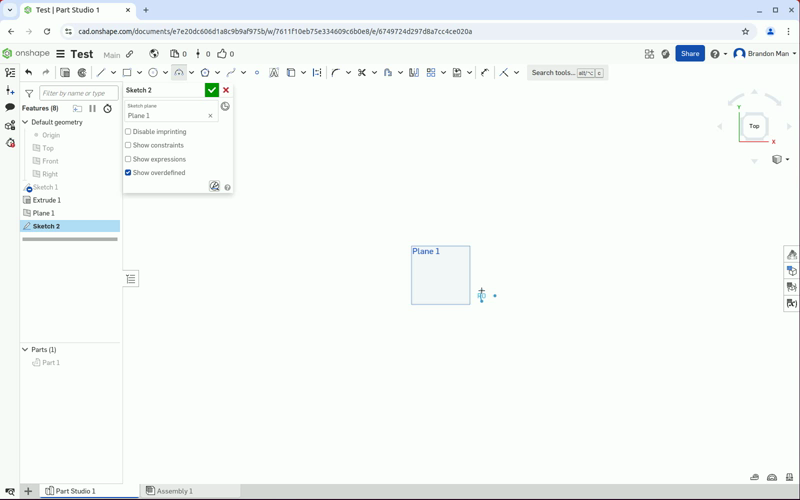
scroll(-6)
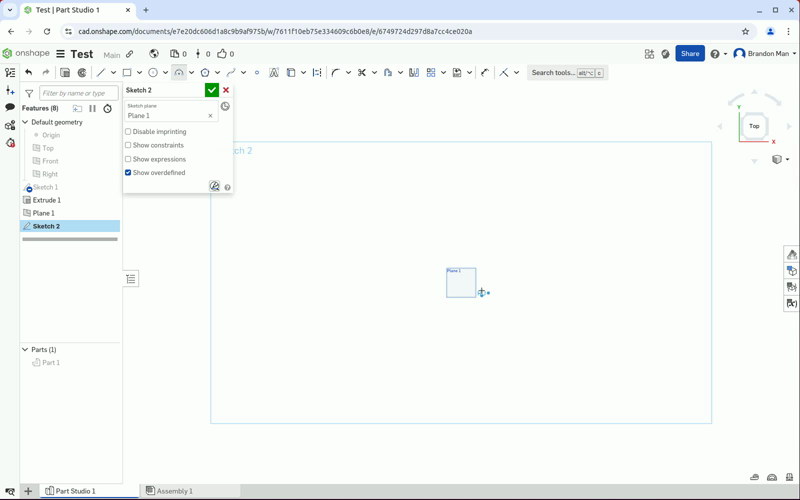
mouse_move(484, 292)
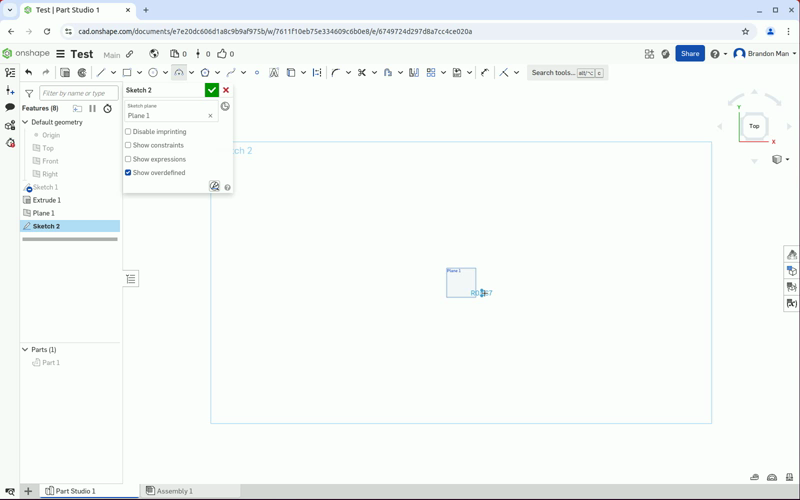
scroll(6)
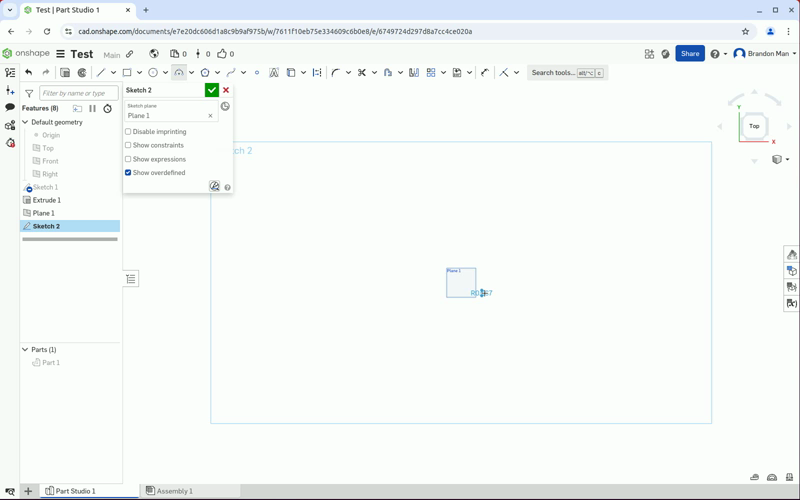
scroll(6)
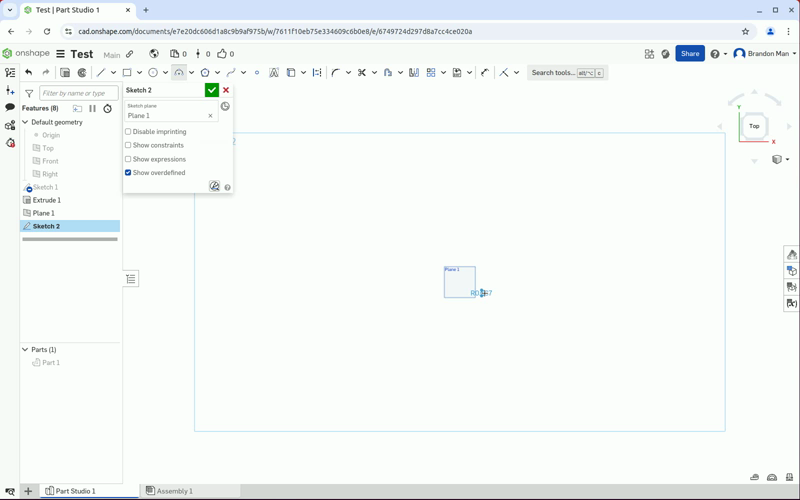
scroll(6)
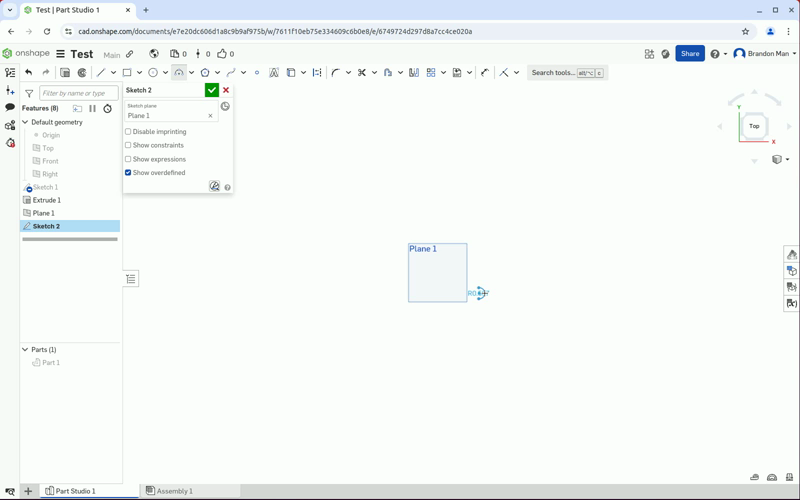
scroll(6)
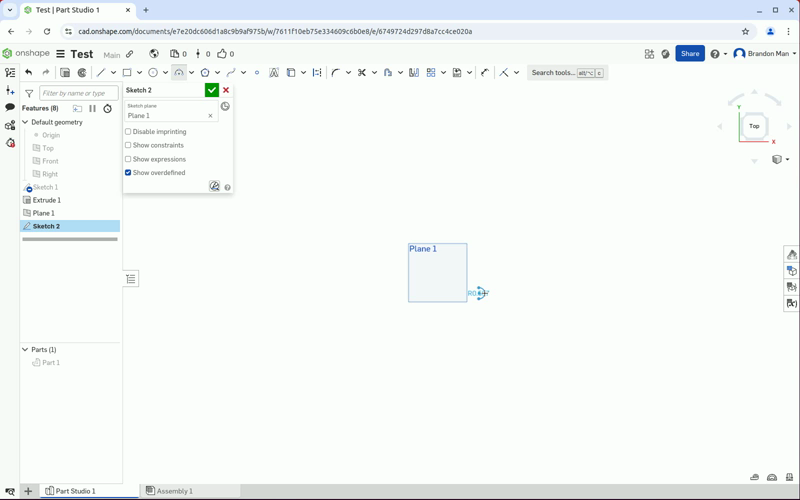
scroll(6)
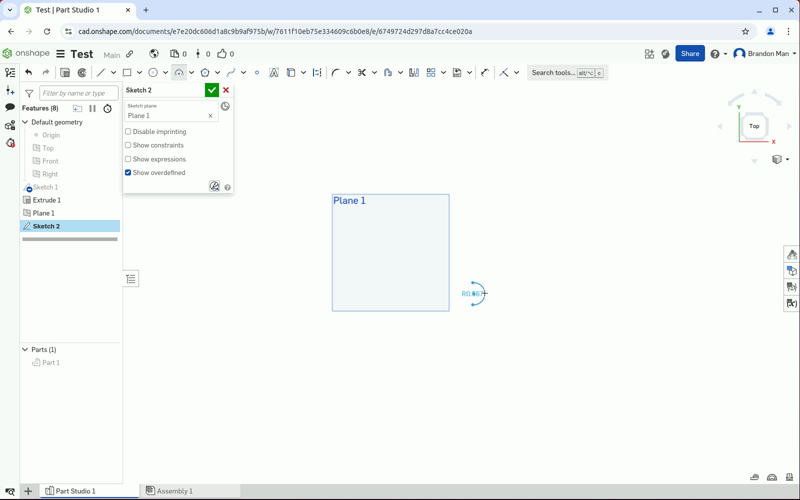
scroll(6)
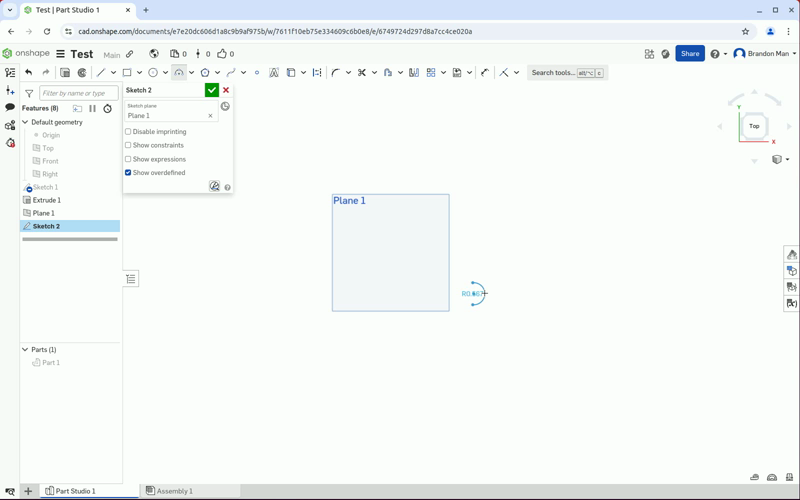
scroll(6)
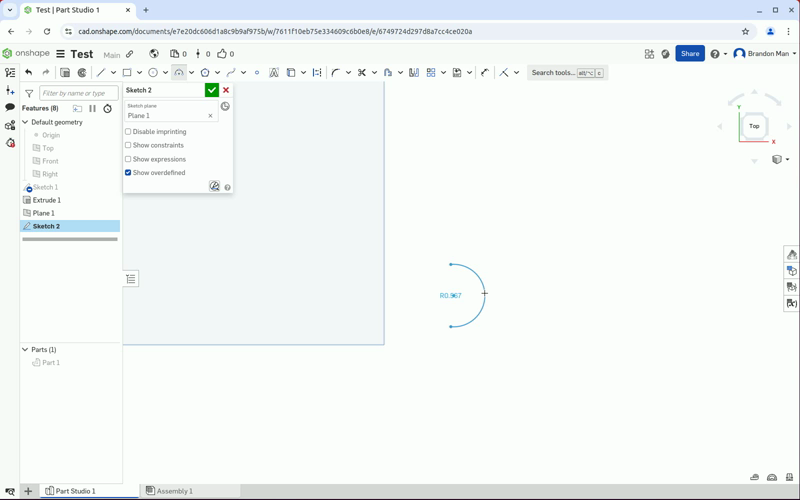
click(484, 292)
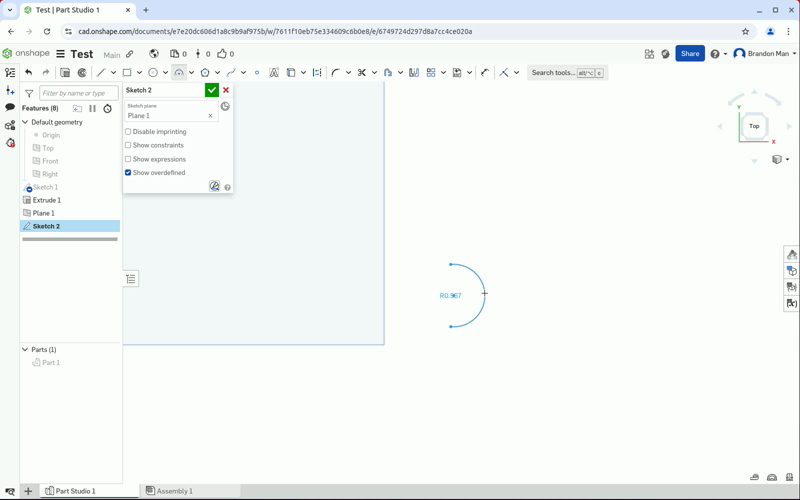
scroll(-6)
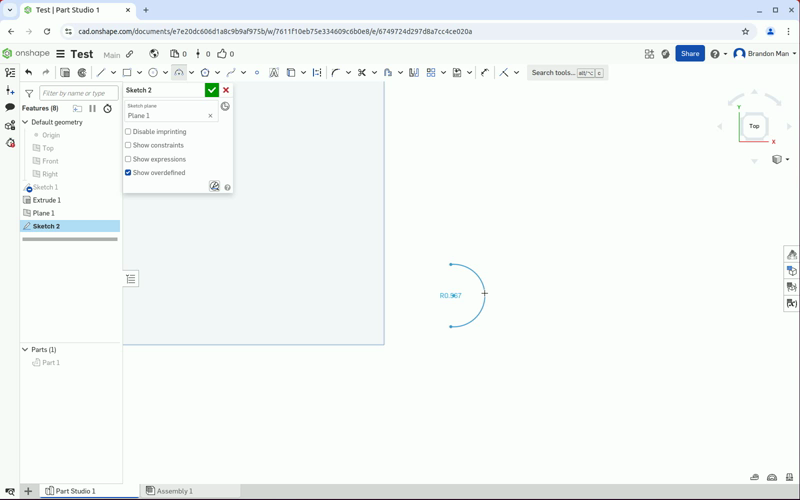
scroll(-6)
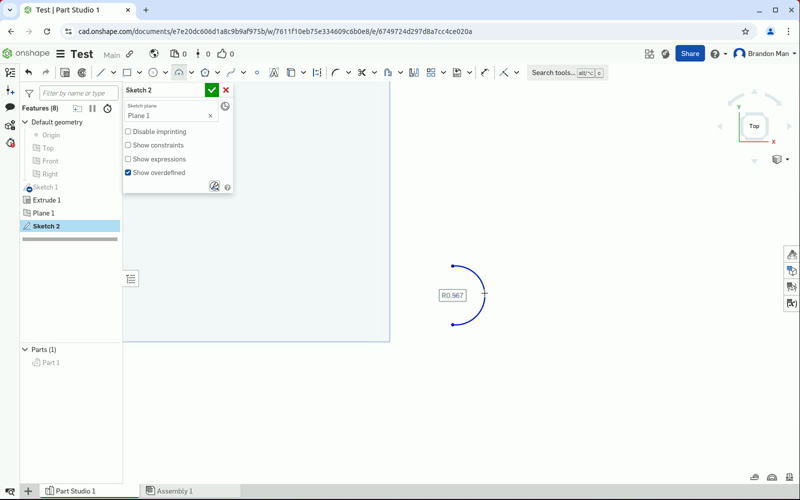
scroll(-6)
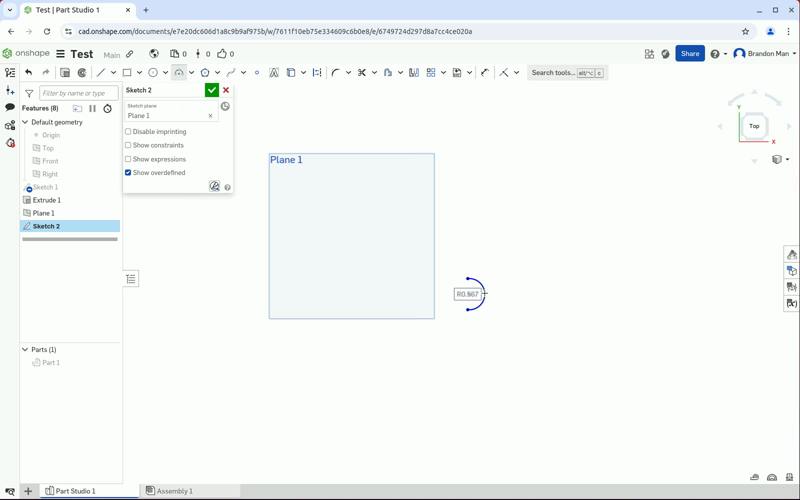
scroll(-6)
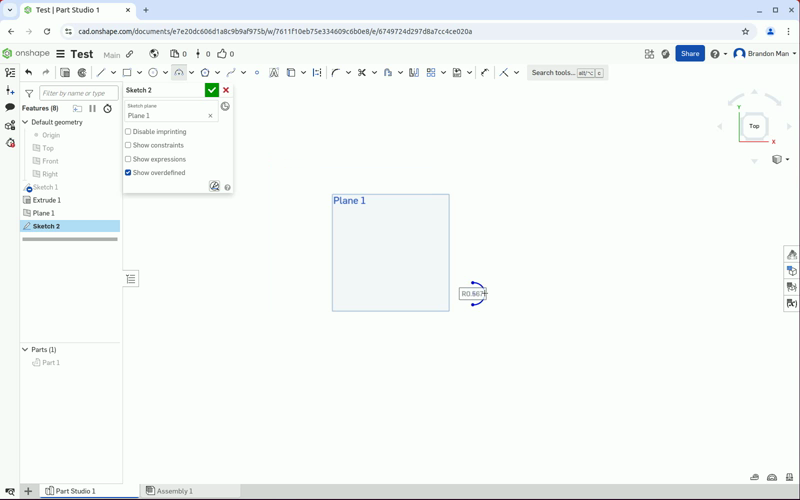
scroll(-6)
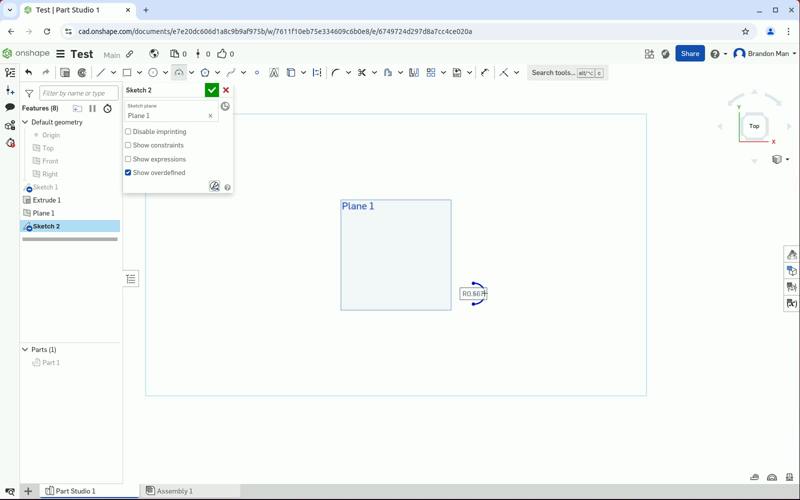
scroll(-6)
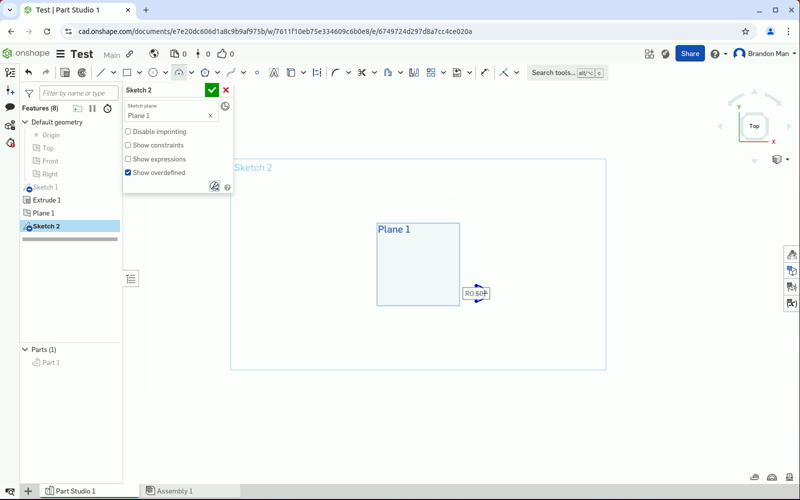
scroll(-6)
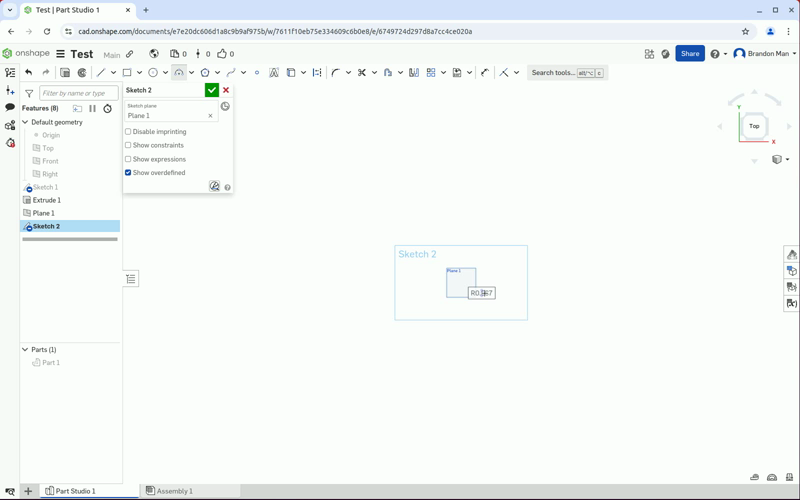
key_up(shift)
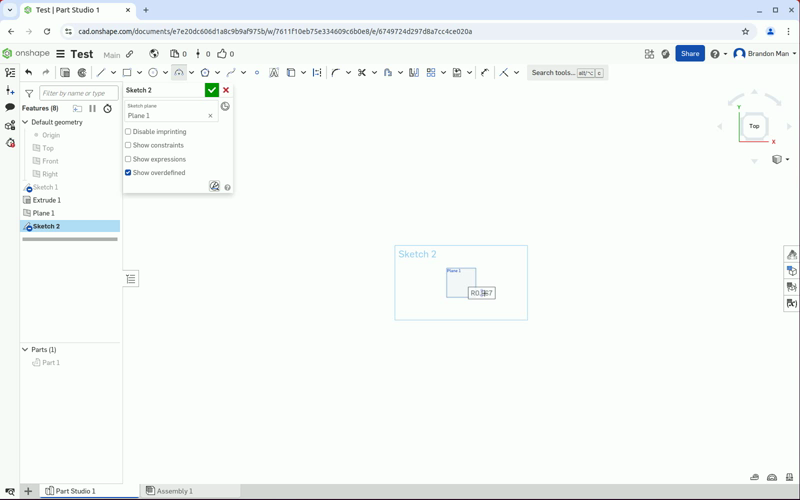
key(esc)
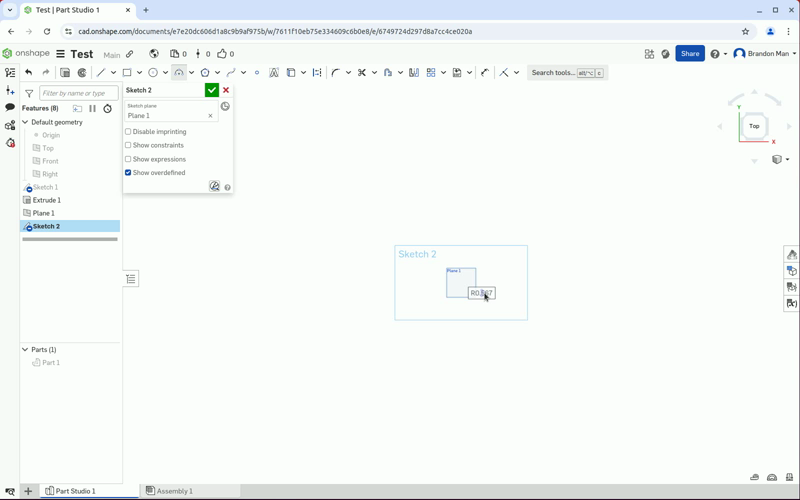
key(l)
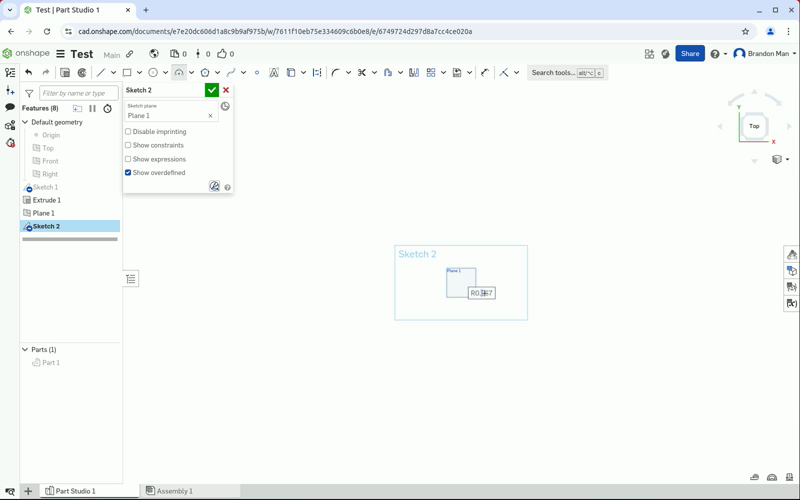
mouse_move(481, 290)
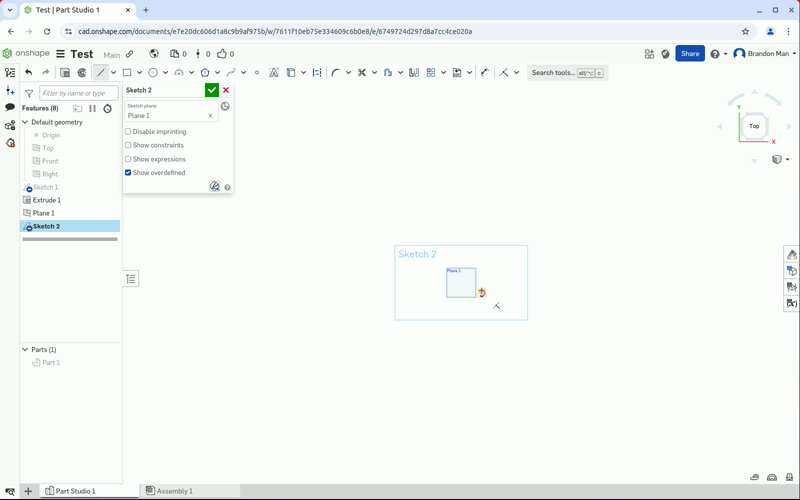
scroll(6)
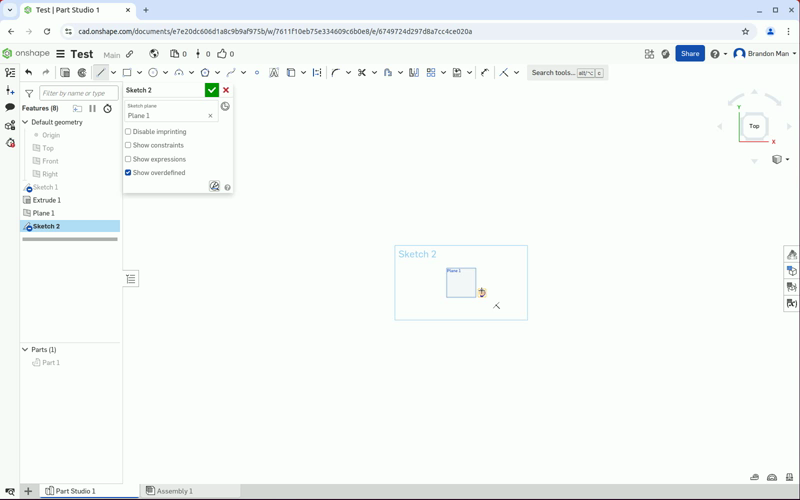
scroll(6)
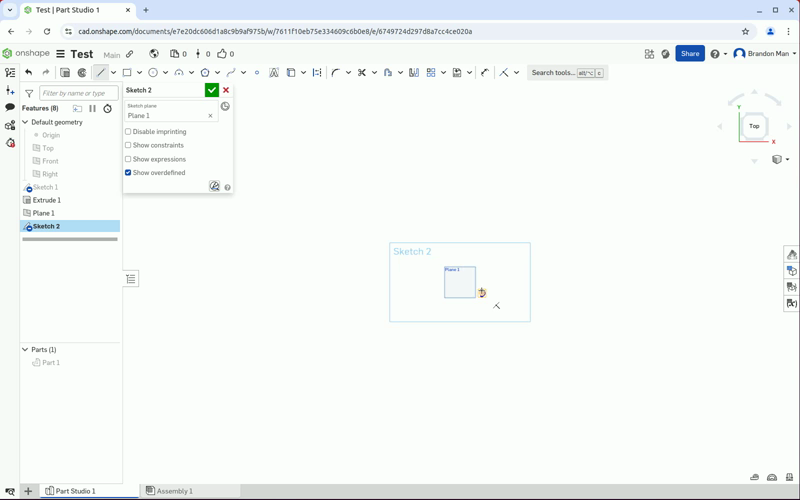
scroll(6)
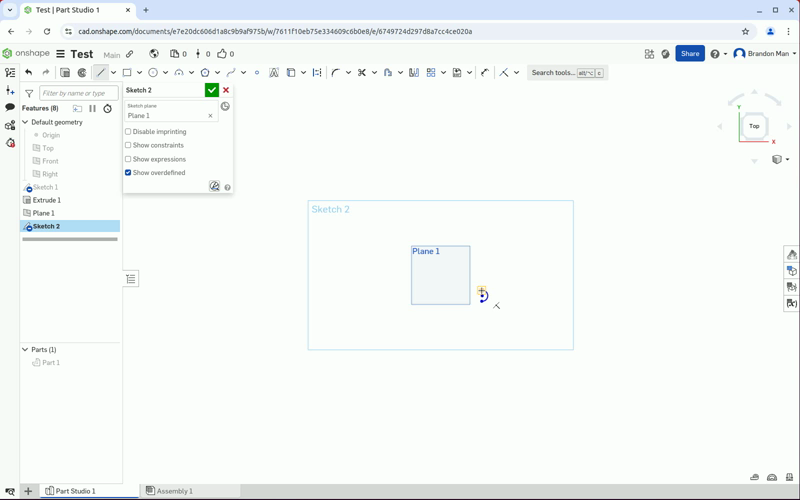
scroll(6)
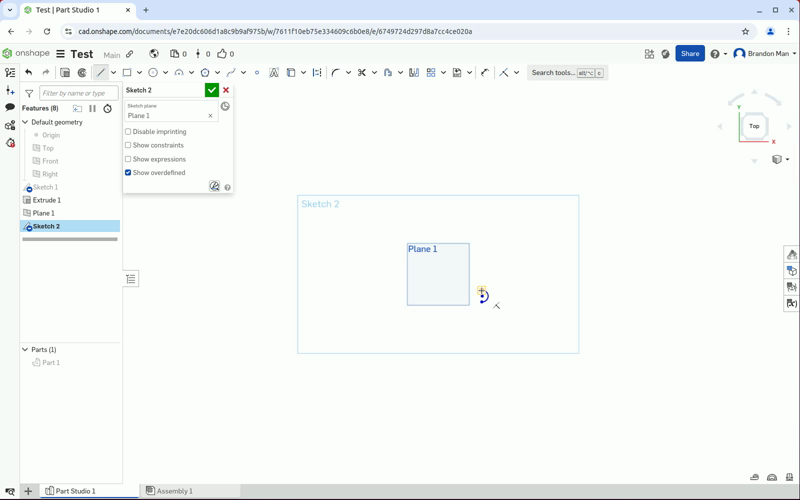
scroll(6)
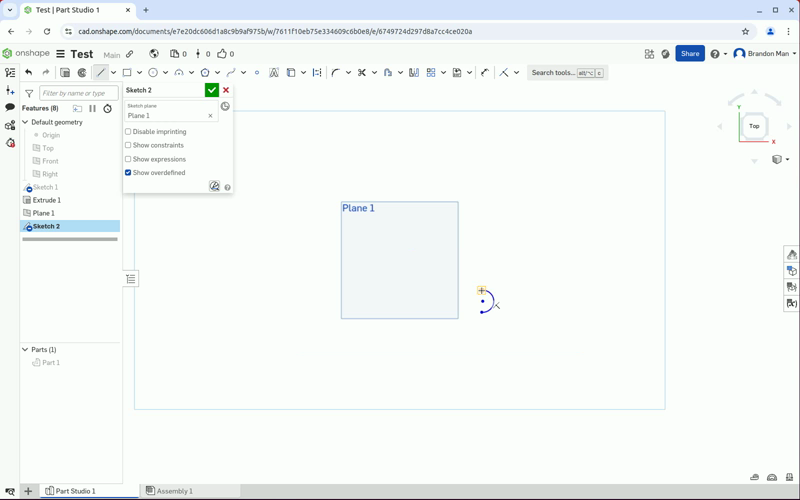
scroll(6)
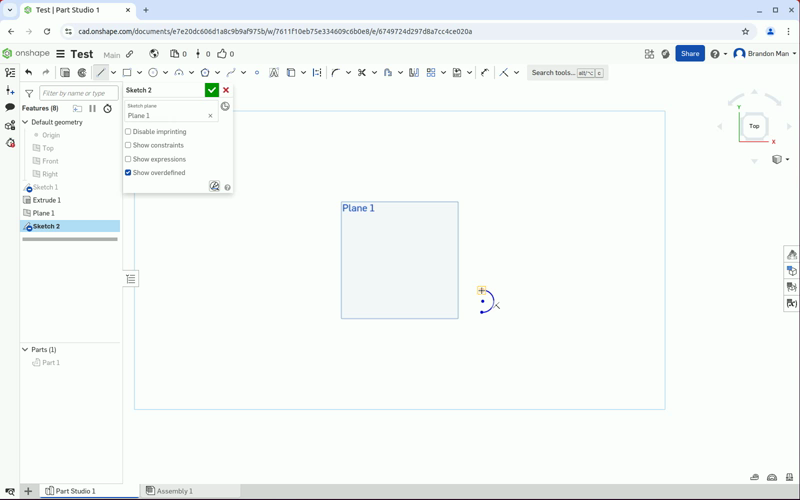
scroll(6)
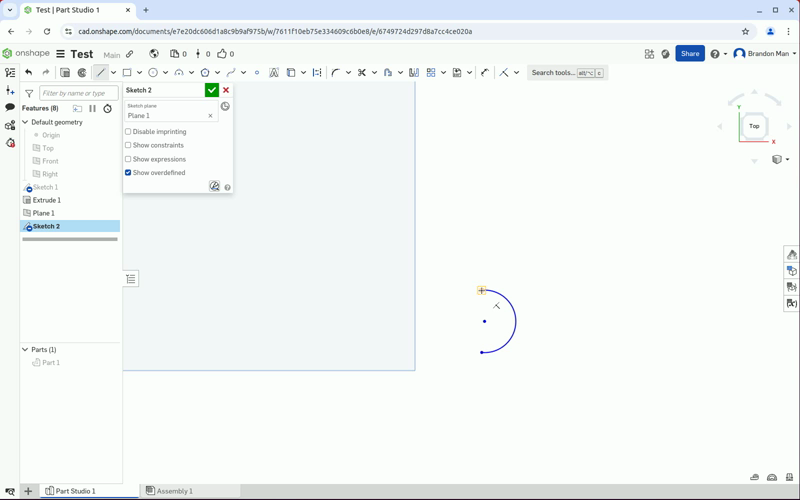
click(481, 290)
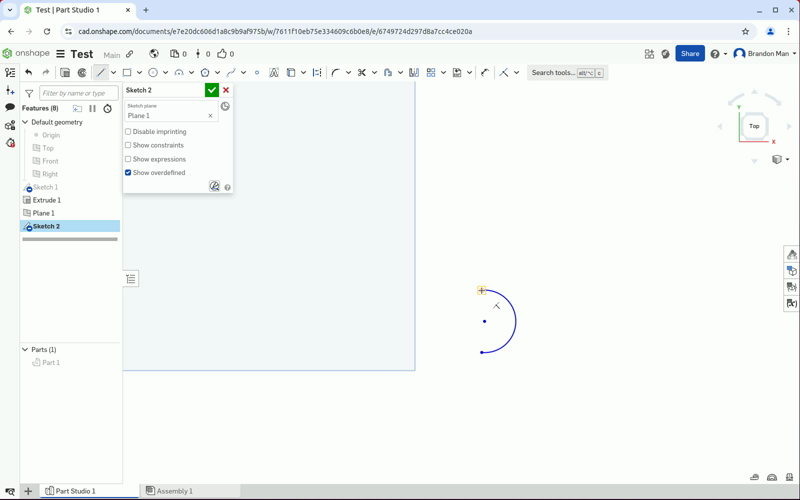
scroll(-6)
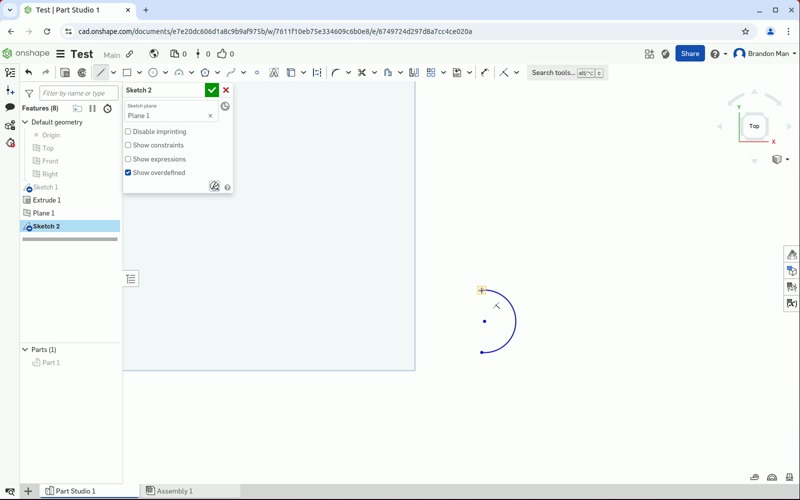
scroll(-6)
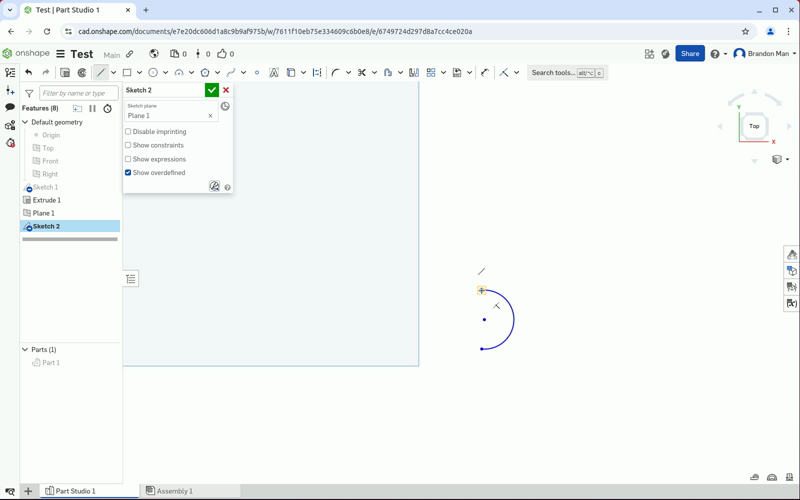
scroll(-6)
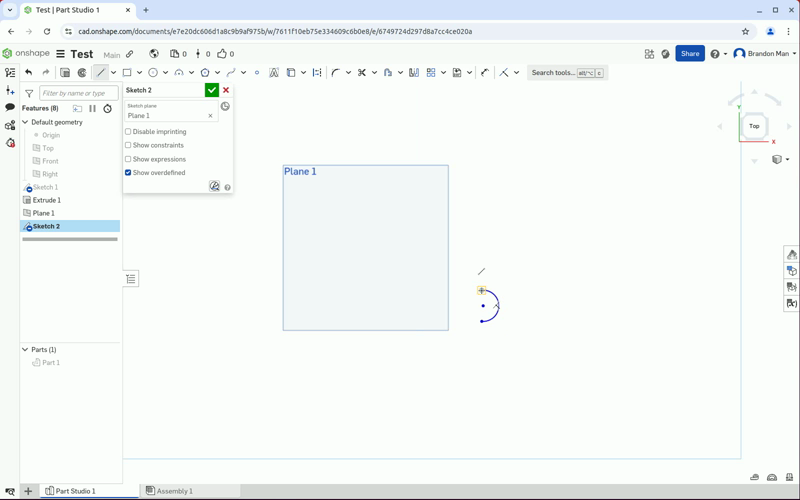
scroll(-6)
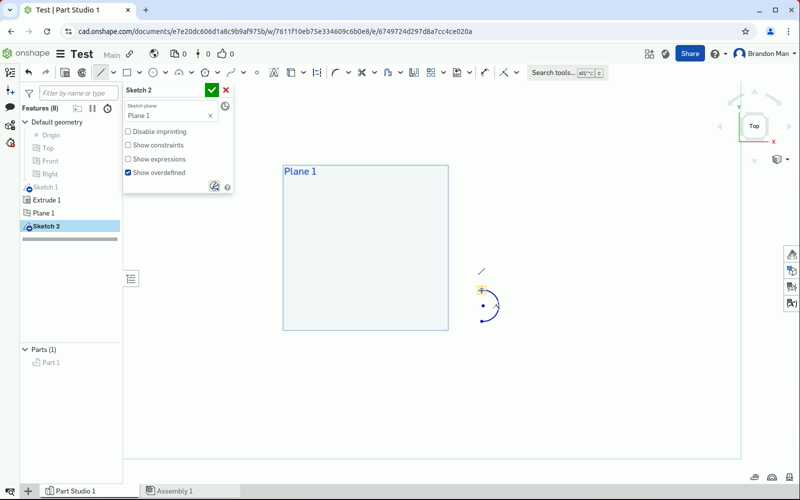
scroll(-6)
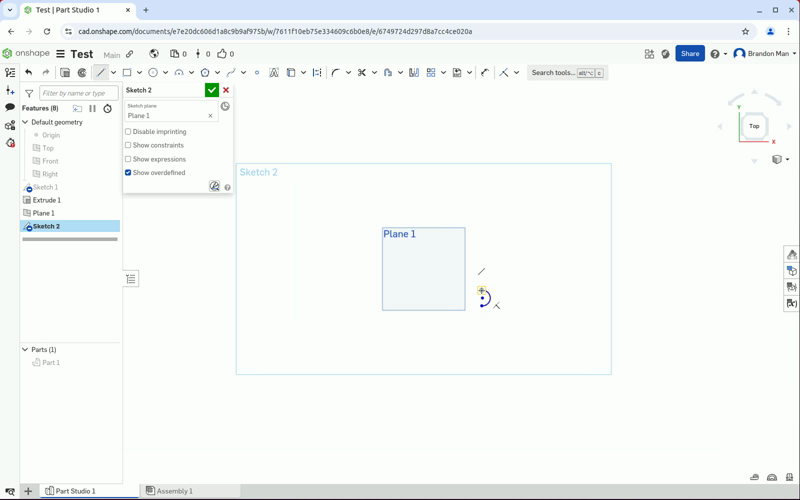
scroll(-6)
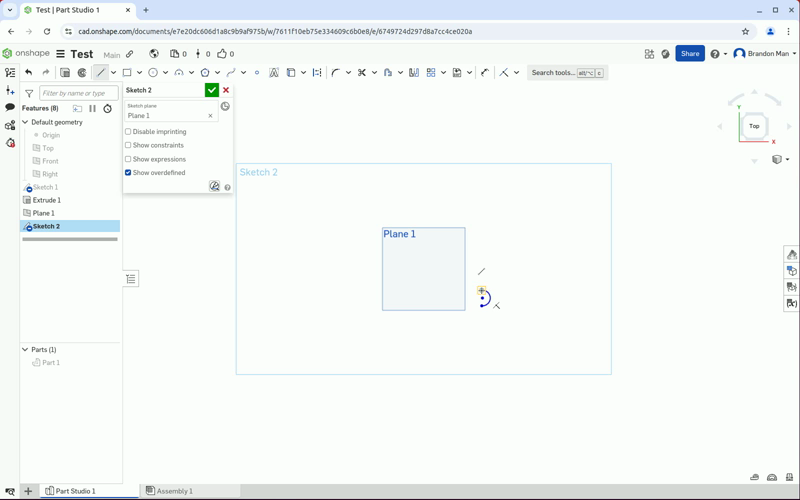
scroll(-6)
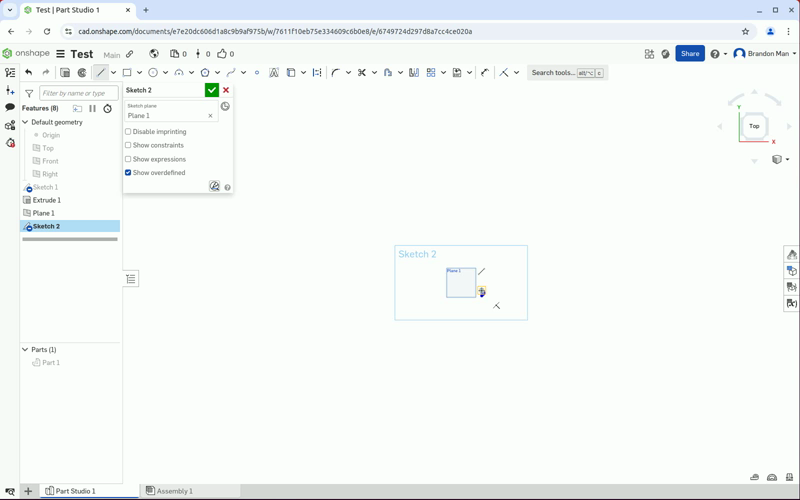
mouse_move(511, 290)
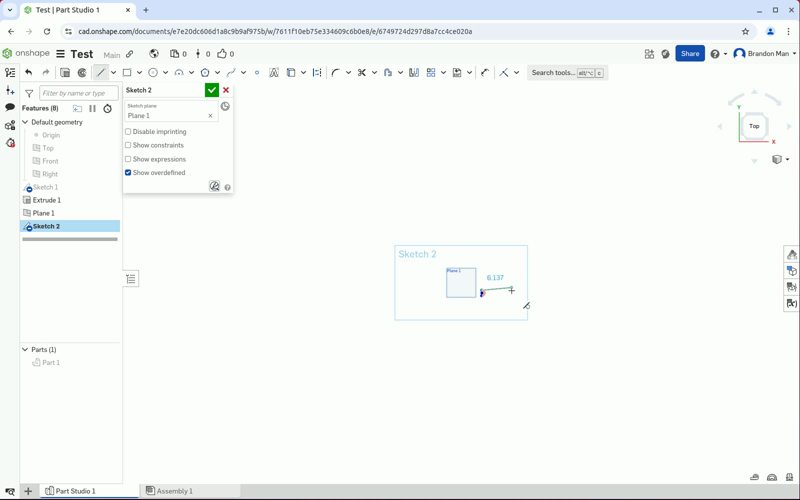
key_down(shift)
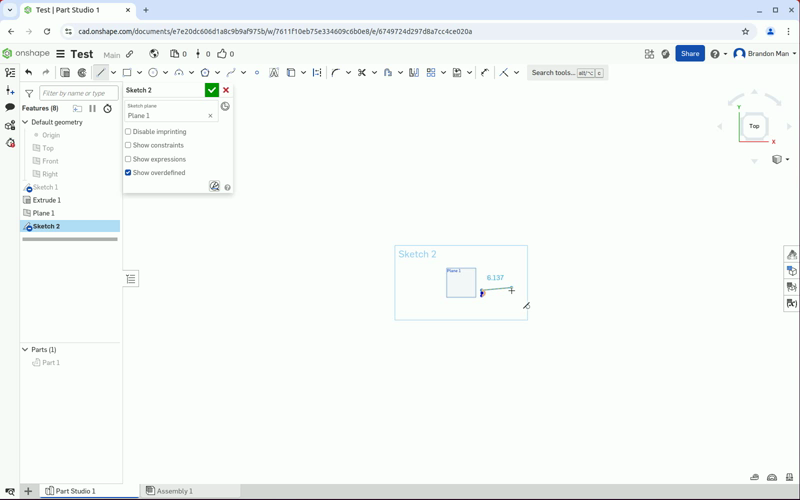
mouse_move(481, 295)
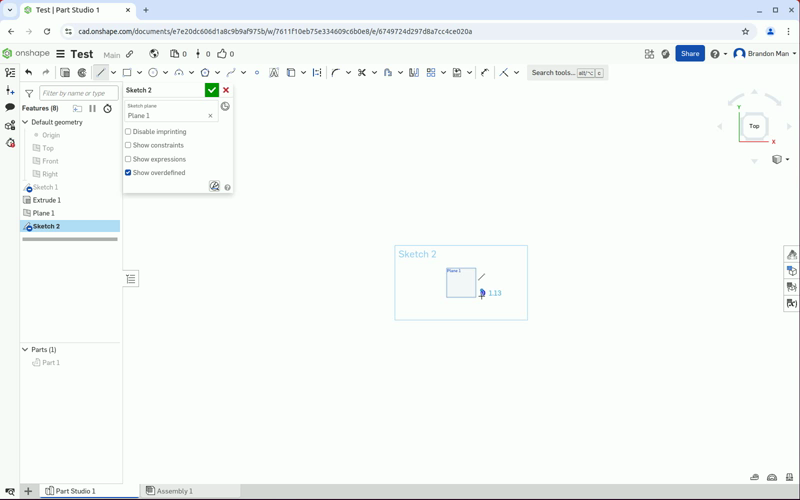
scroll(6)
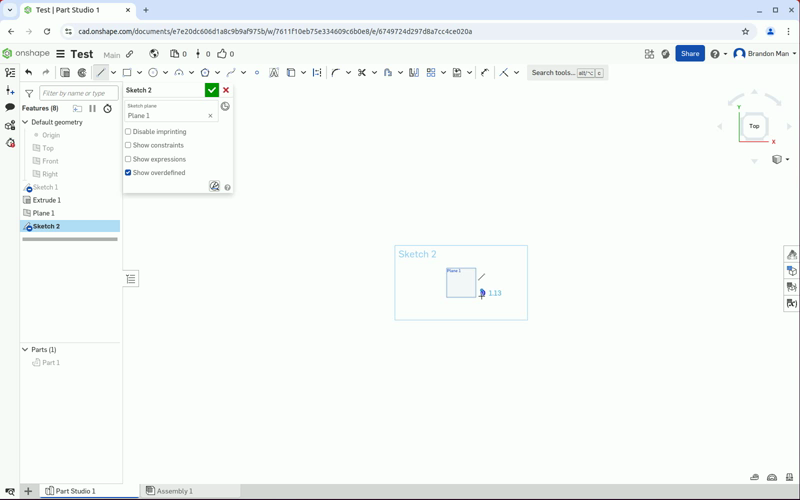
scroll(6)
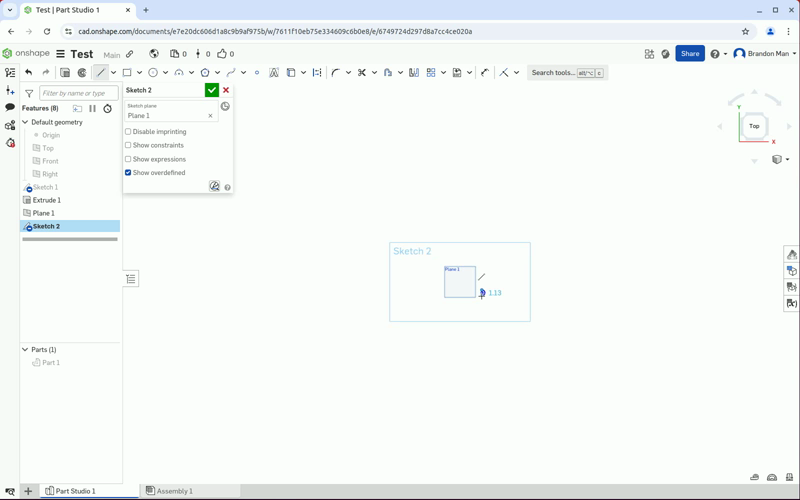
scroll(6)
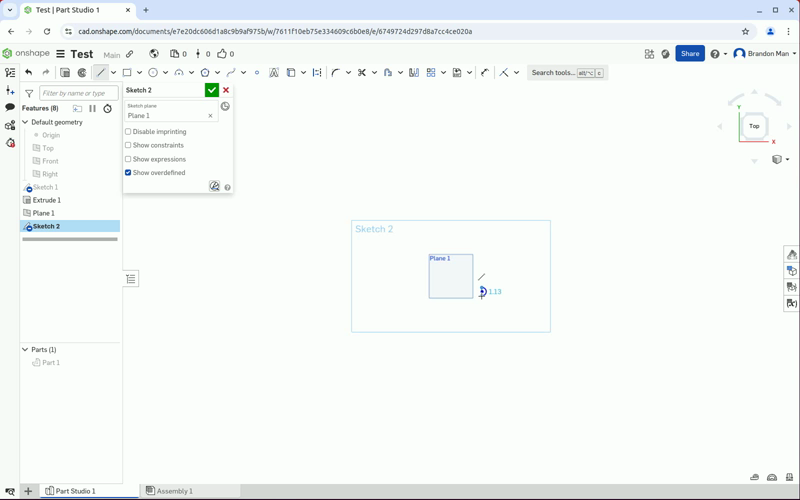
scroll(6)
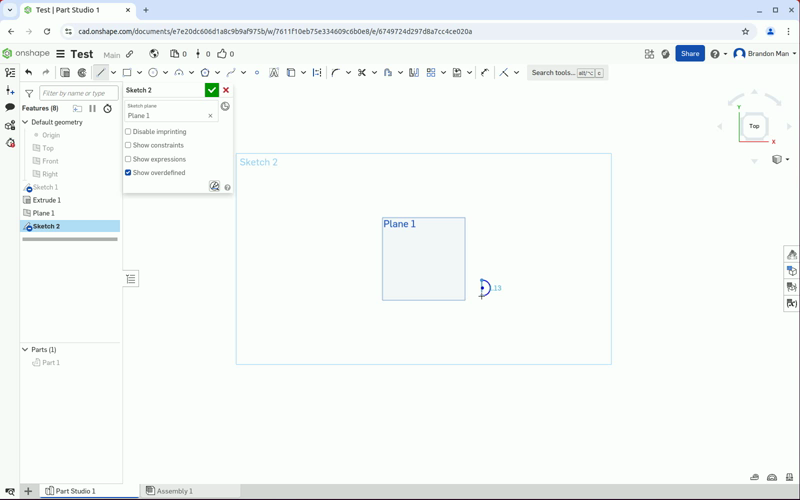
scroll(6)
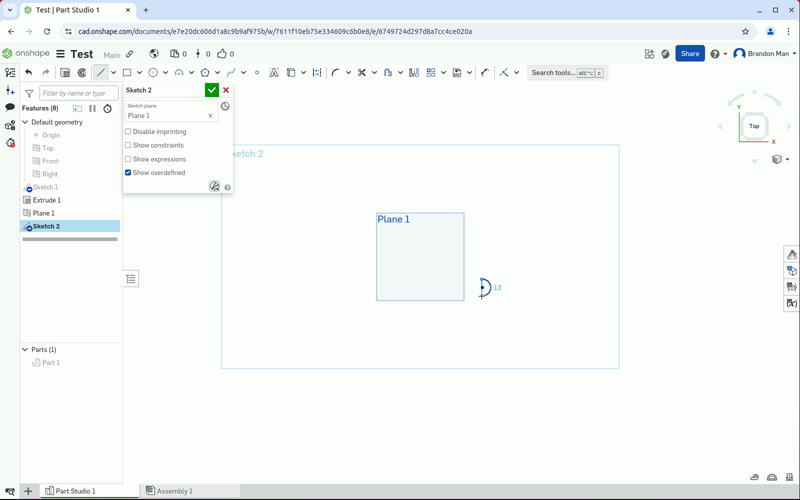
scroll(6)
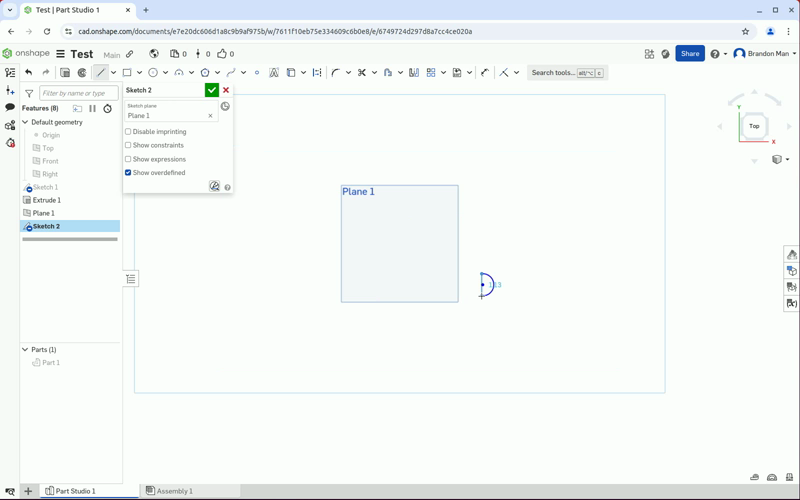
scroll(6)
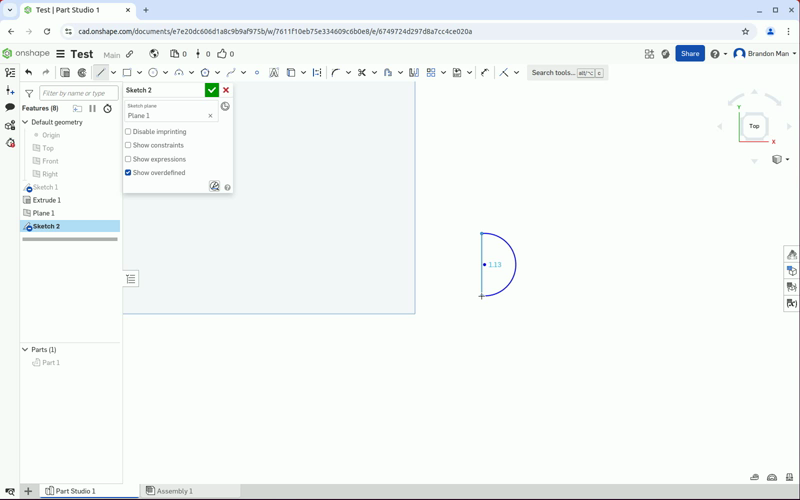
key_up(shift)
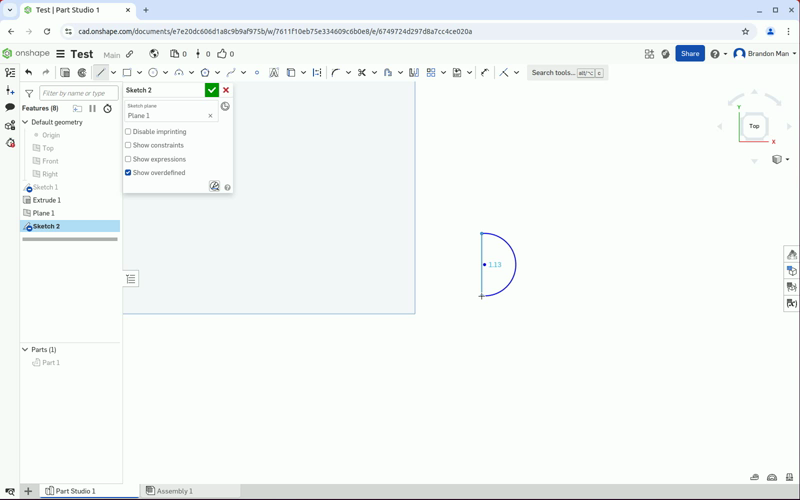
click(481, 295)
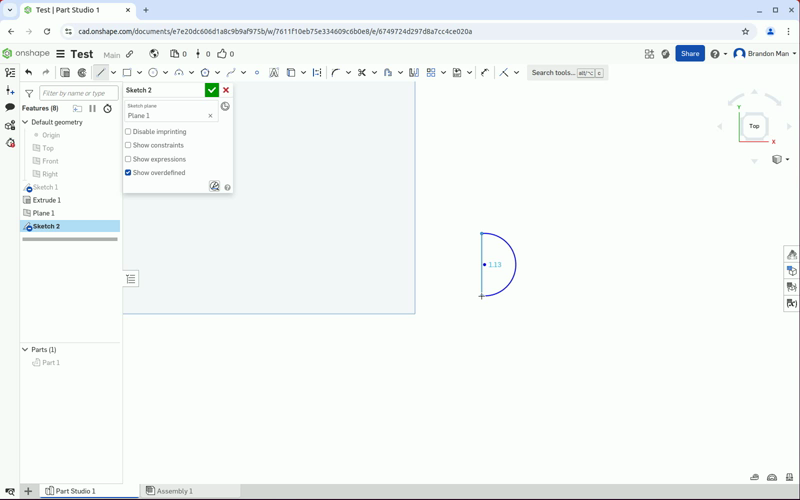
scroll(-6)
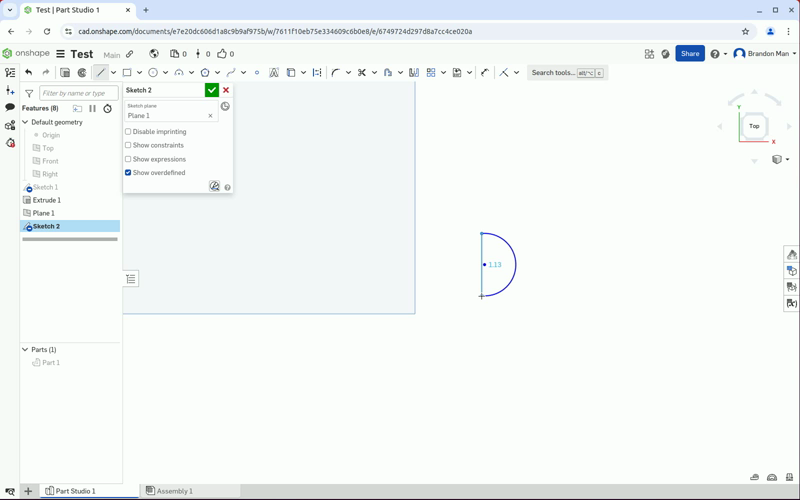
scroll(-6)
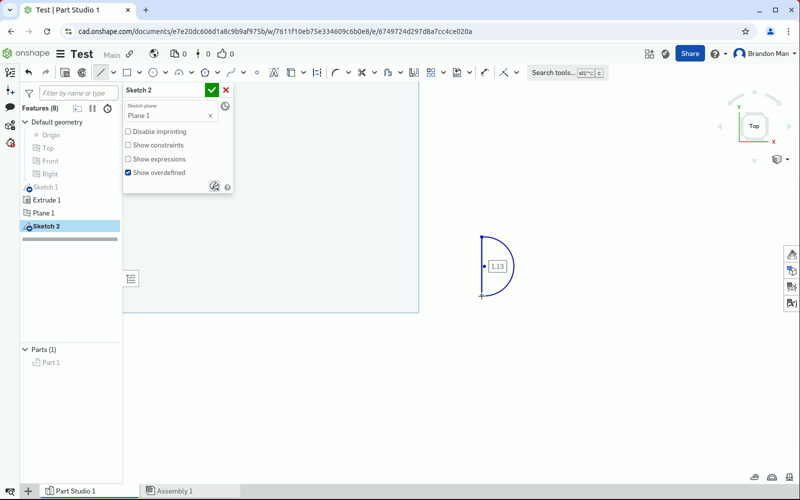
scroll(-6)
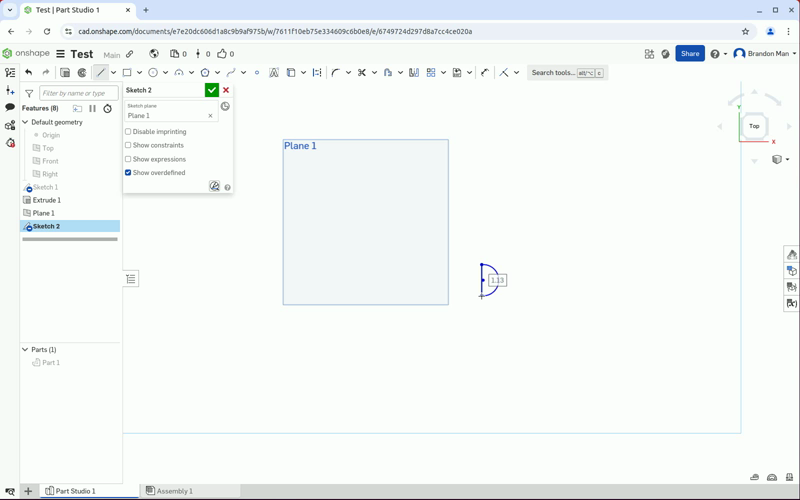
scroll(-6)
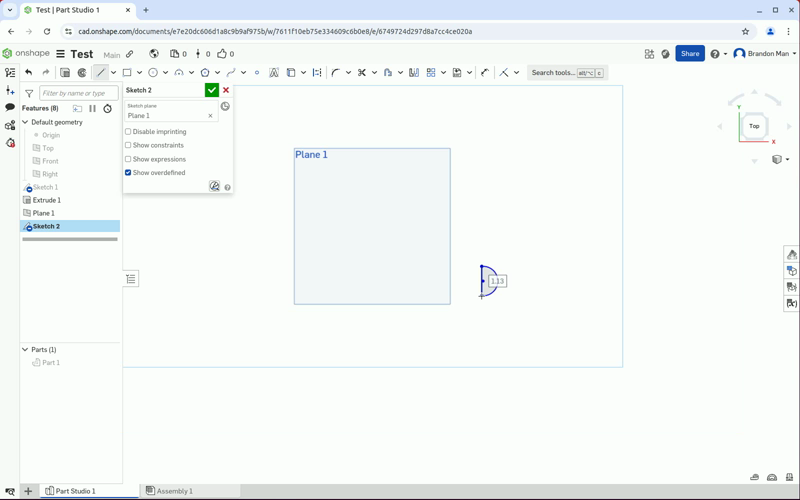
scroll(-6)
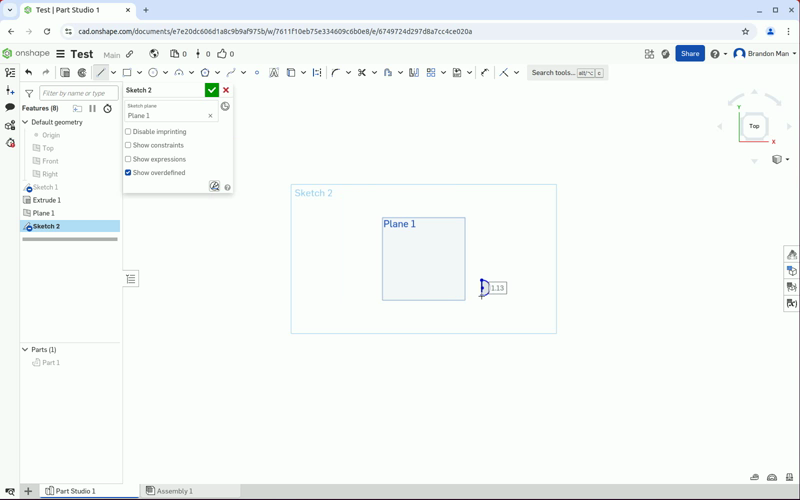
scroll(-6)
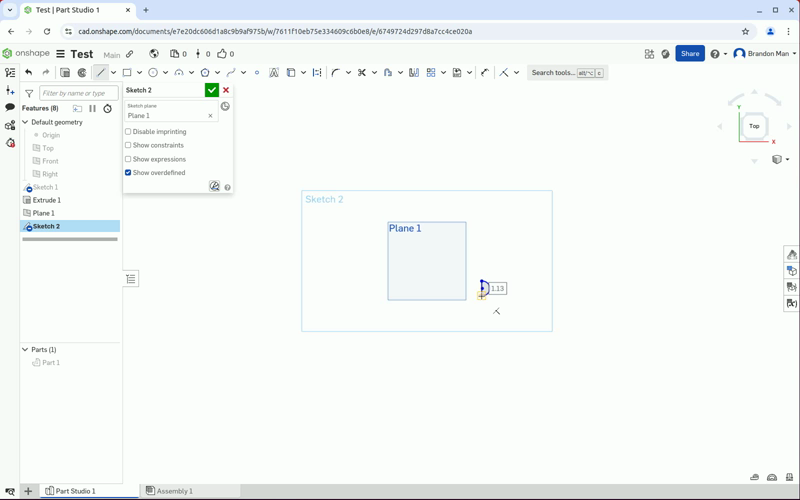
scroll(-6)
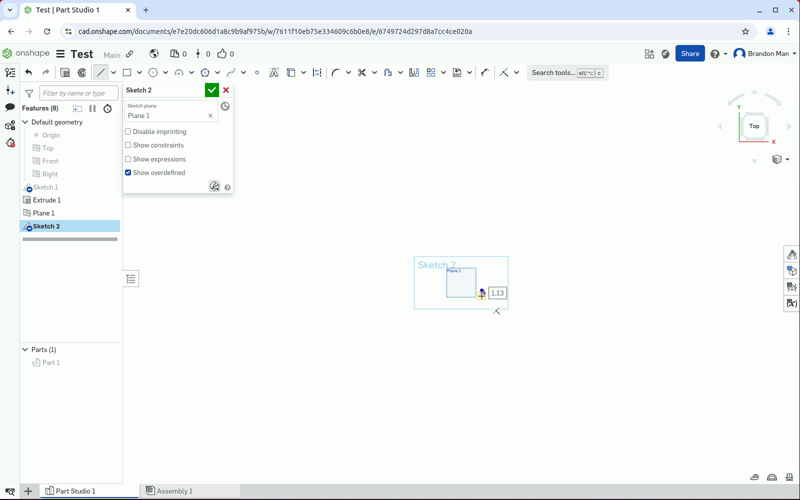
key(esc)
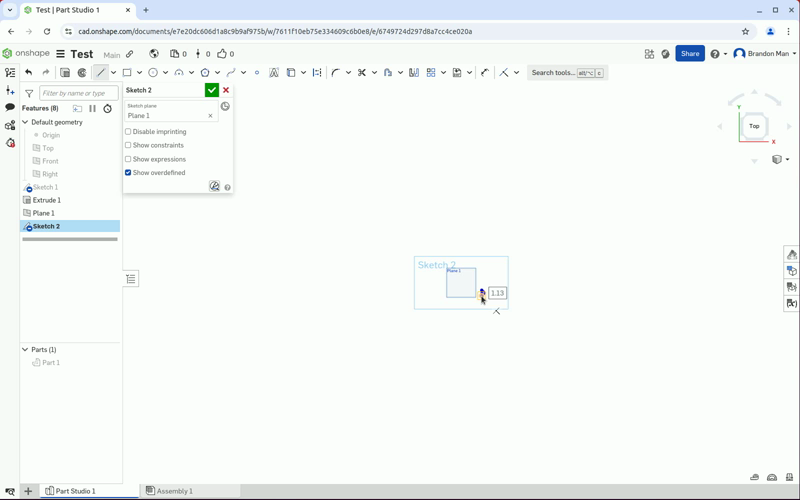
mouse_move(483, 293)
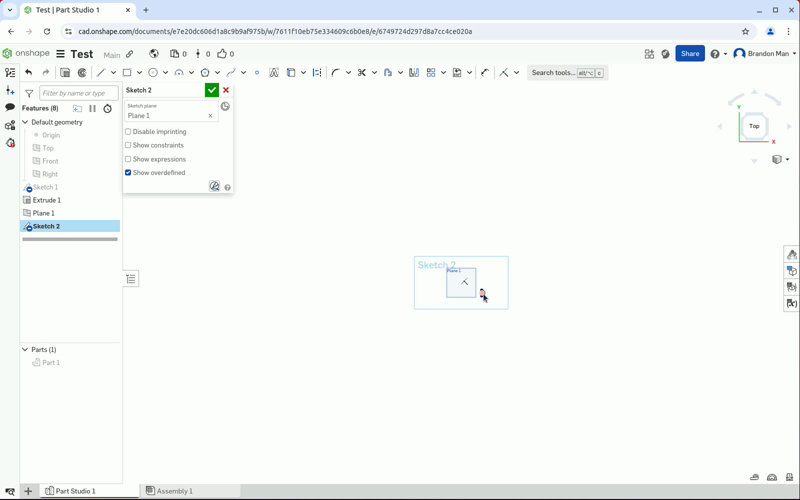
scroll(6)
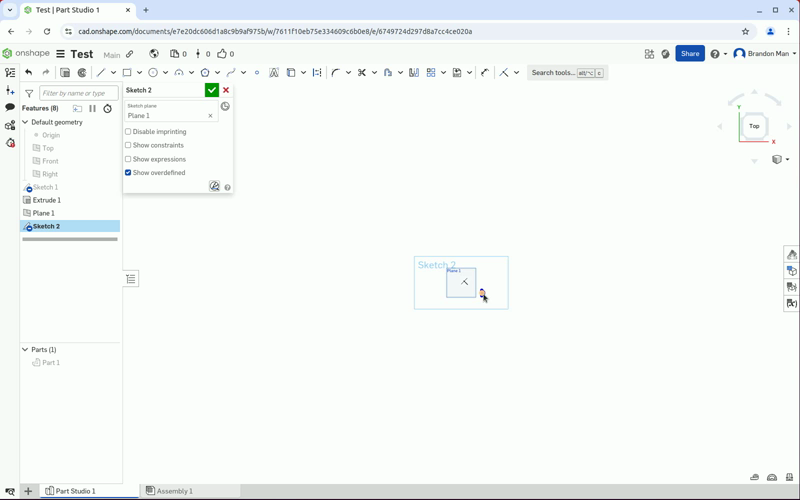
scroll(6)
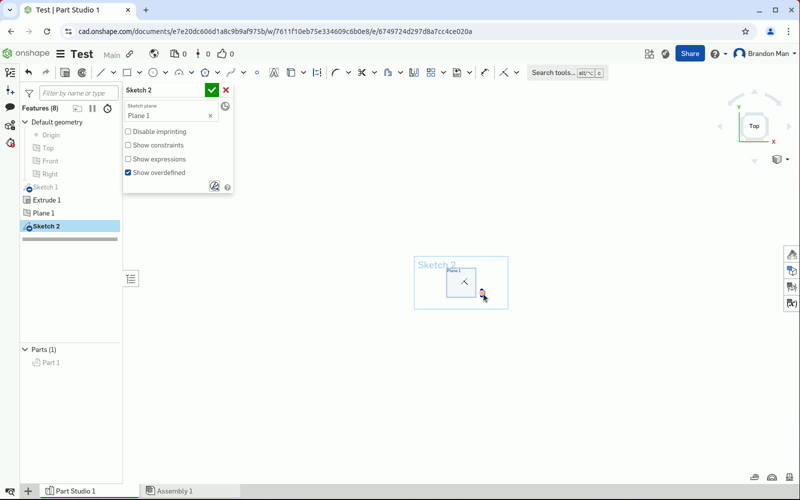
scroll(6)
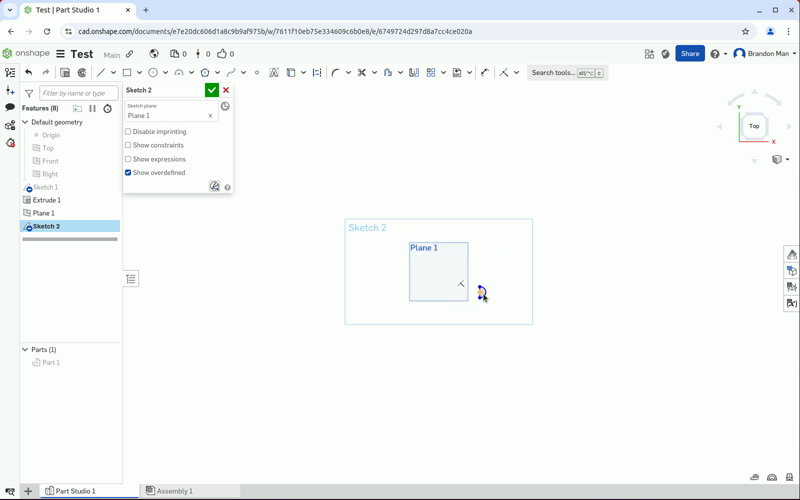
scroll(6)
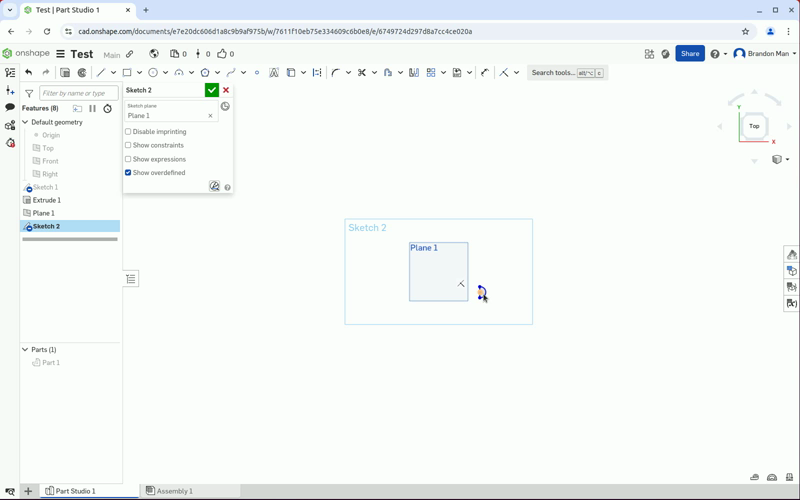
scroll(6)
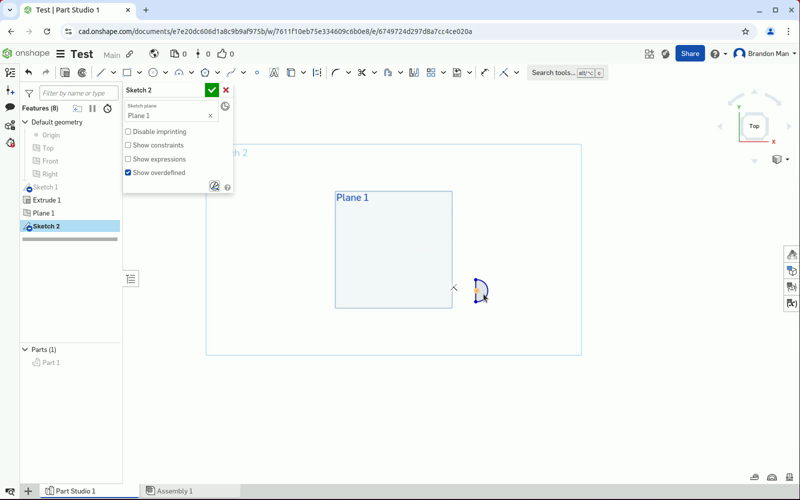
scroll(6)
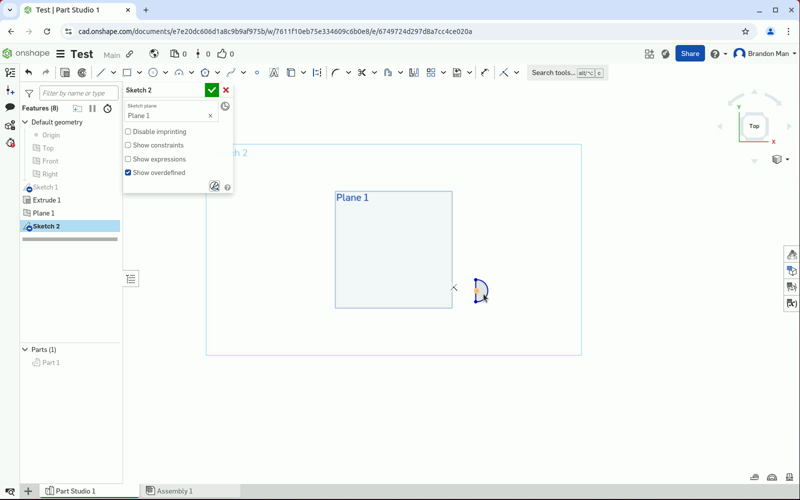
scroll(6)
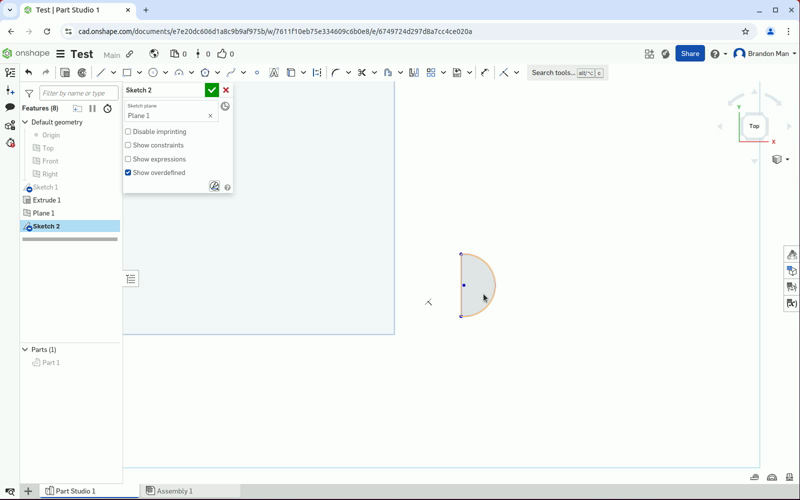
click(483, 293)
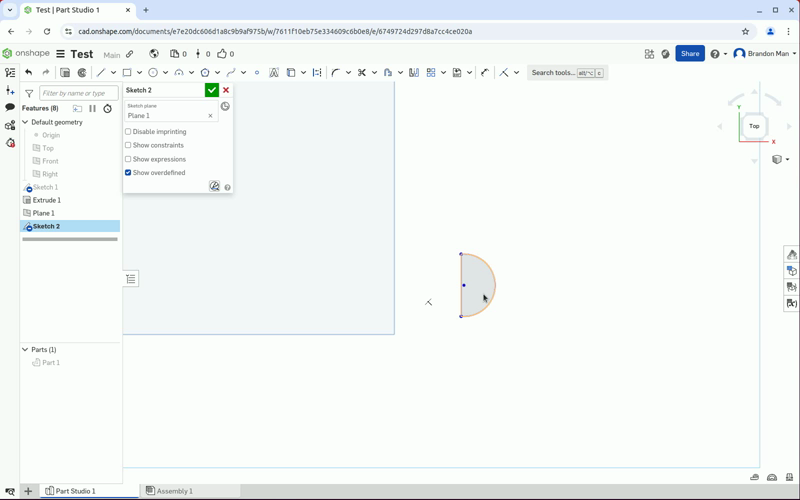
scroll(-6)
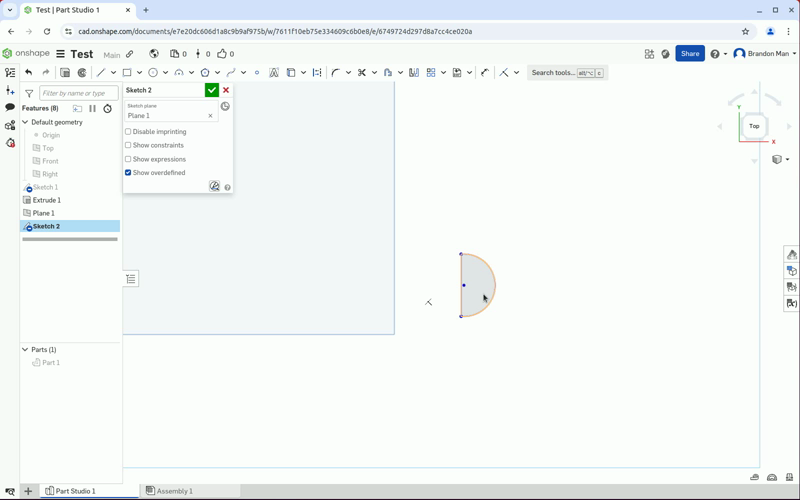
scroll(-6)
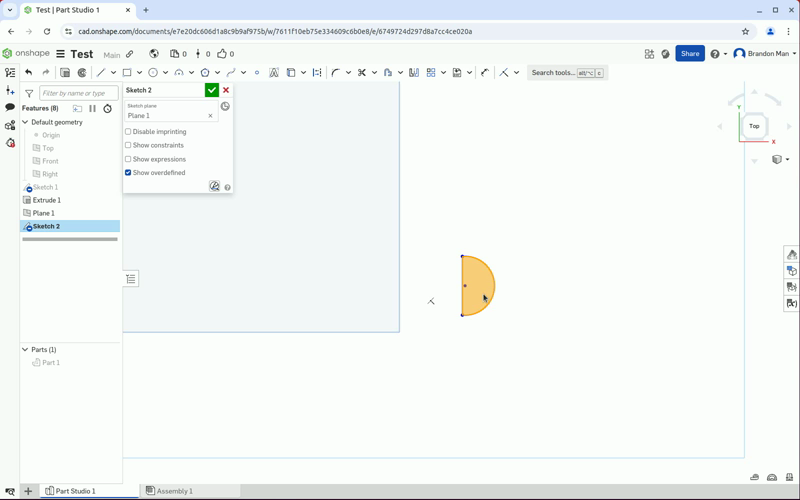
scroll(-6)
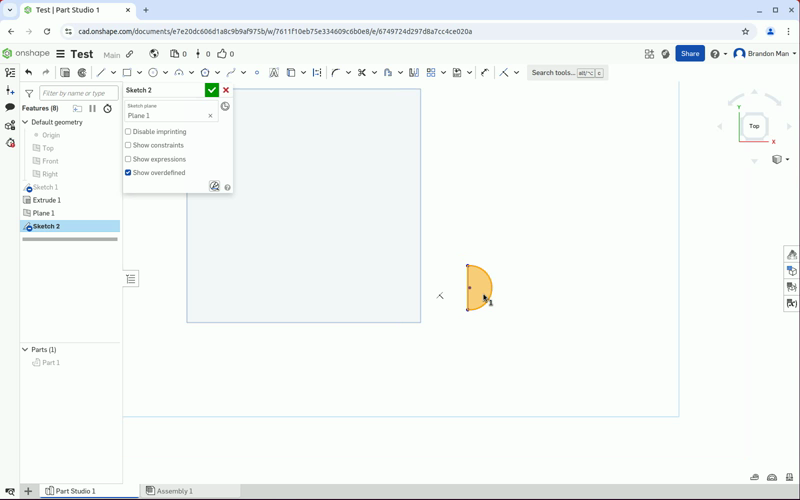
scroll(-6)
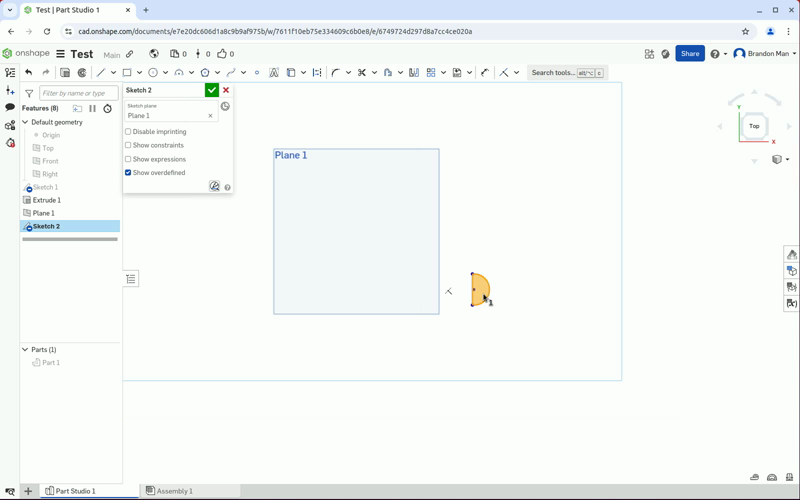
scroll(-6)
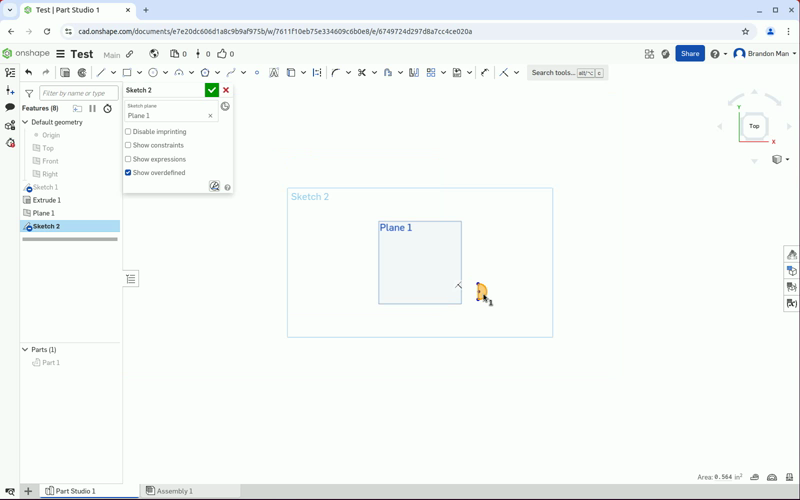
scroll(-6)
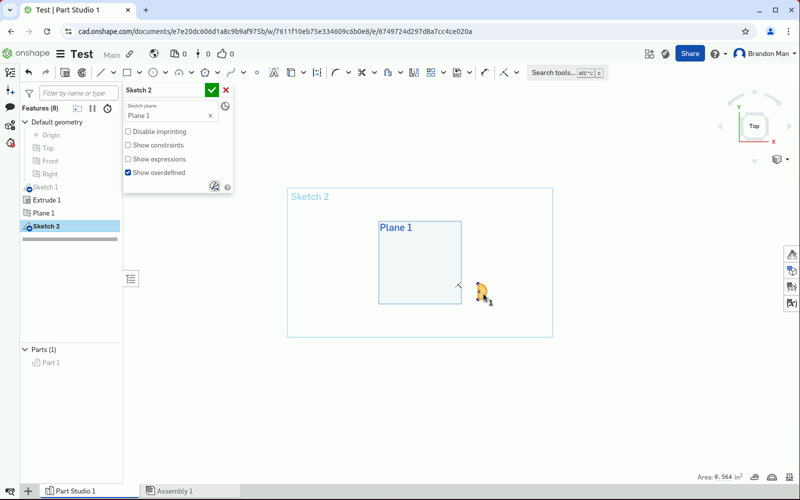
scroll(-6)
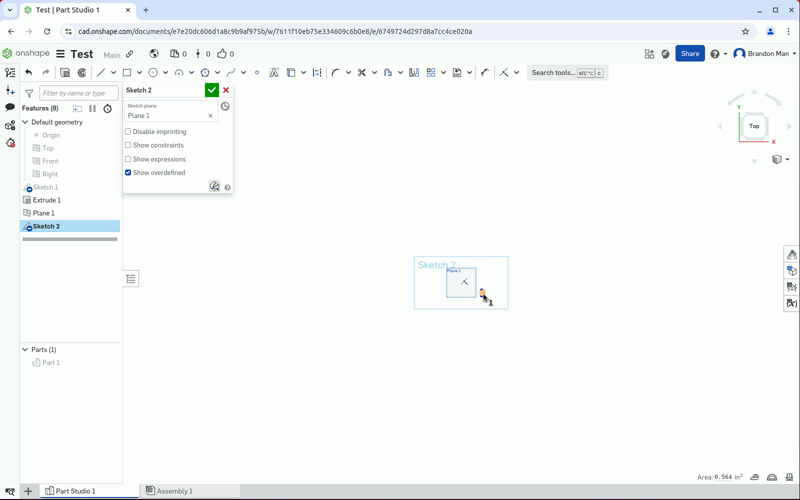
mouse_move(73, 352)
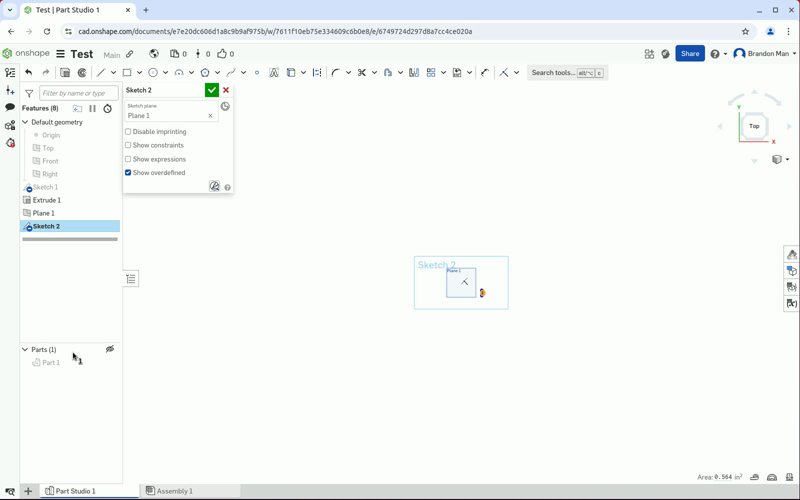
key(shift+y)
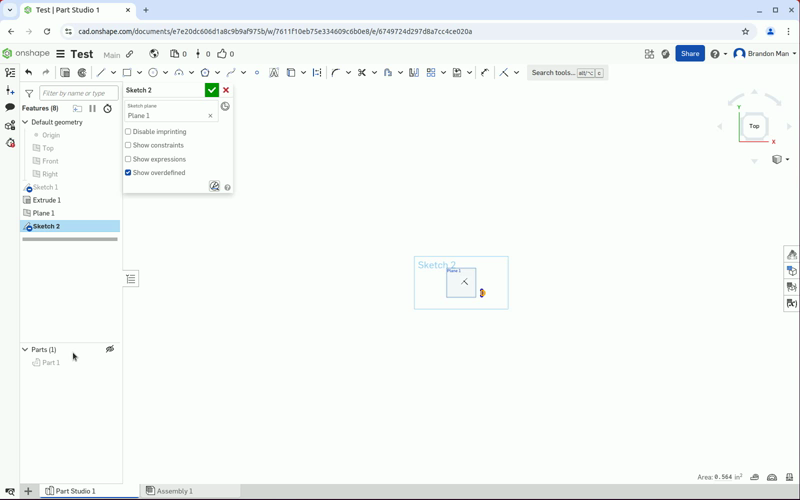
key(shift+e)
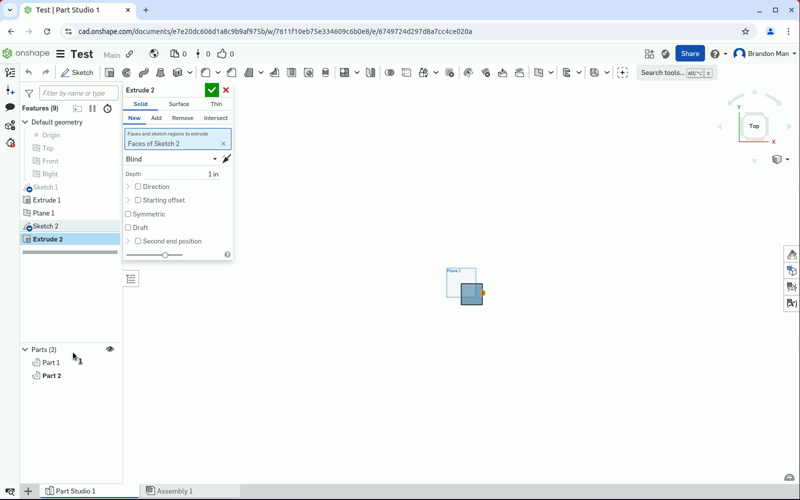
mouse_move(143, 106)
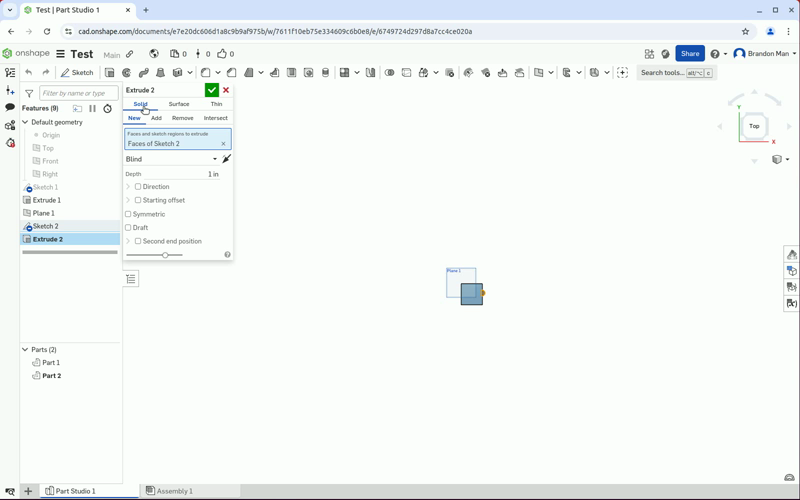
click(143, 106)
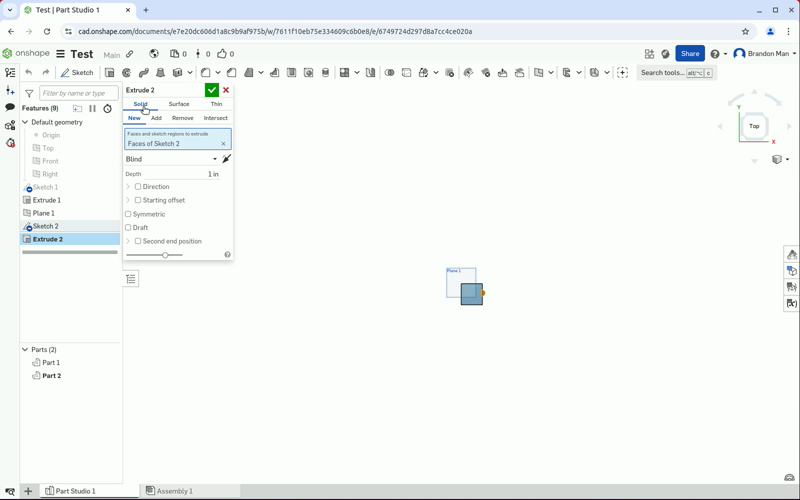
mouse_move(186, 120)
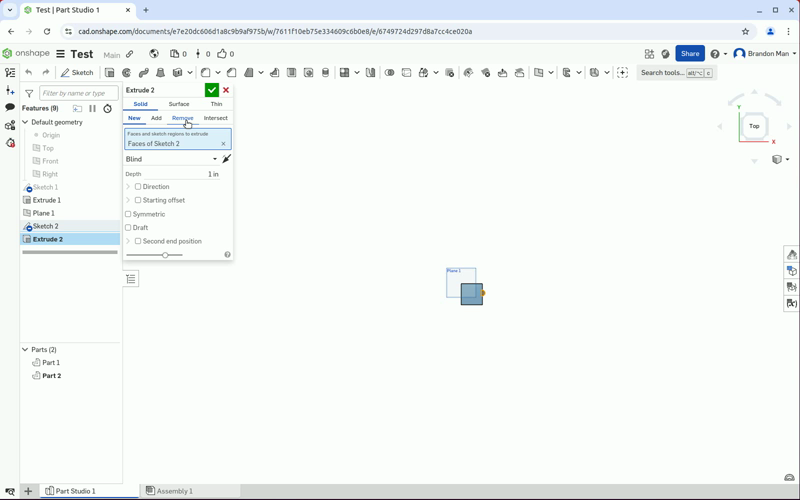
click(186, 120)
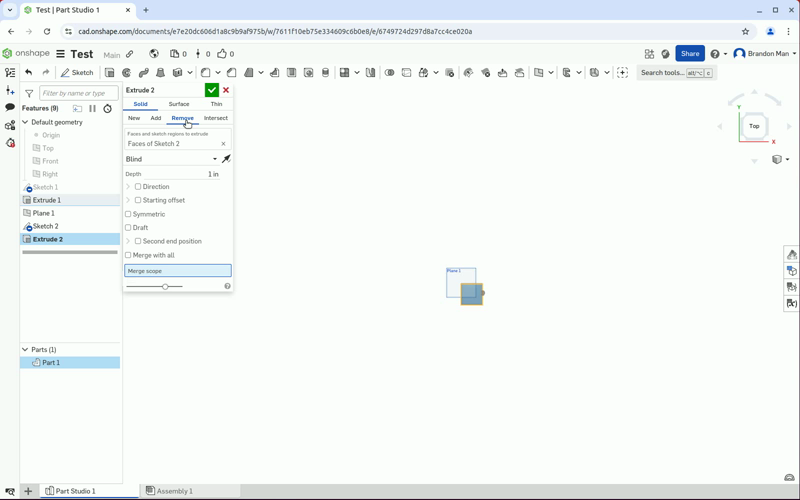
key(tab, 4)
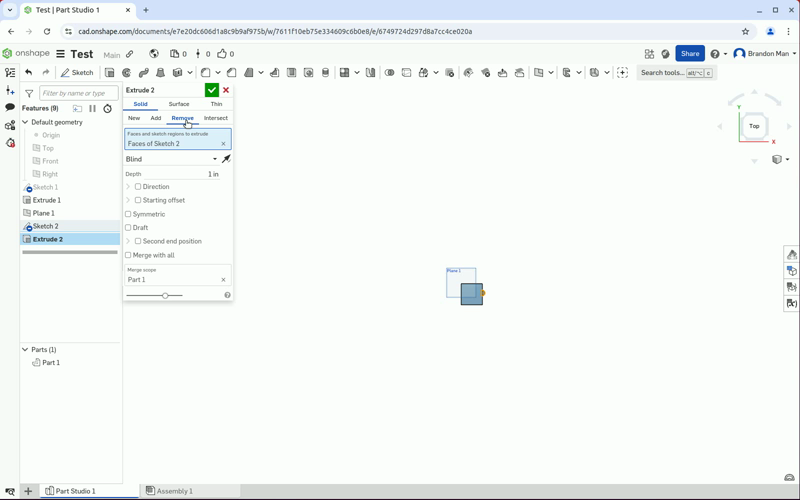
text(28.645)
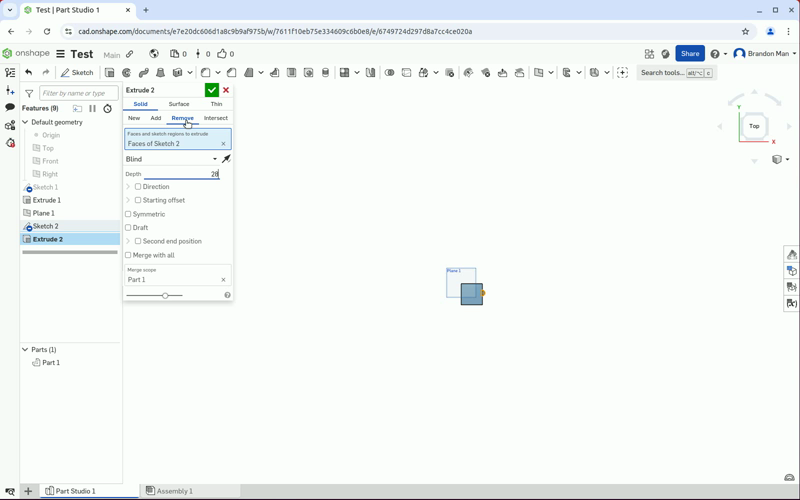
key(tab, 6)
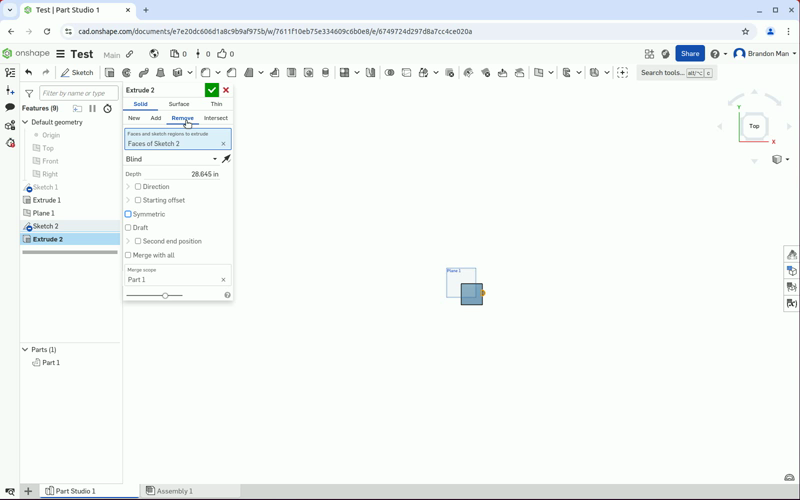
key(space)
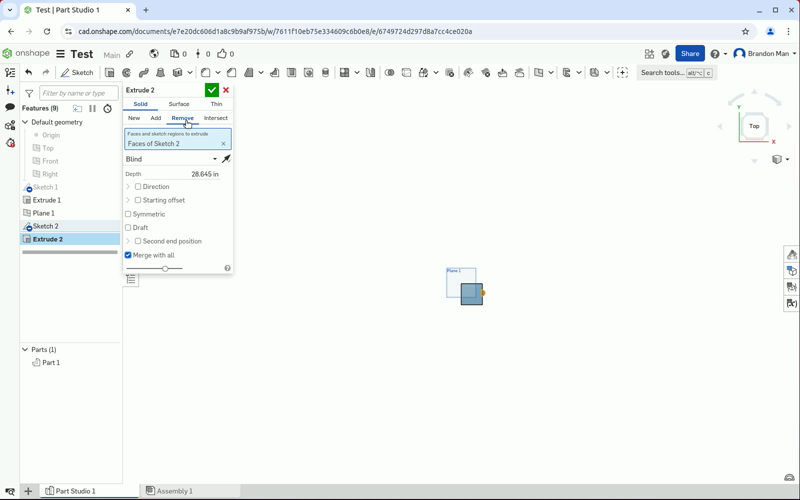
key(enter)
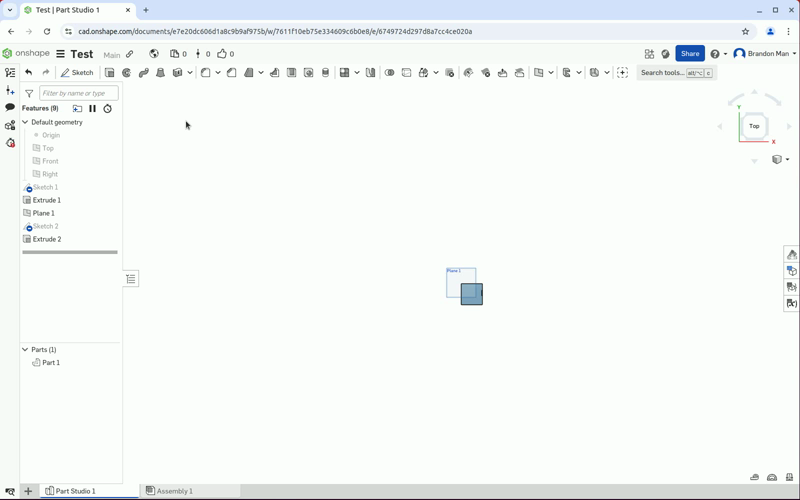
key(shift+h)
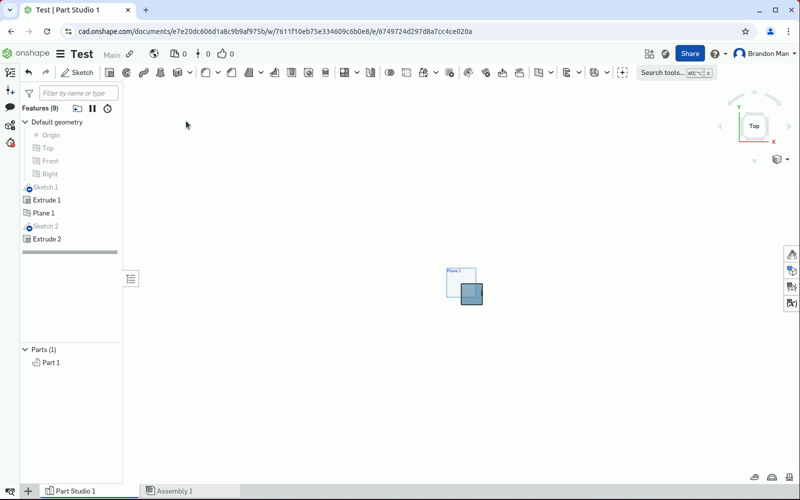
key(shift+h)
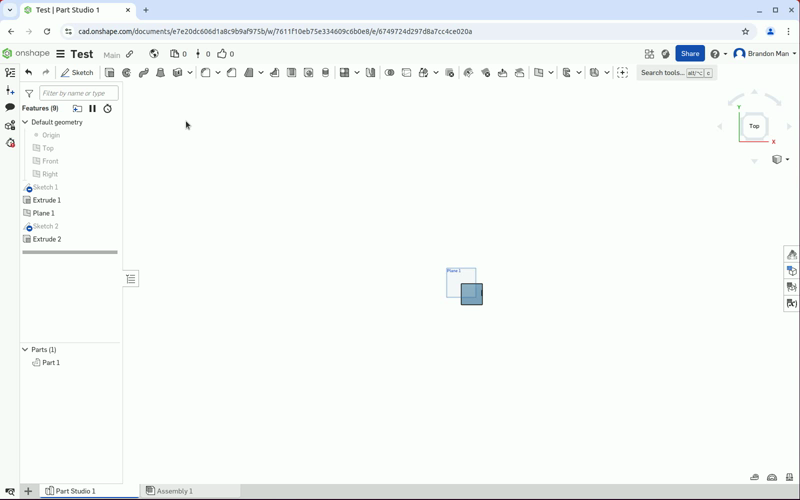
mouse_move(73, 189)
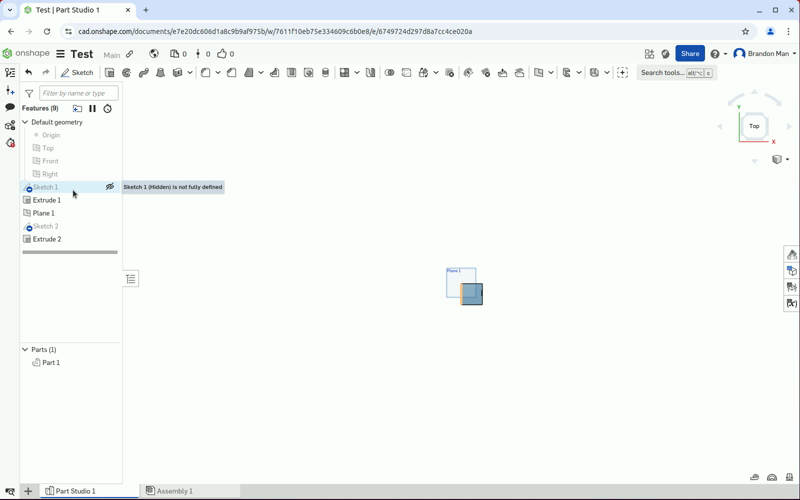
click(73, 189)
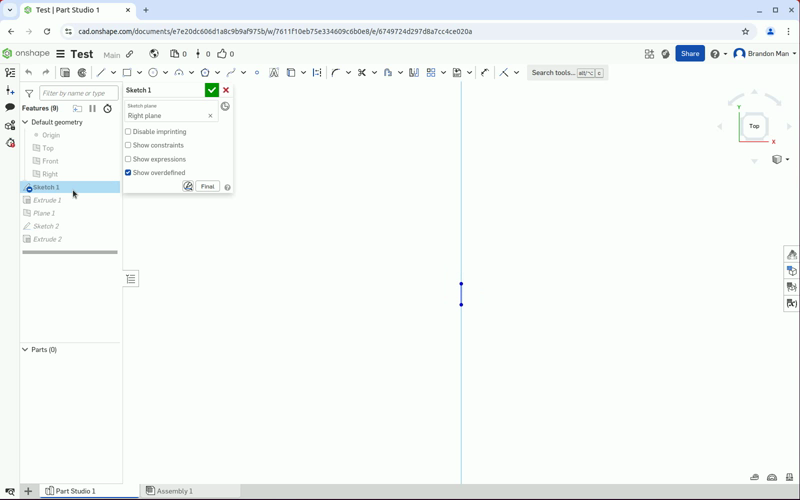
mouse_move(229, 92)
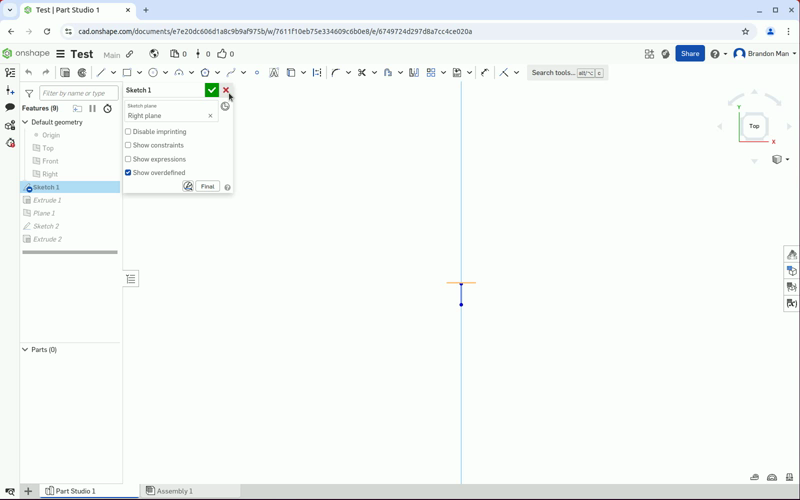
click(229, 92)
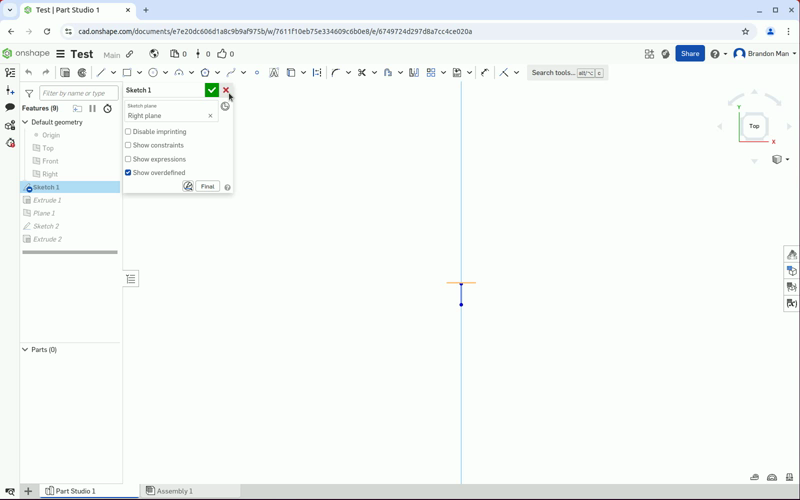
key(shift+s)
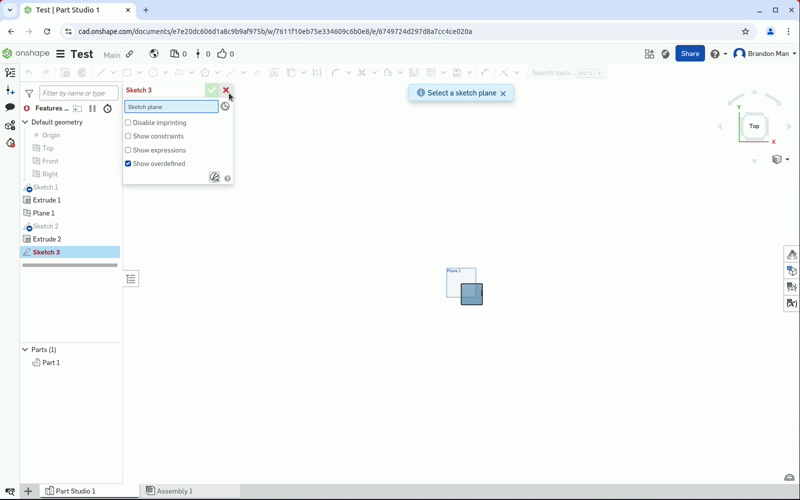
mouse_move(73, 215)
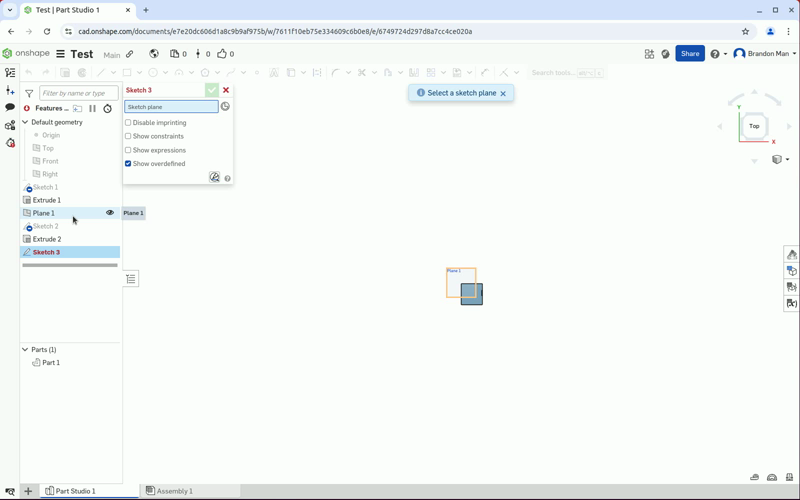
click(73, 215)
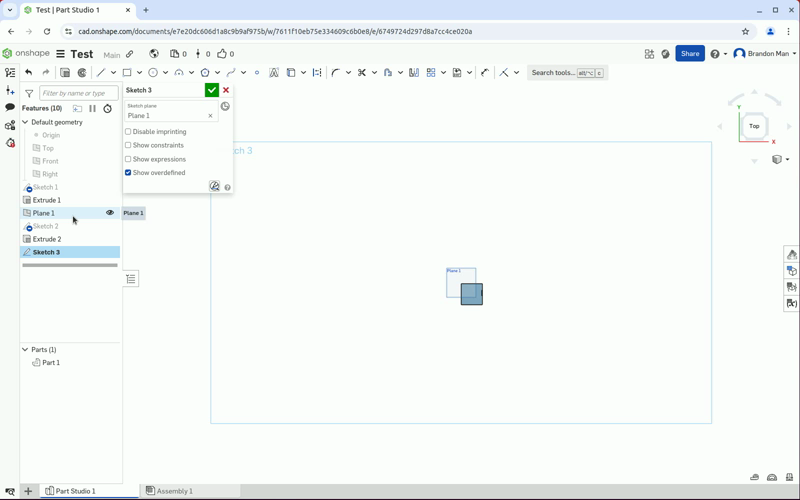
mouse_move(73, 352)
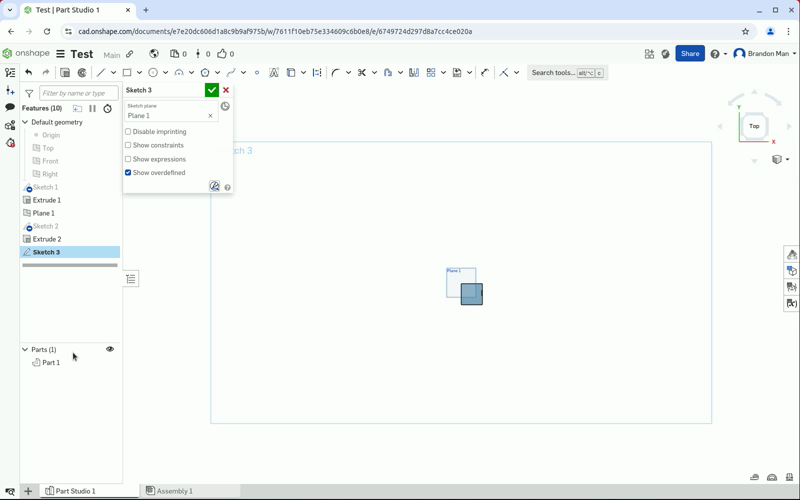
key(y)
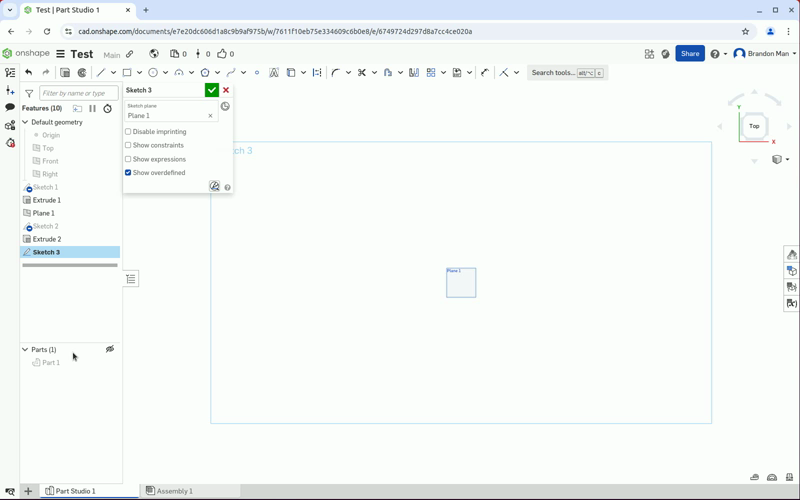
key(a)
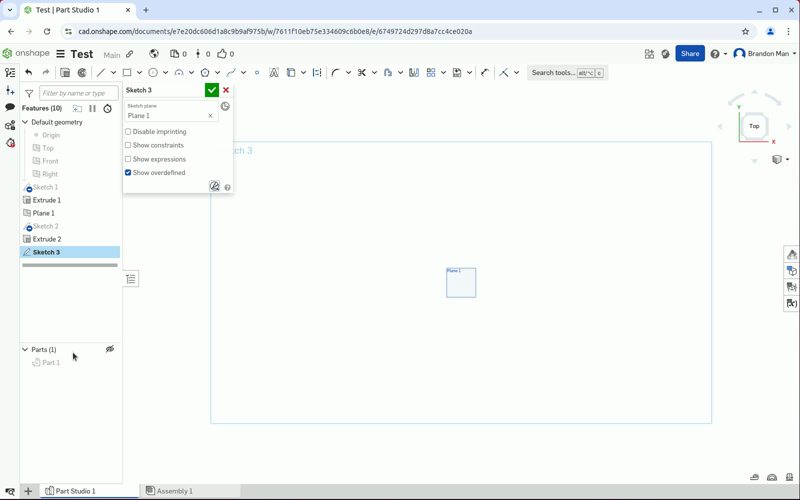
key_down(shift)
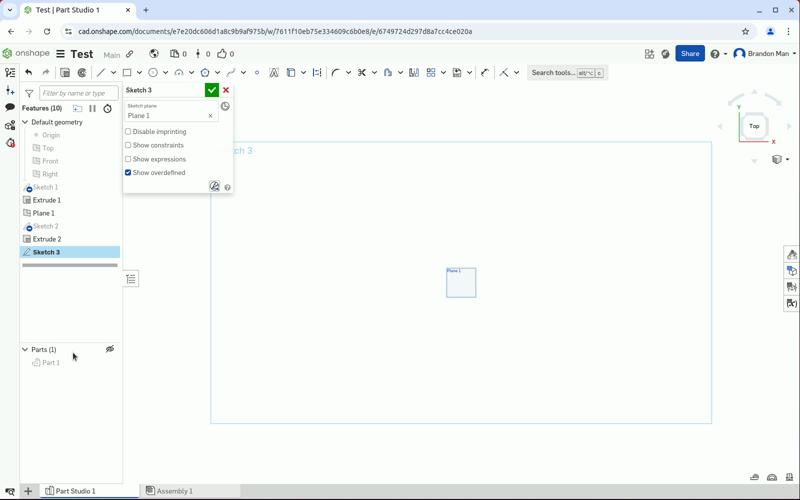
mouse_move(460, 295)
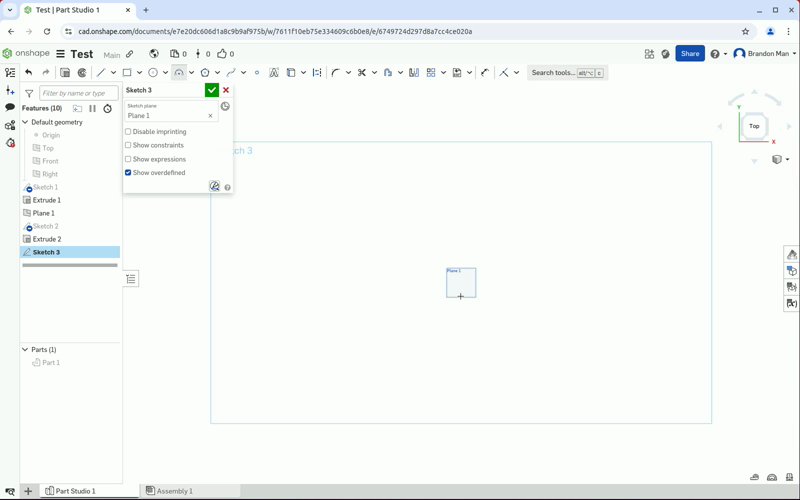
click(460, 295)
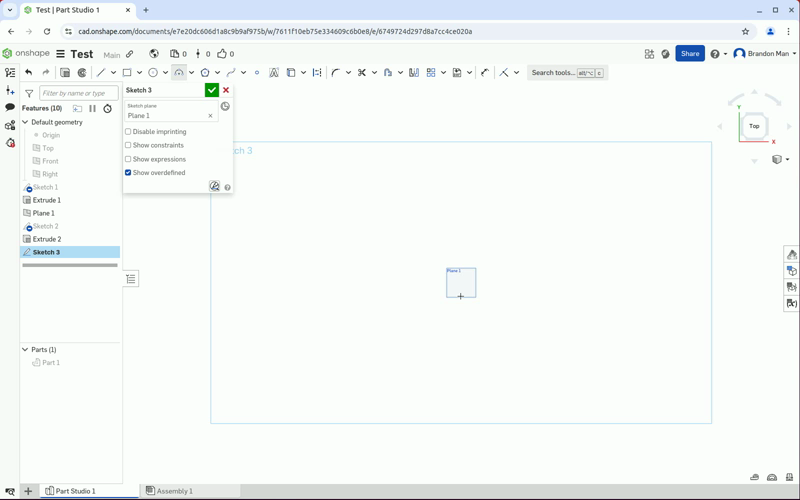
key_up(shift)
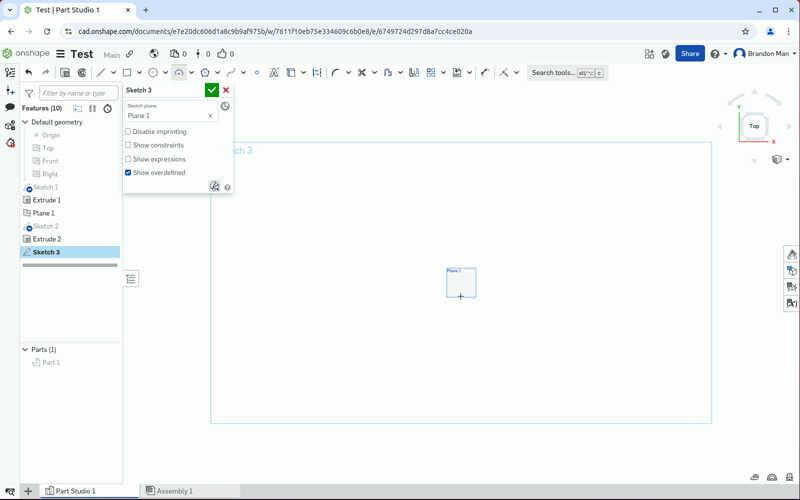
key_down(shift)
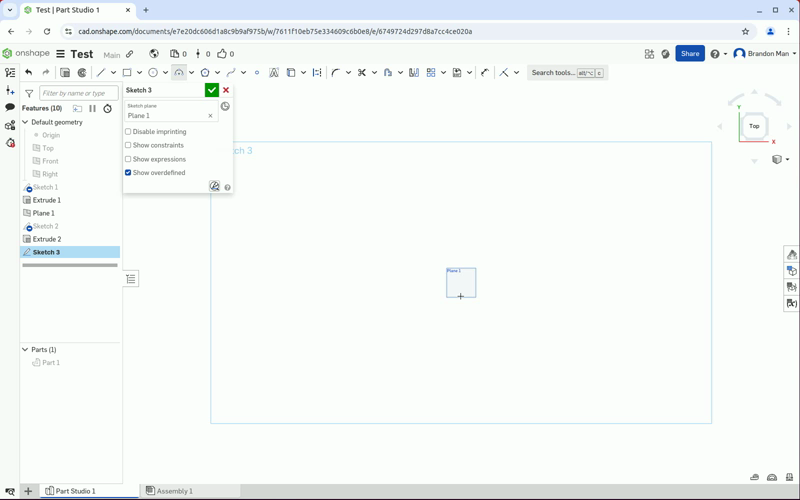
mouse_move(460, 290)
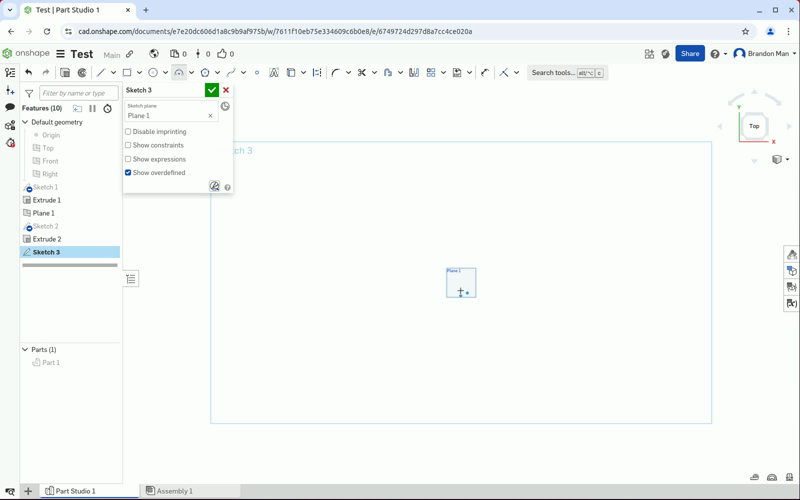
scroll(6)
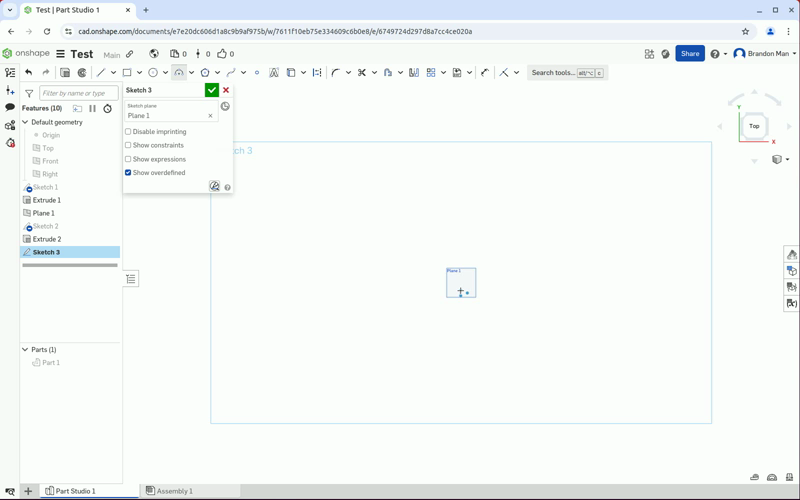
scroll(6)
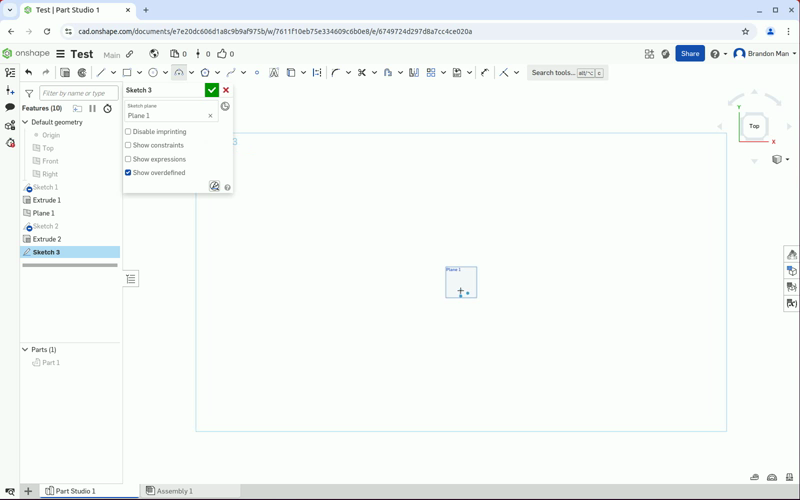
scroll(6)
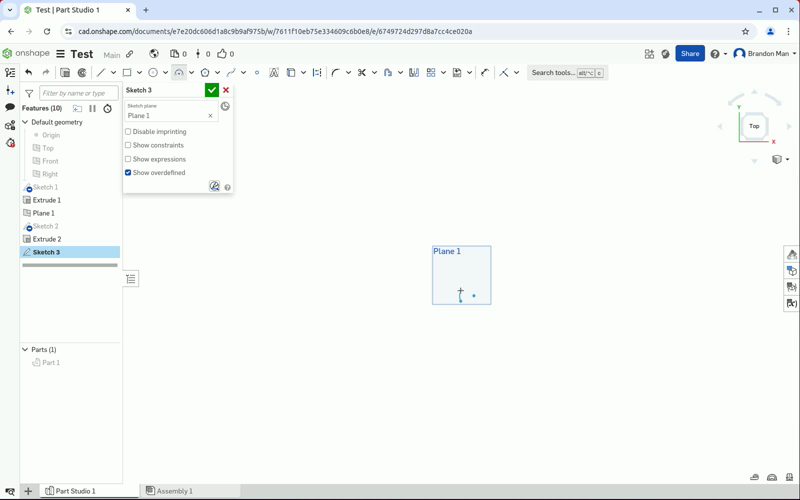
scroll(6)
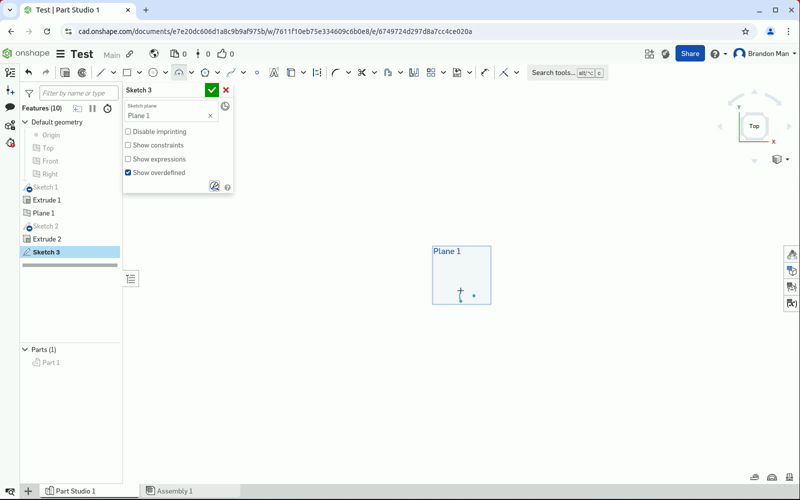
scroll(6)
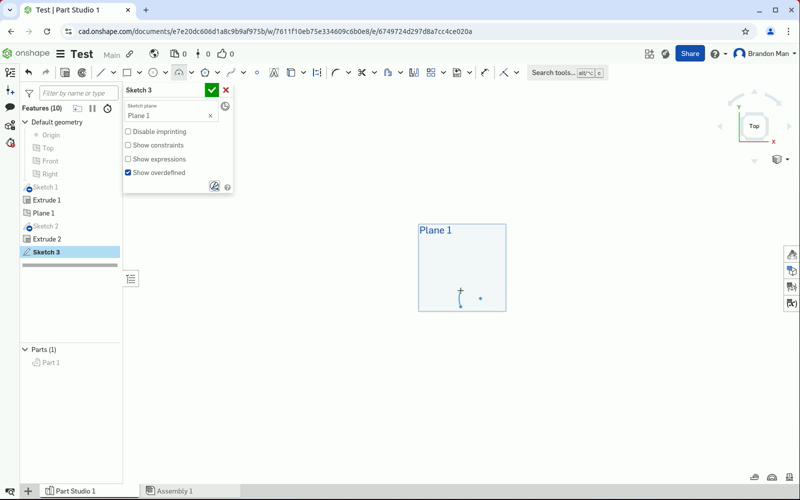
scroll(6)
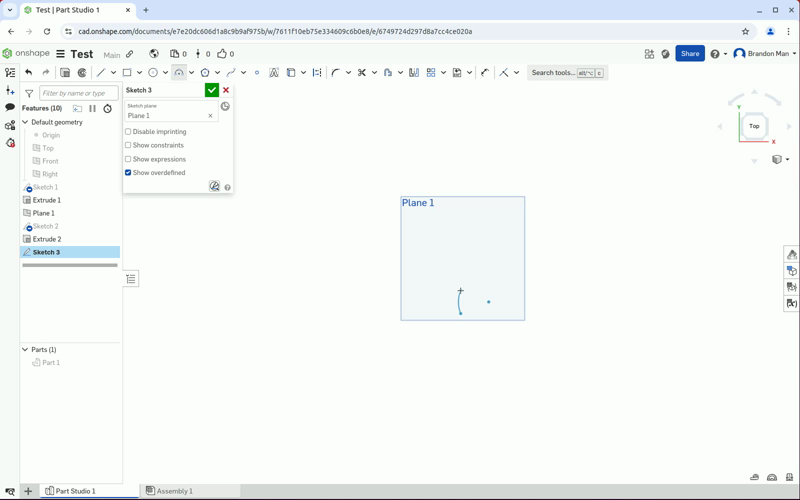
scroll(6)
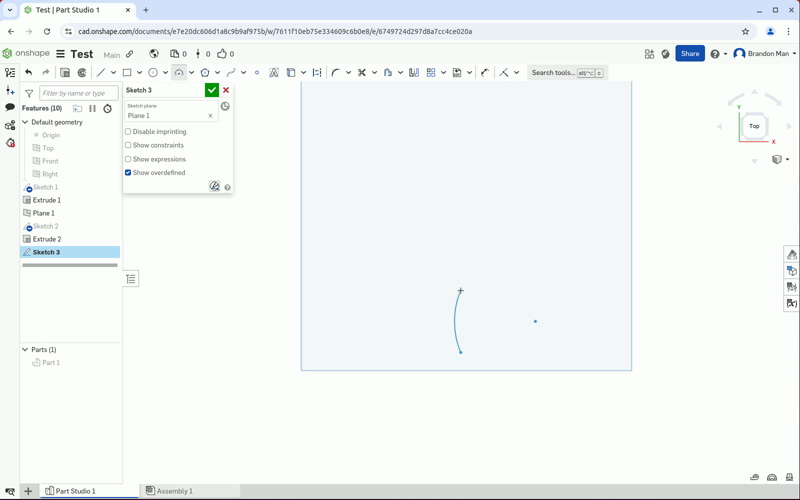
click(460, 290)
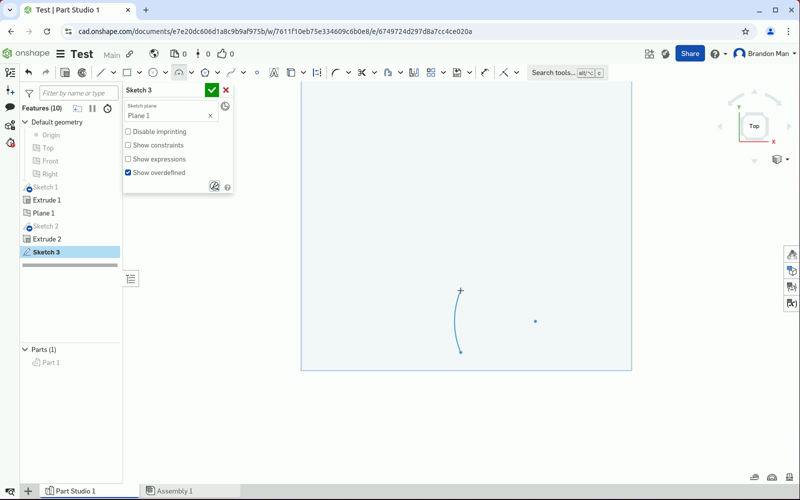
scroll(-6)
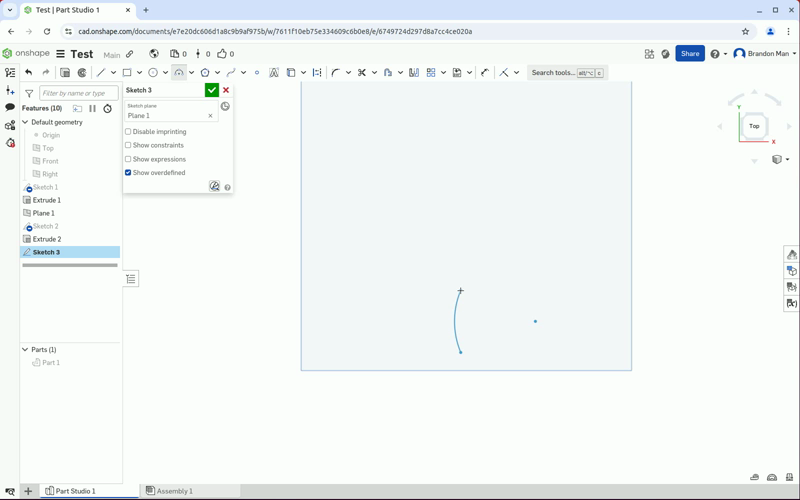
scroll(-6)
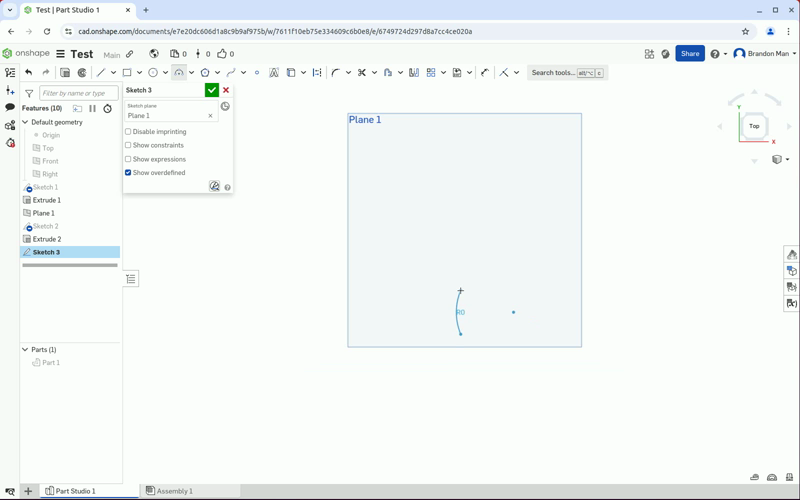
scroll(-6)
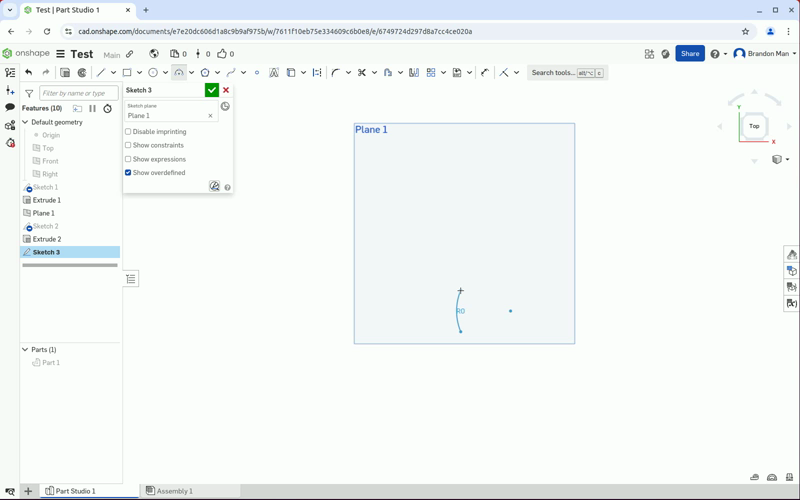
scroll(-6)
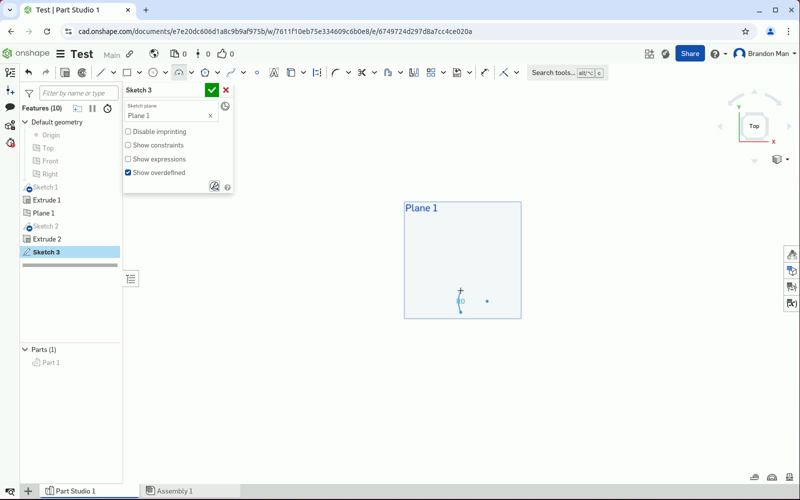
scroll(-6)
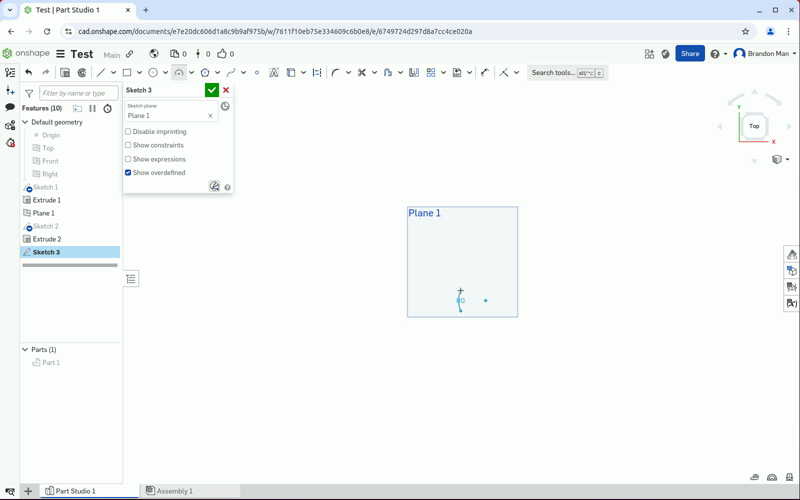
scroll(-6)
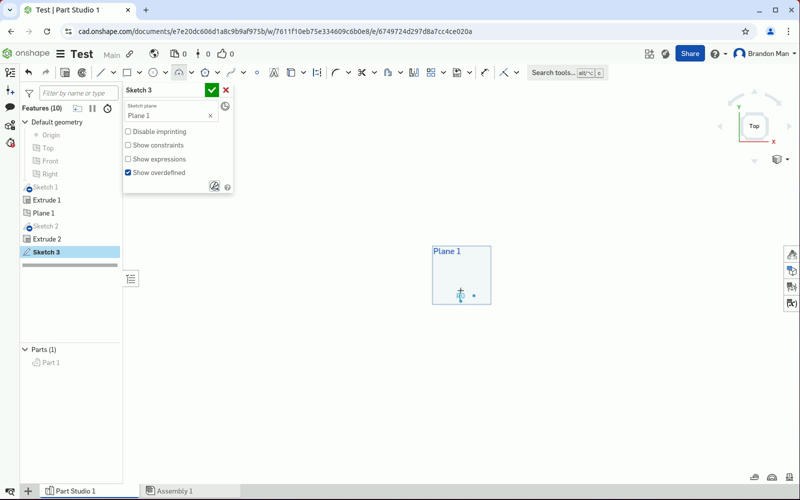
scroll(-6)
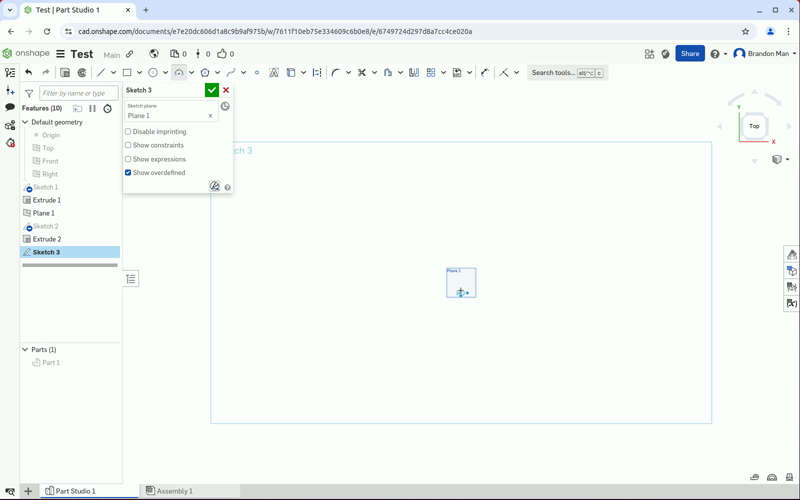
mouse_move(463, 292)
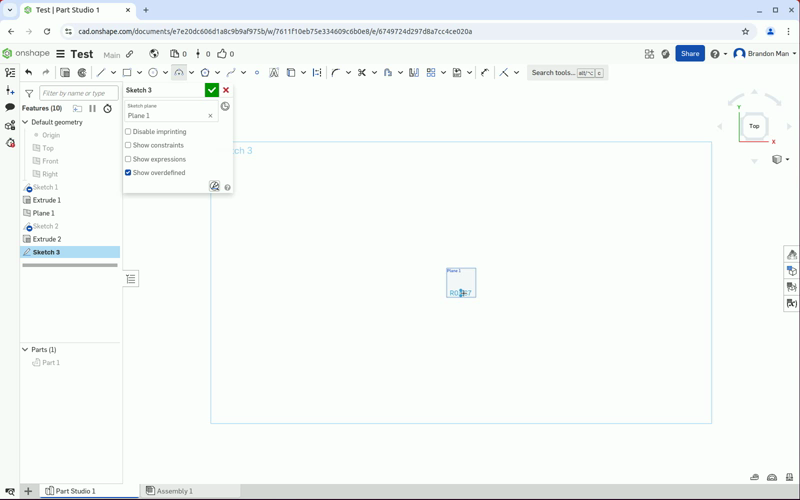
scroll(6)
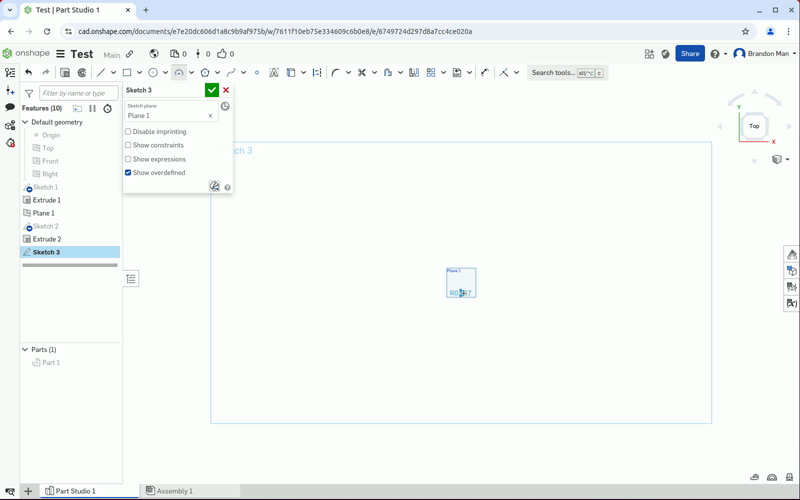
scroll(6)
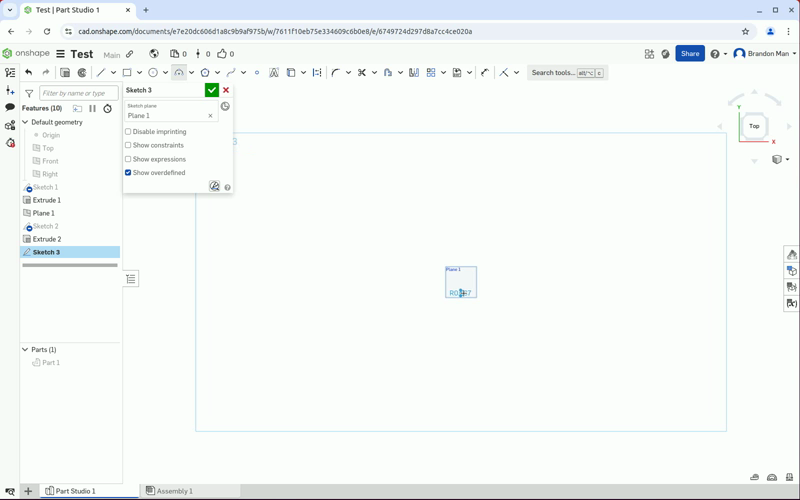
scroll(6)
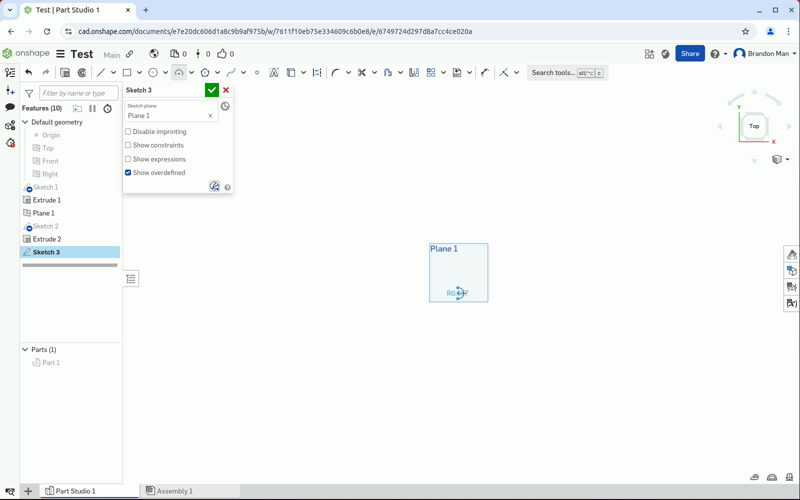
scroll(6)
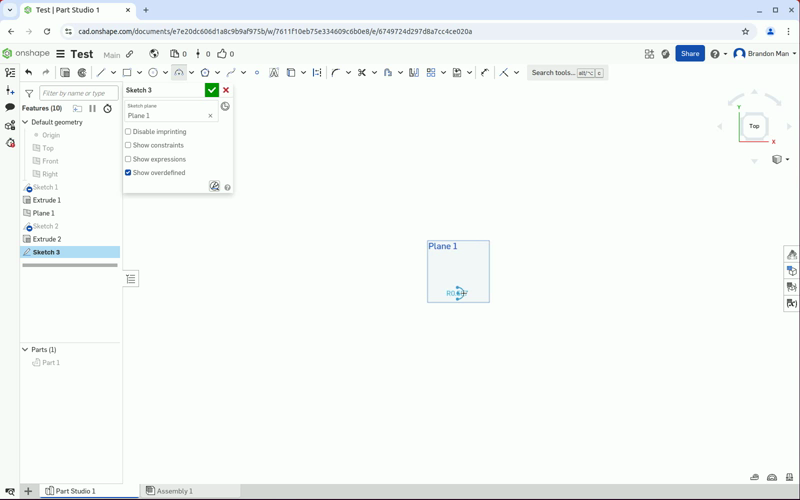
scroll(6)
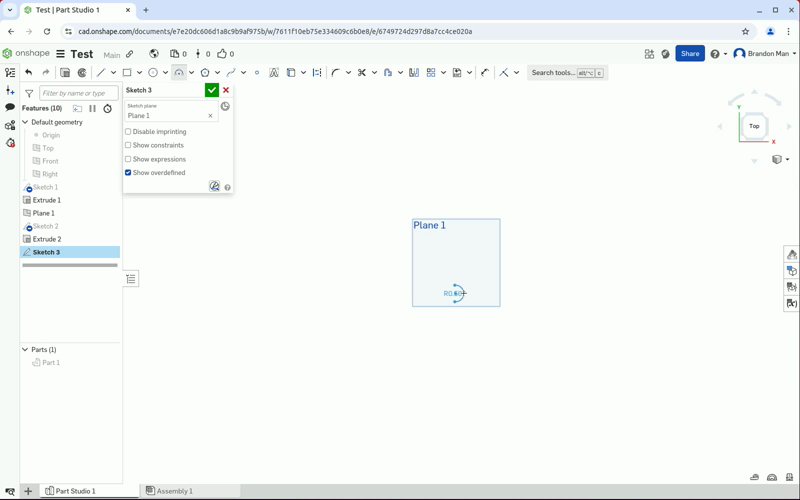
scroll(6)
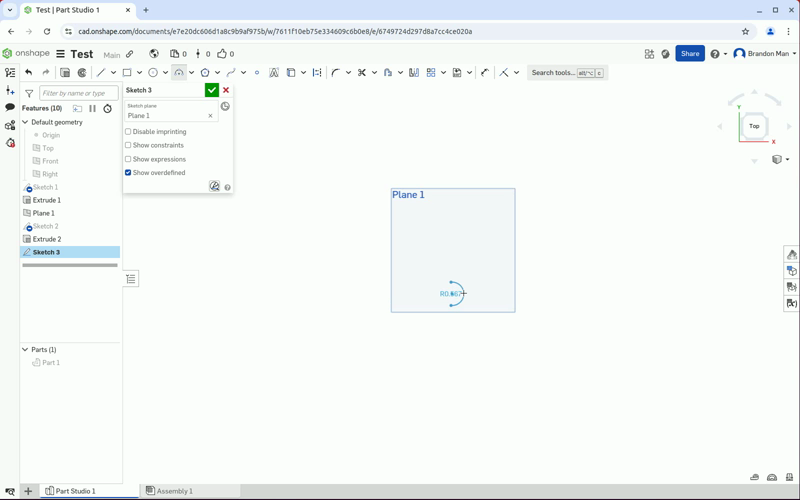
scroll(6)
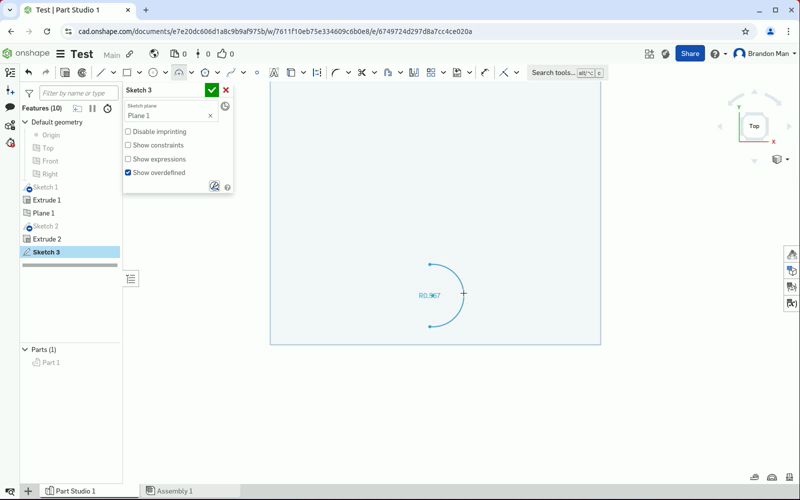
click(463, 292)
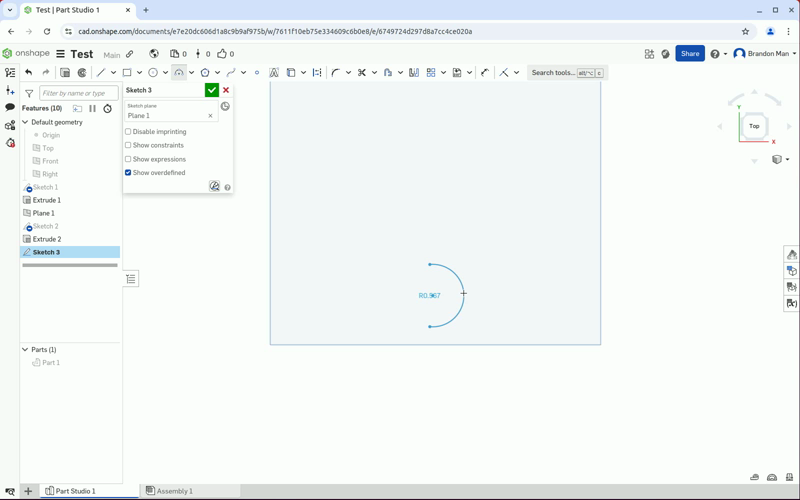
scroll(-6)
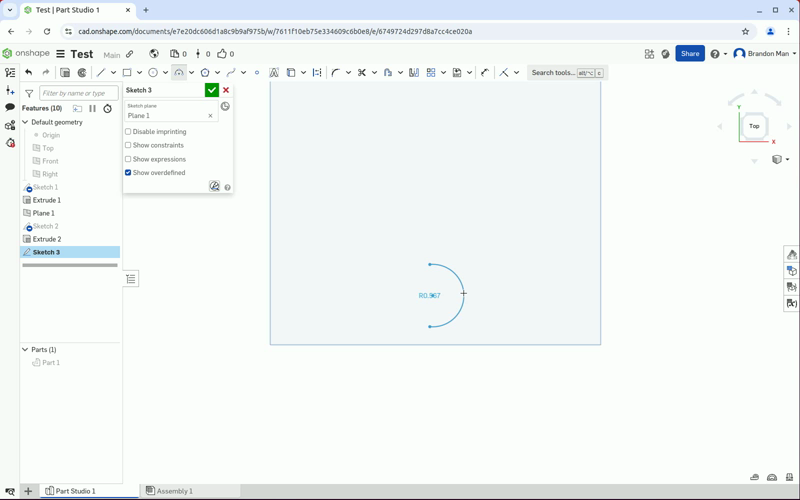
scroll(-6)
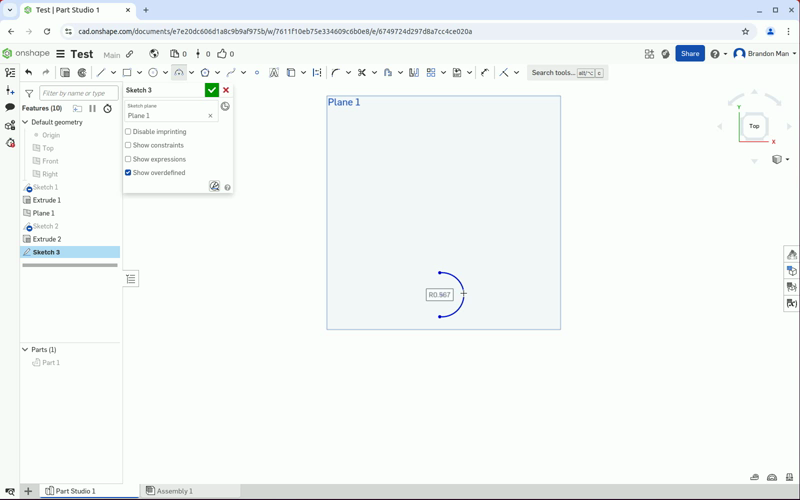
scroll(-6)
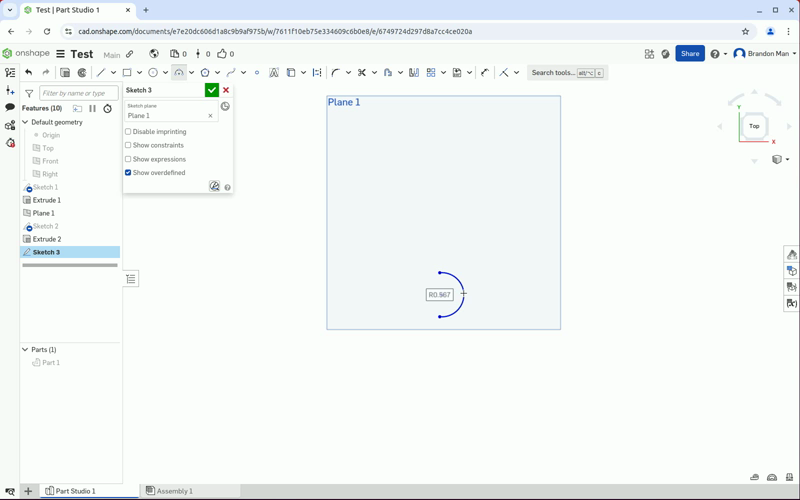
scroll(-6)
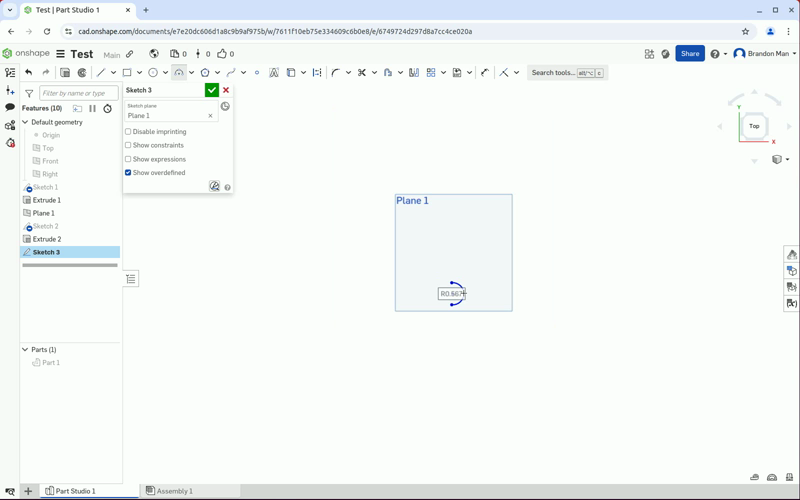
scroll(-6)
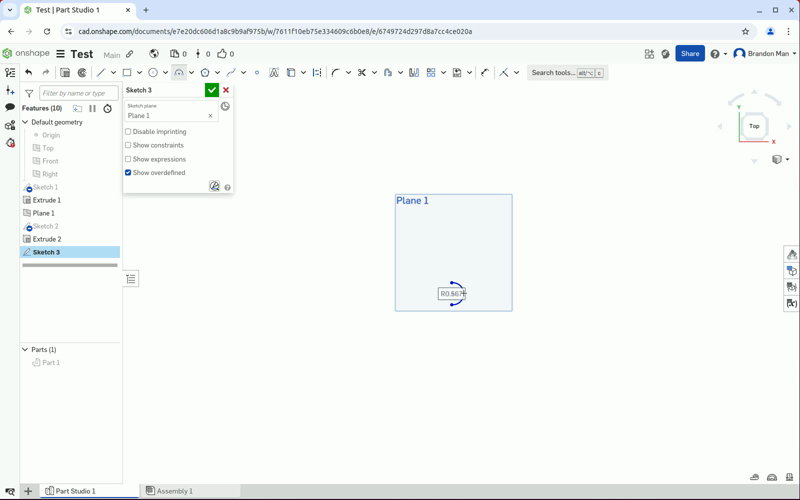
scroll(-6)
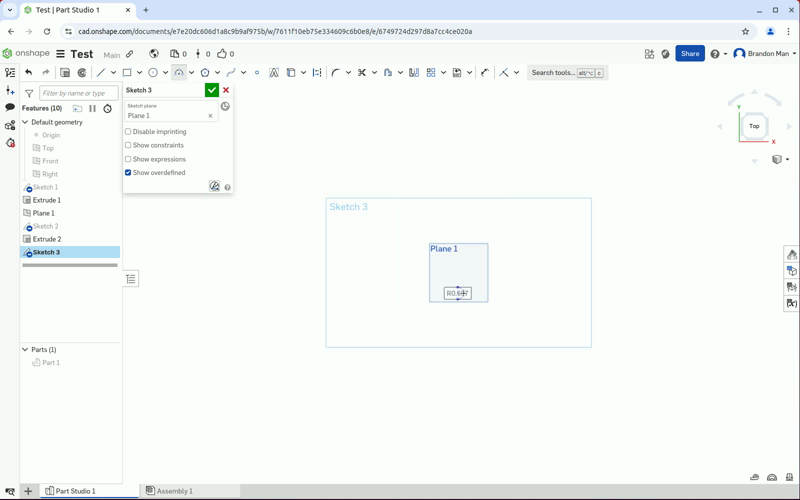
scroll(-6)
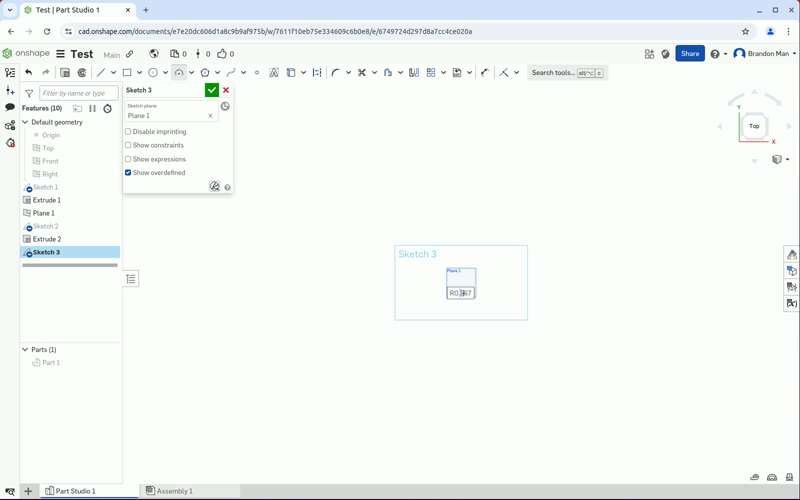
key_up(shift)
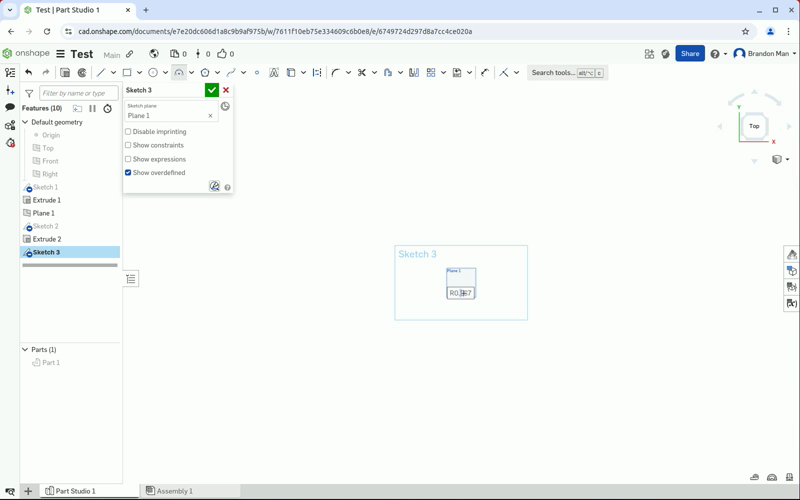
key(esc)
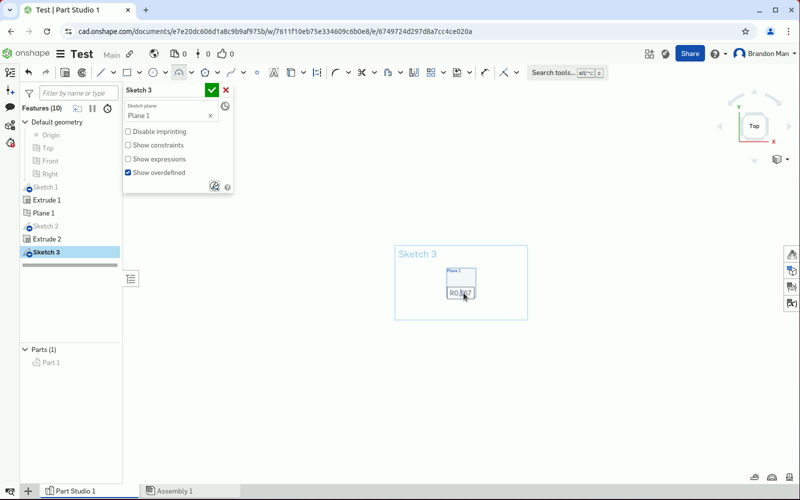
key(l)
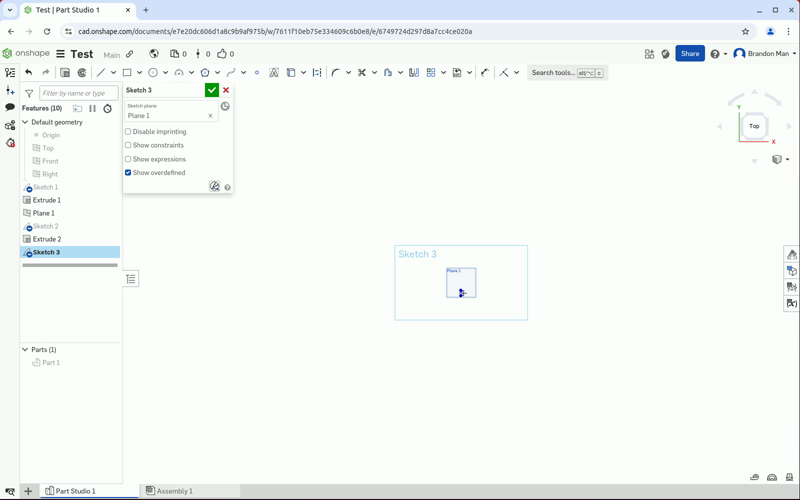
mouse_move(460, 290)
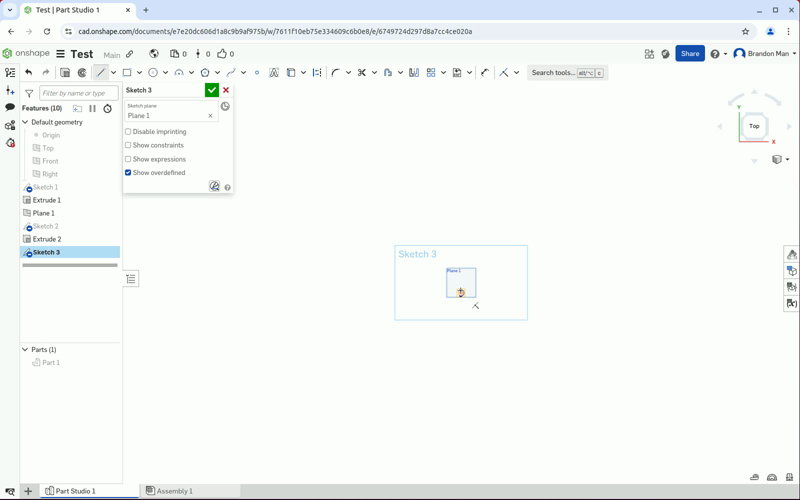
scroll(6)
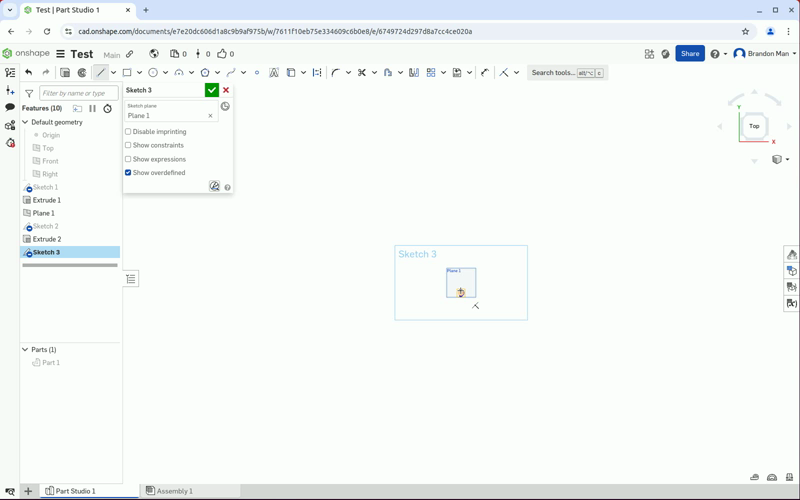
scroll(6)
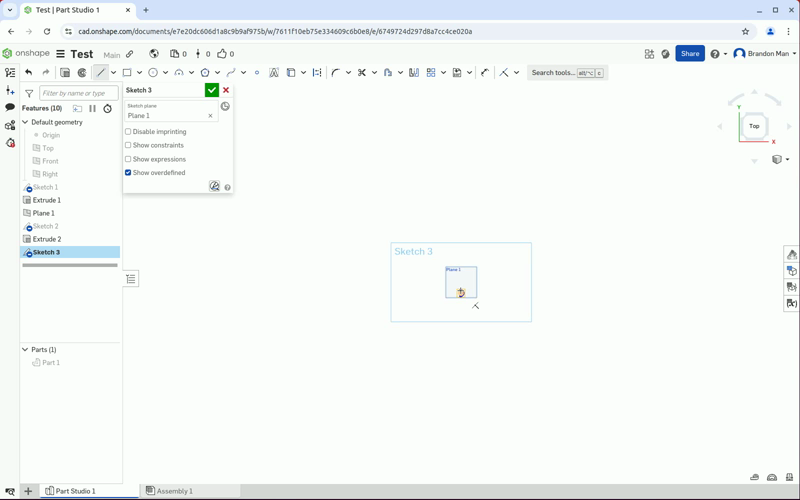
scroll(6)
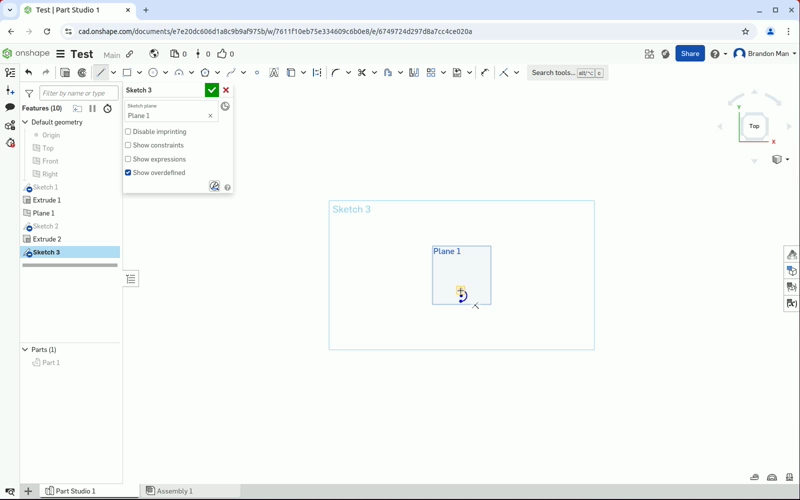
scroll(6)
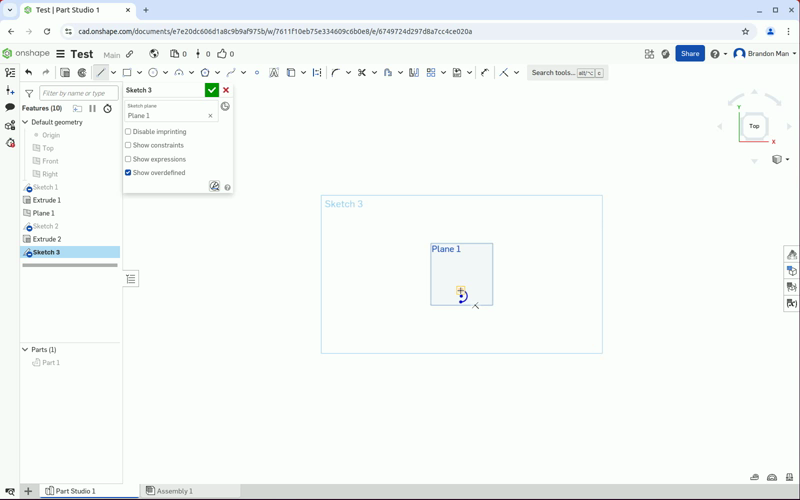
scroll(6)
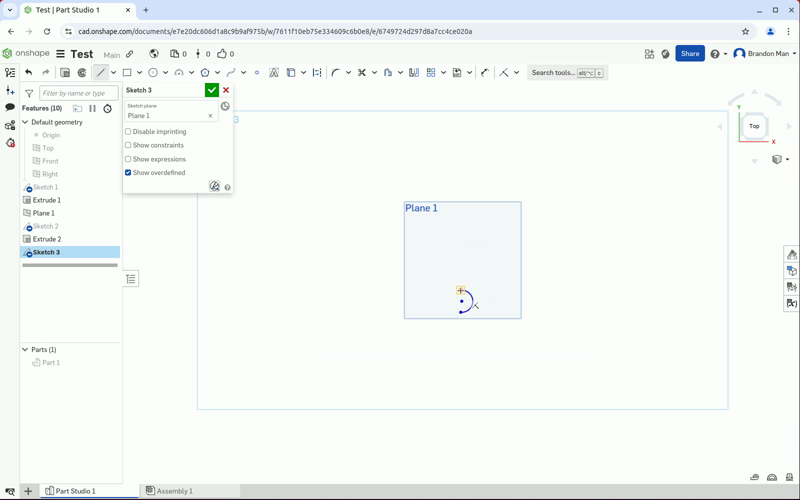
scroll(6)
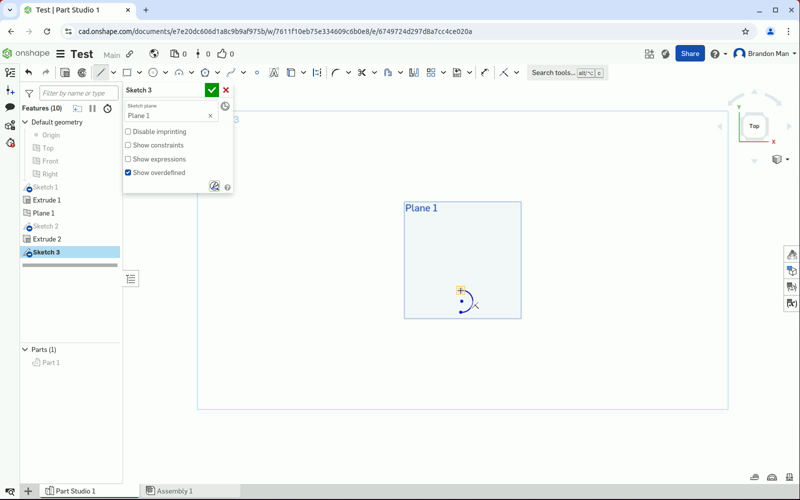
scroll(6)
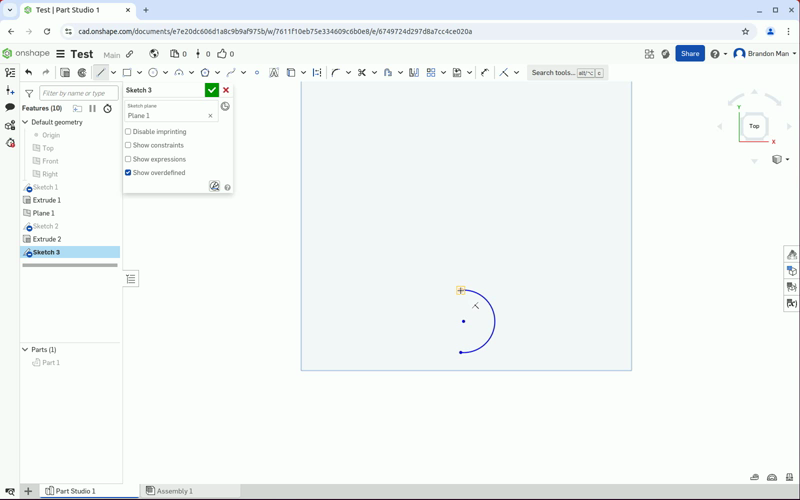
click(460, 290)
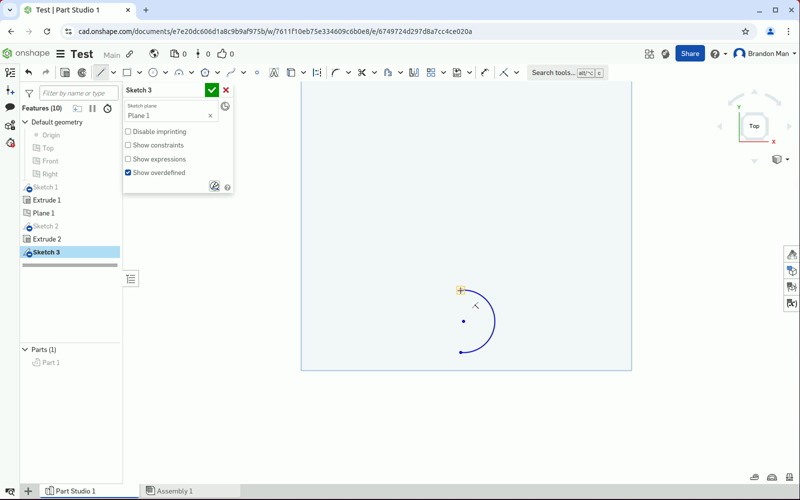
scroll(-6)
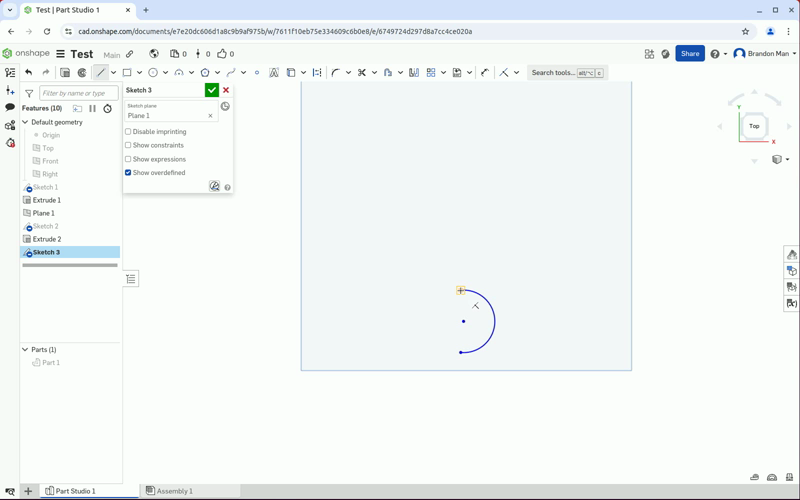
scroll(-6)
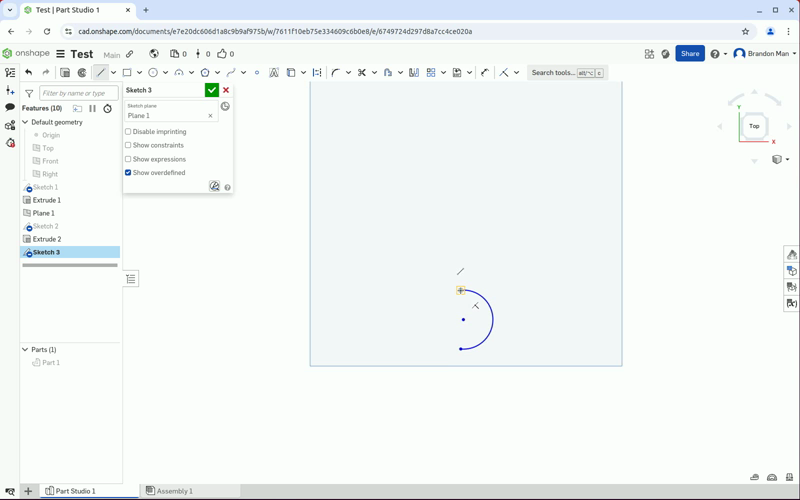
scroll(-6)
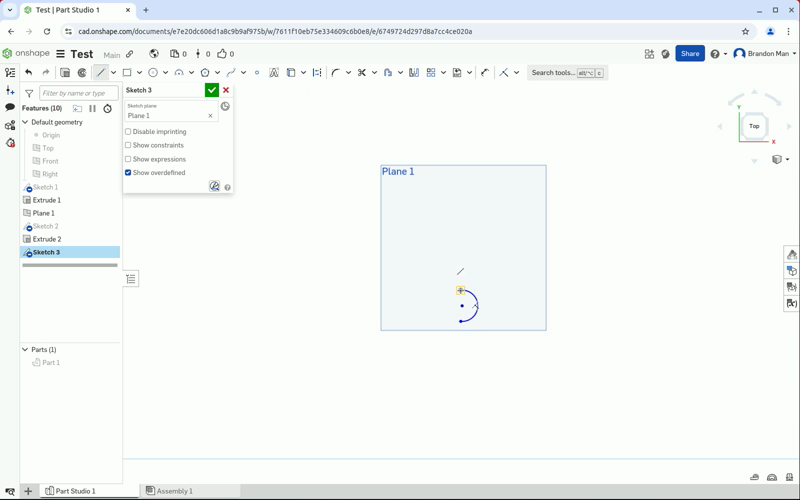
scroll(-6)
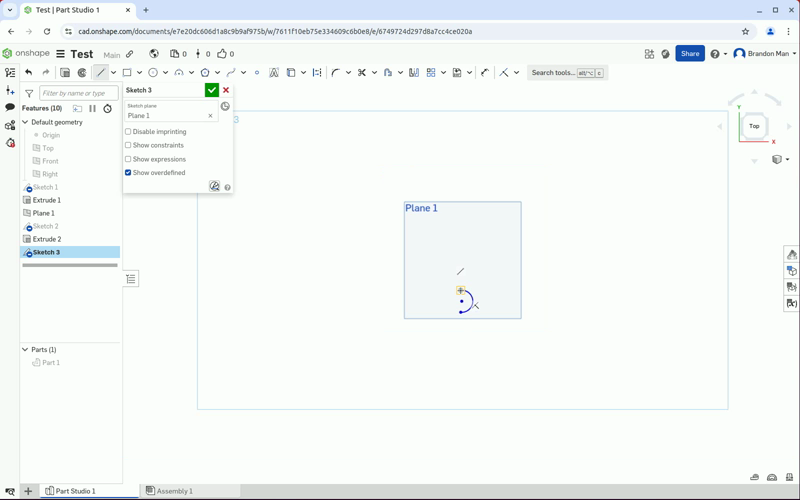
scroll(-6)
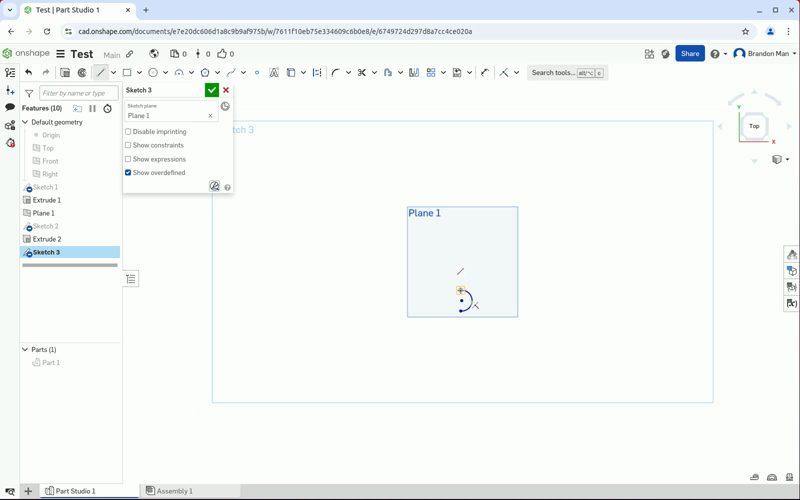
scroll(-6)
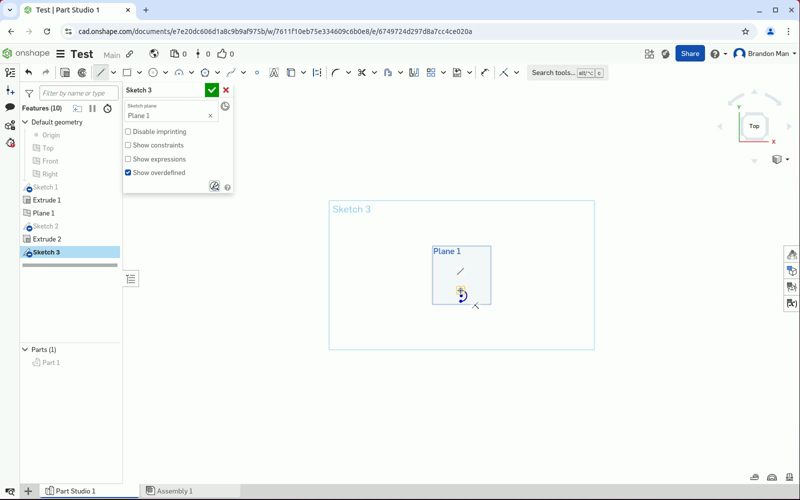
scroll(-6)
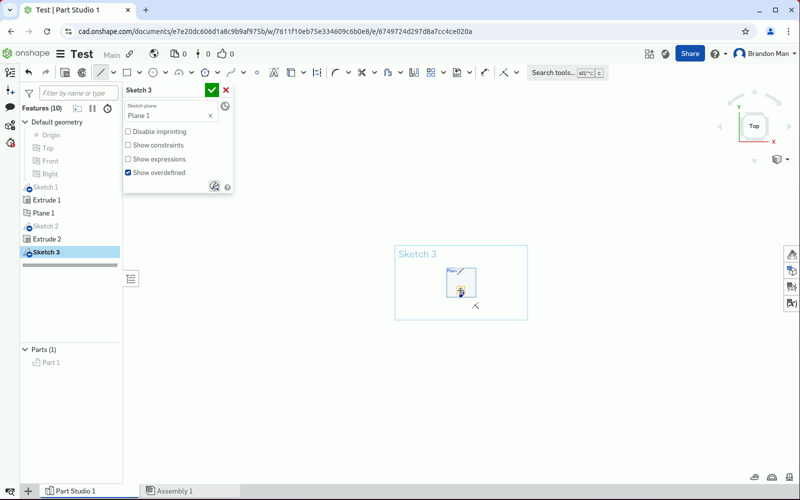
mouse_move(490, 290)
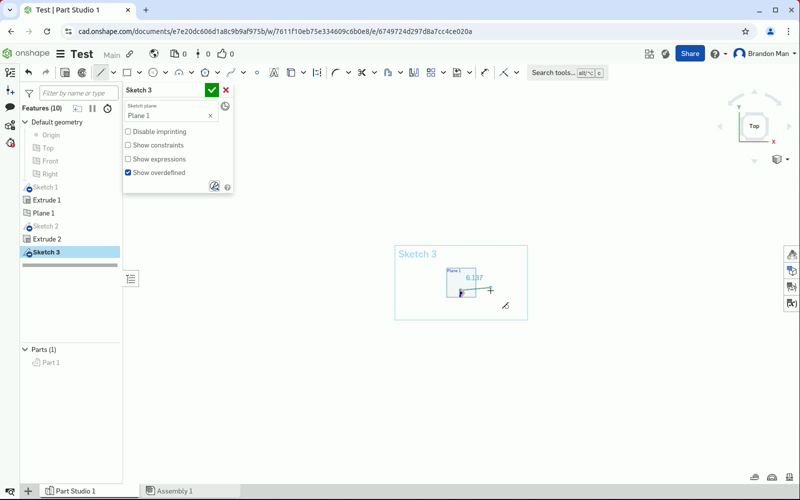
key_down(shift)
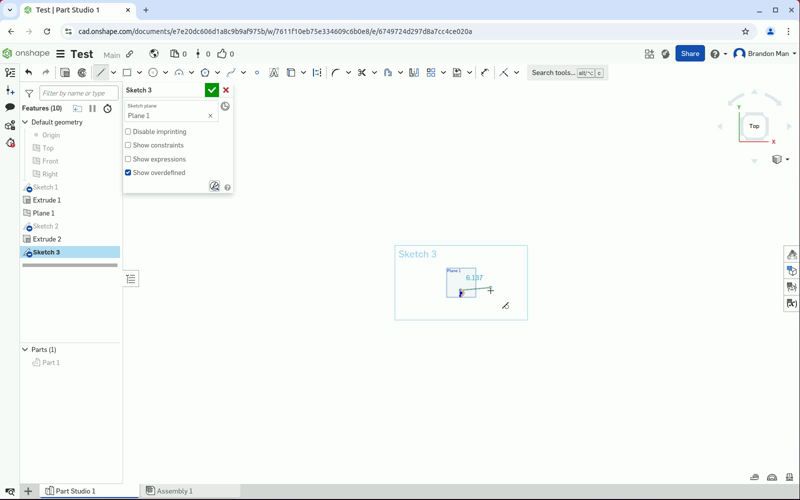
mouse_move(460, 295)
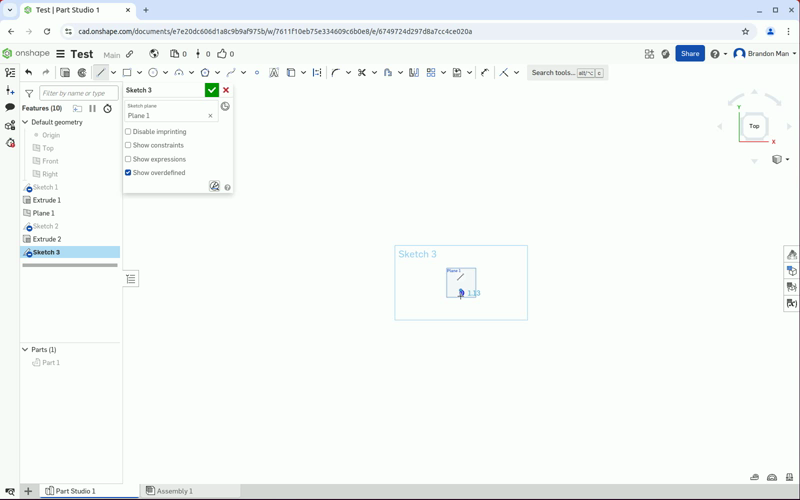
scroll(6)
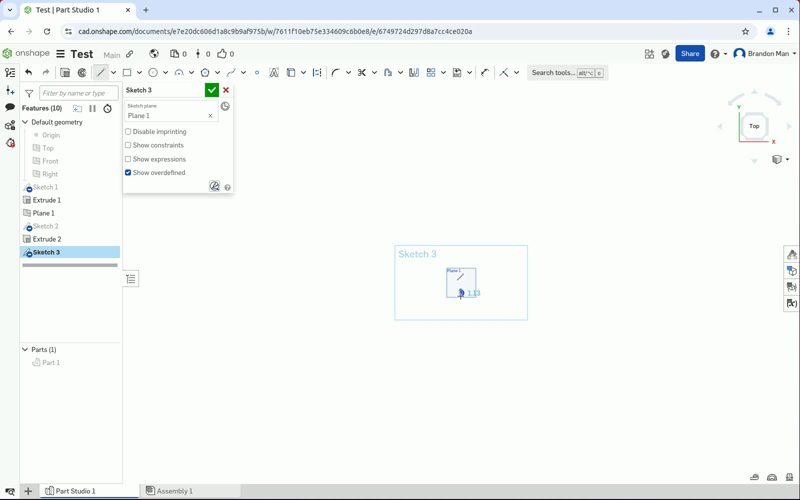
scroll(6)
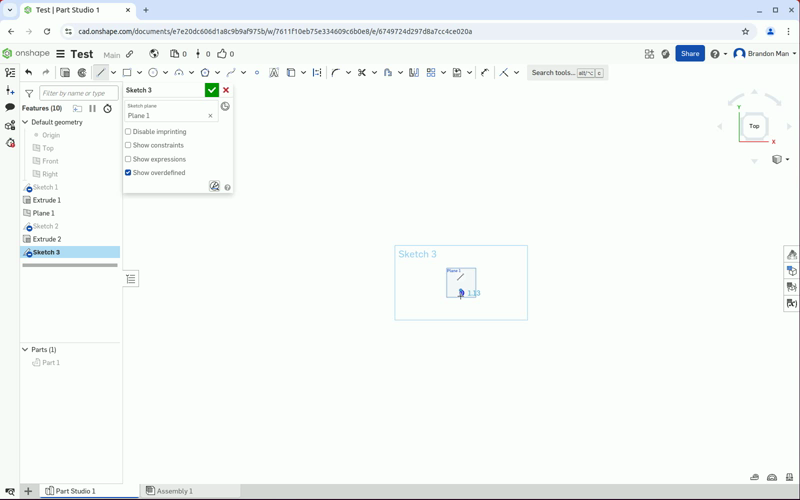
scroll(6)
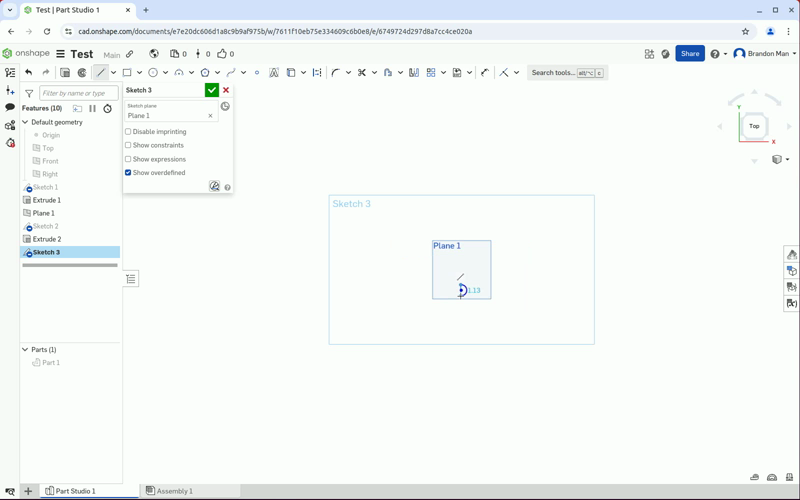
scroll(6)
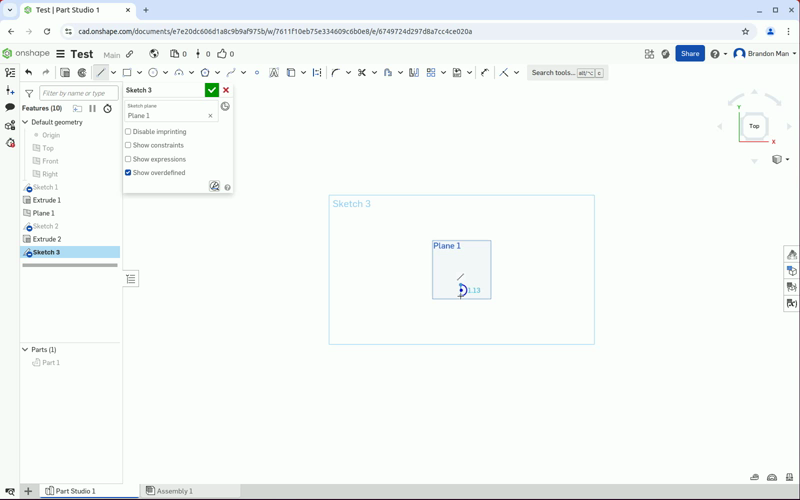
scroll(6)
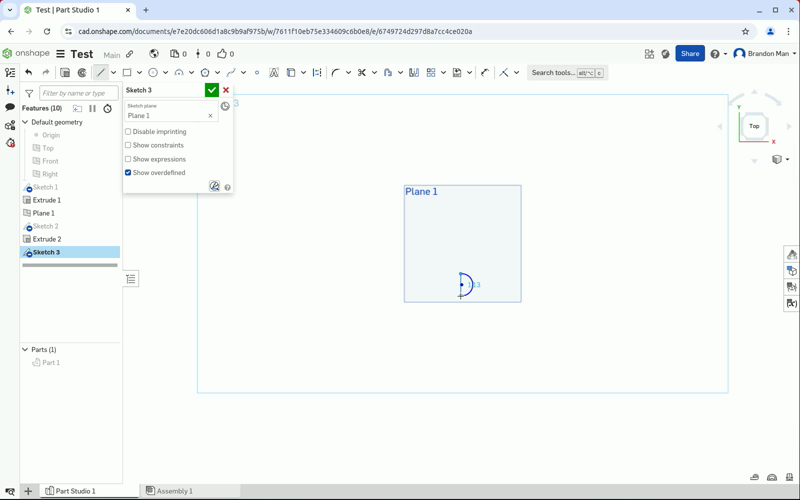
scroll(6)
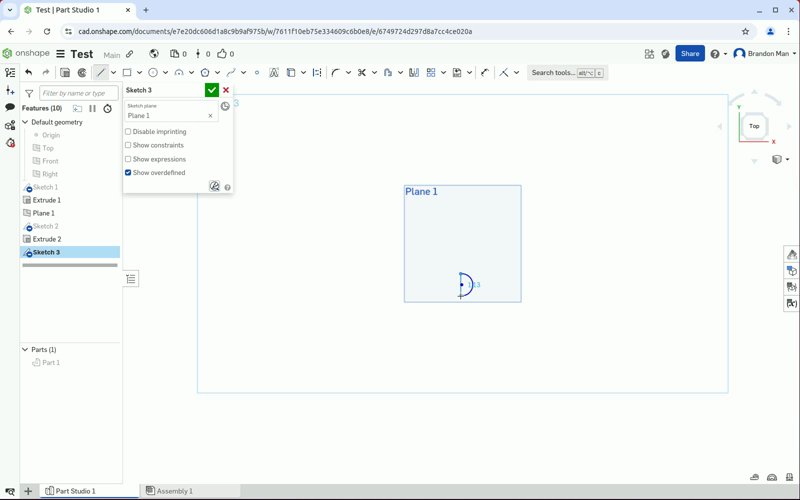
scroll(6)
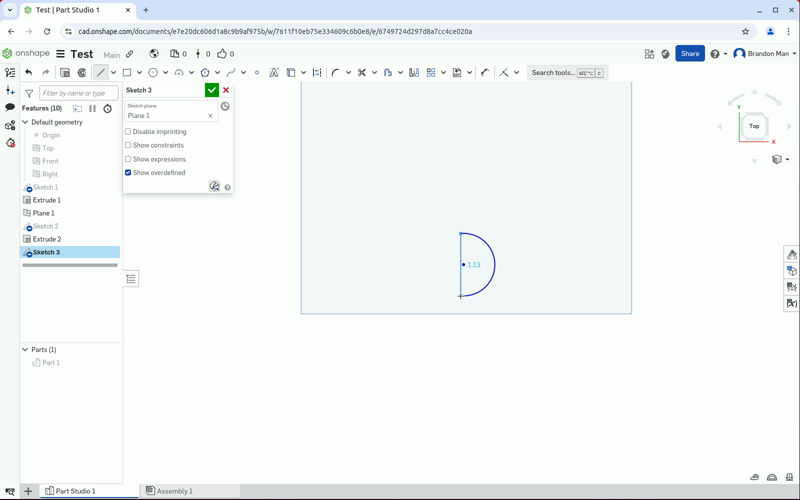
key_up(shift)
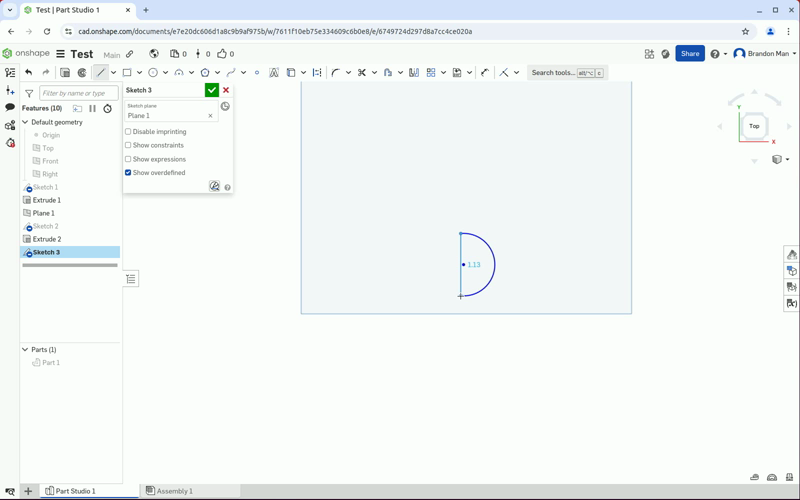
click(460, 295)
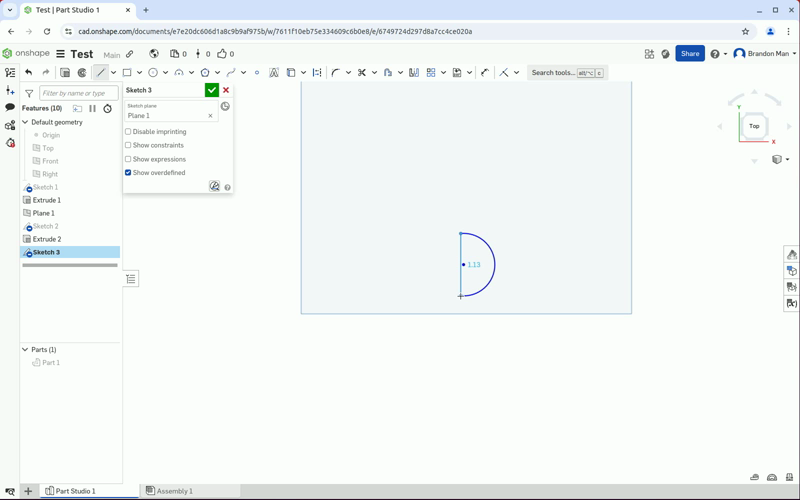
scroll(-6)
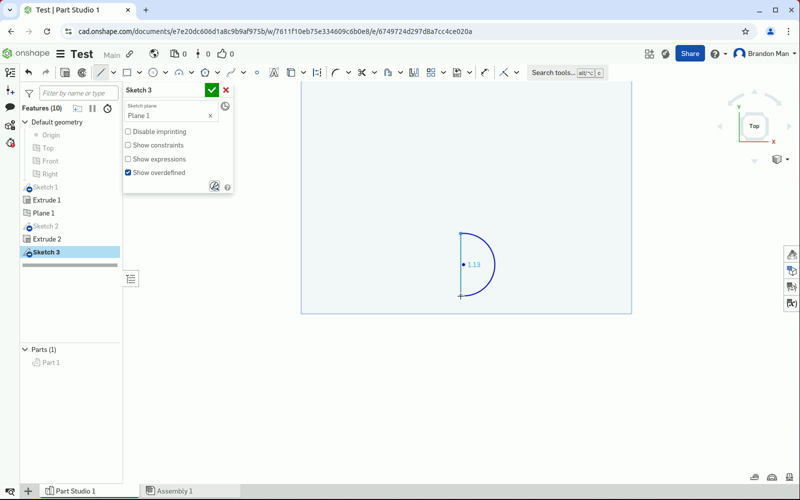
scroll(-6)
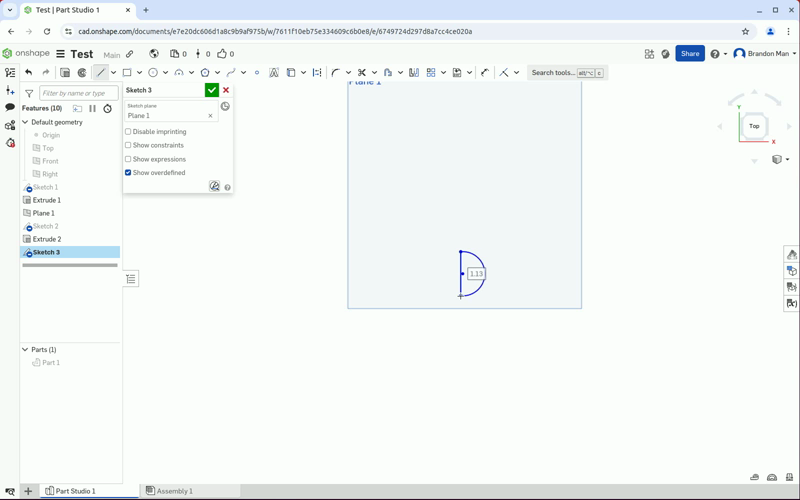
scroll(-6)
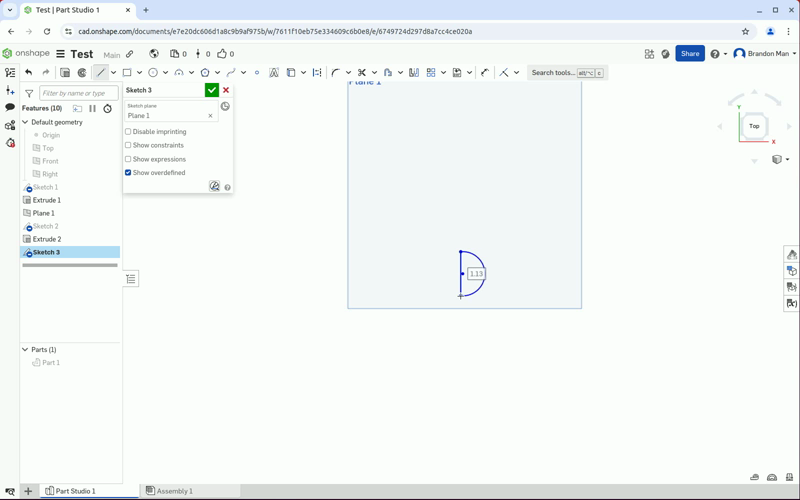
scroll(-6)
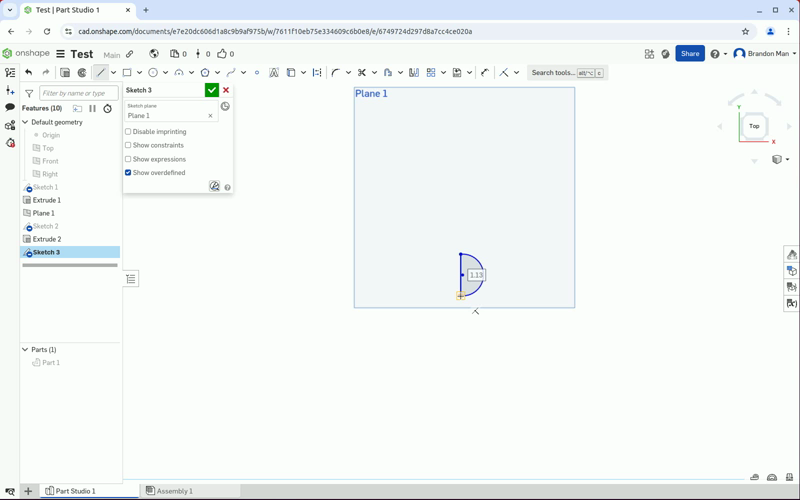
scroll(-6)
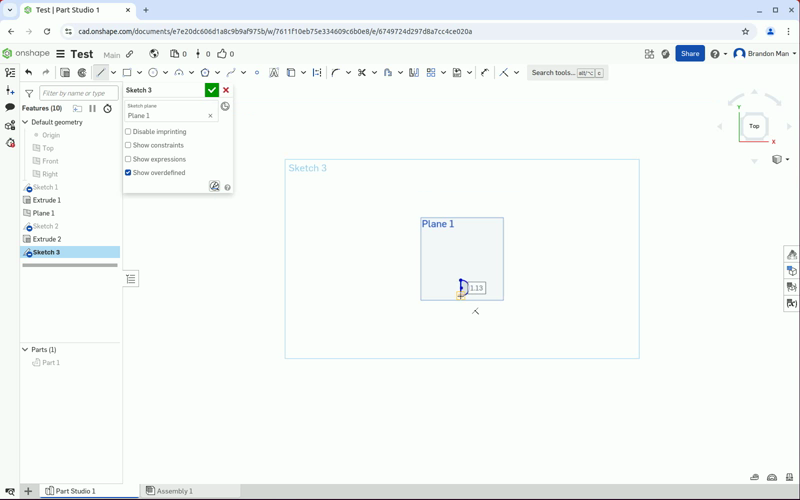
scroll(-6)
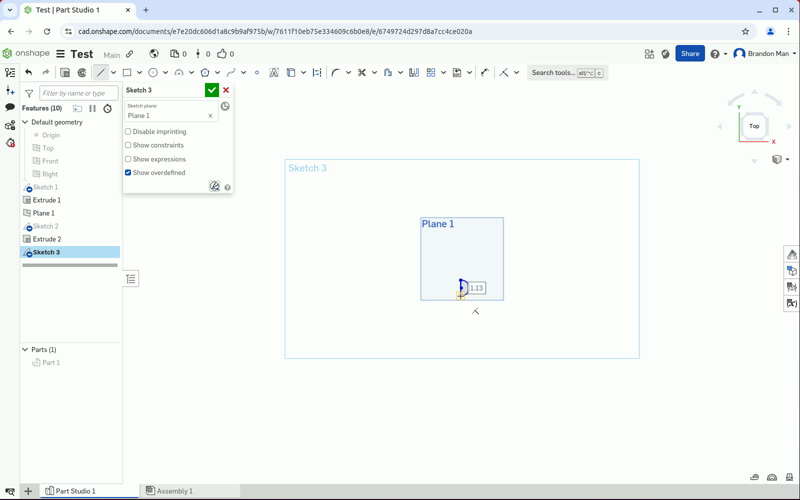
scroll(-6)
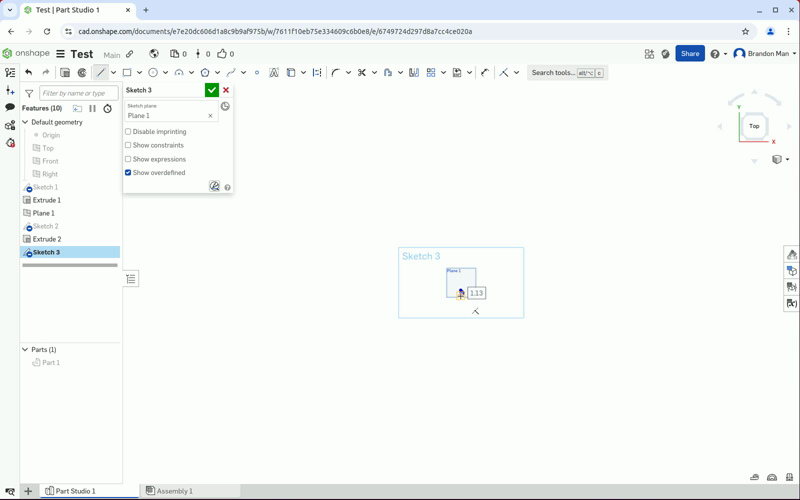
key(esc)
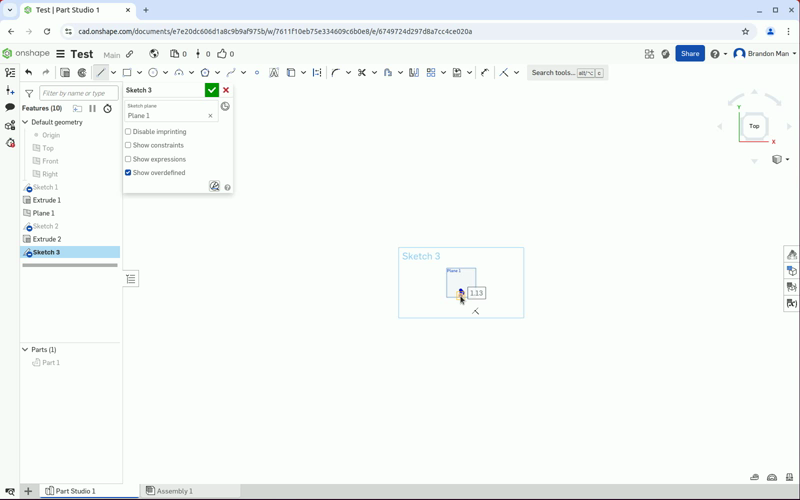
mouse_move(463, 292)
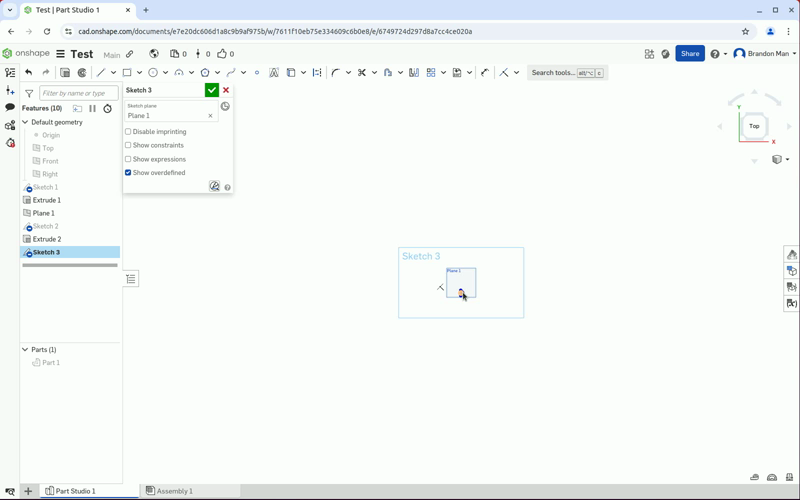
scroll(6)
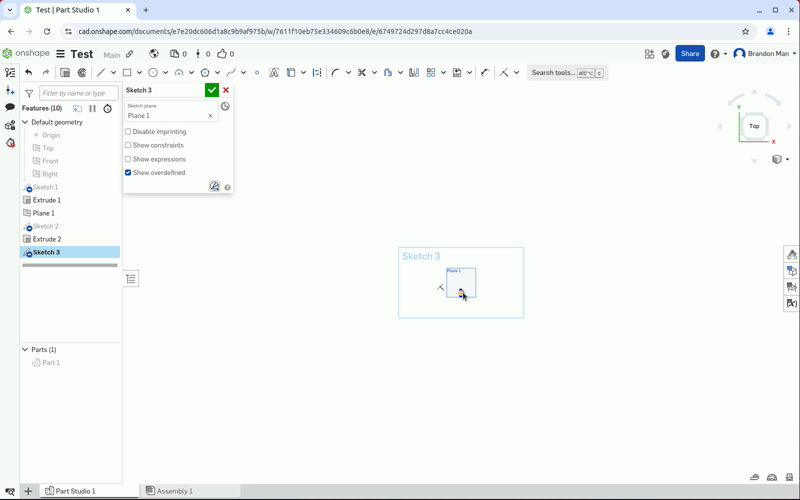
scroll(6)
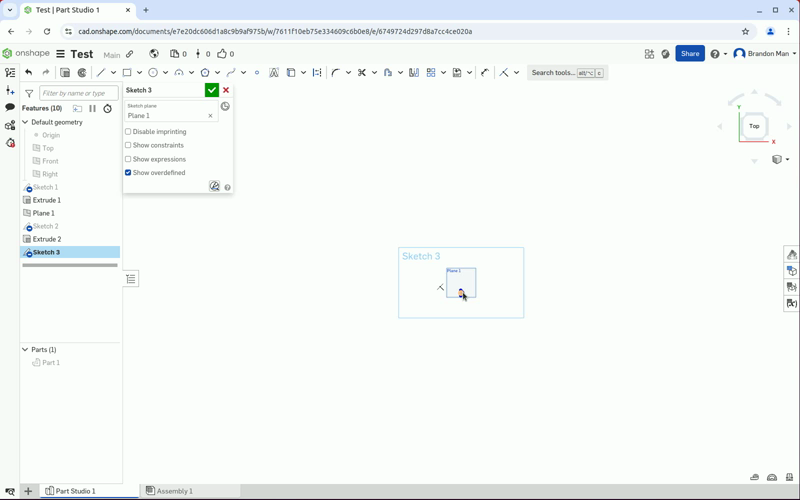
scroll(6)
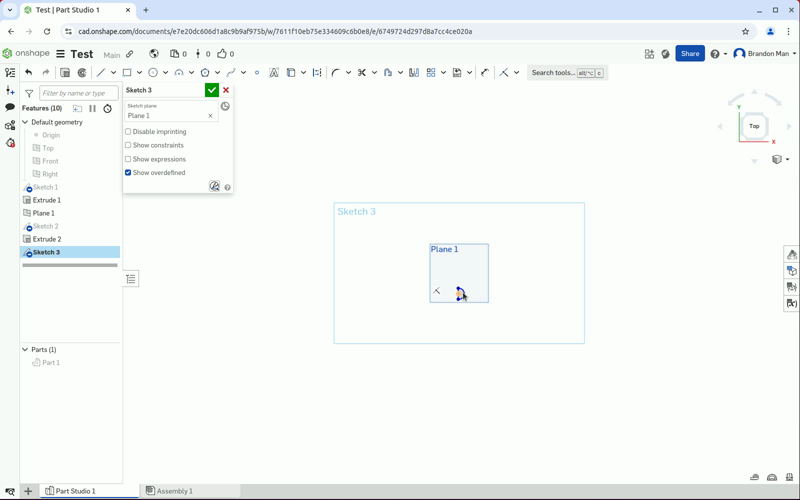
scroll(6)
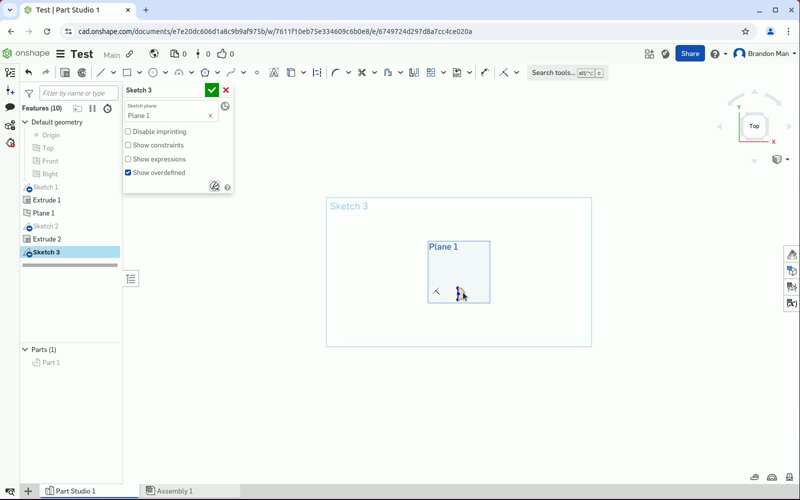
scroll(6)
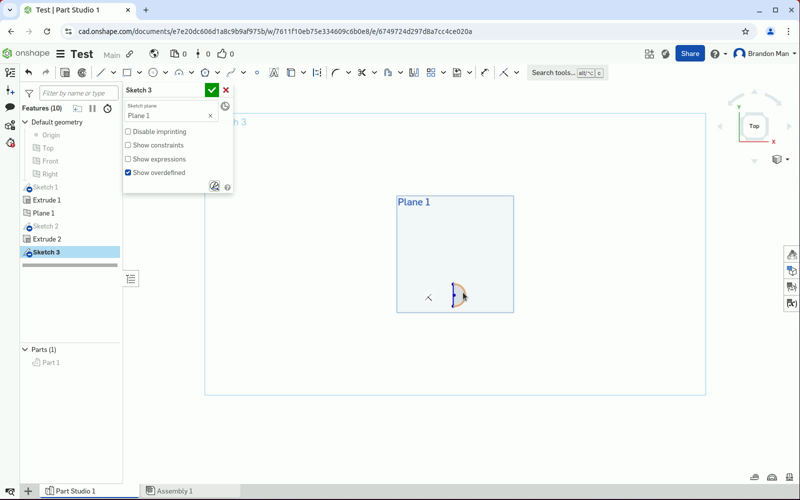
scroll(6)
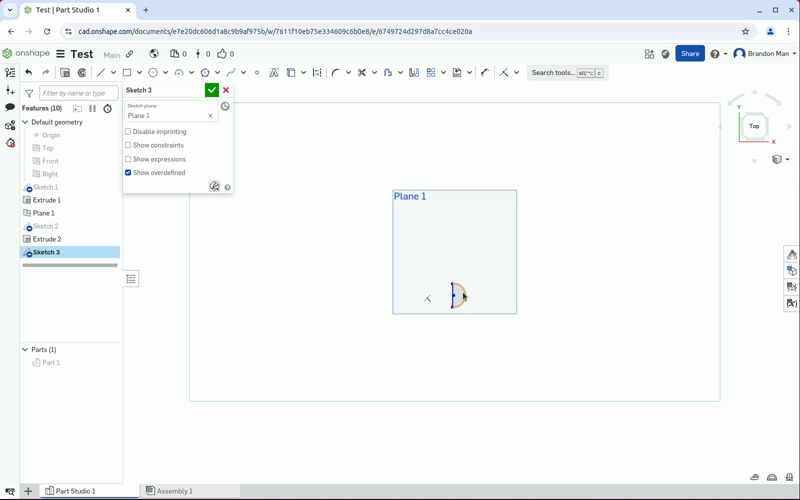
scroll(6)
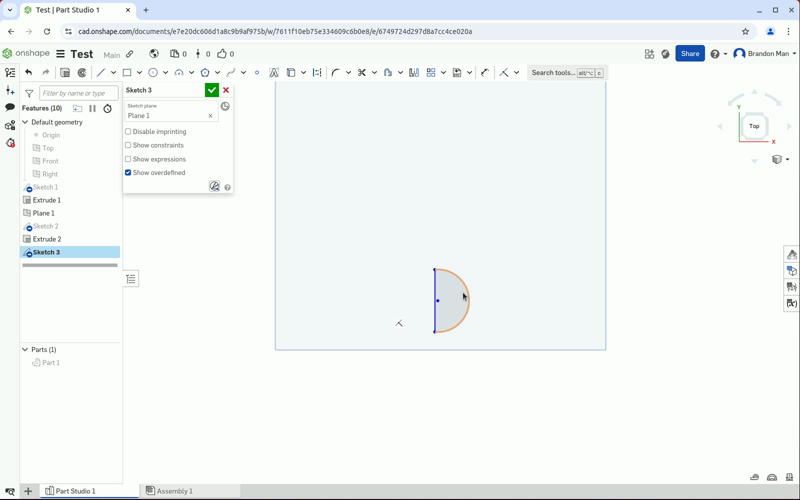
click(463, 292)
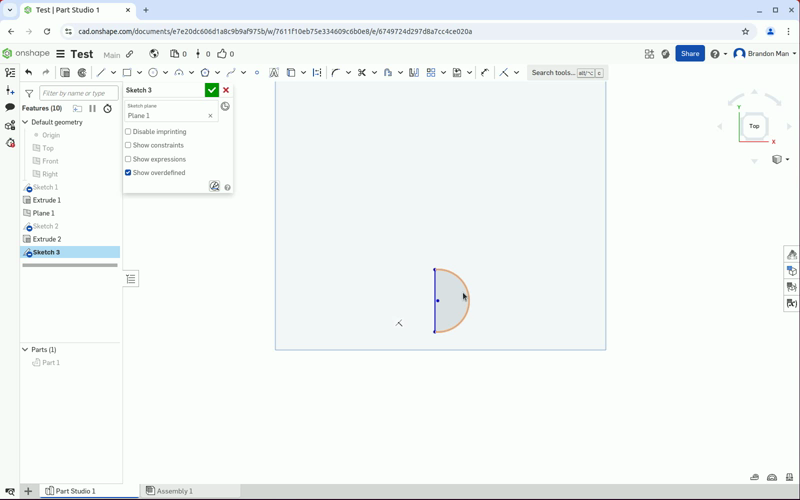
scroll(-6)
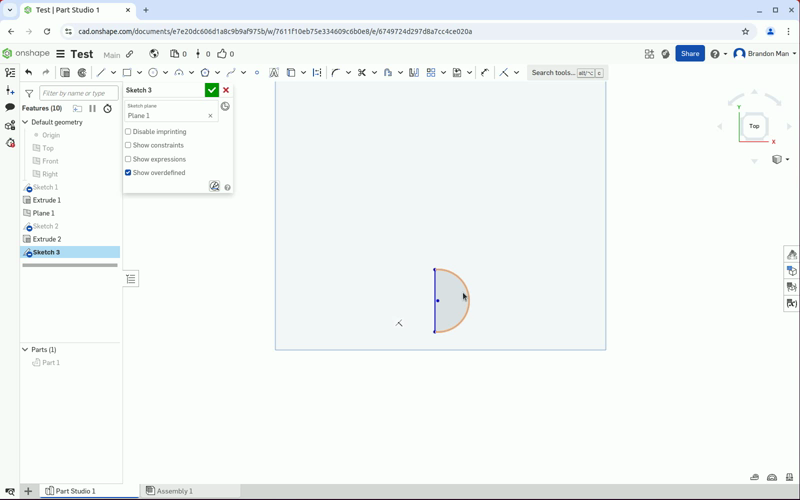
scroll(-6)
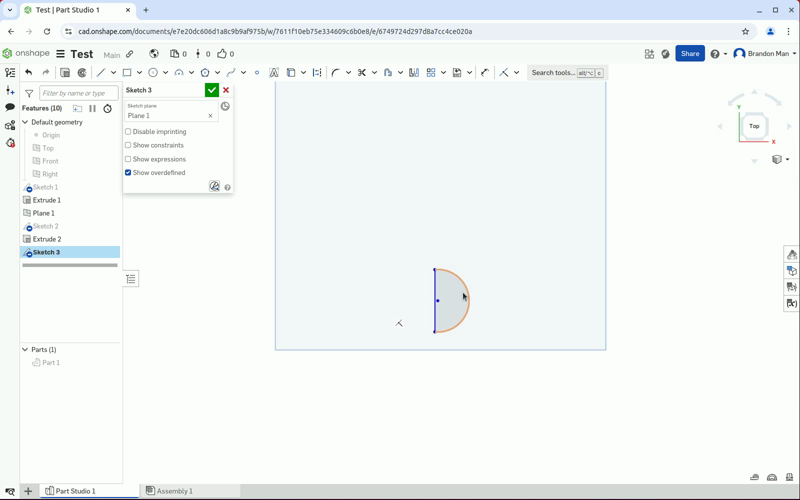
scroll(-6)
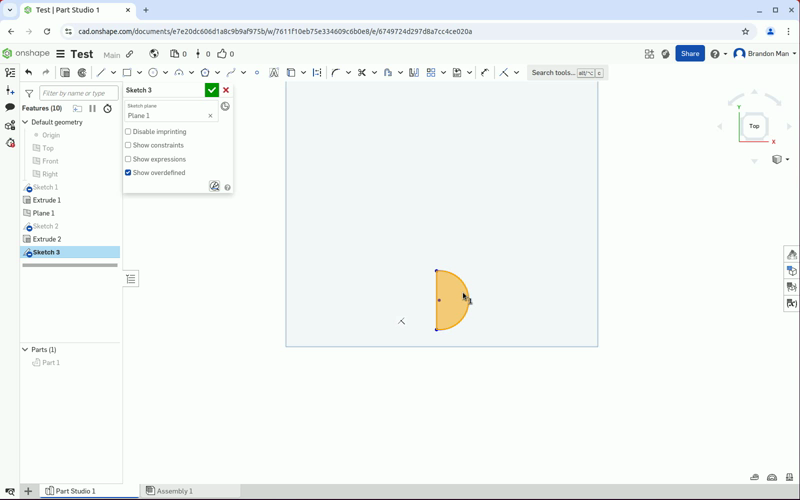
scroll(-6)
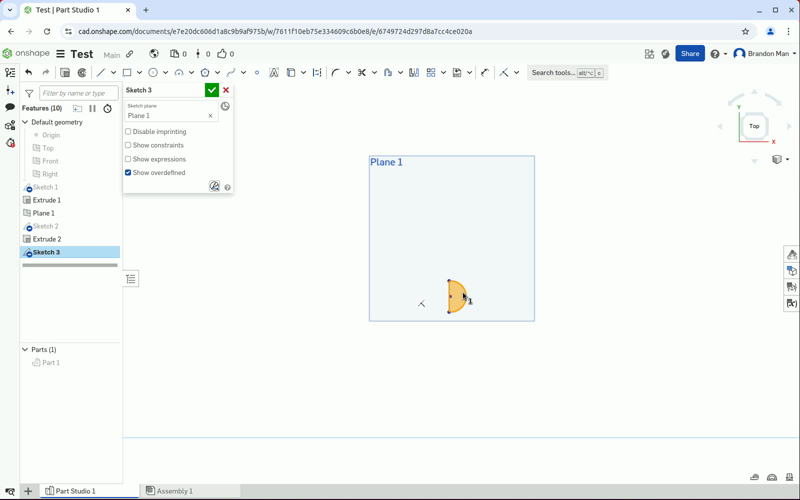
scroll(-6)
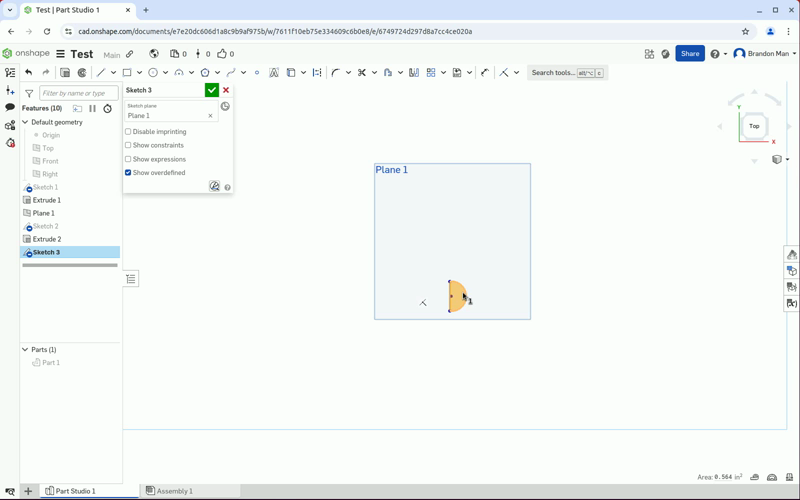
scroll(-6)
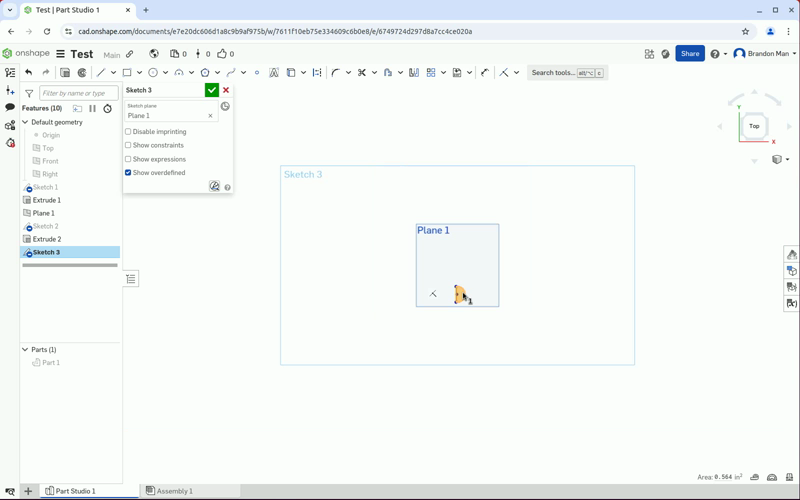
scroll(-6)
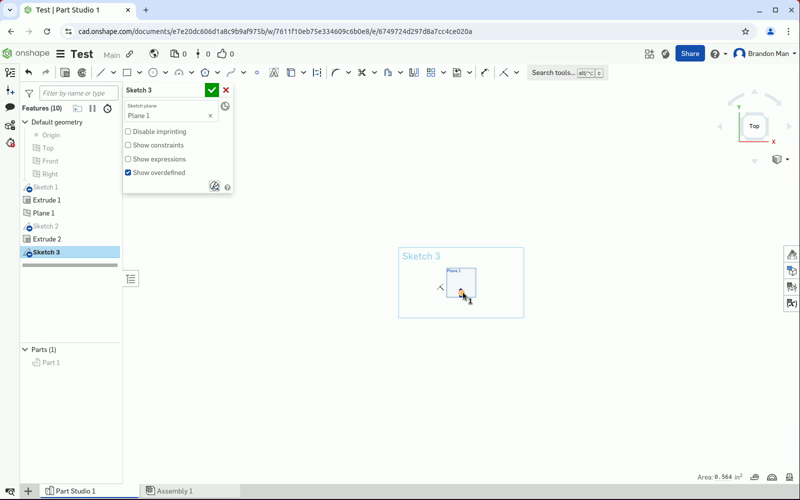
mouse_move(73, 352)
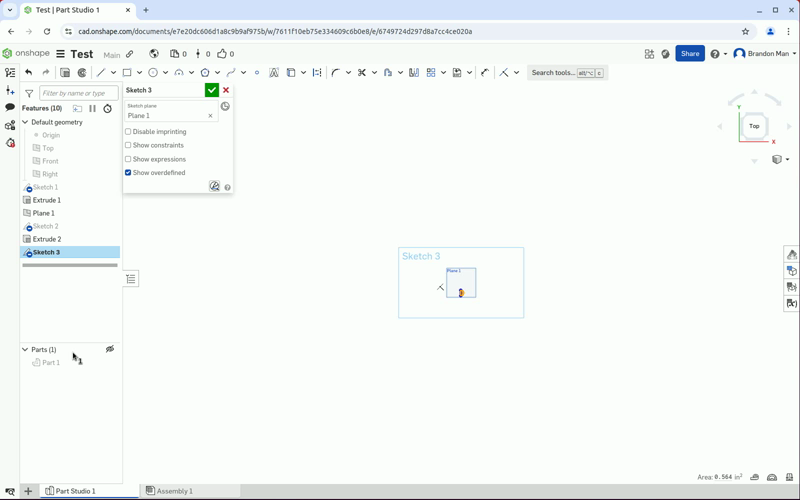
key(shift+y)
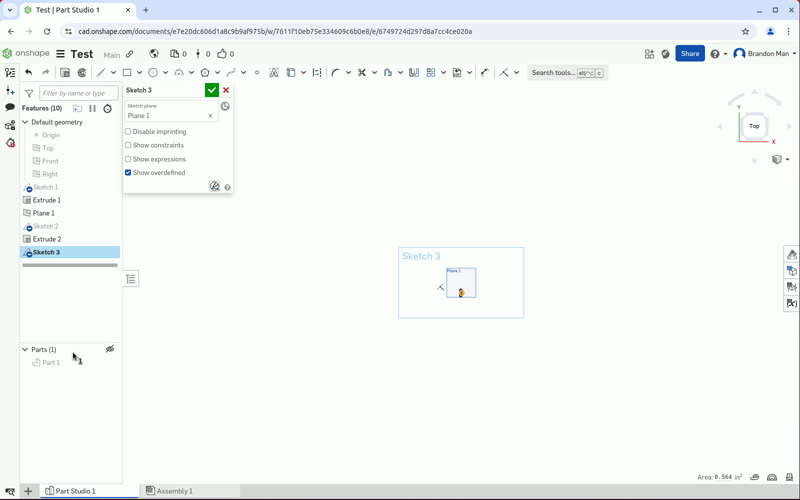
key(shift+e)
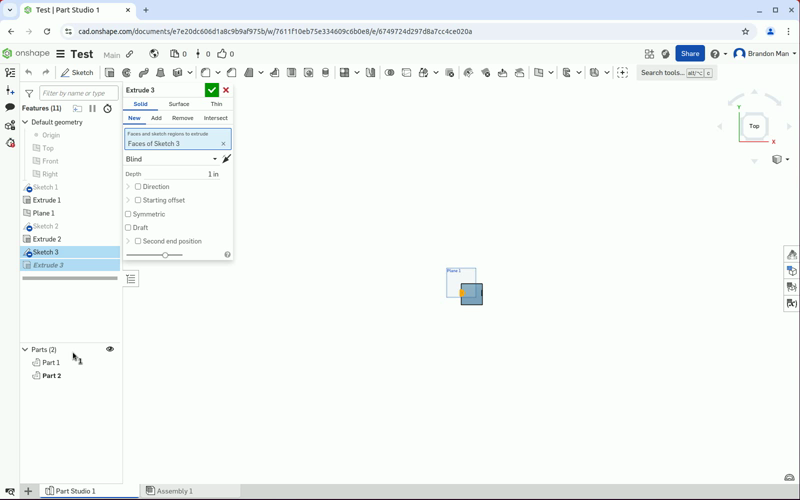
mouse_move(143, 106)
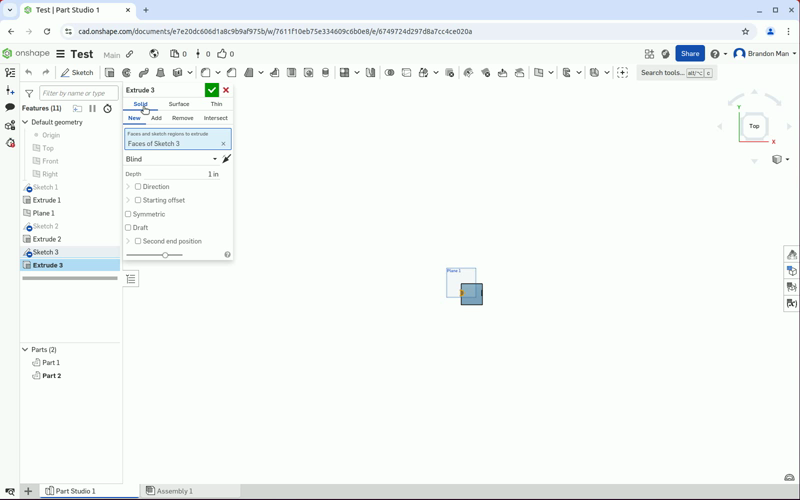
click(143, 106)
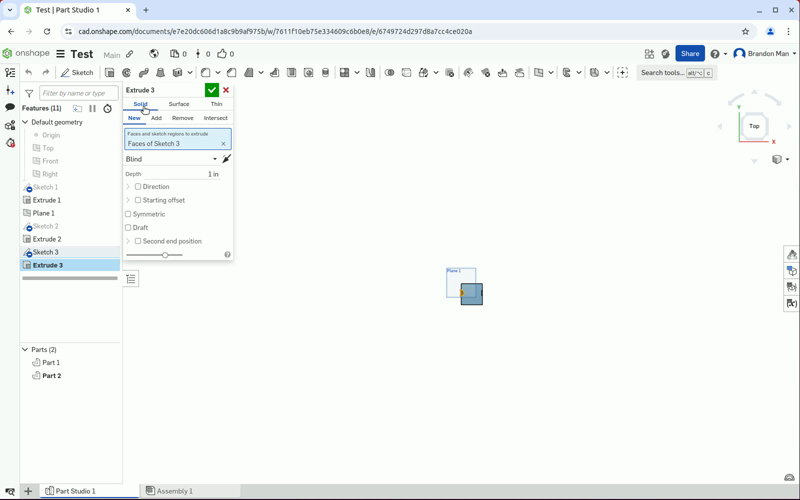
mouse_move(186, 120)
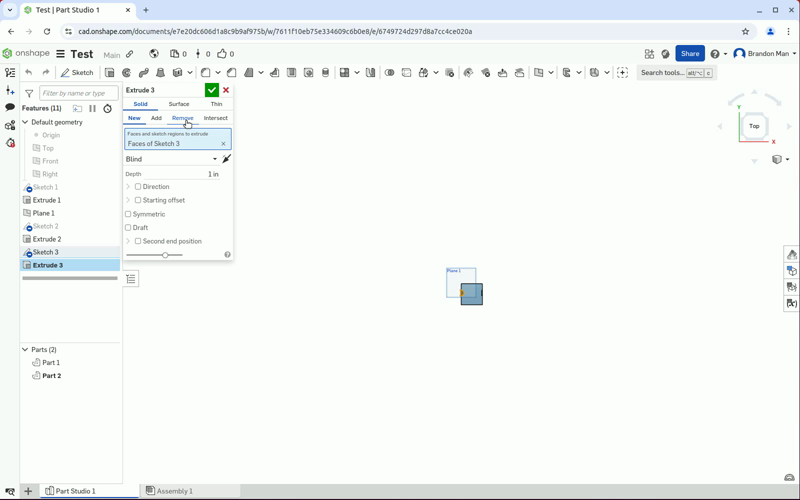
click(186, 120)
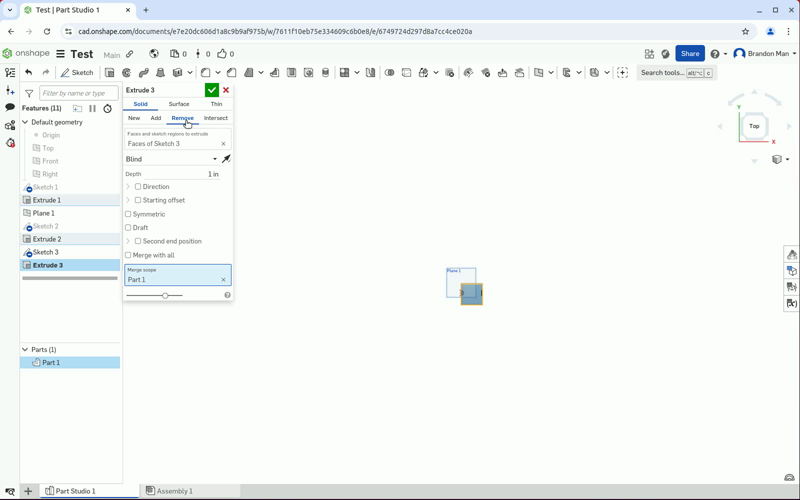
key(tab, 4)
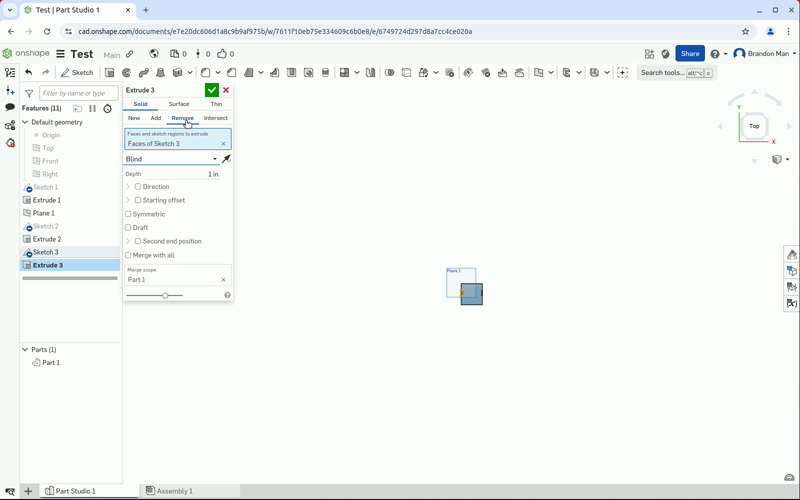
text(28.645)
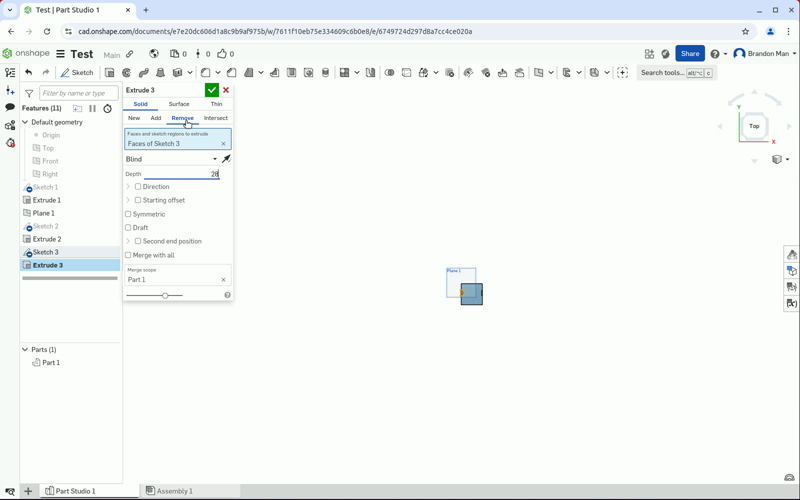
key(tab, 6)
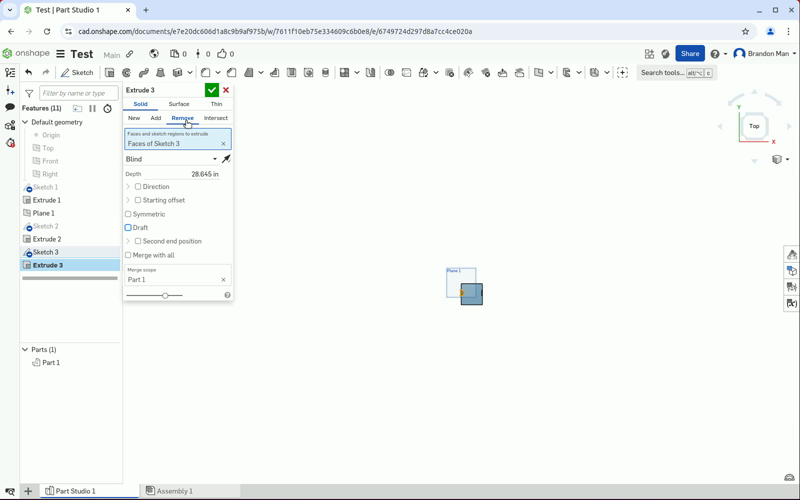
key(space)
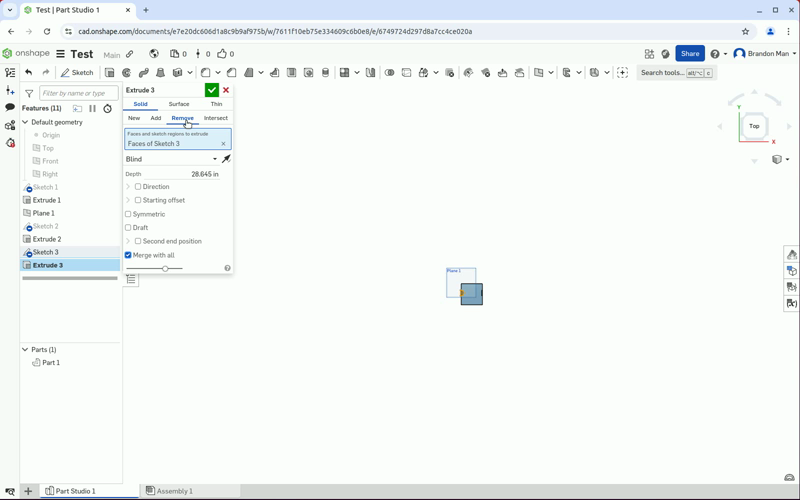
key(enter)
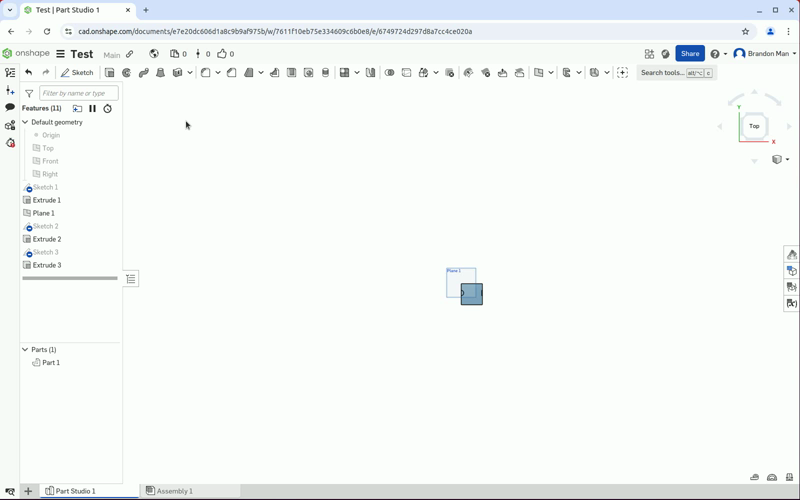
key(shift+h)
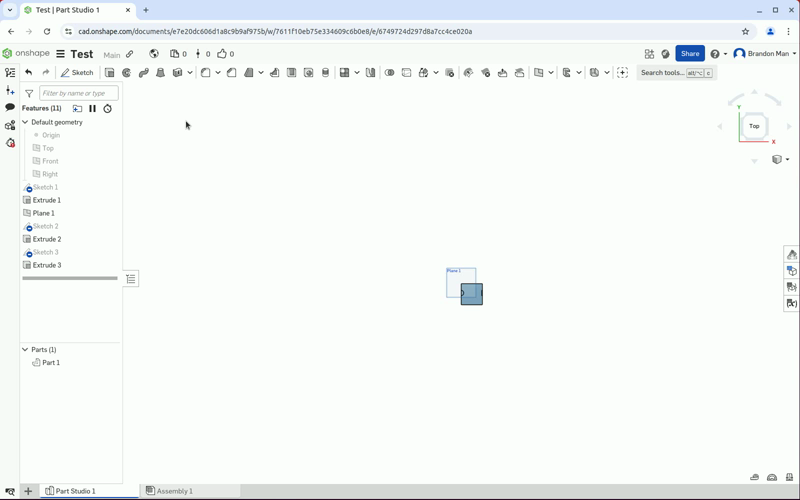
key(shift+h)
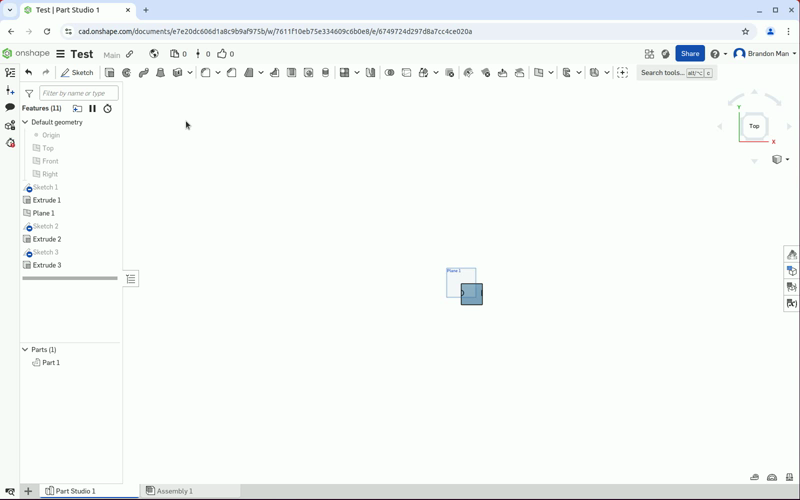
mouse_move(73, 189)
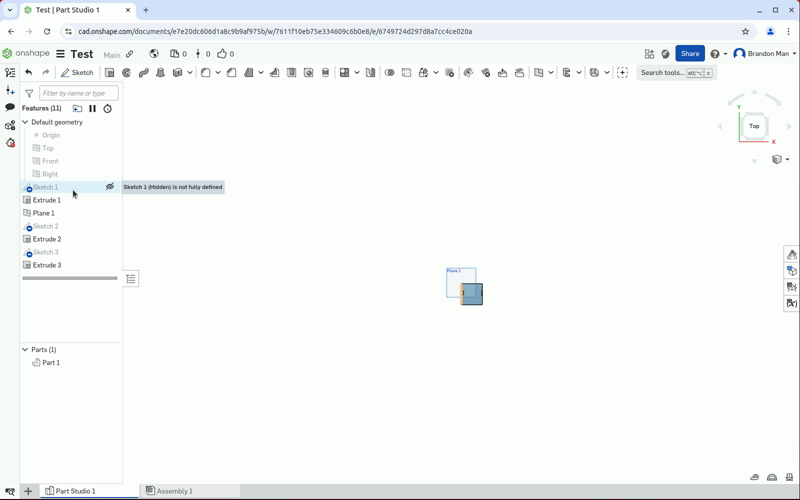
click(73, 189)
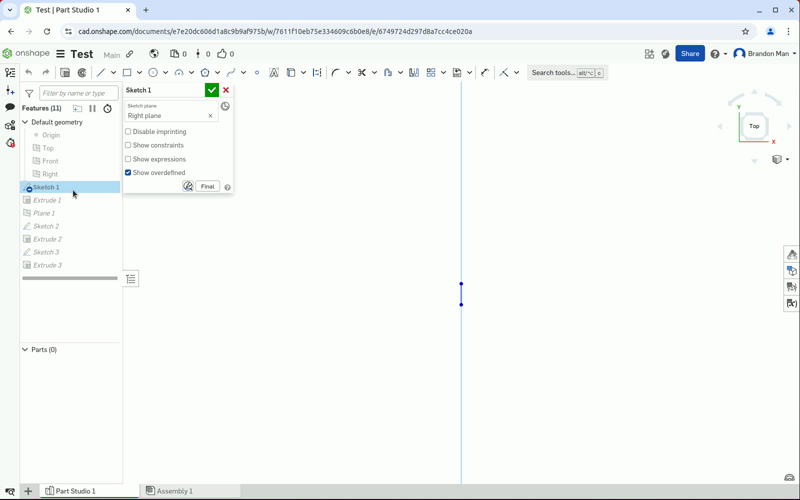
mouse_move(229, 92)
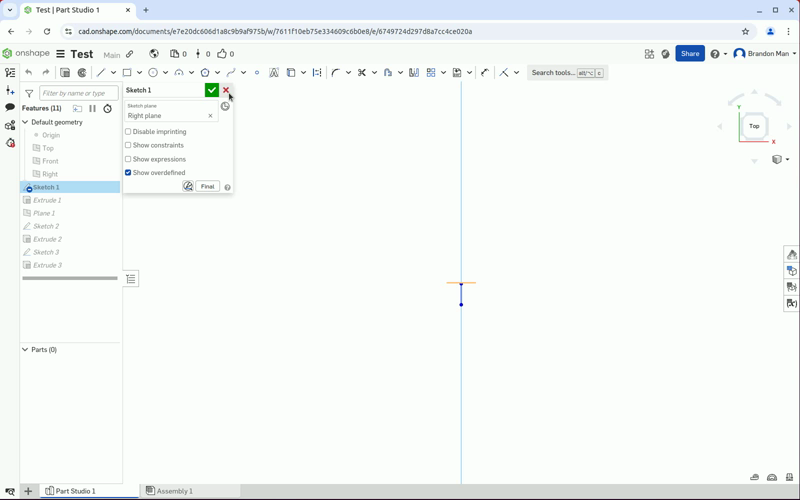
click(229, 92)
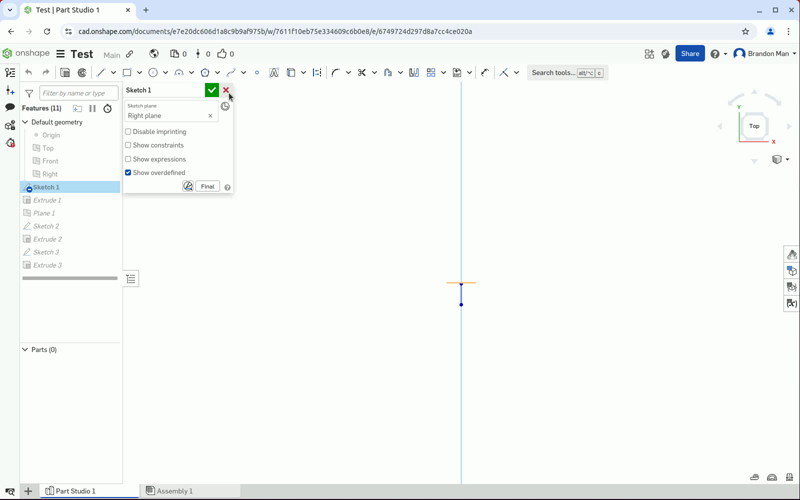
key(shift+s)
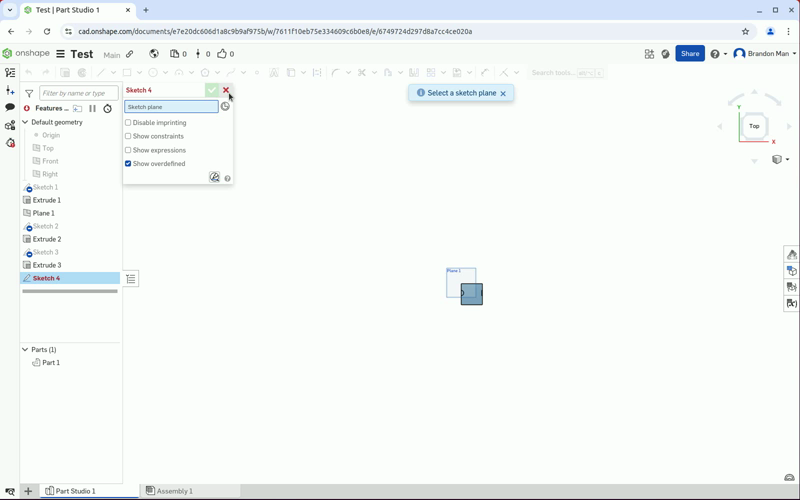
mouse_move(73, 215)
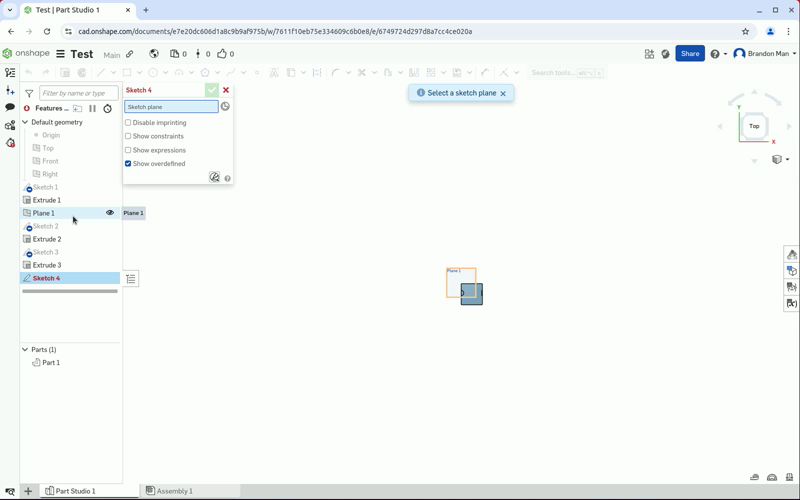
click(73, 215)
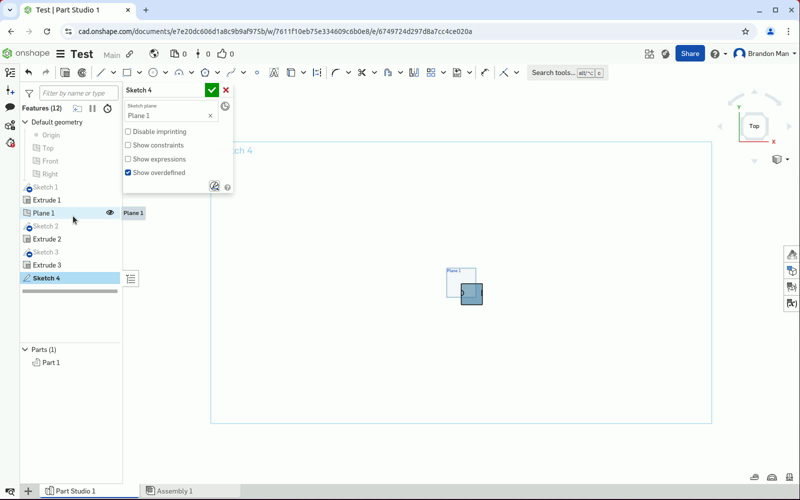
mouse_move(73, 352)
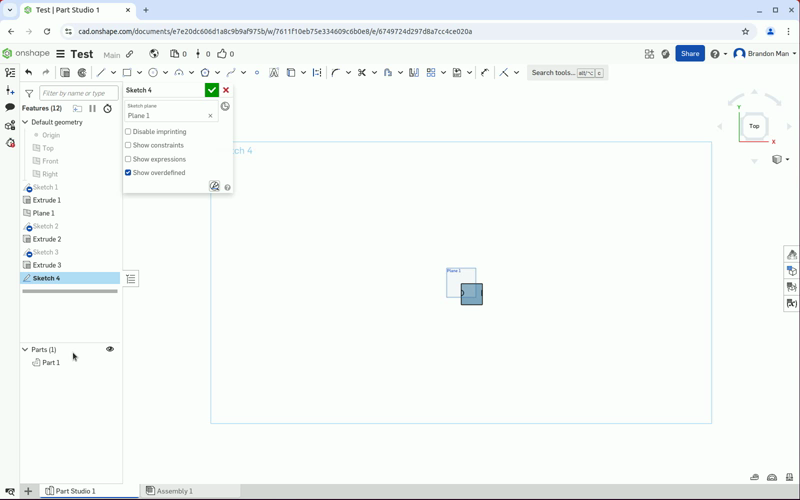
key(y)
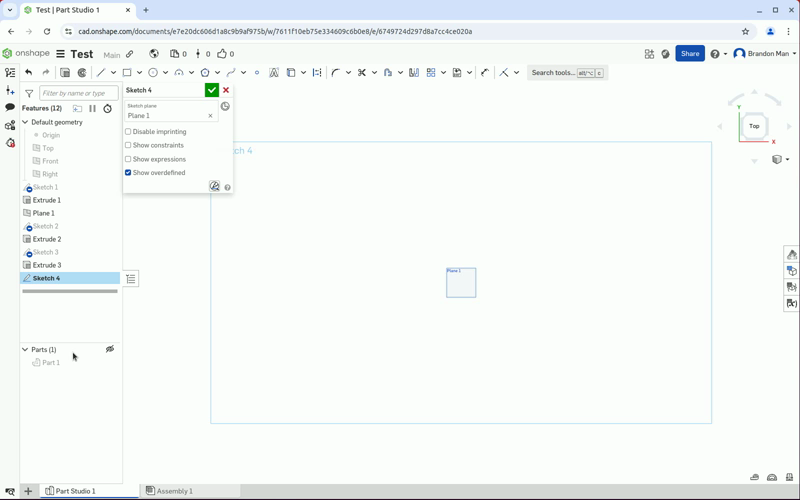
key(a)
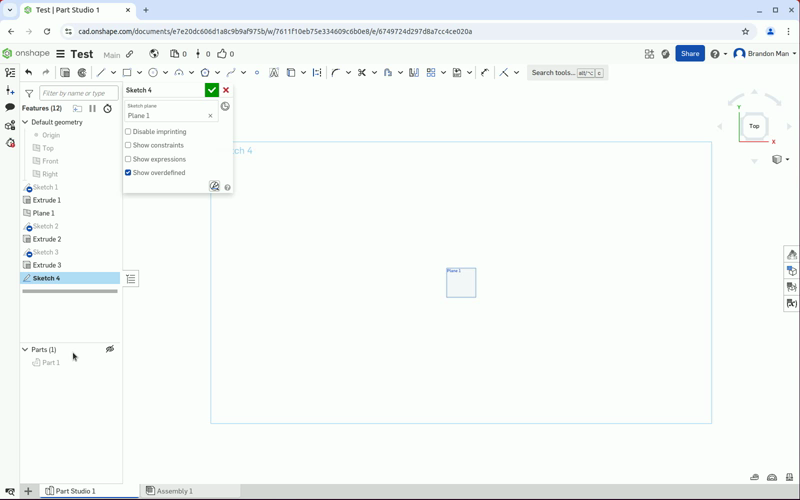
key_down(shift)
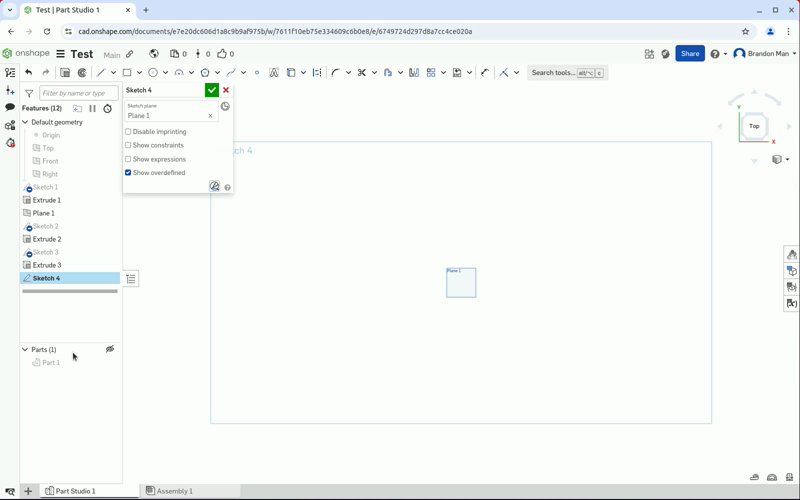
mouse_move(481, 295)
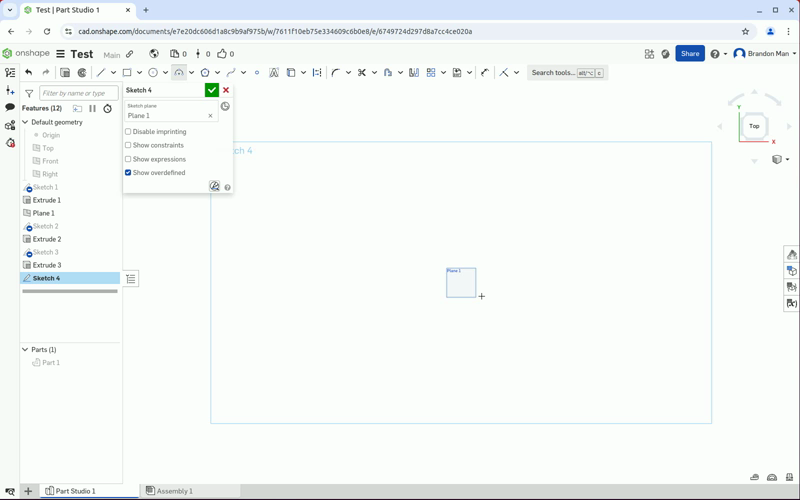
click(481, 295)
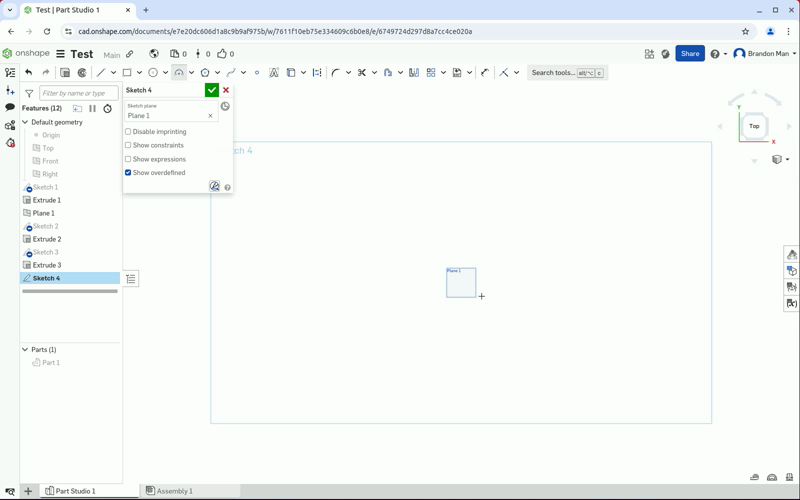
key_up(shift)
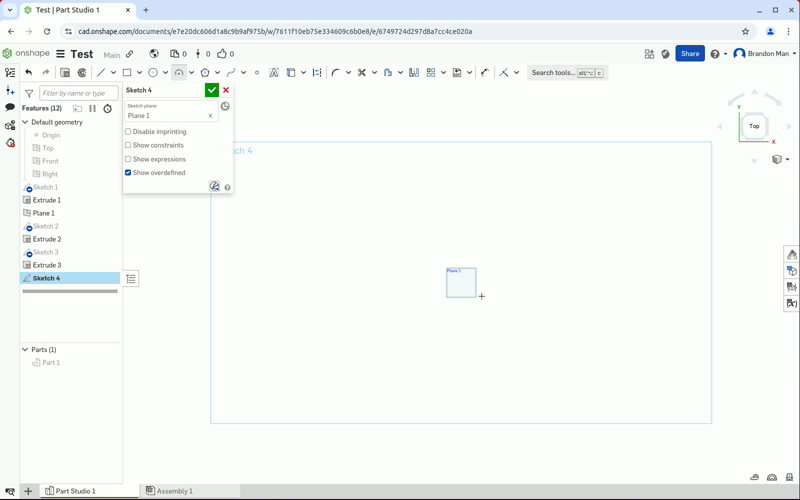
key_down(shift)
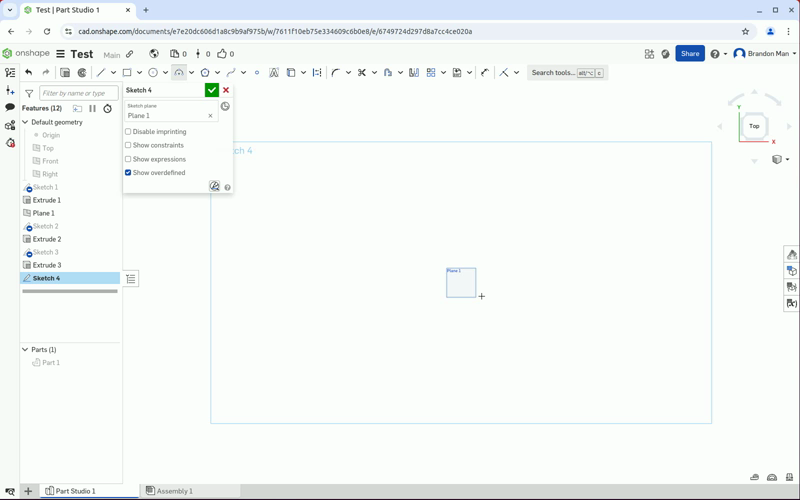
mouse_move(481, 290)
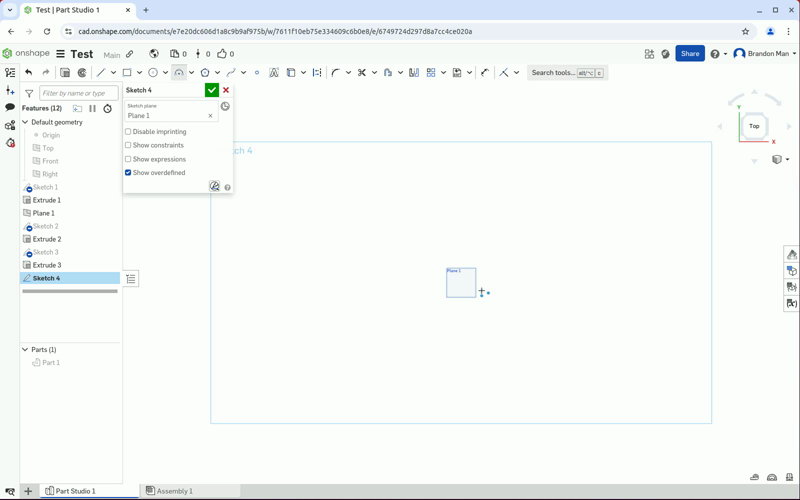
scroll(6)
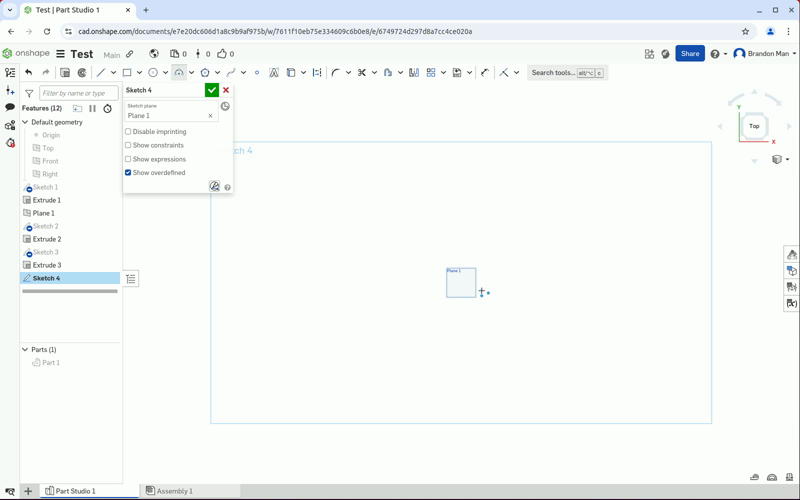
scroll(6)
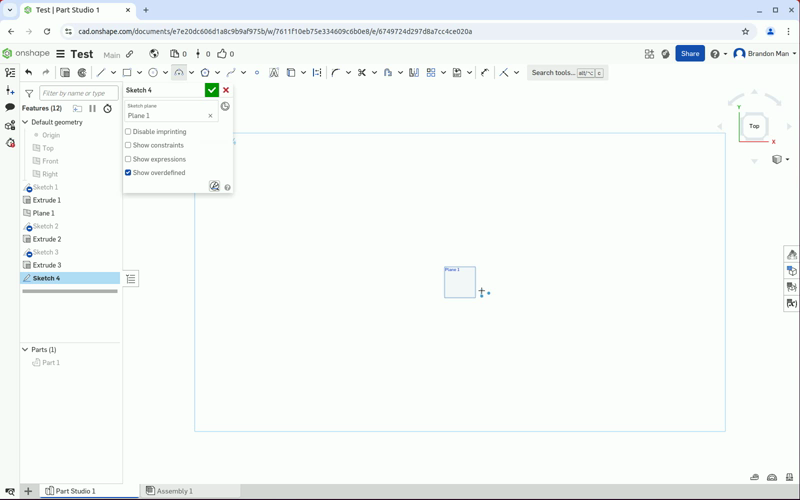
scroll(6)
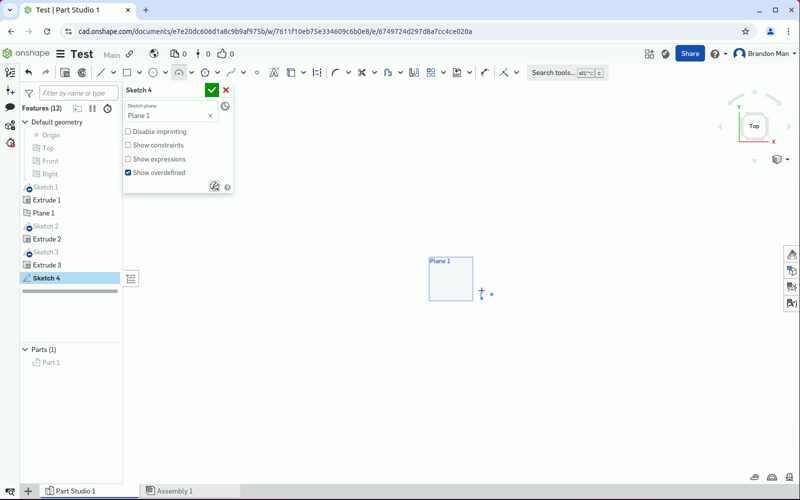
scroll(6)
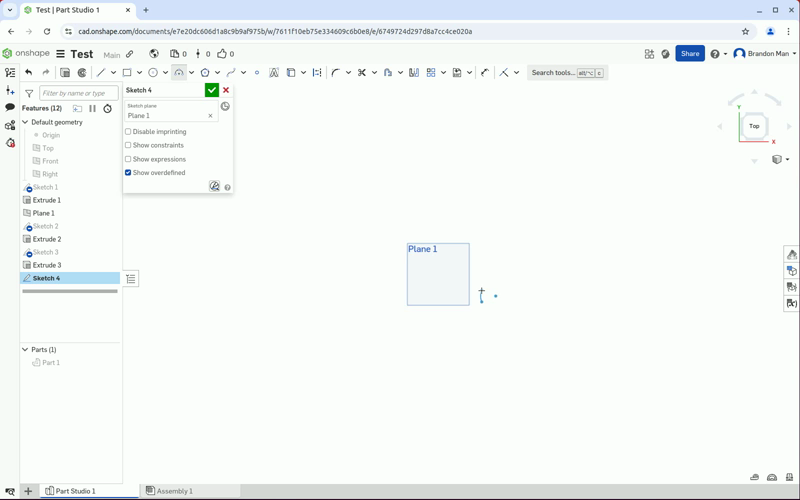
scroll(6)
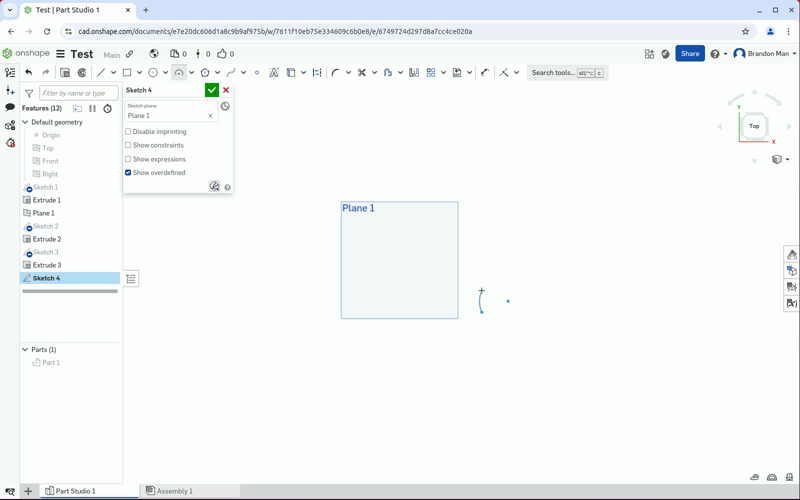
scroll(6)
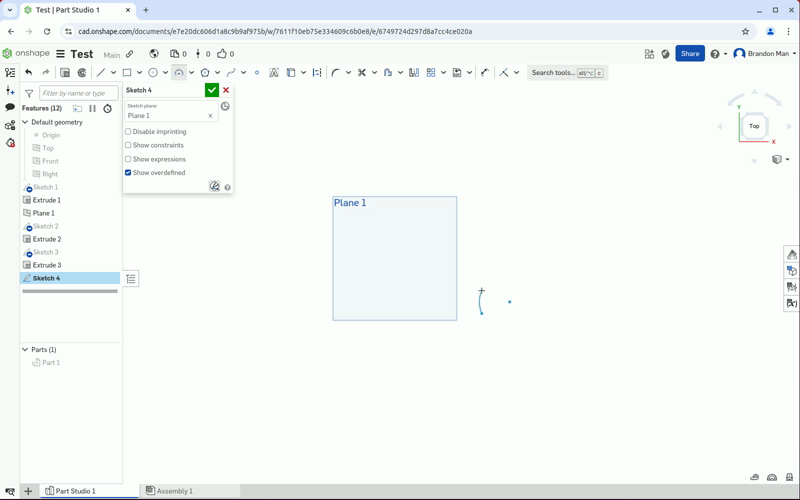
scroll(6)
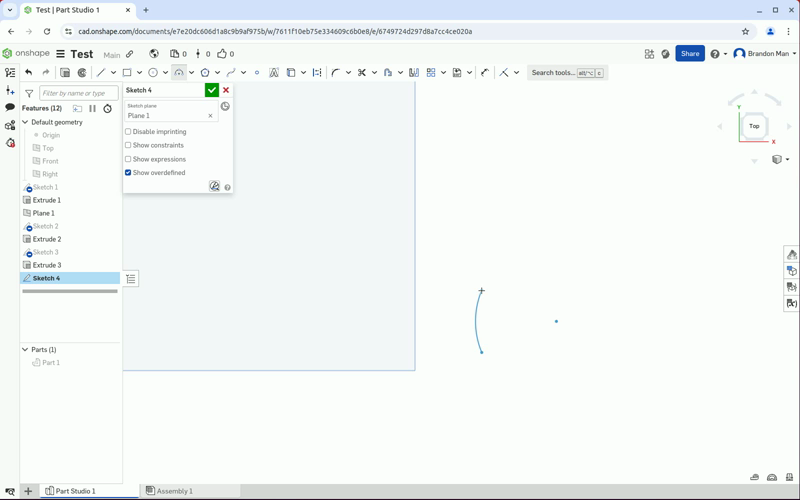
click(481, 290)
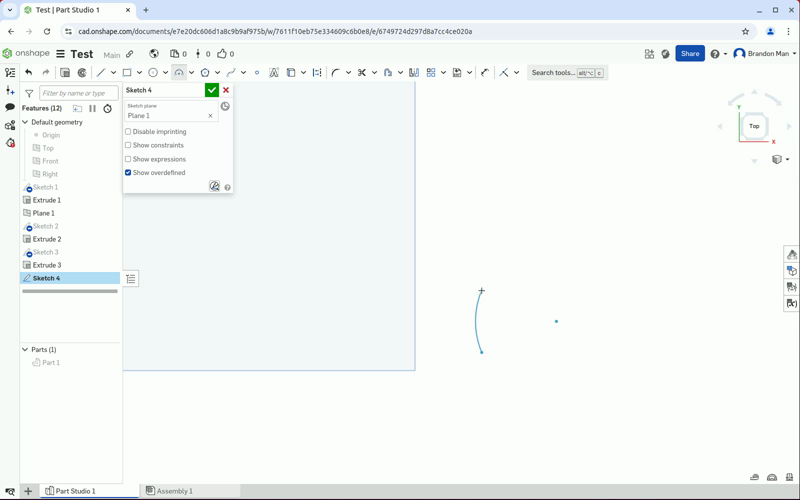
scroll(-6)
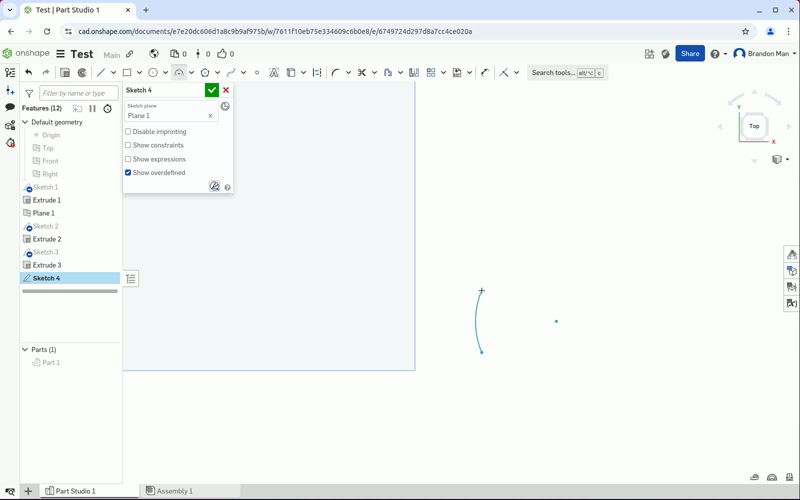
scroll(-6)
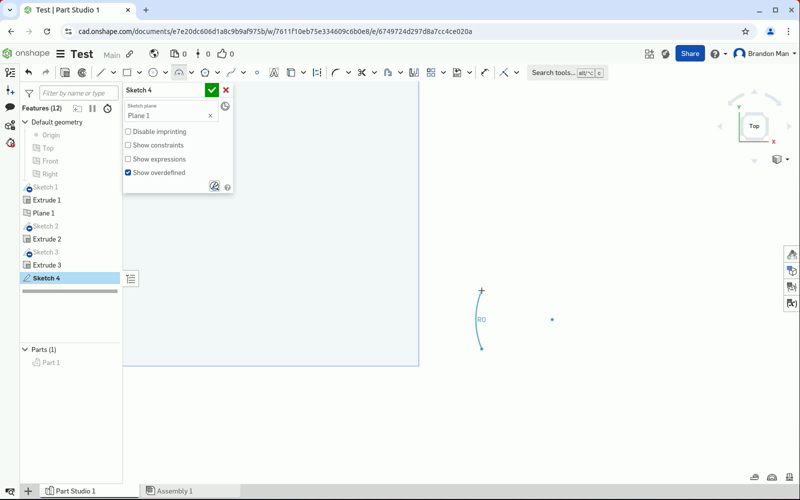
scroll(-6)
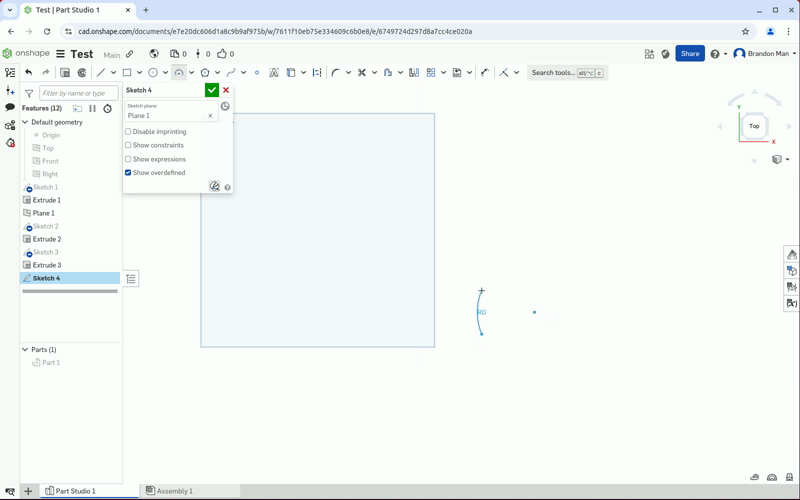
scroll(-6)
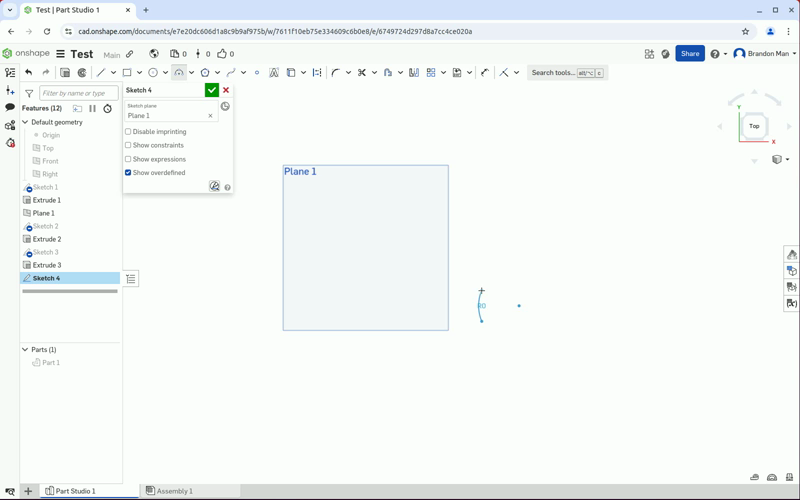
scroll(-6)
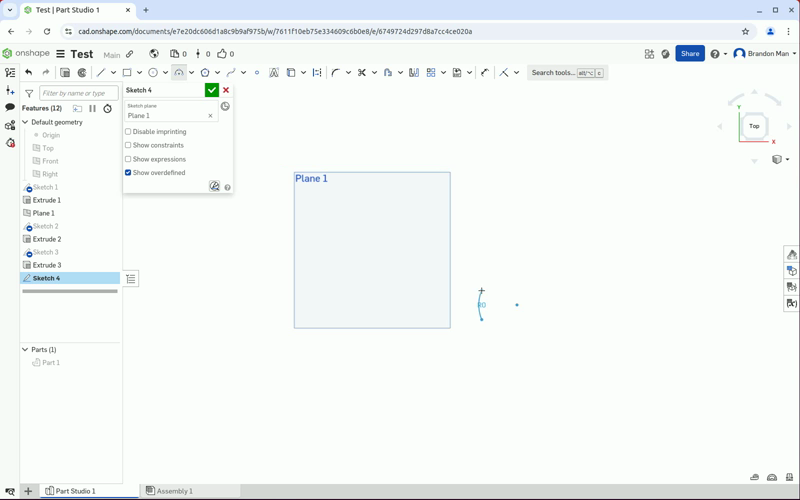
scroll(-6)
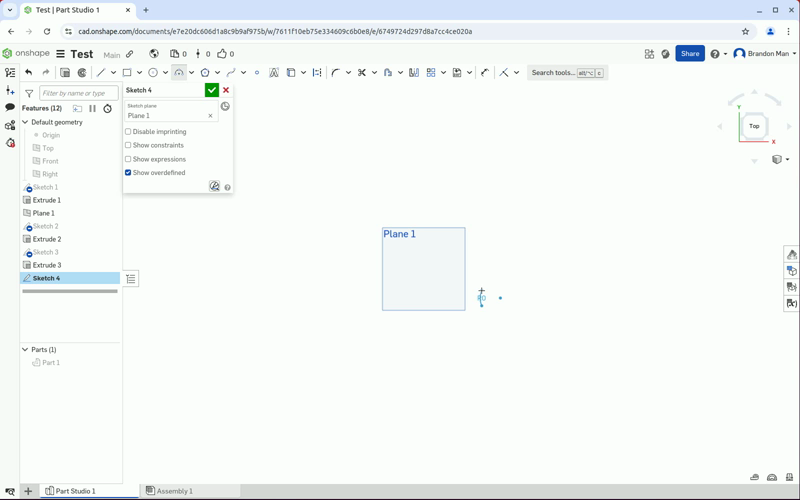
scroll(-6)
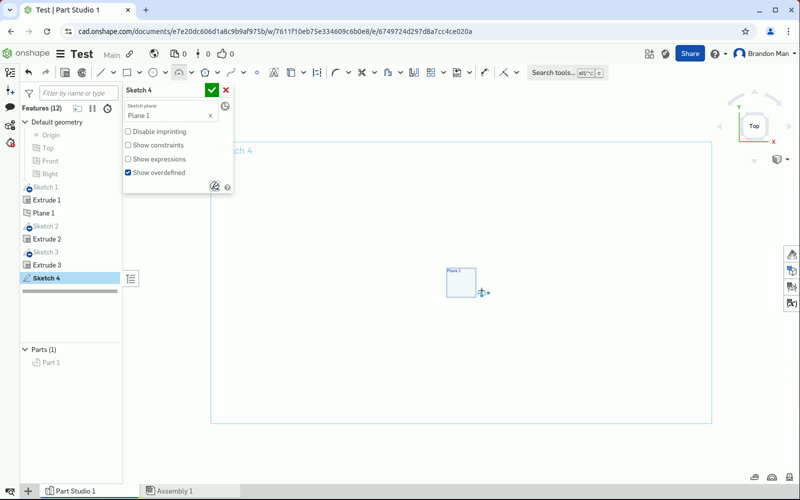
mouse_move(484, 292)
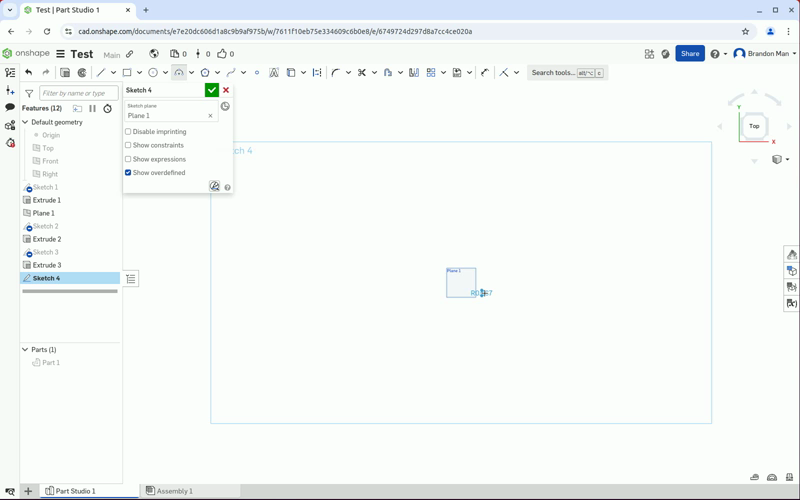
scroll(6)
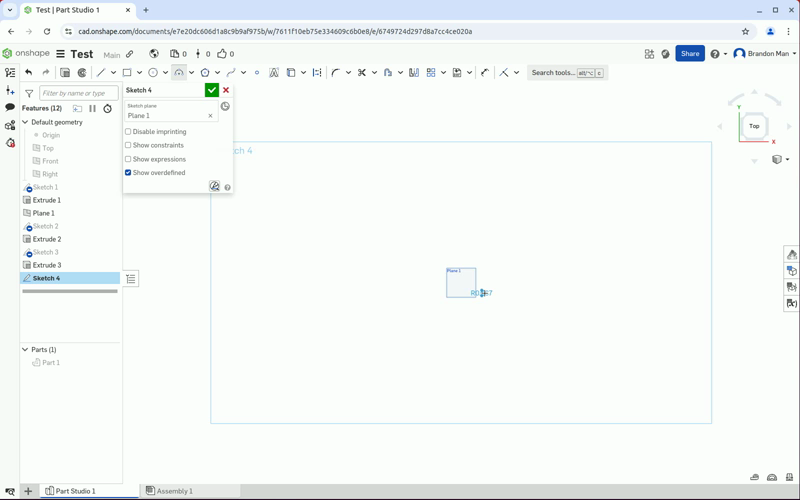
scroll(6)
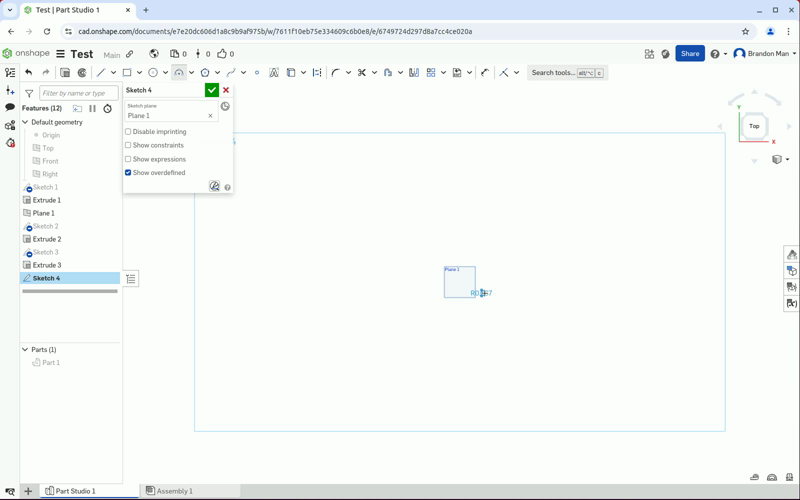
scroll(6)
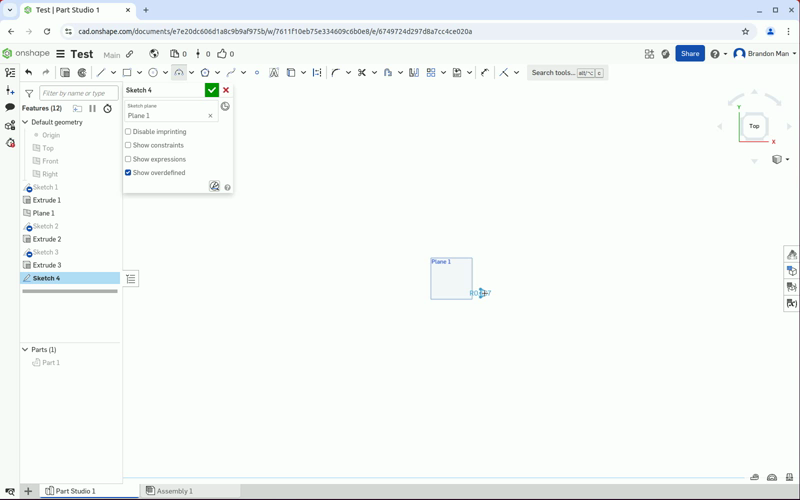
scroll(6)
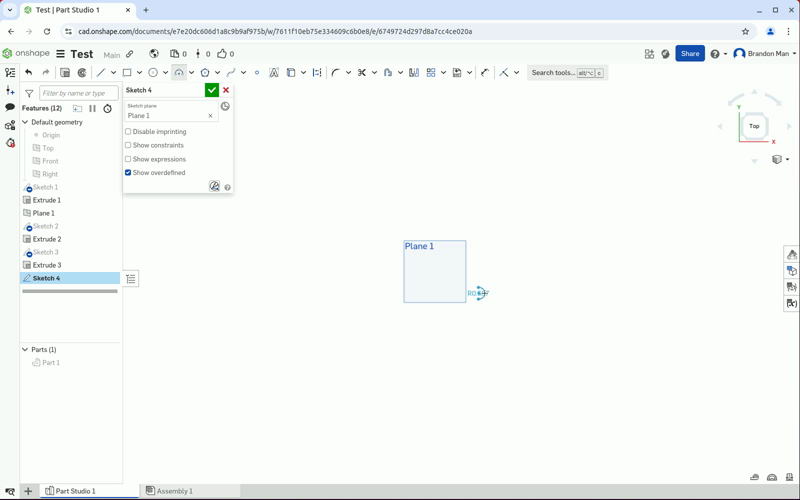
scroll(6)
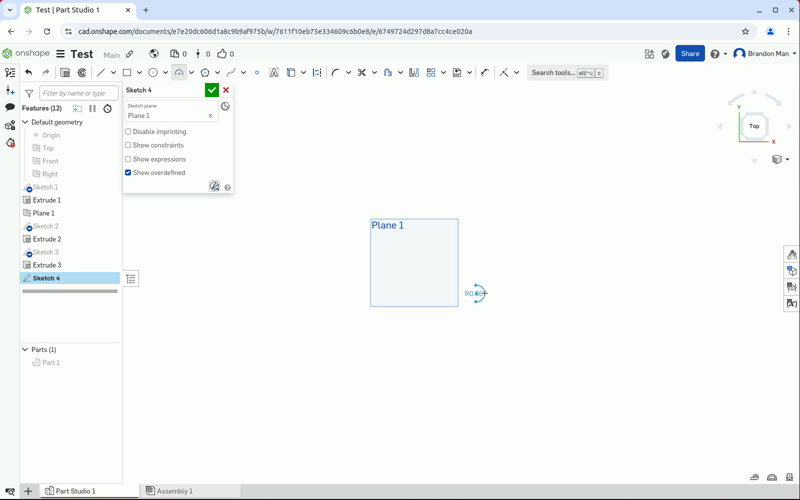
scroll(6)
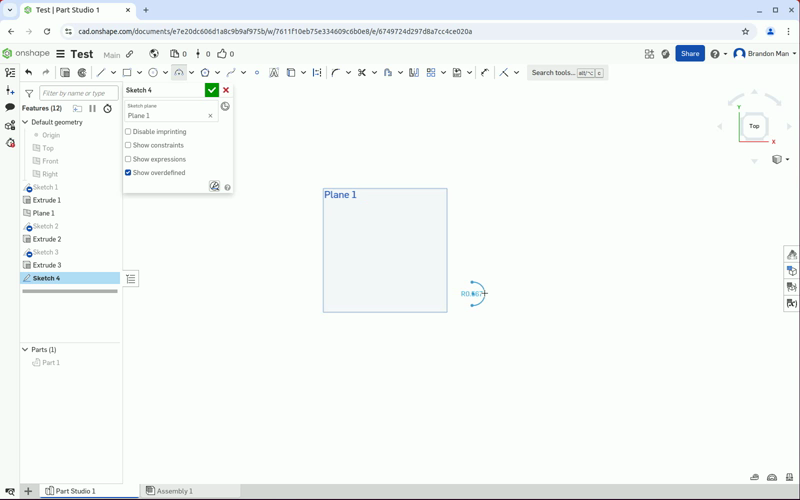
scroll(6)
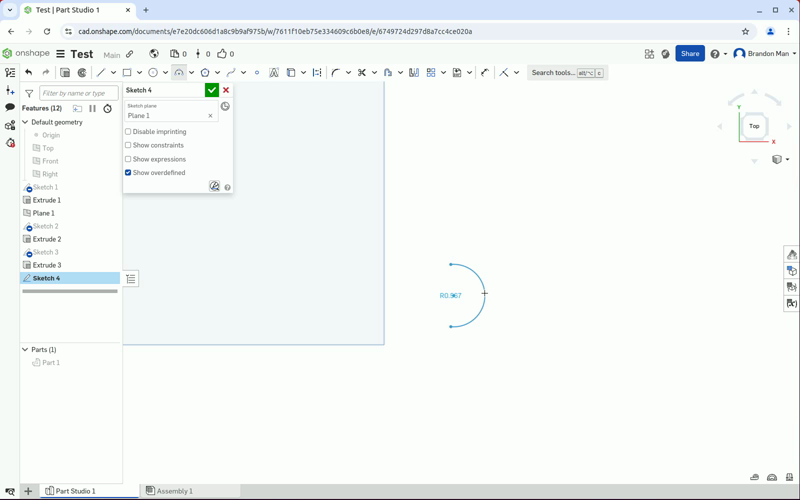
click(484, 292)
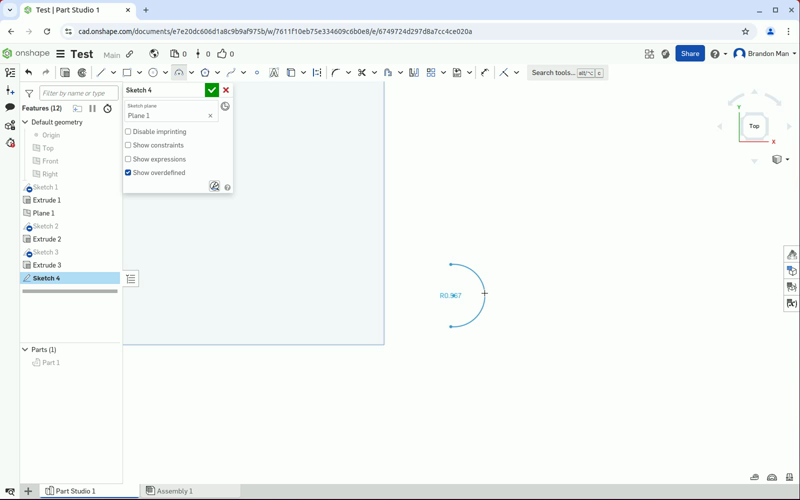
scroll(-6)
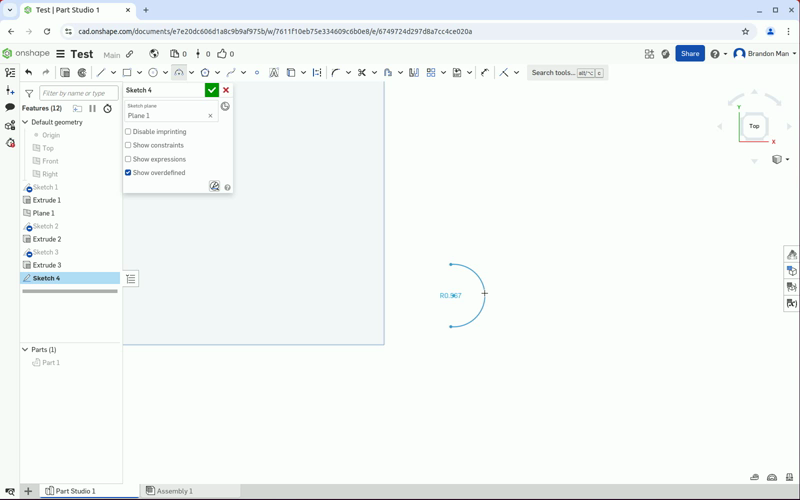
scroll(-6)
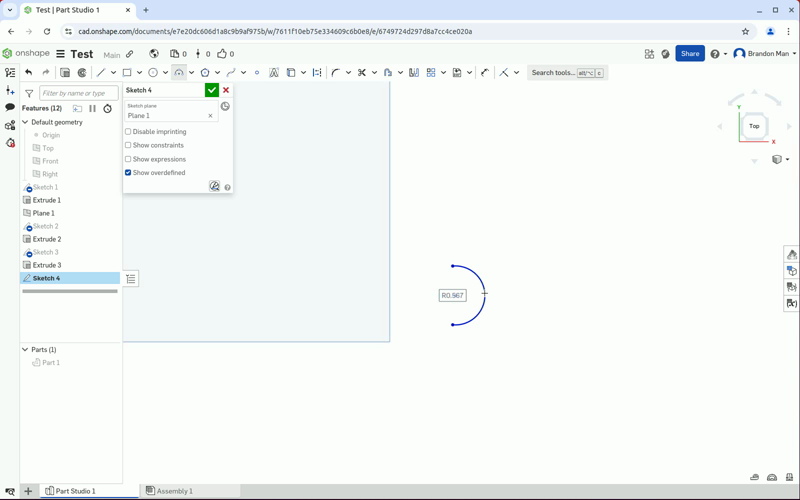
scroll(-6)
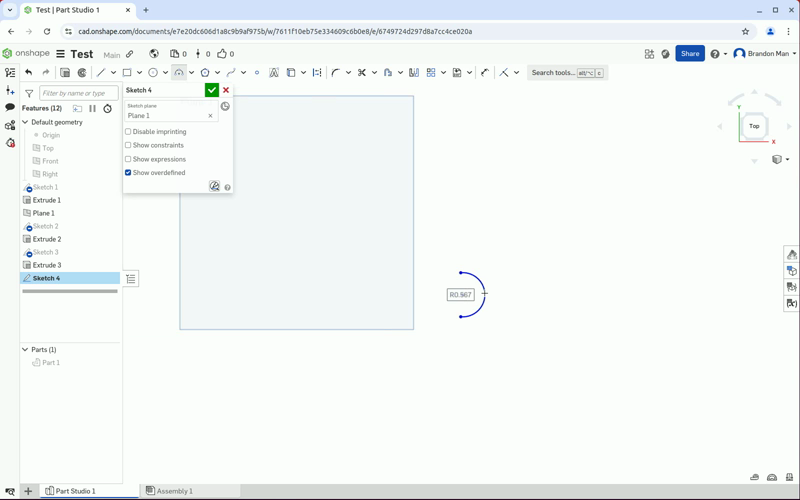
scroll(-6)
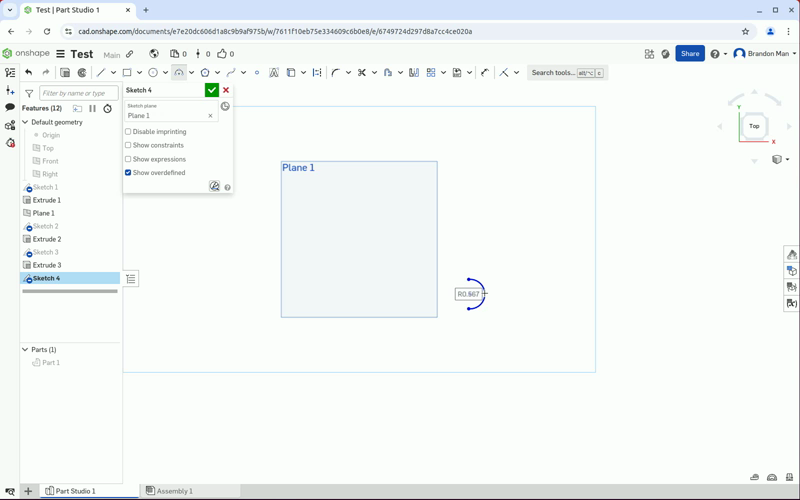
scroll(-6)
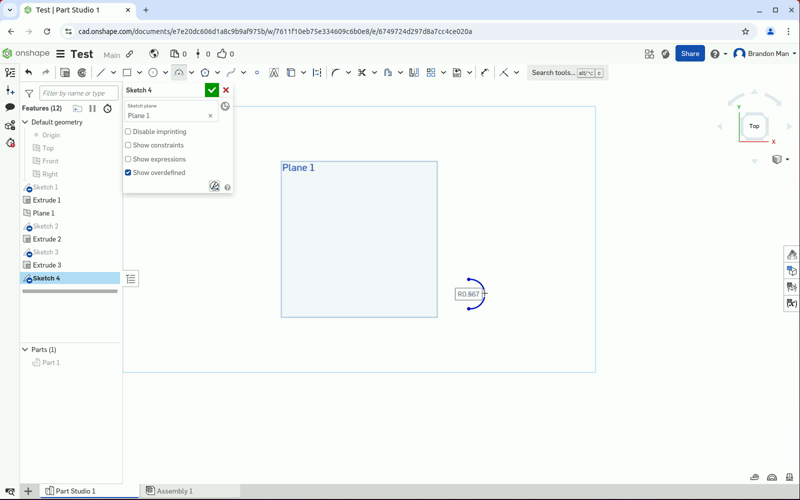
scroll(-6)
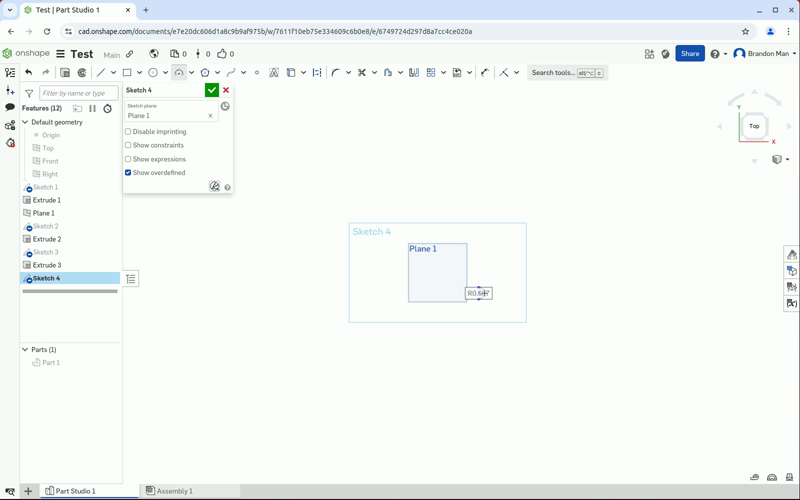
scroll(-6)
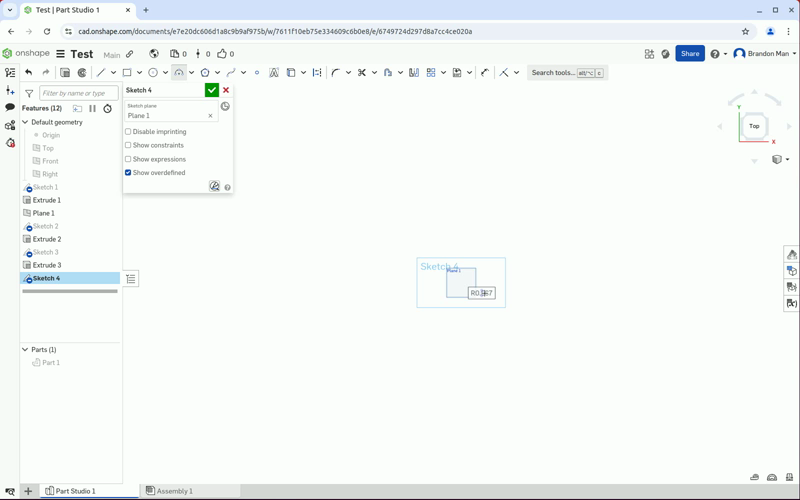
key_up(shift)
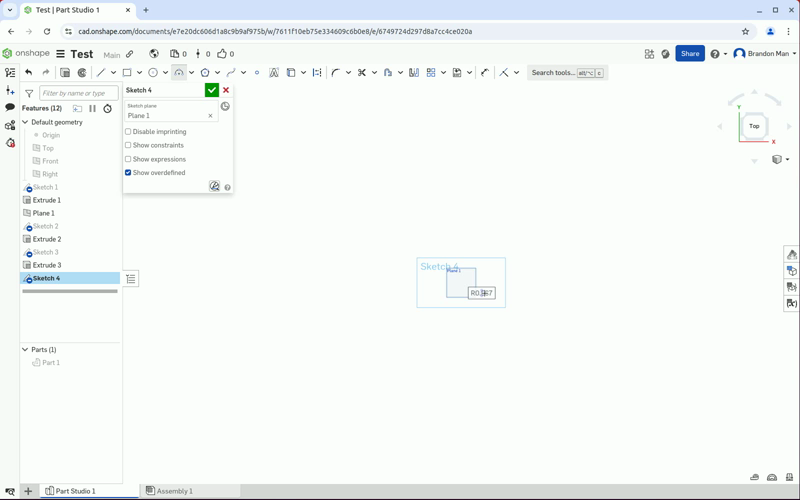
key(esc)
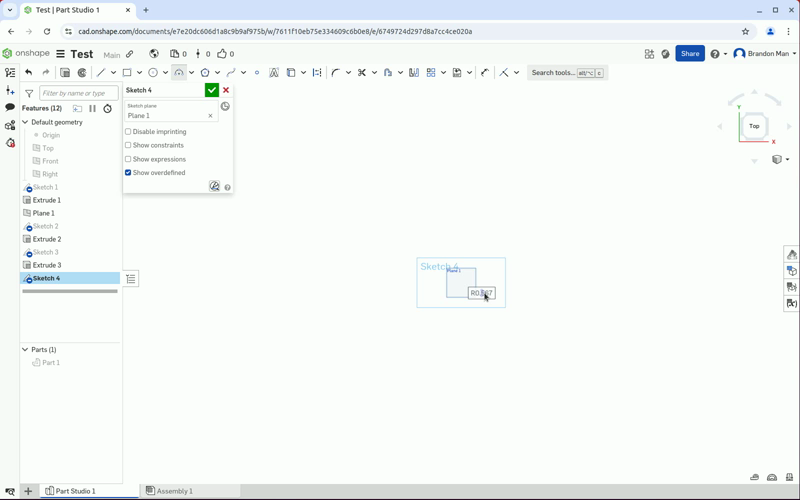
key(l)
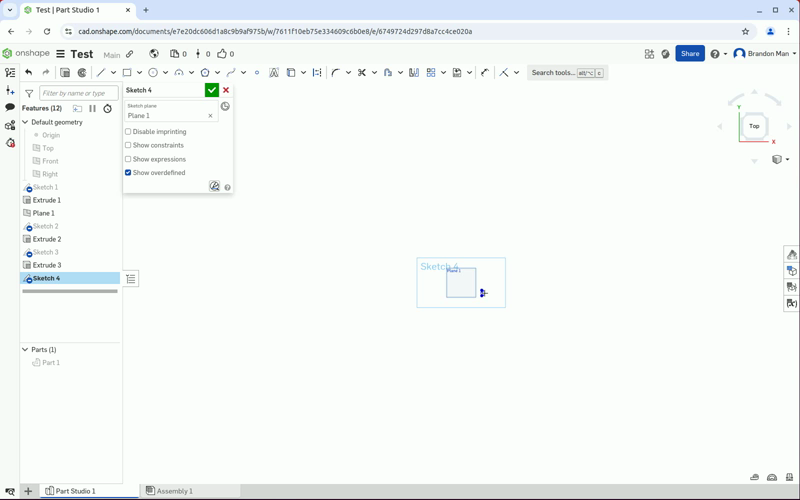
mouse_move(481, 290)
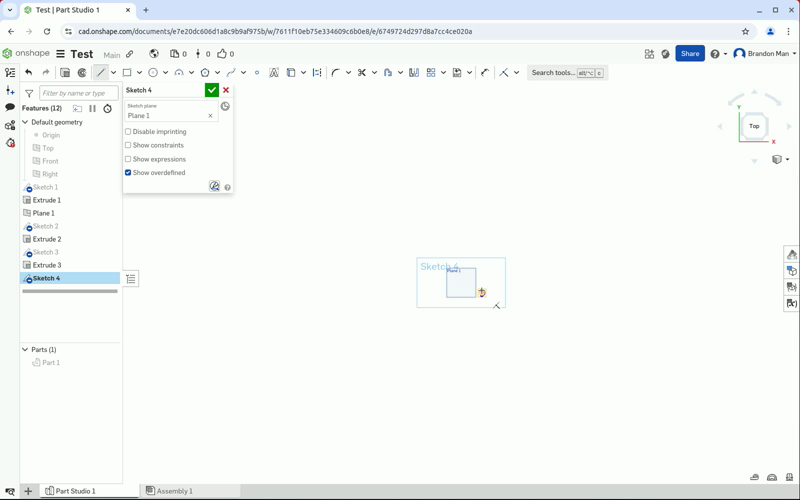
scroll(6)
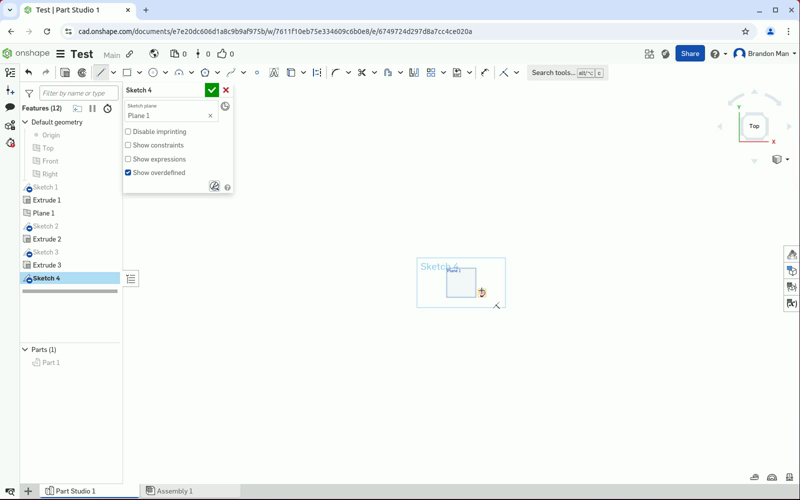
scroll(6)
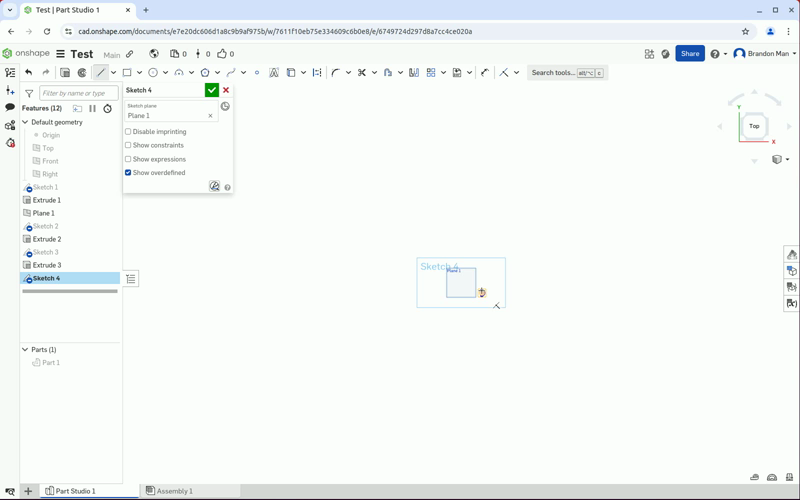
scroll(6)
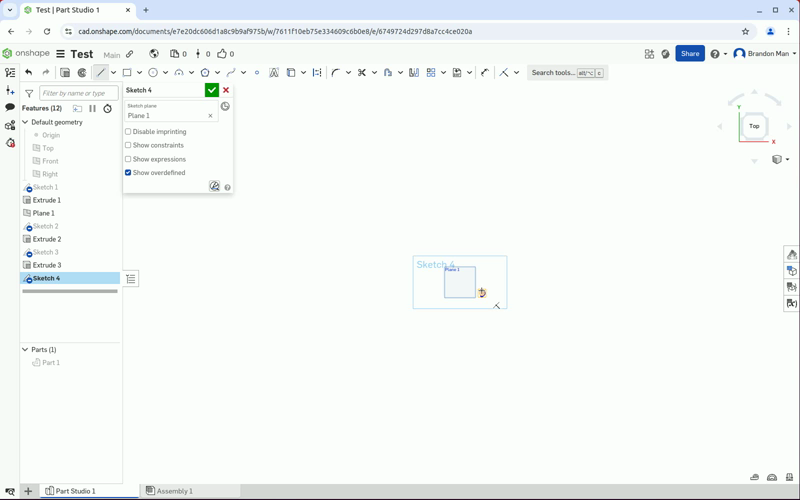
scroll(6)
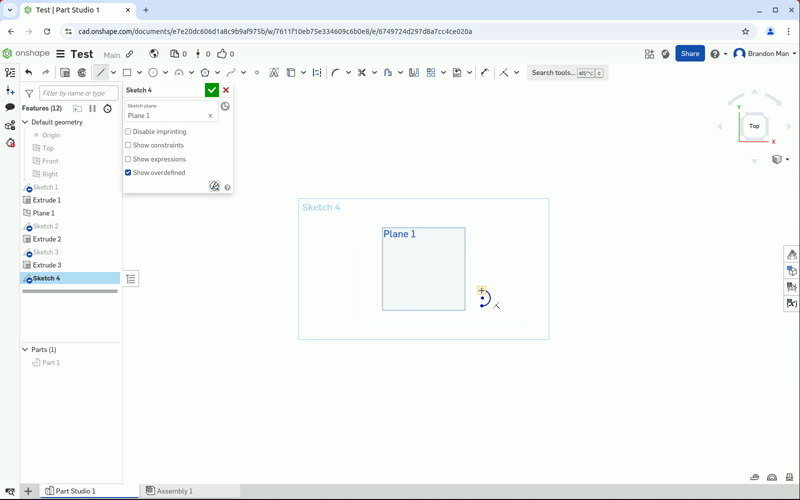
scroll(6)
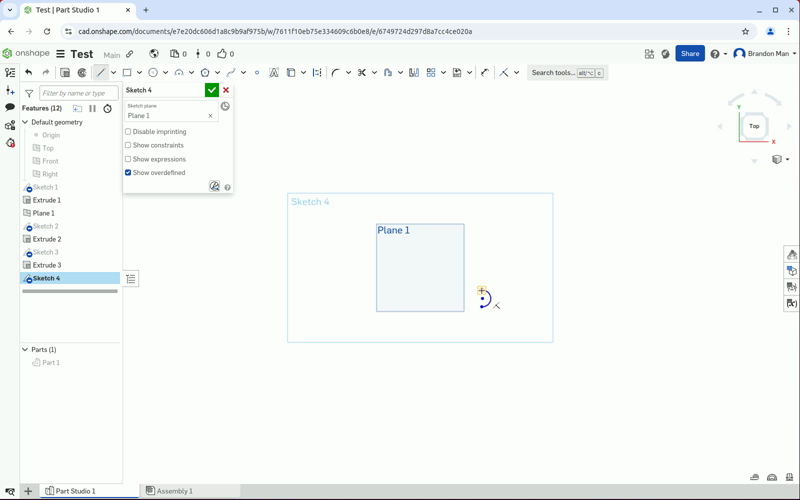
scroll(6)
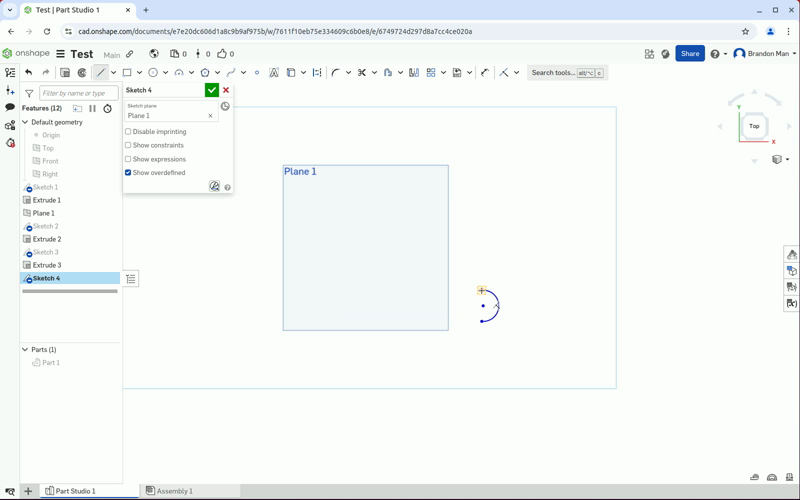
scroll(6)
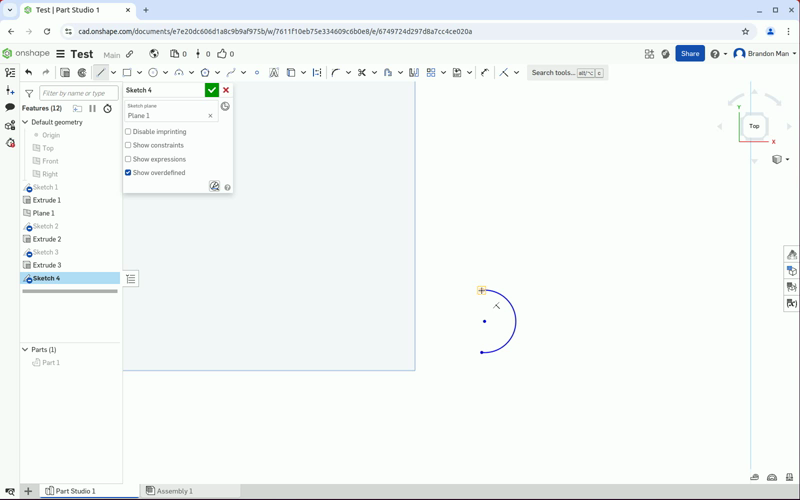
click(481, 290)
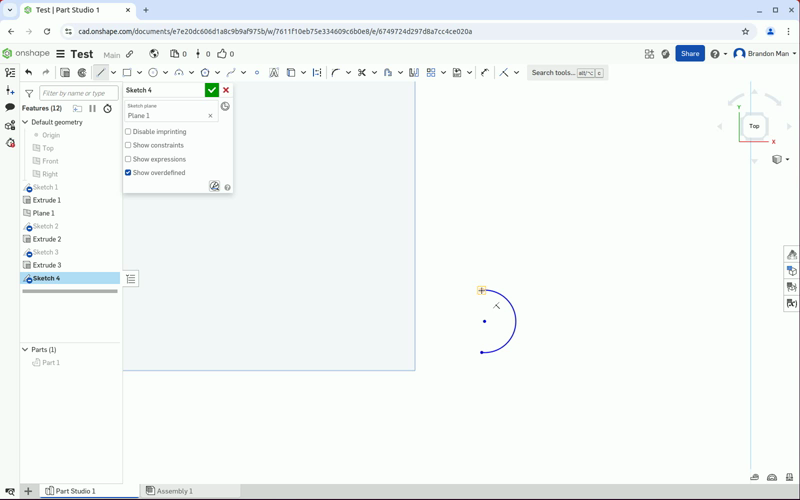
scroll(-6)
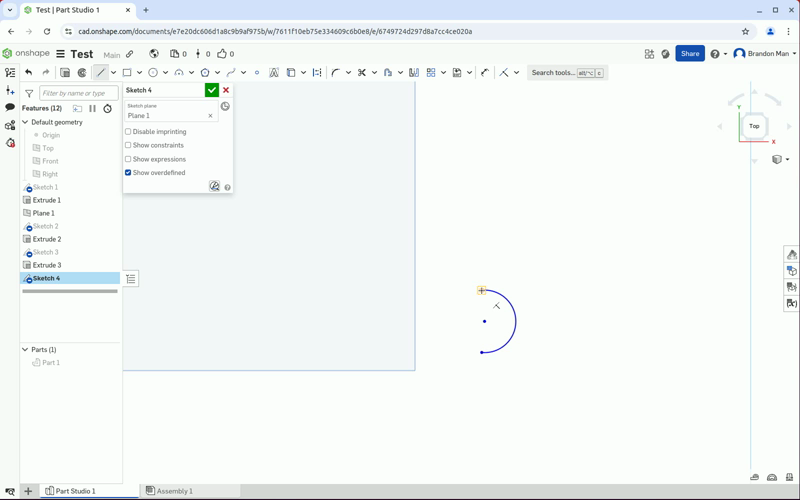
scroll(-6)
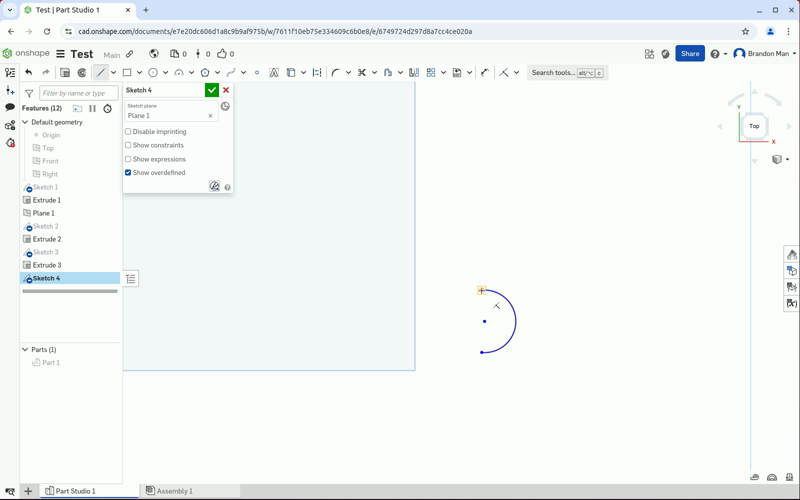
scroll(-6)
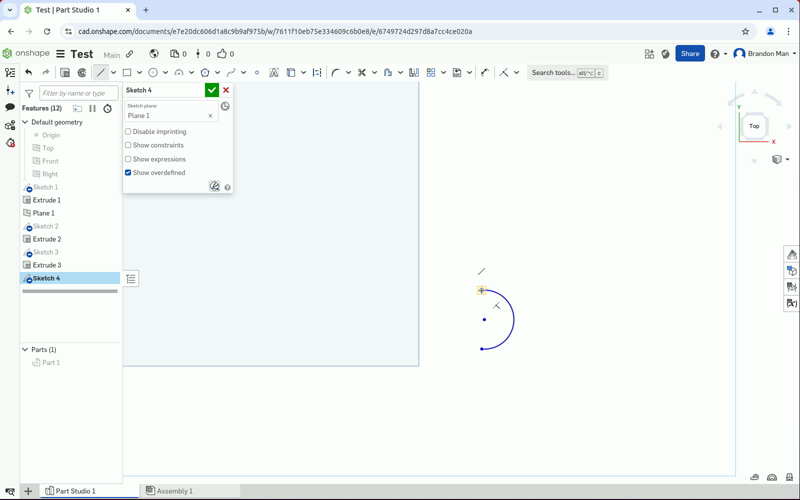
scroll(-6)
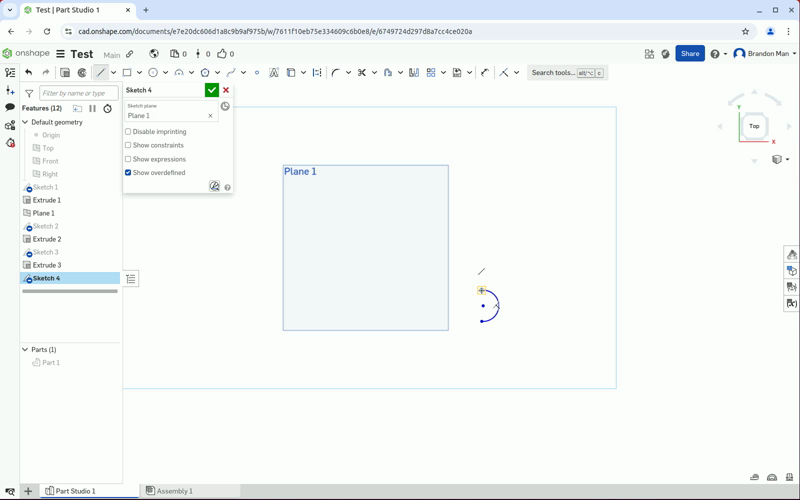
scroll(-6)
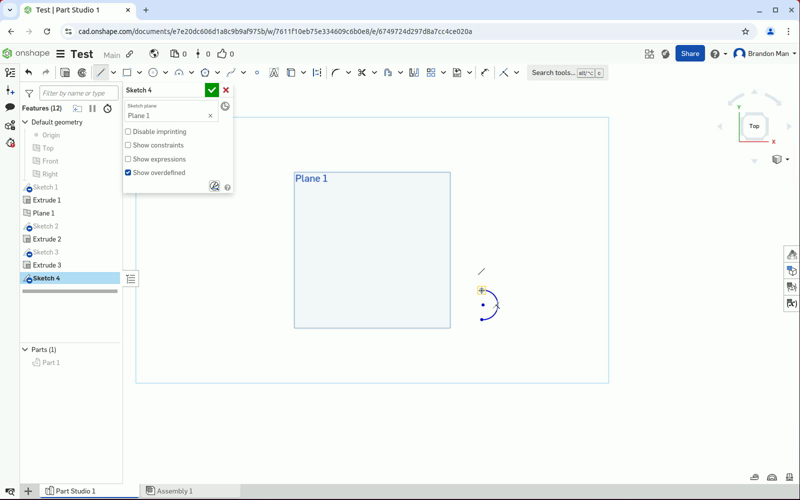
scroll(-6)
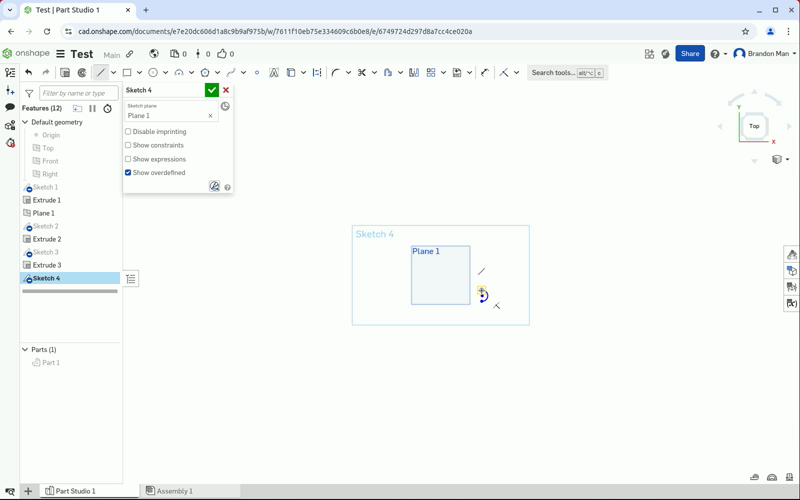
scroll(-6)
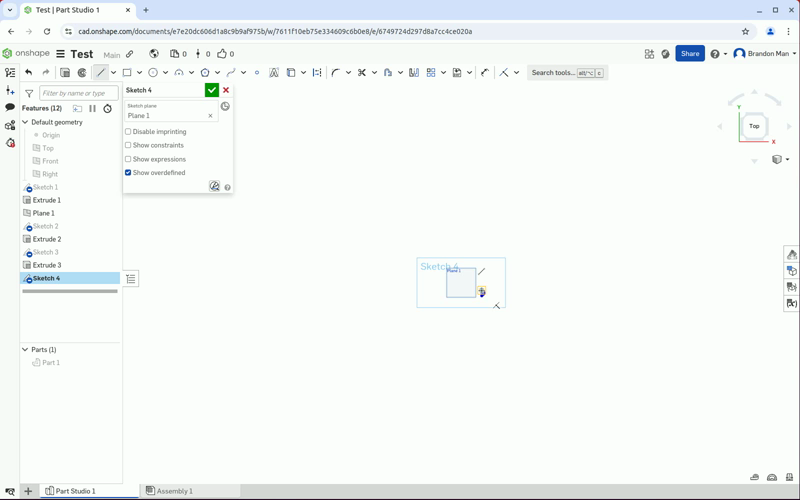
mouse_move(511, 290)
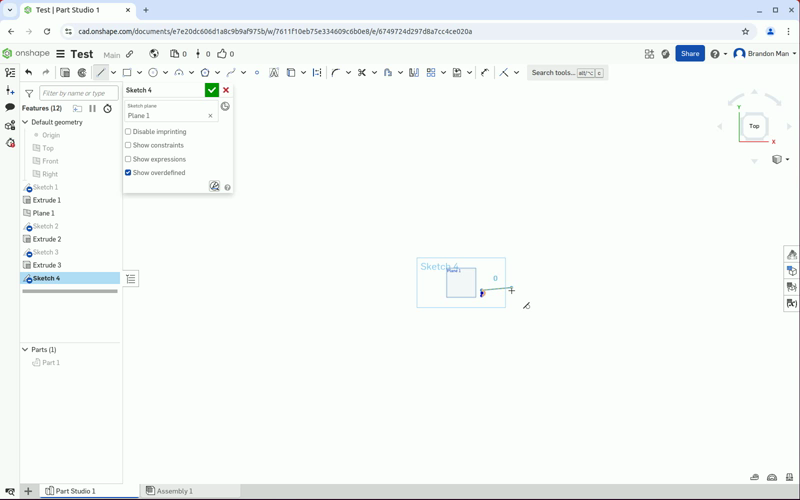
key_down(shift)
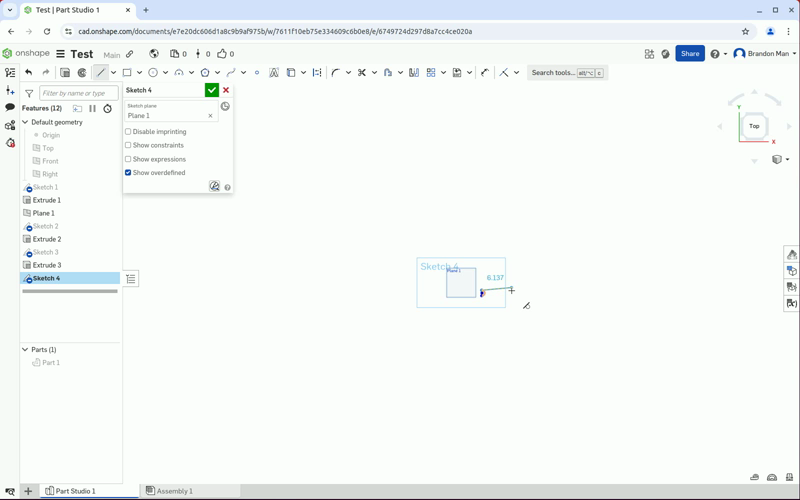
mouse_move(481, 295)
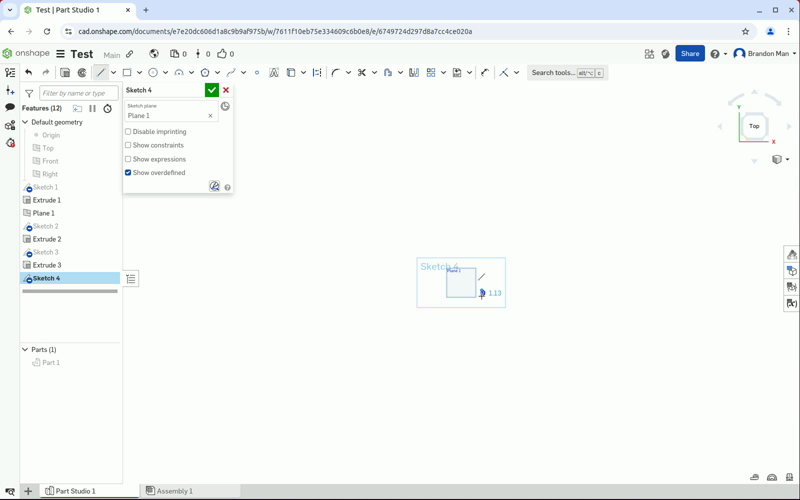
scroll(6)
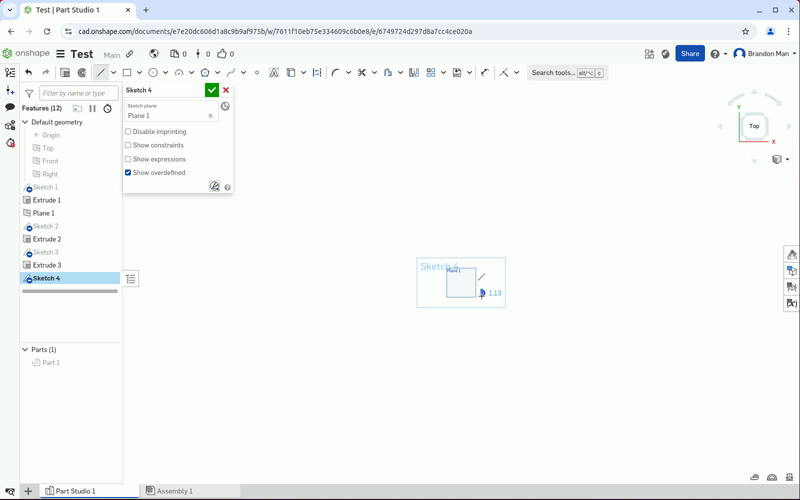
scroll(6)
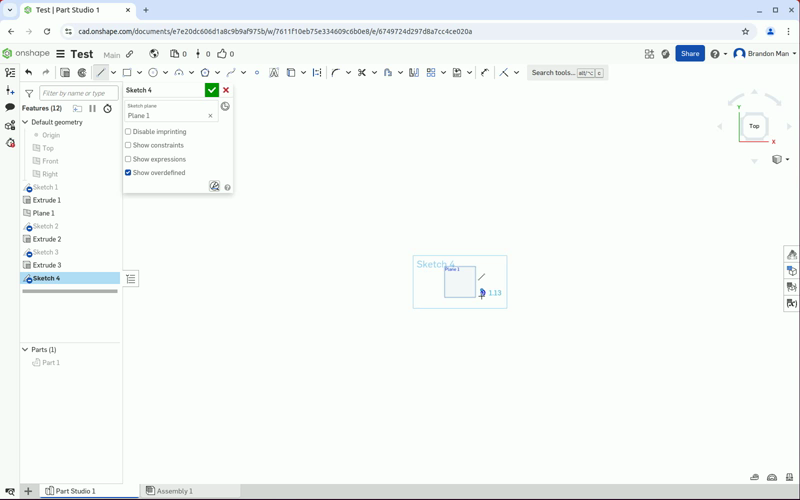
scroll(6)
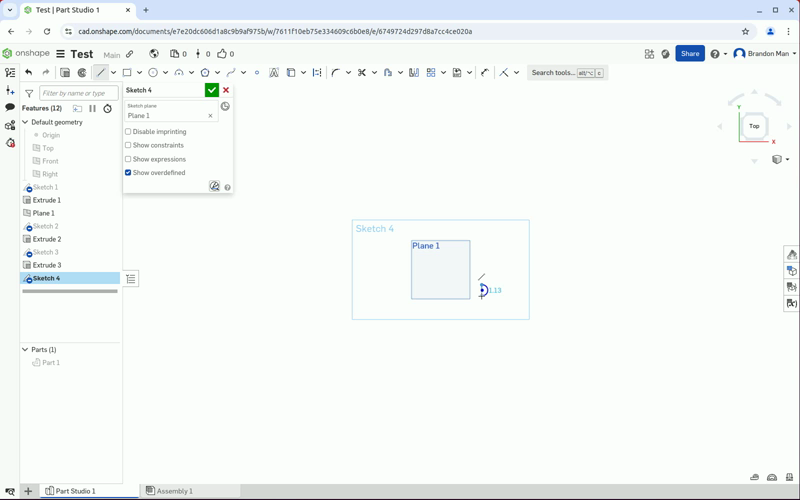
scroll(6)
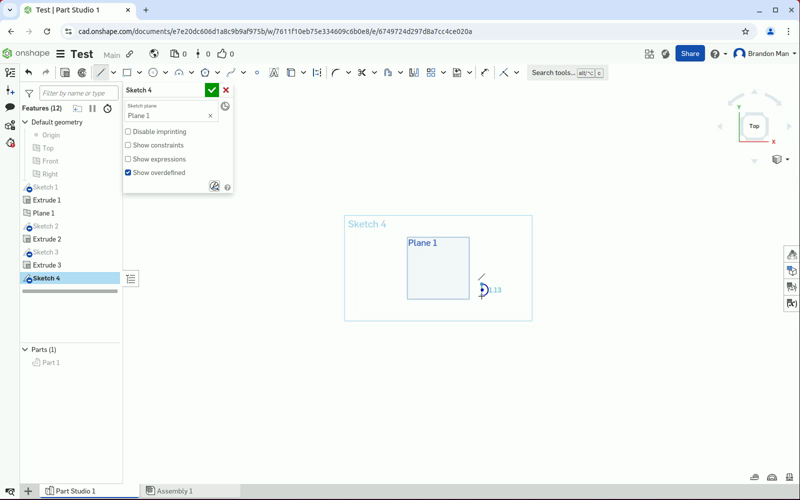
scroll(6)
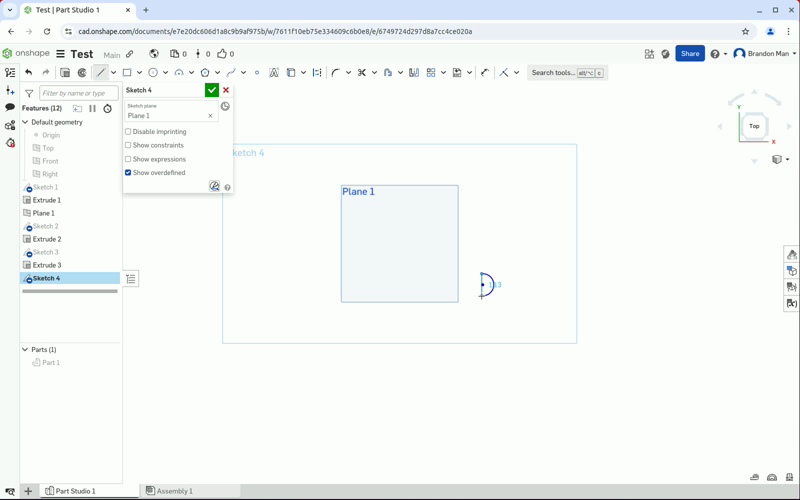
scroll(6)
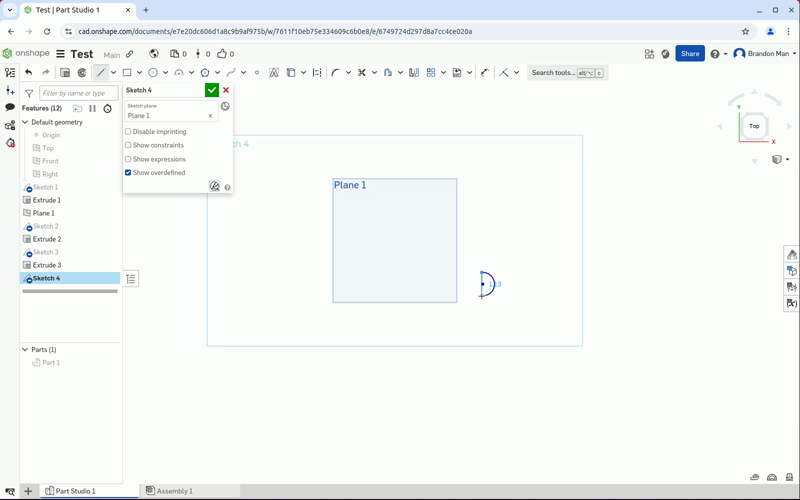
scroll(6)
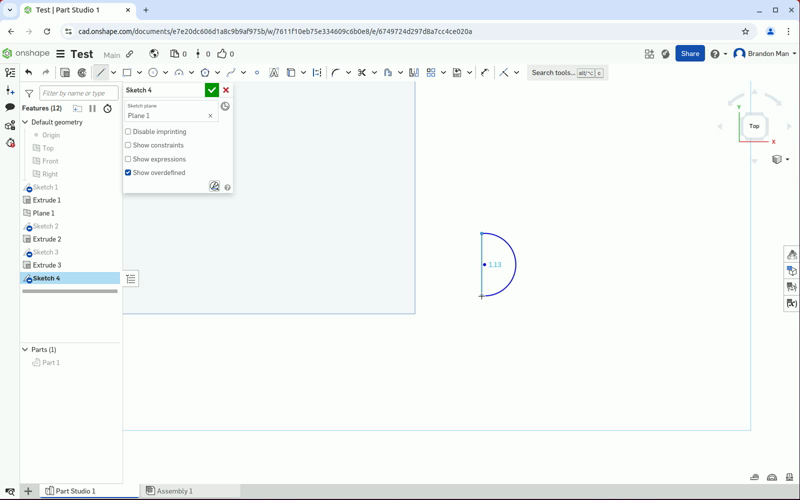
key_up(shift)
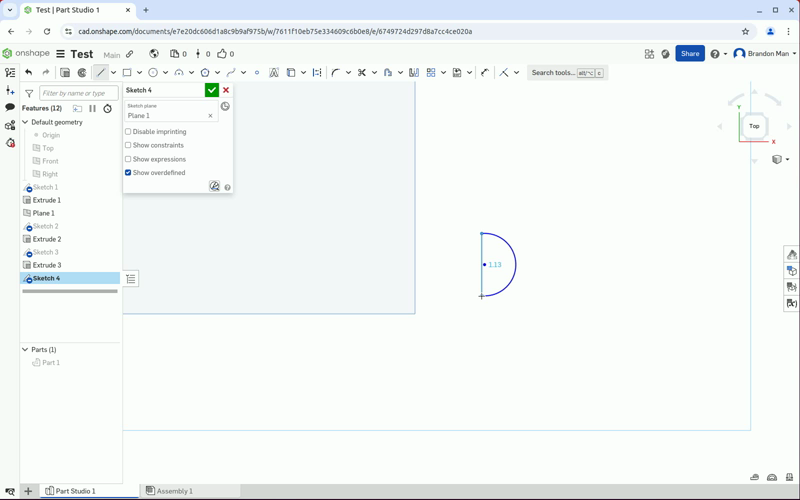
click(481, 295)
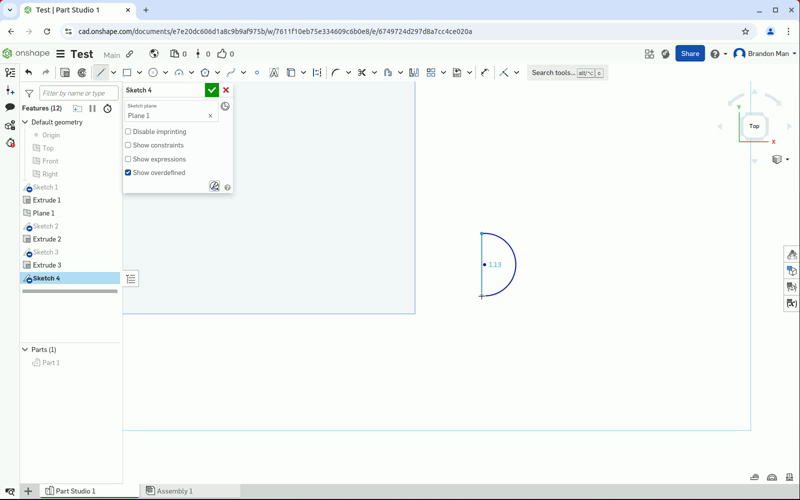
scroll(-6)
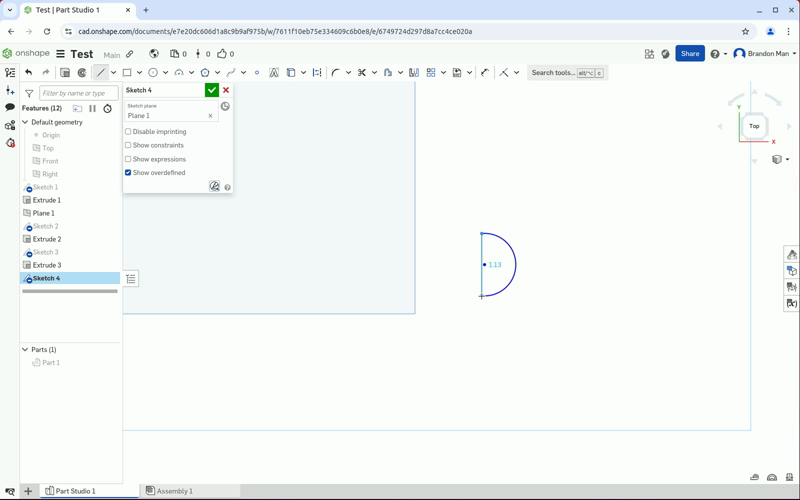
scroll(-6)
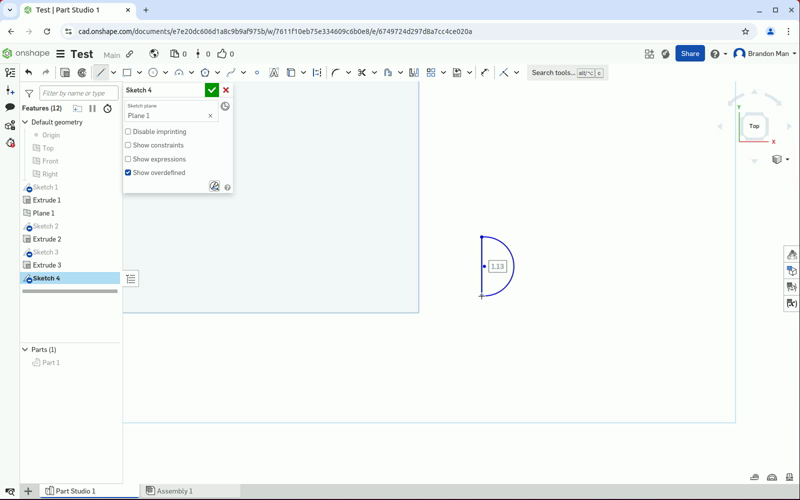
scroll(-6)
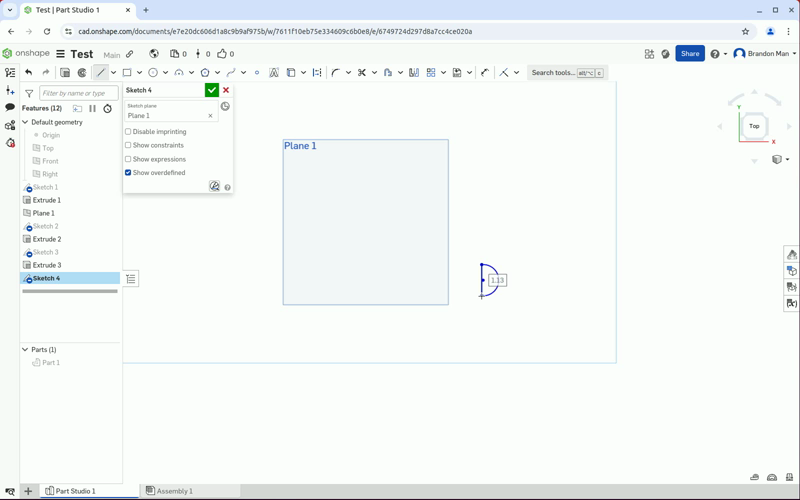
scroll(-6)
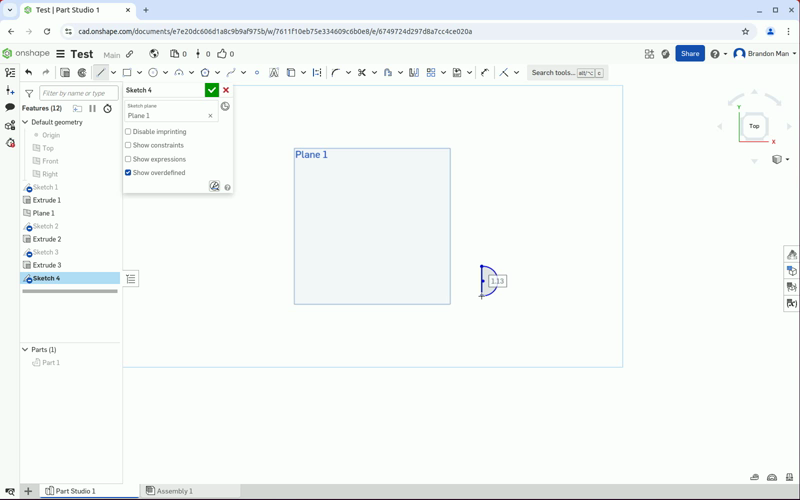
scroll(-6)
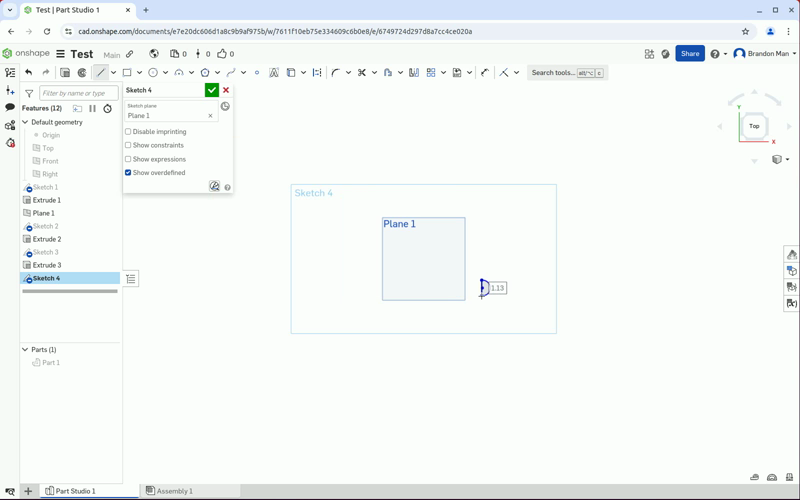
scroll(-6)
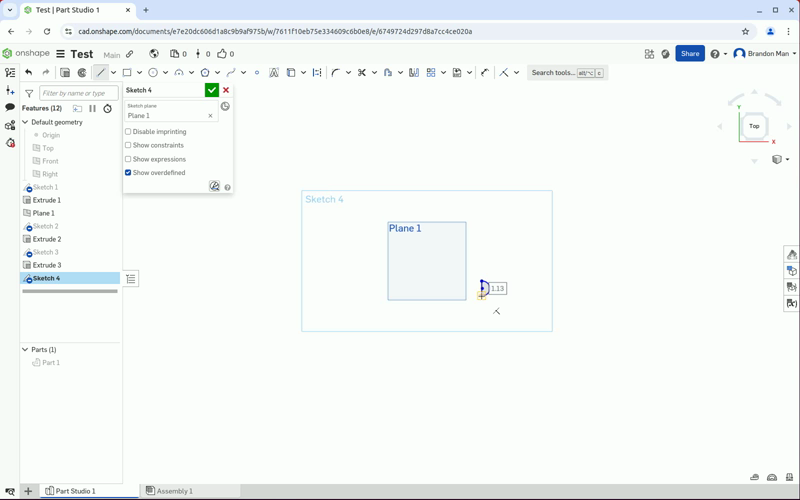
scroll(-6)
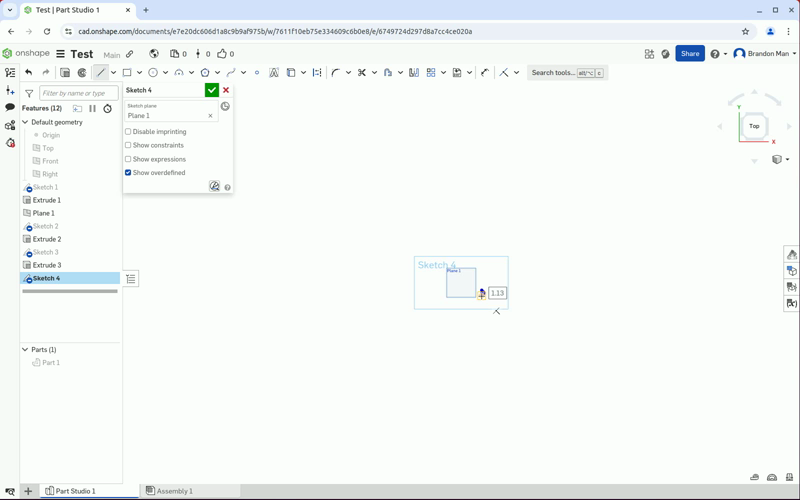
key(esc)
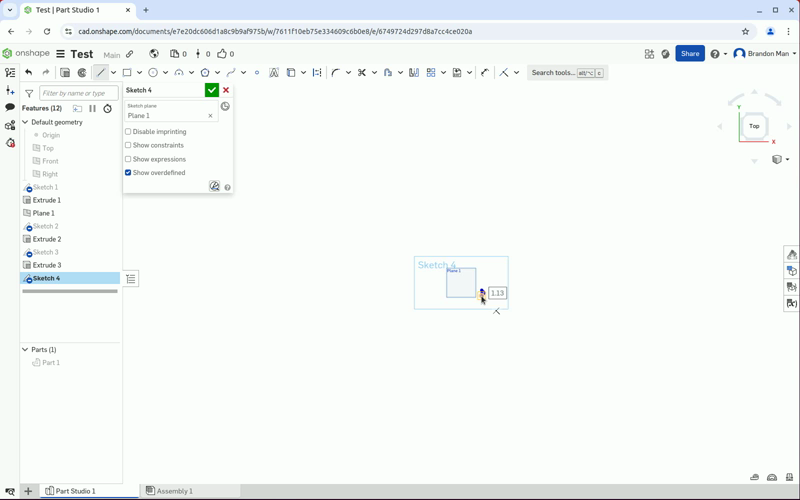
mouse_move(482, 290)
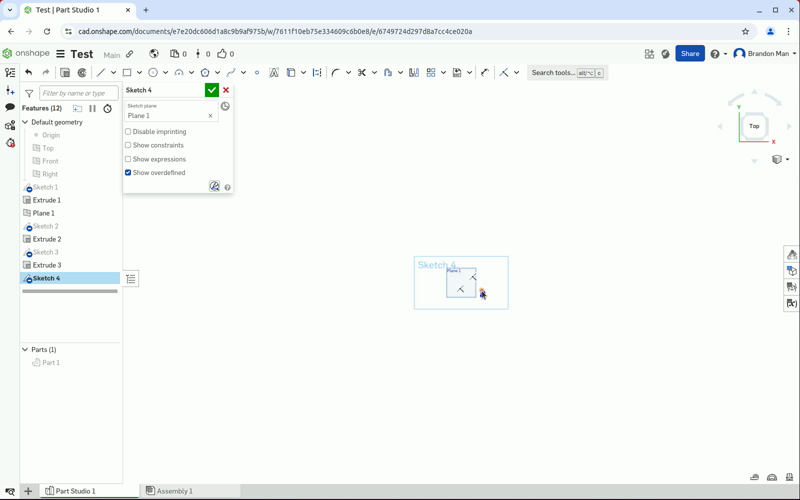
scroll(6)
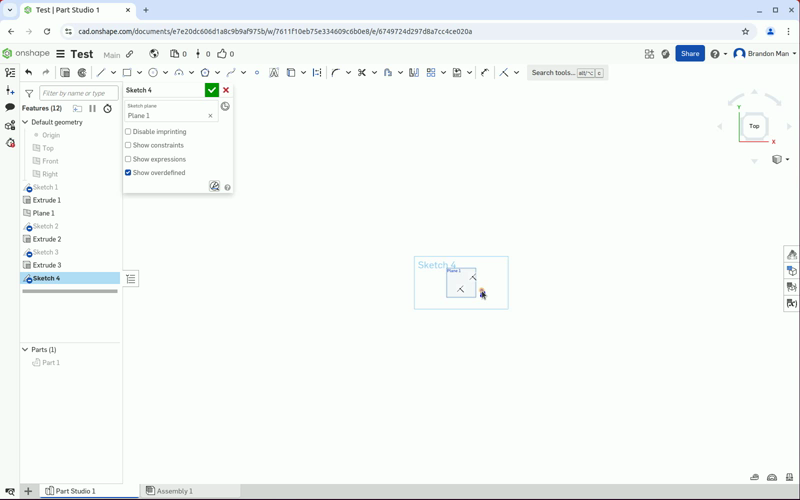
scroll(6)
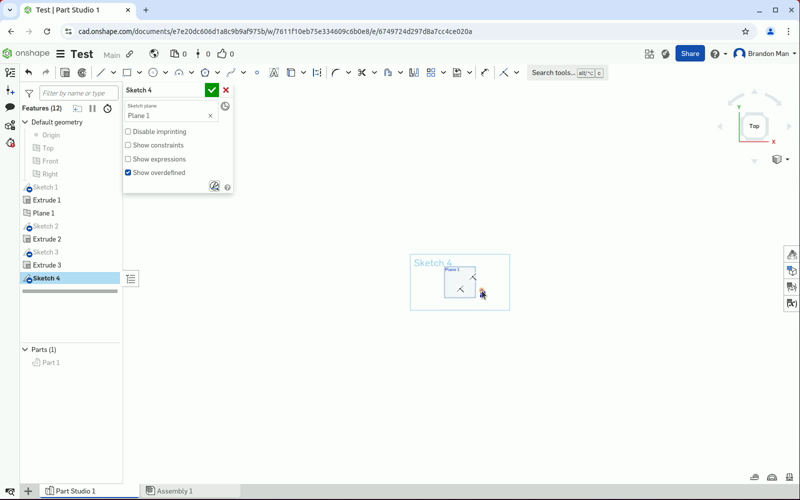
scroll(6)
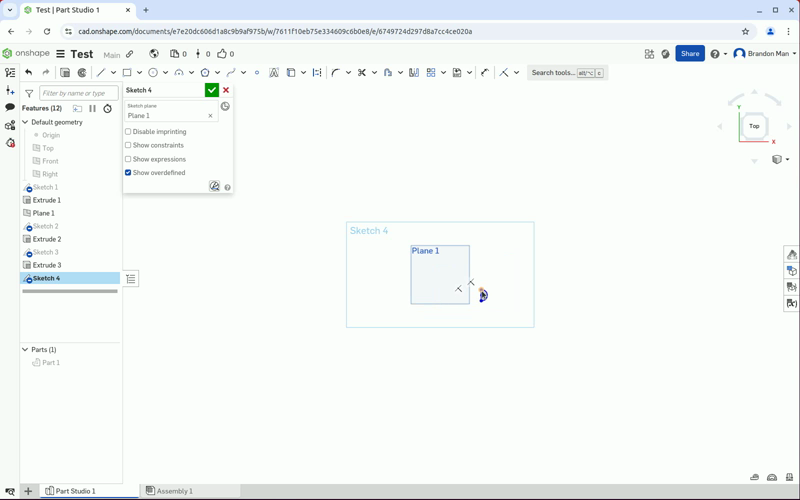
scroll(6)
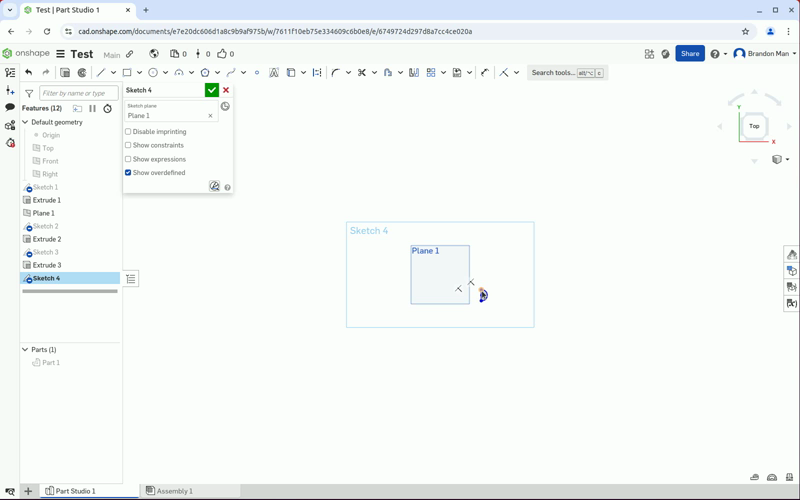
scroll(6)
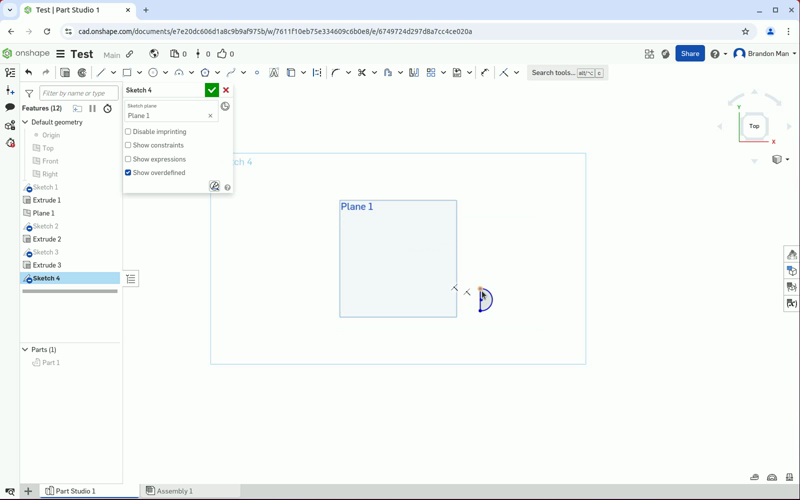
scroll(6)
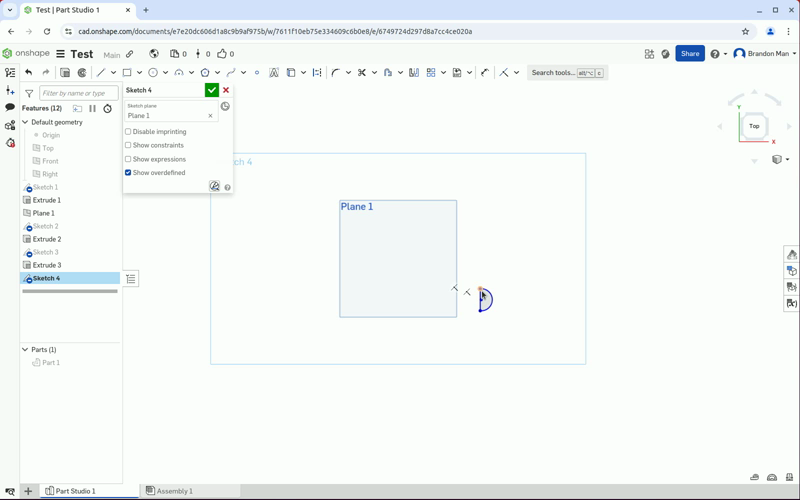
scroll(6)
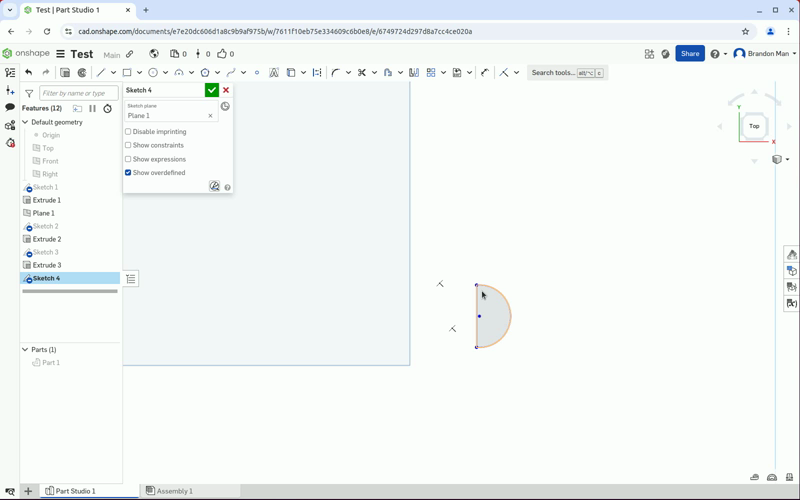
click(482, 290)
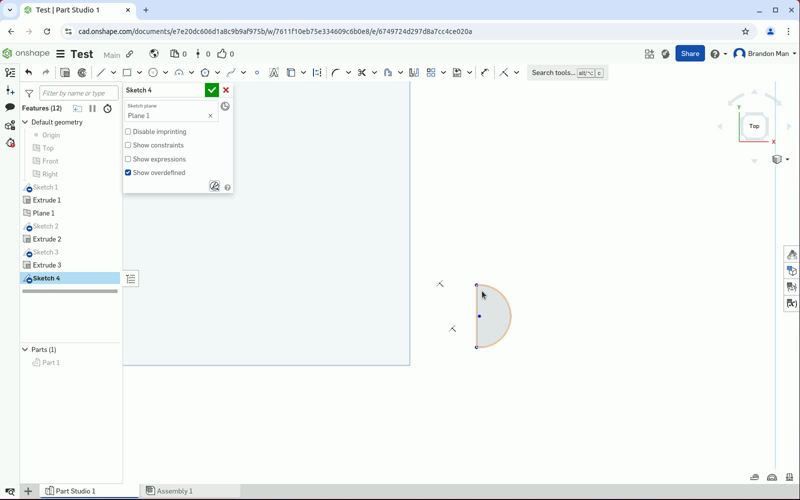
scroll(-6)
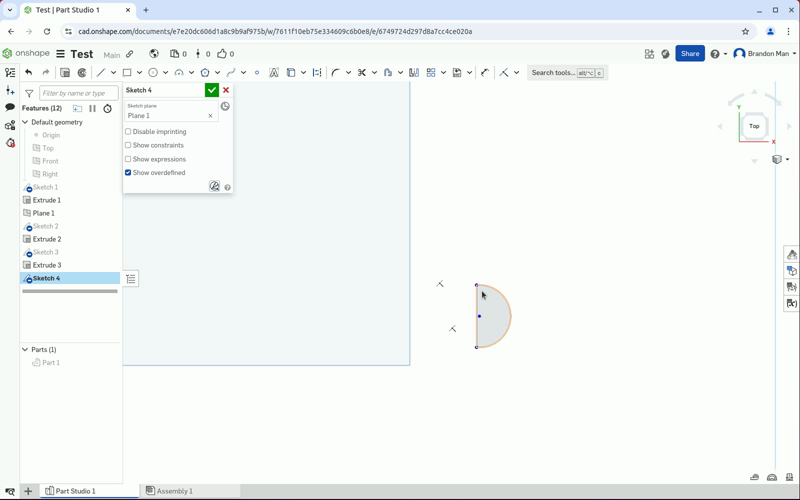
scroll(-6)
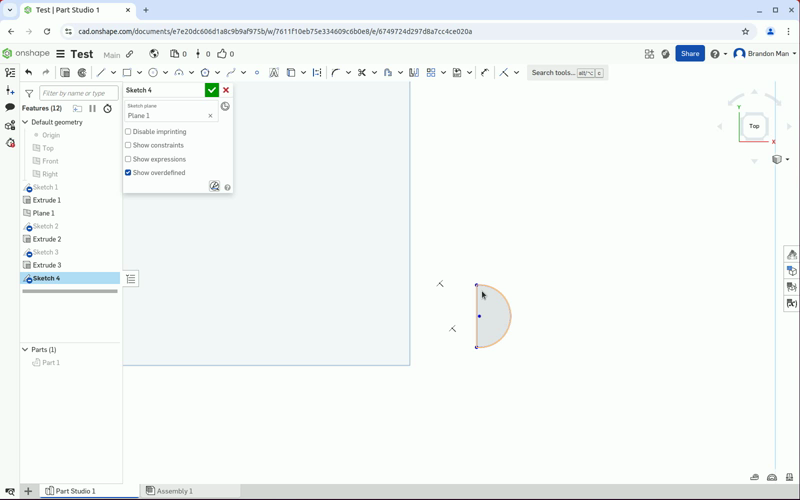
scroll(-6)
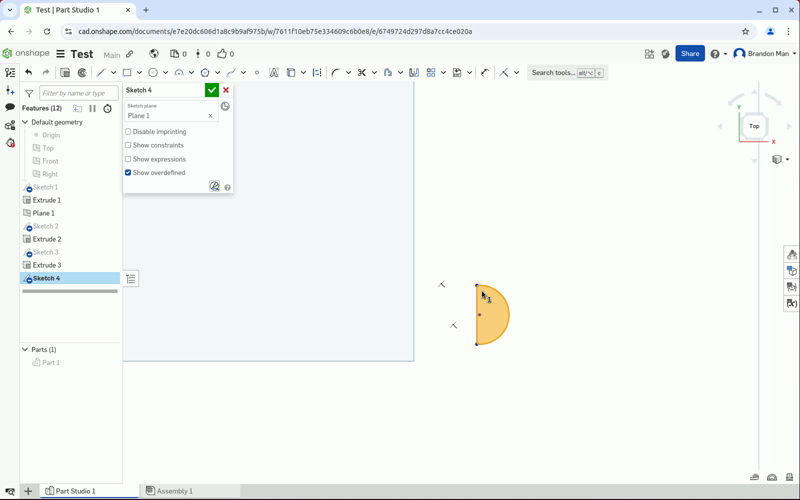
scroll(-6)
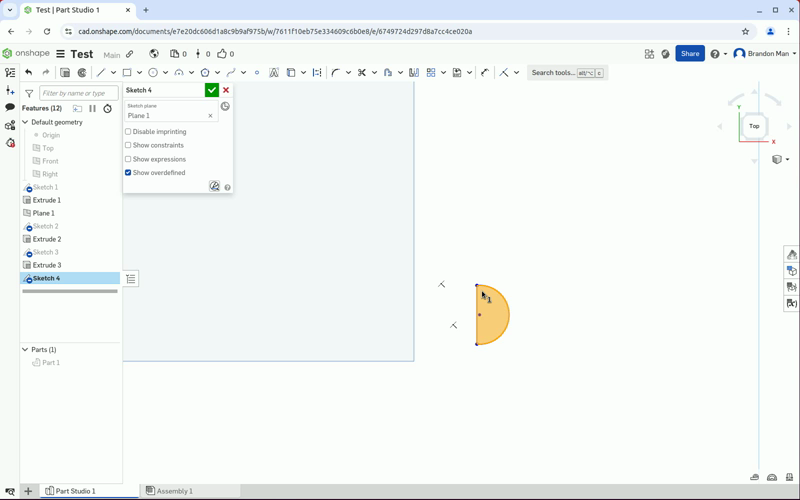
scroll(-6)
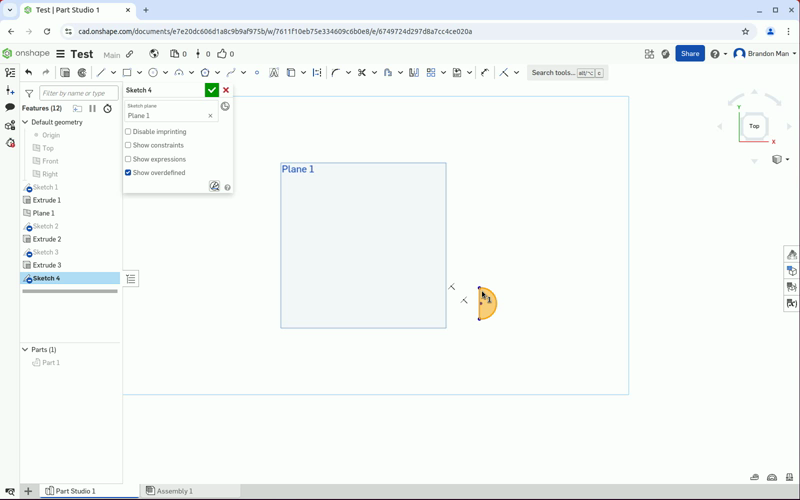
scroll(-6)
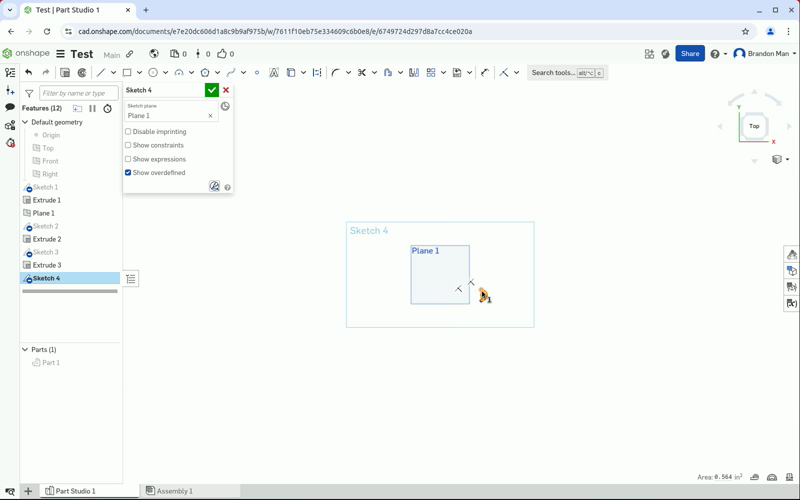
scroll(-6)
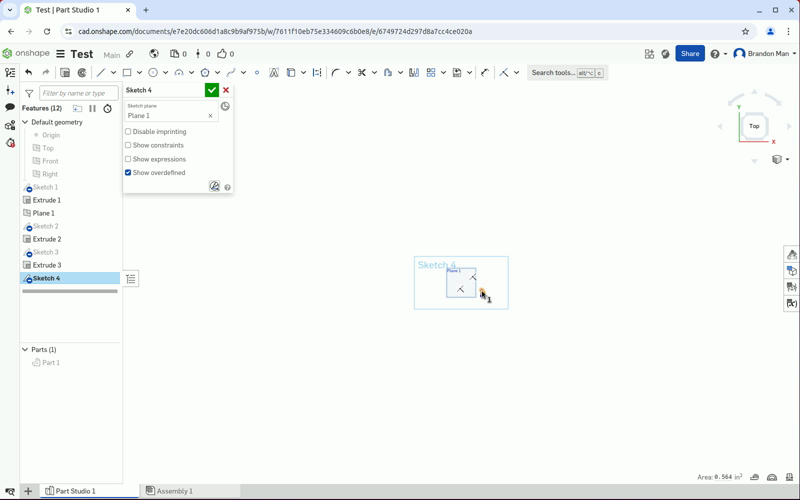
mouse_move(73, 352)
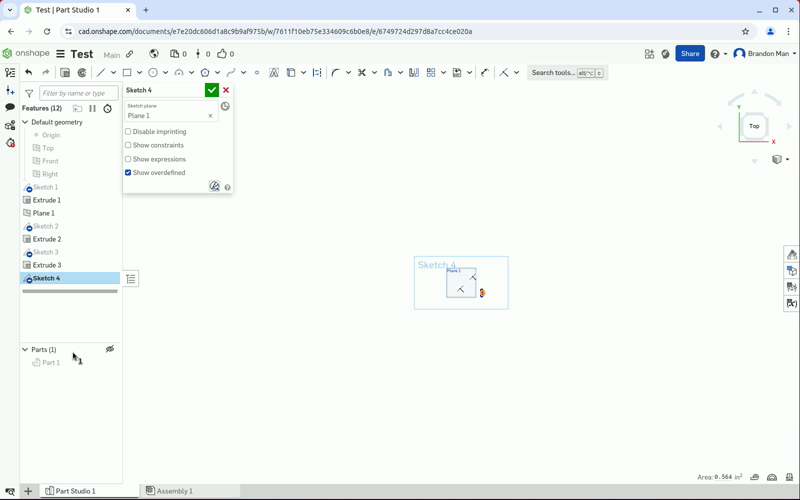
key(shift+y)
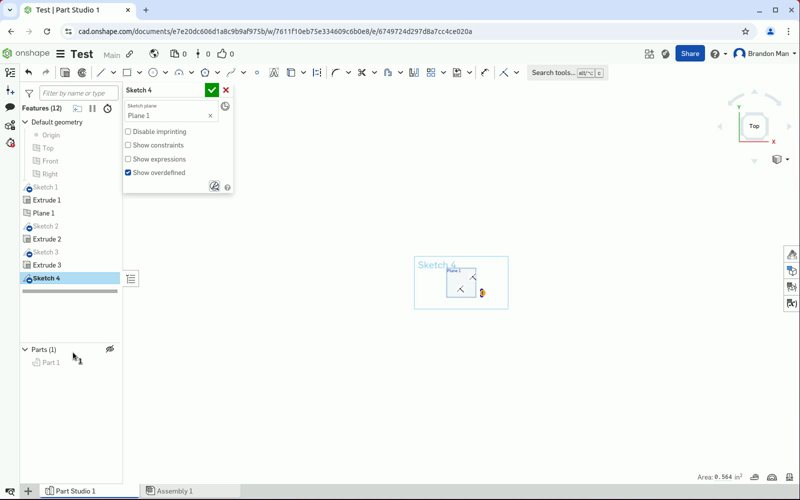
key(shift+e)
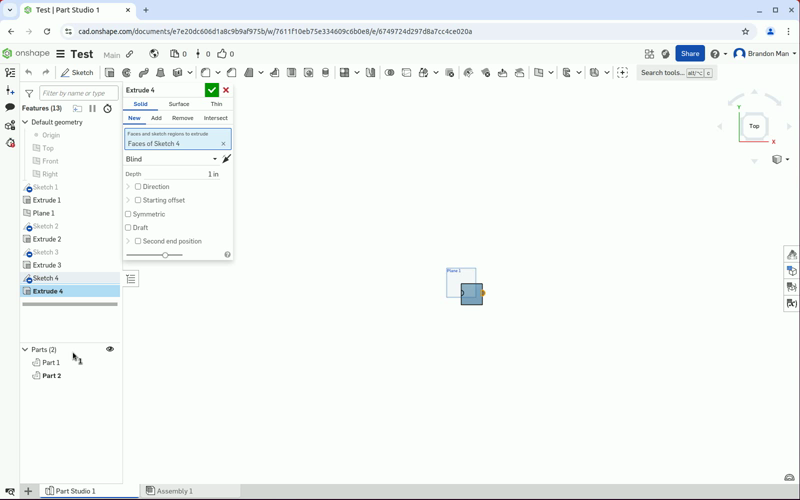
mouse_move(143, 106)
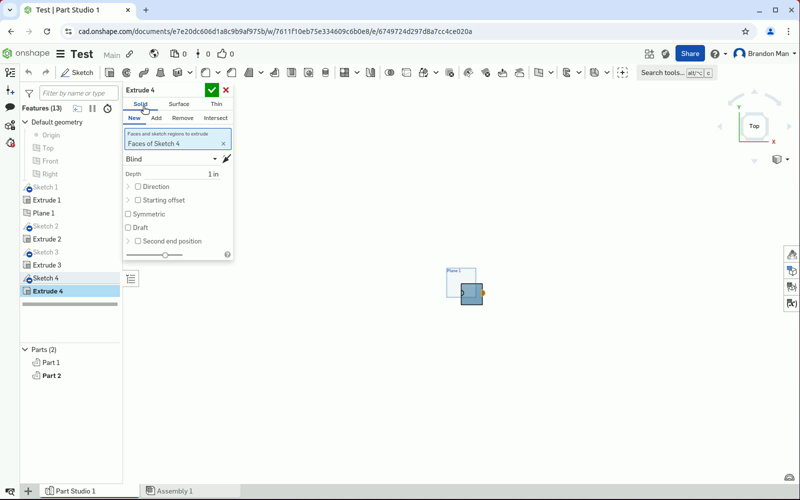
click(143, 106)
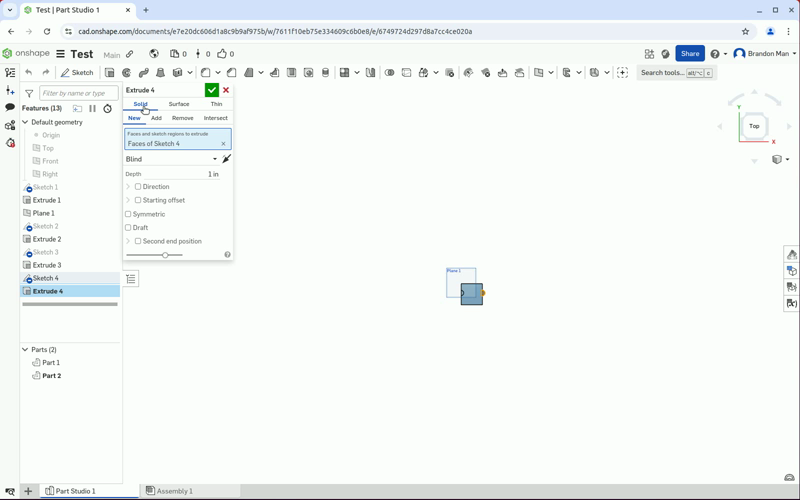
mouse_move(186, 120)
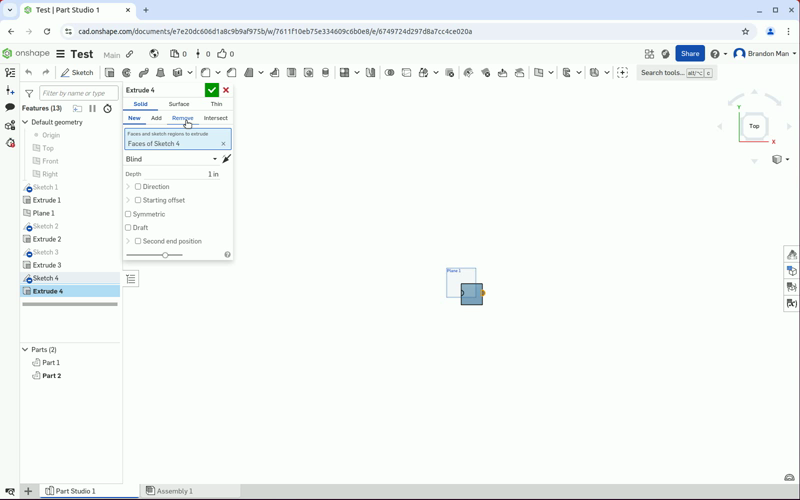
click(186, 120)
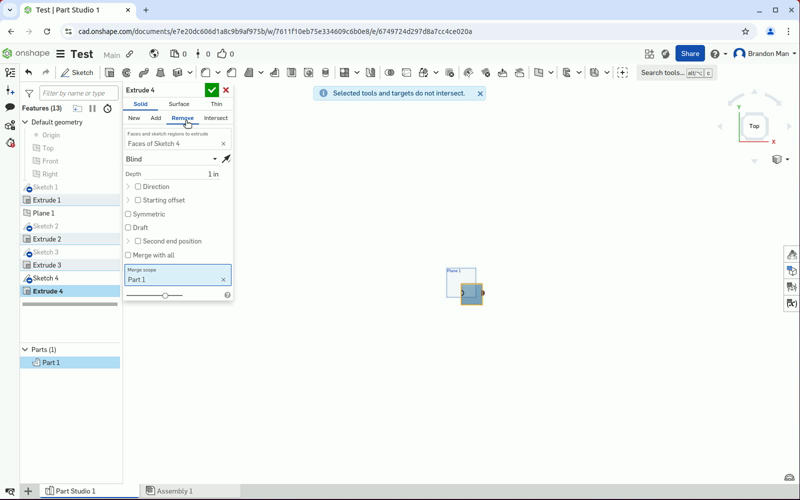
key(tab, 4)
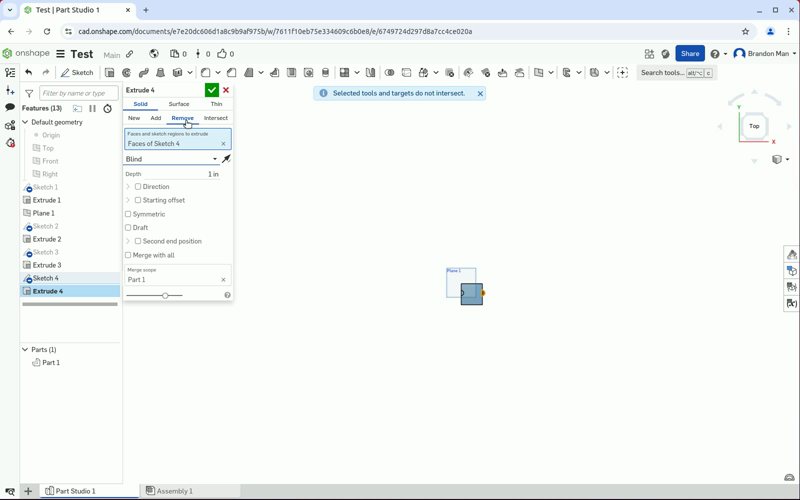
text(28.645)
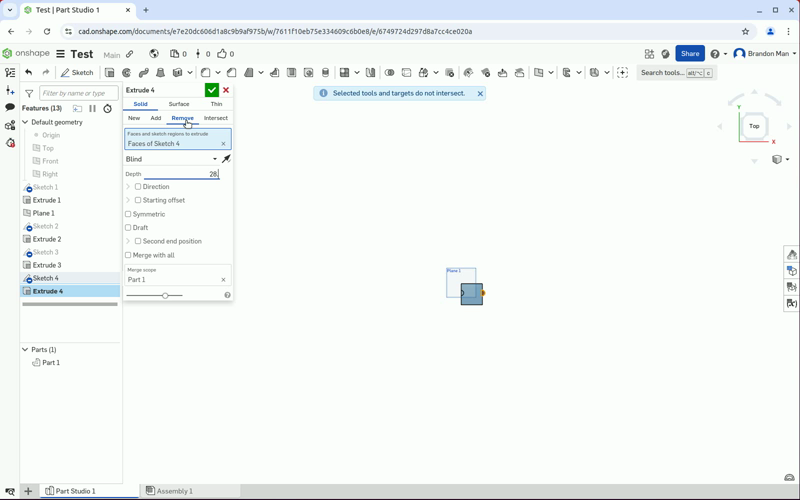
key(tab, 6)
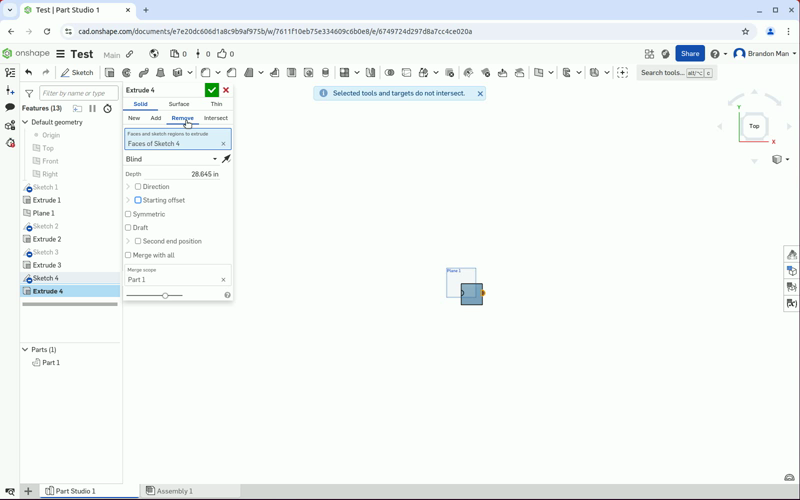
key(space)
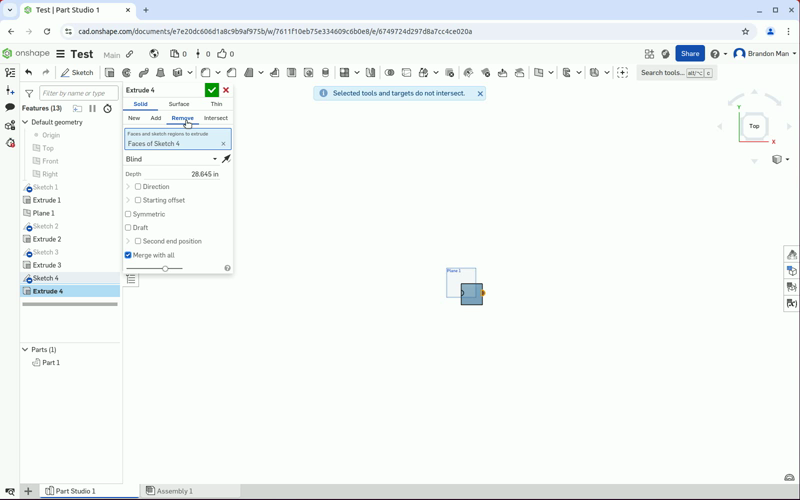
key(enter)
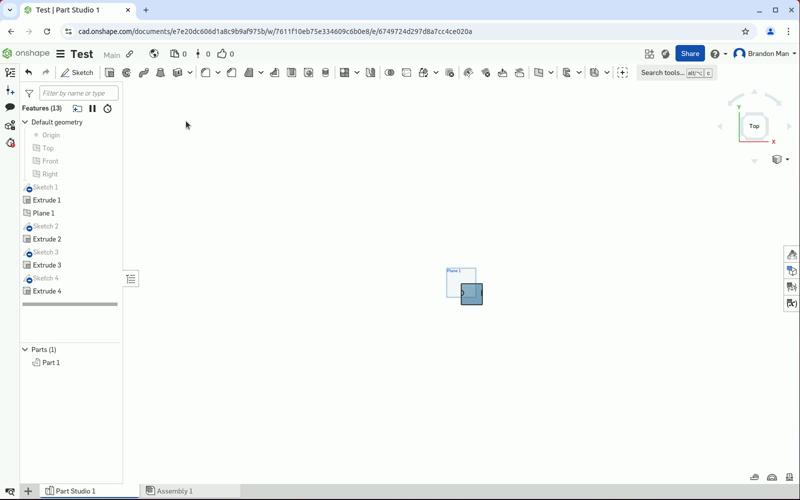
key(shift+h)
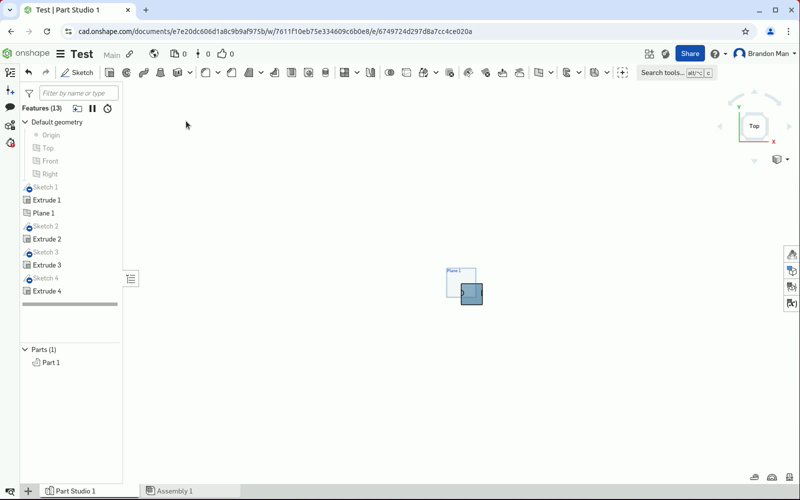
key(shift+h)
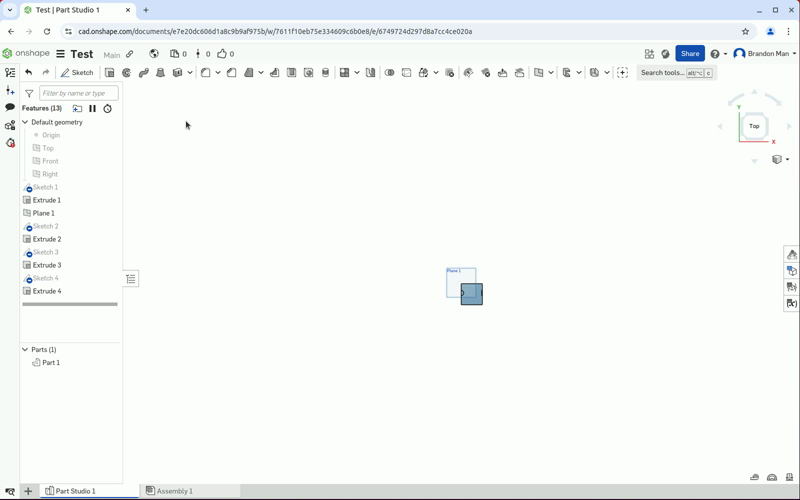
mouse_move(73, 189)
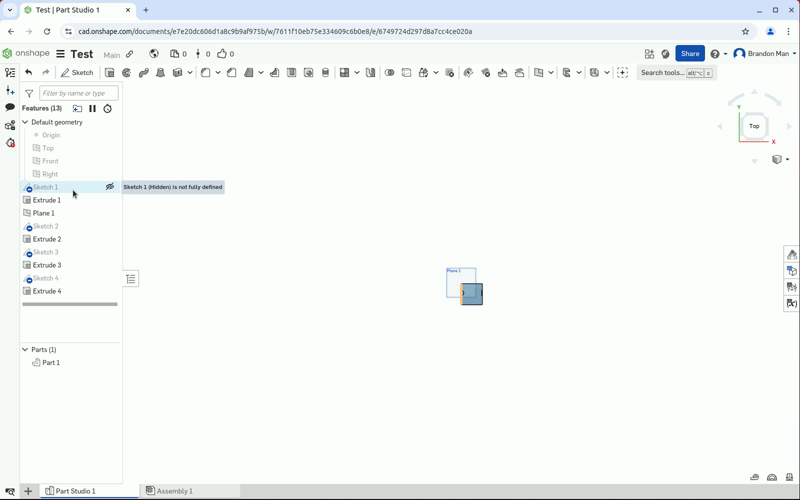
click(73, 189)
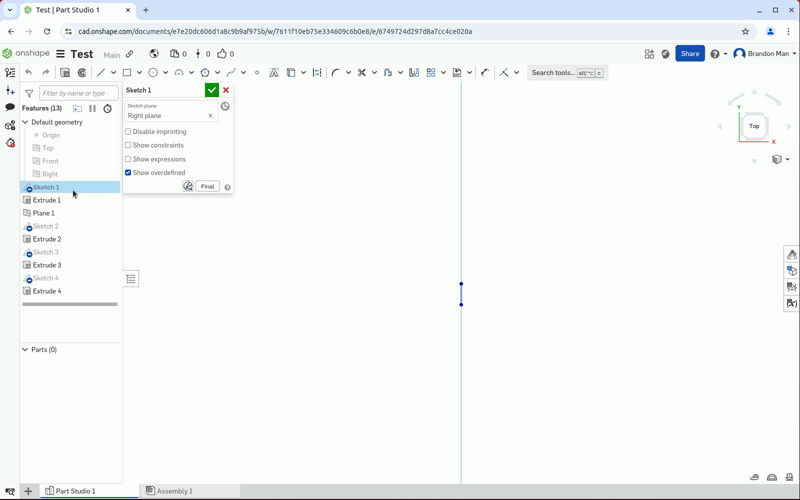
mouse_move(229, 92)
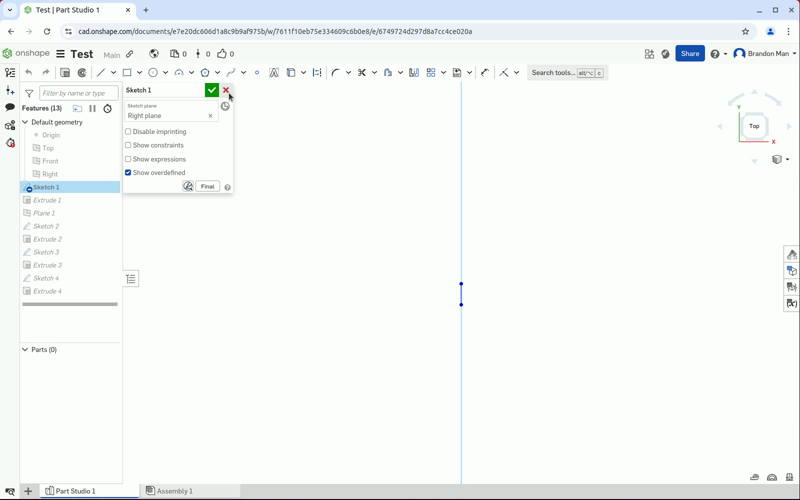
click(229, 92)
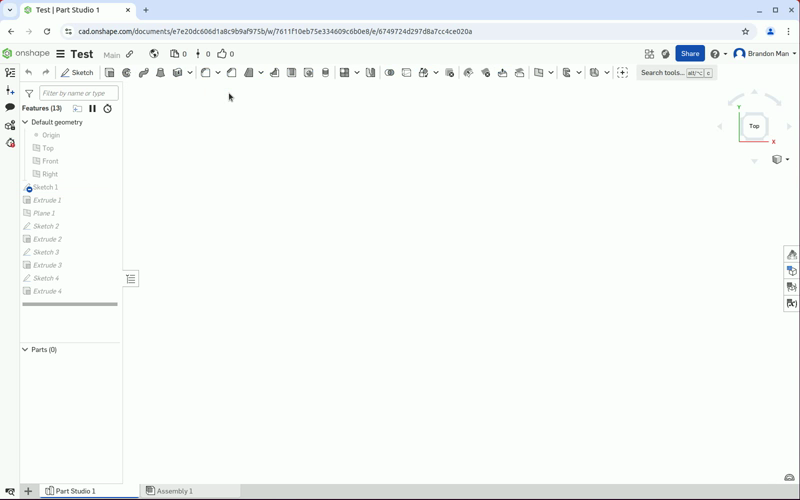
key(shift+s)
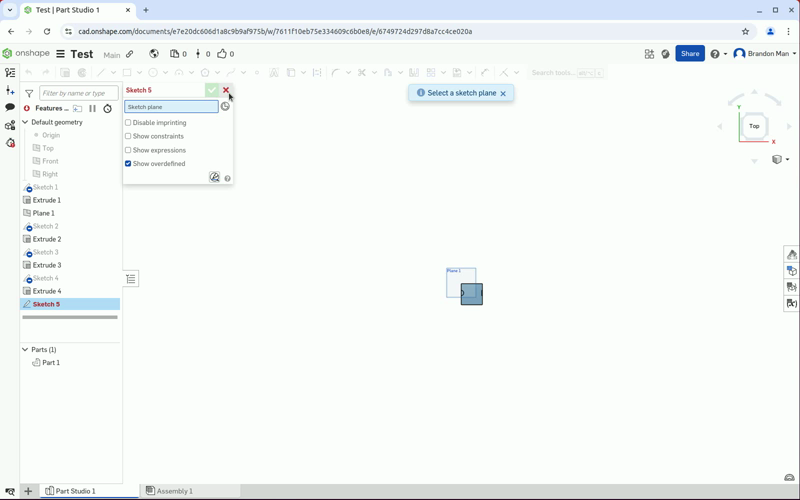
mouse_move(73, 215)
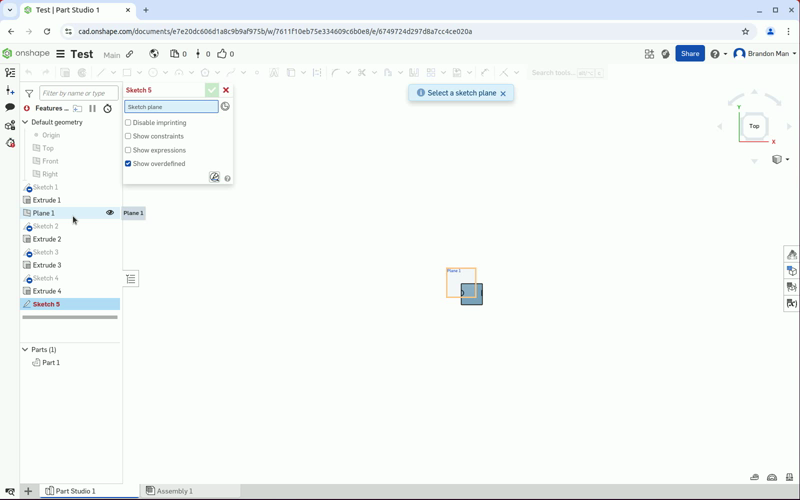
click(73, 215)
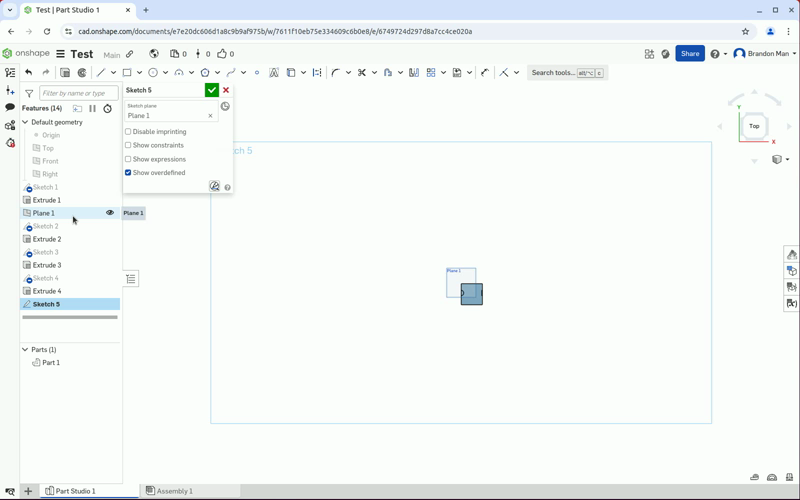
mouse_move(73, 352)
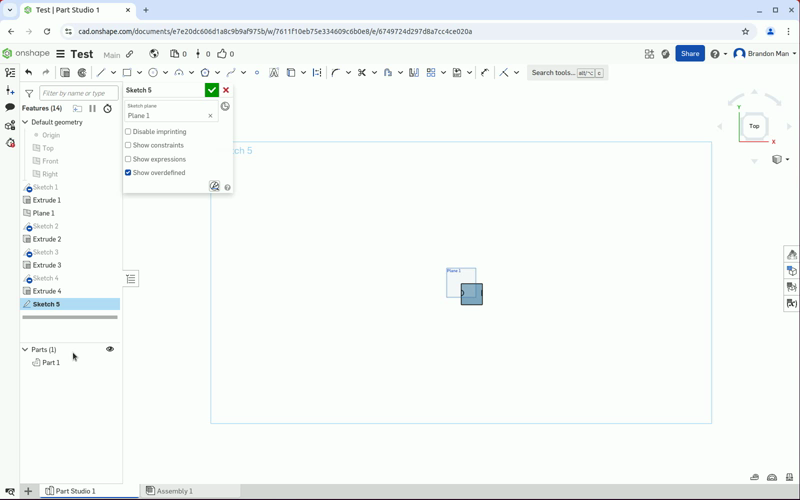
key(y)
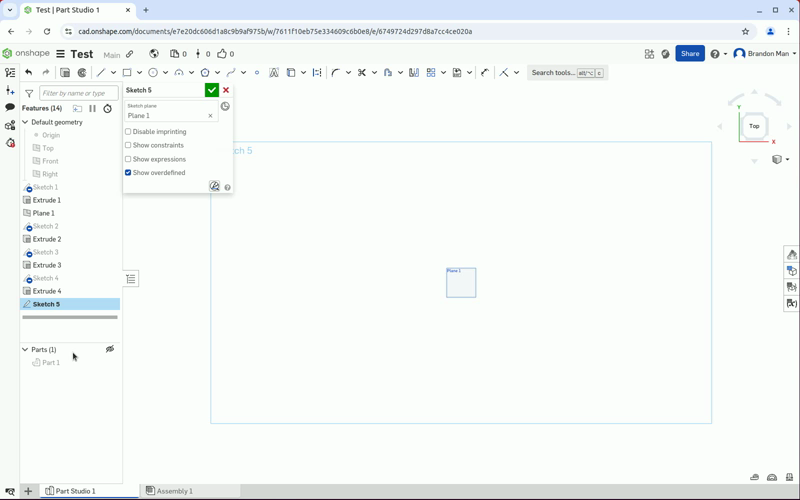
key(a)
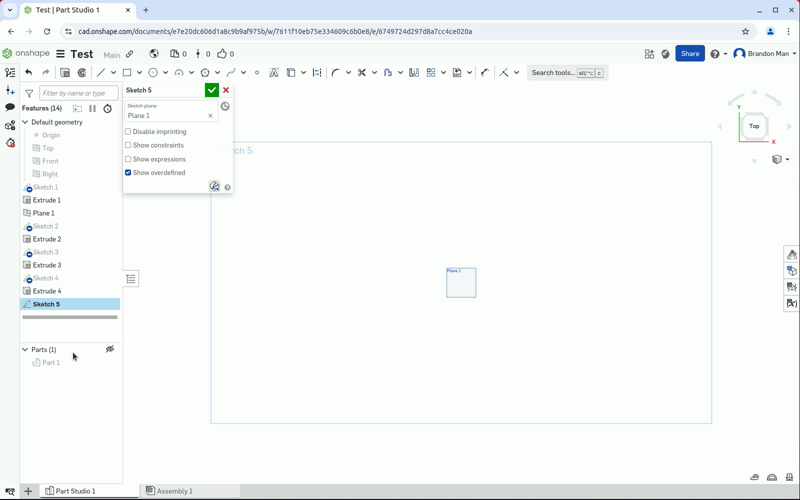
key_down(shift)
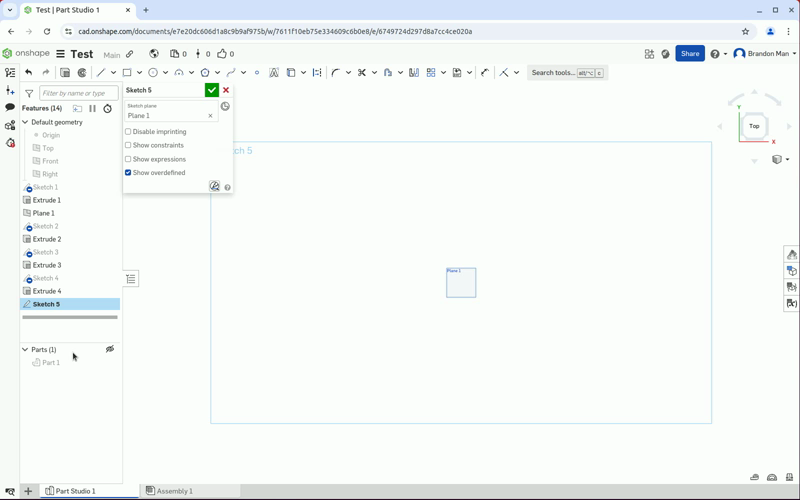
mouse_move(460, 295)
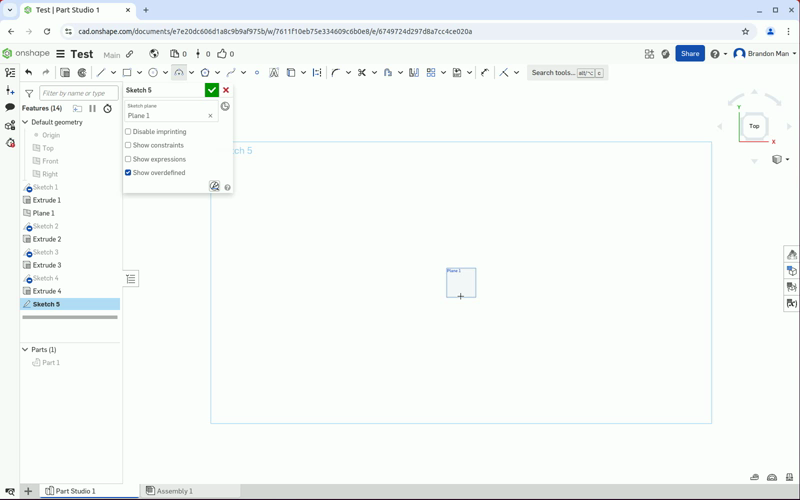
click(460, 295)
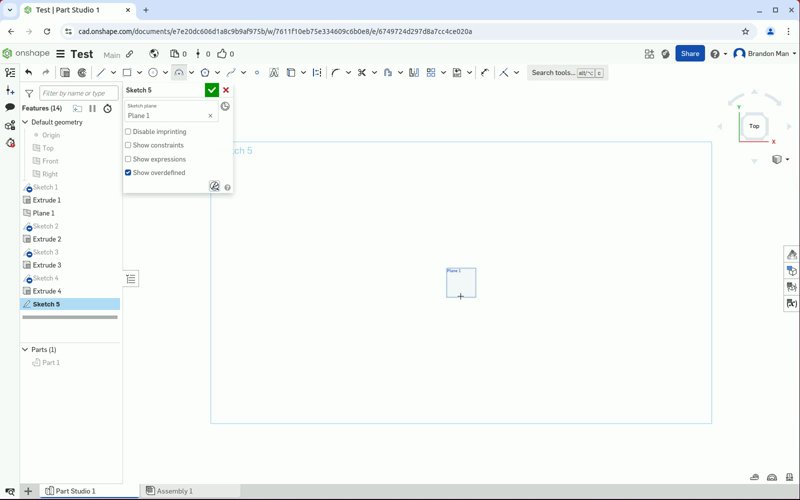
key_up(shift)
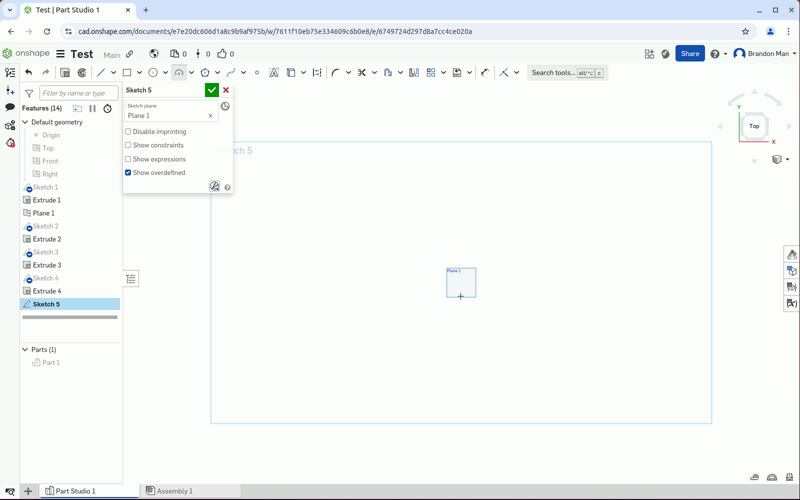
key_down(shift)
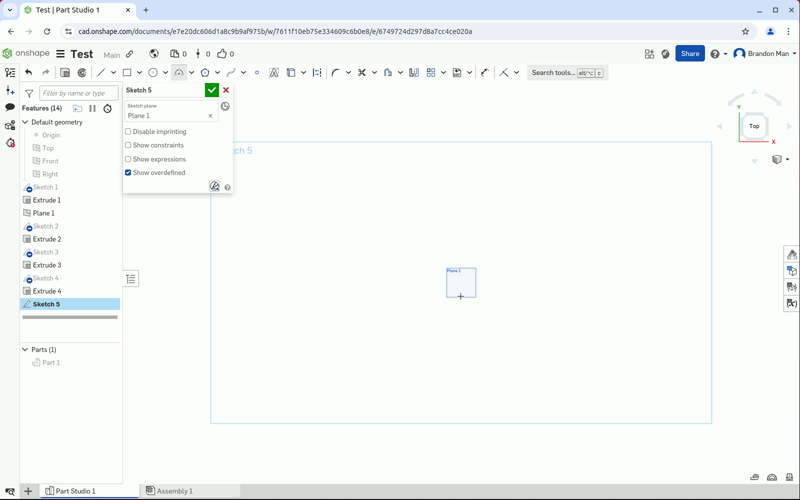
mouse_move(460, 290)
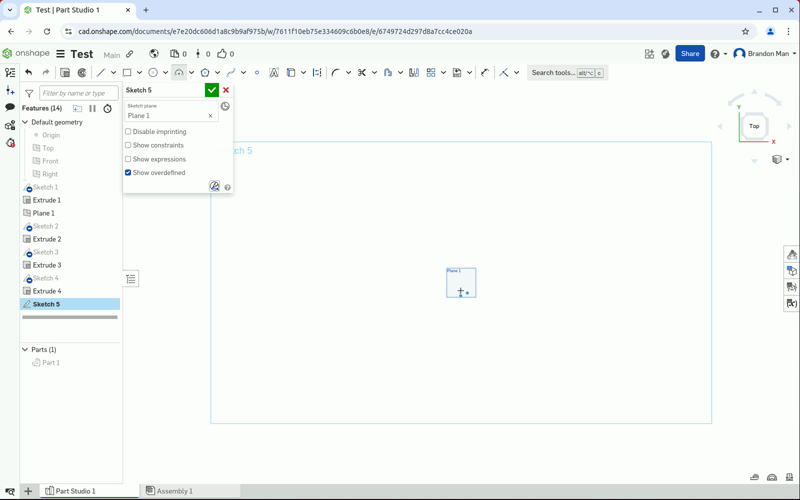
scroll(6)
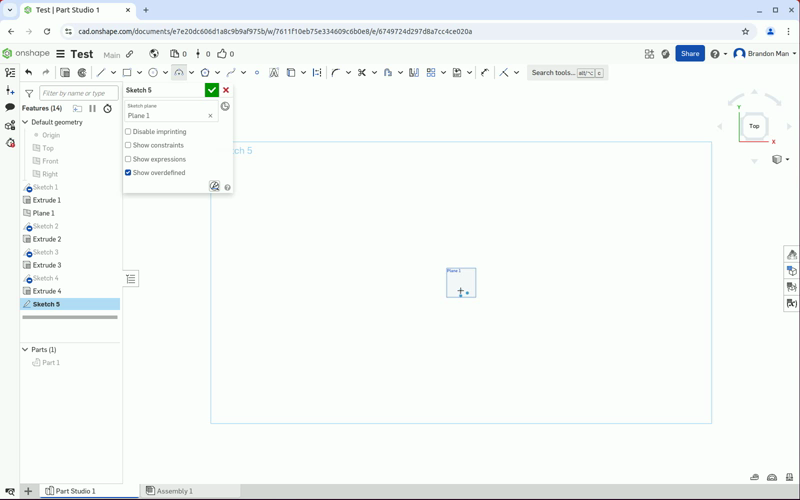
scroll(6)
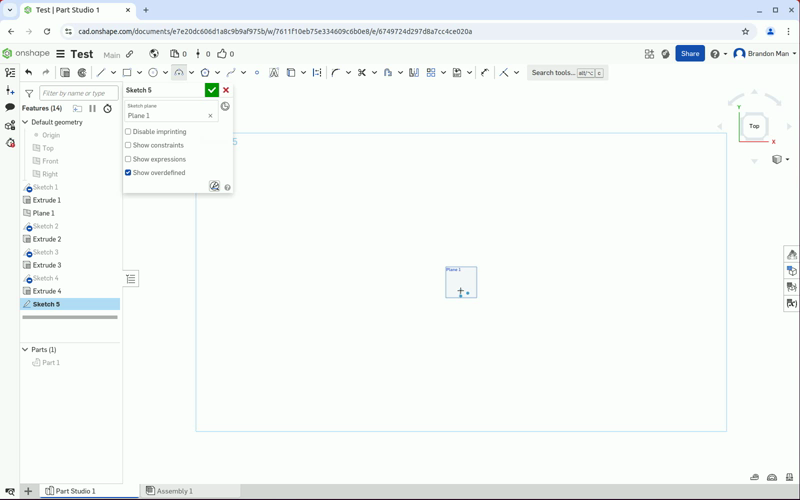
scroll(6)
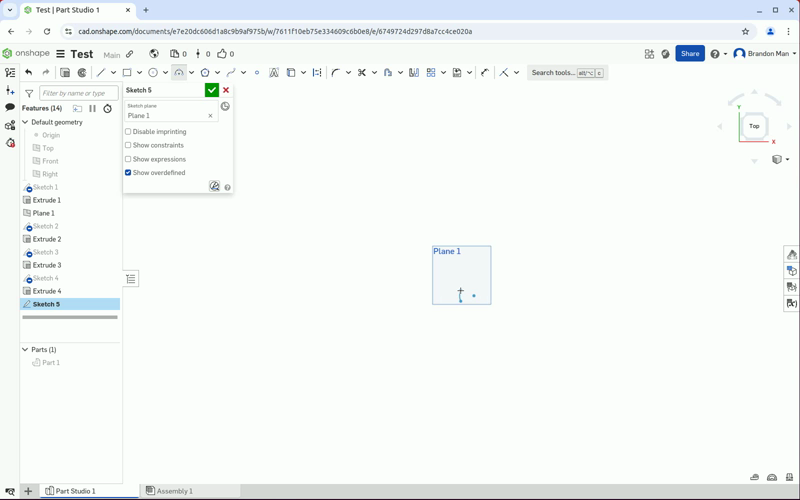
scroll(6)
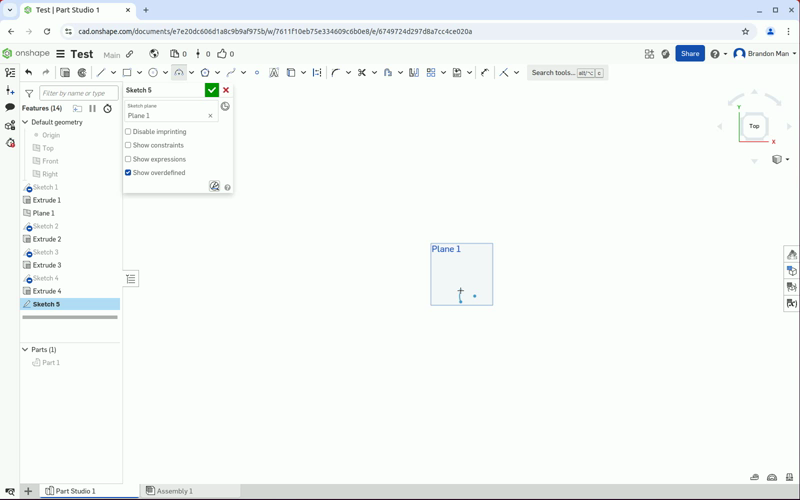
scroll(6)
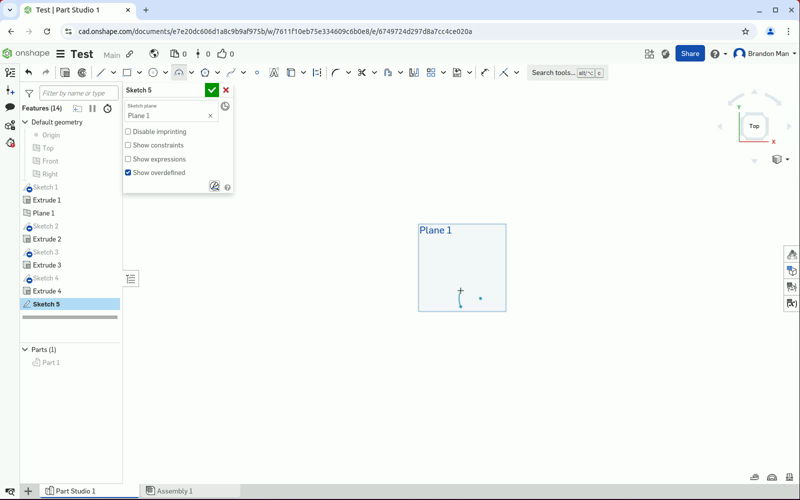
scroll(6)
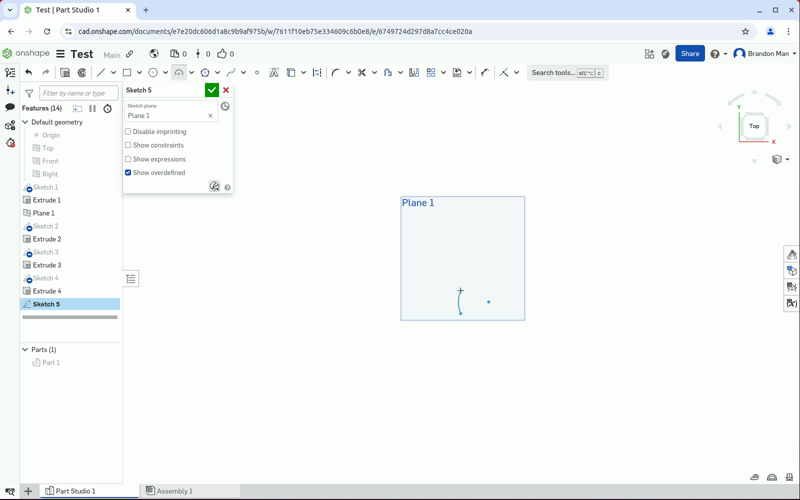
scroll(6)
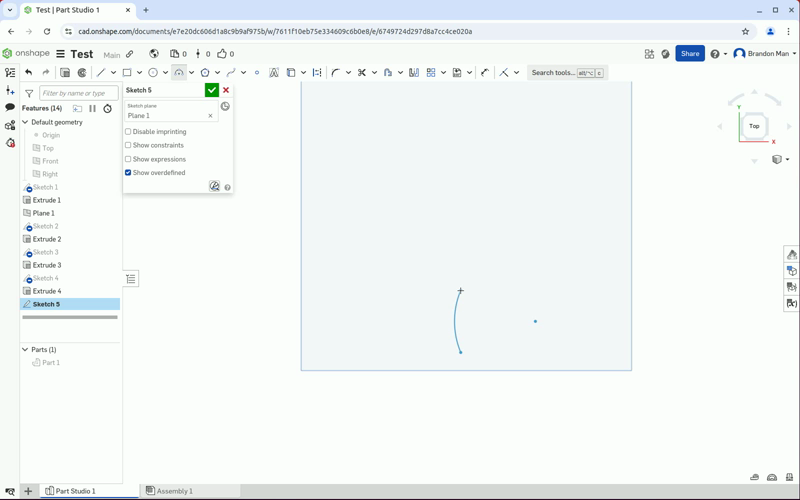
click(460, 290)
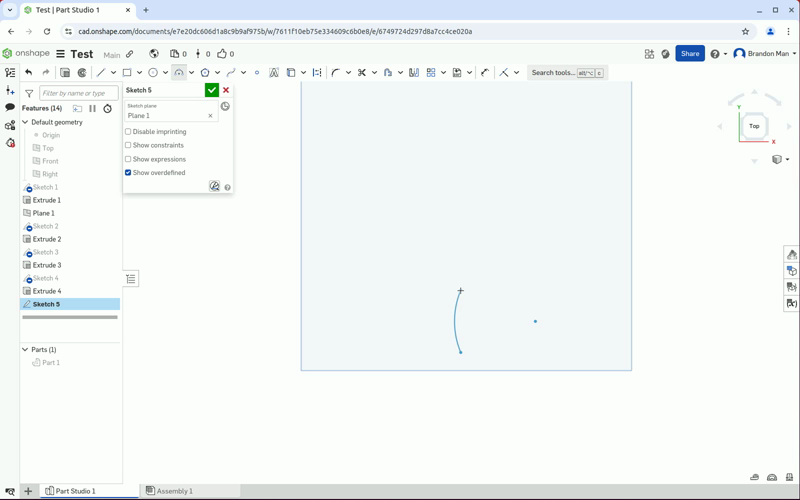
scroll(-6)
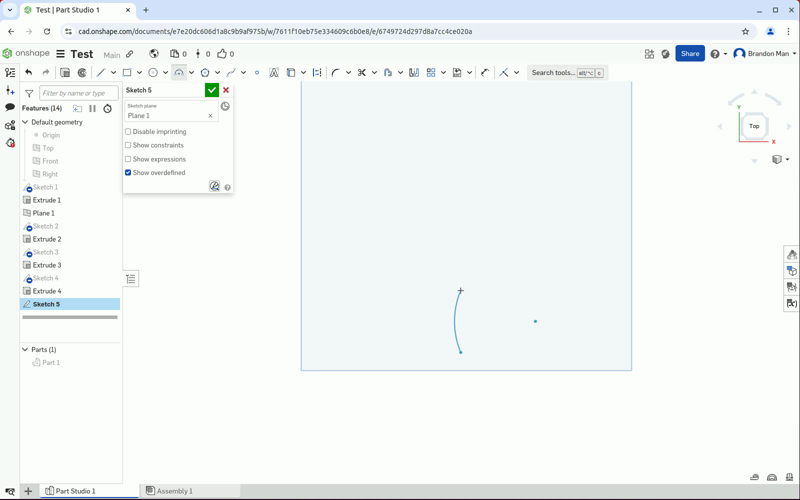
scroll(-6)
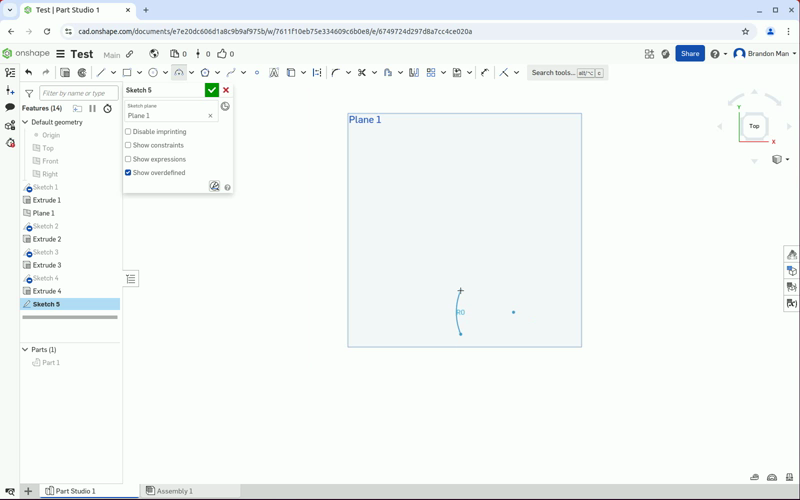
scroll(-6)
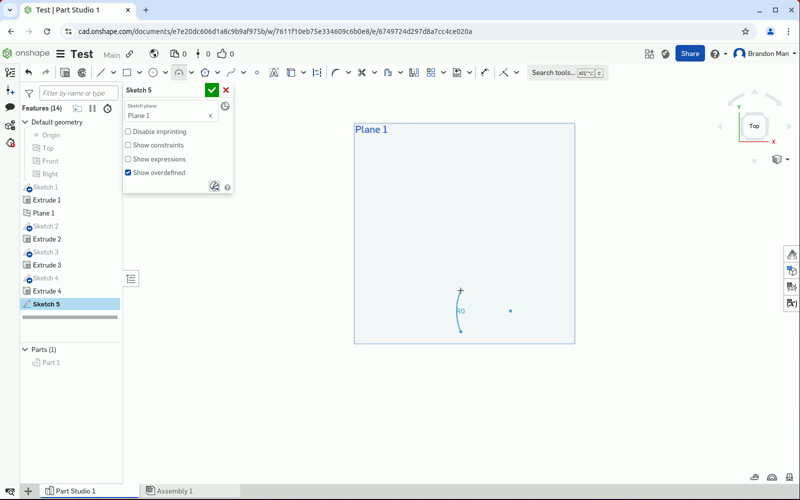
scroll(-6)
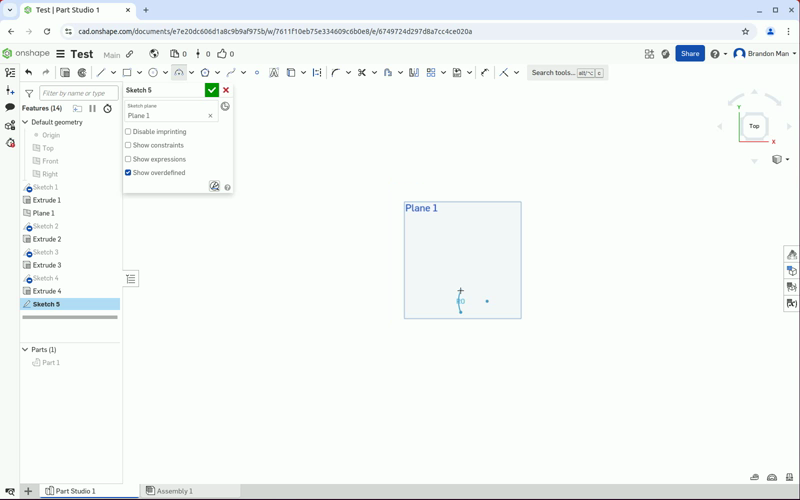
scroll(-6)
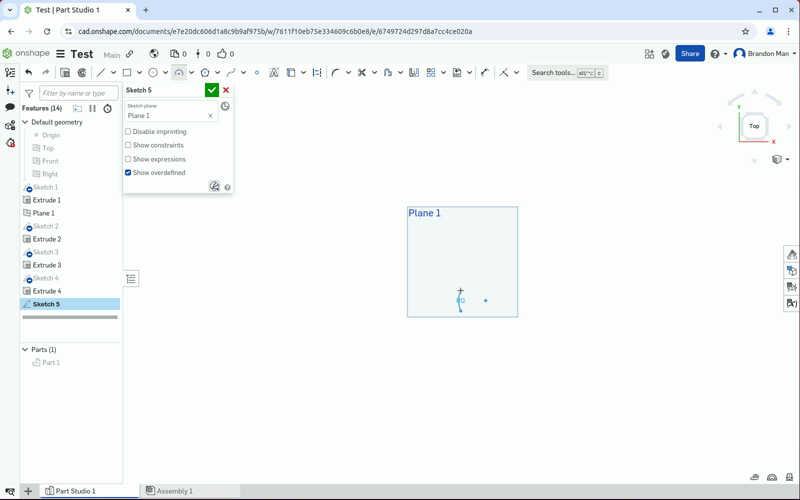
scroll(-6)
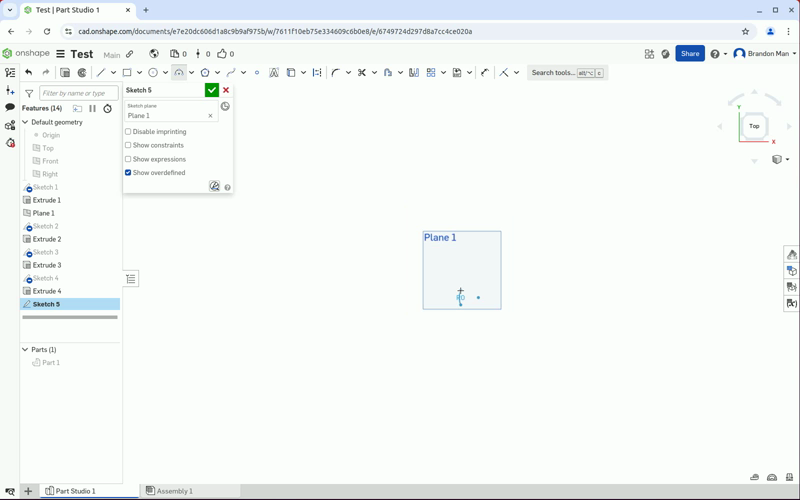
scroll(-6)
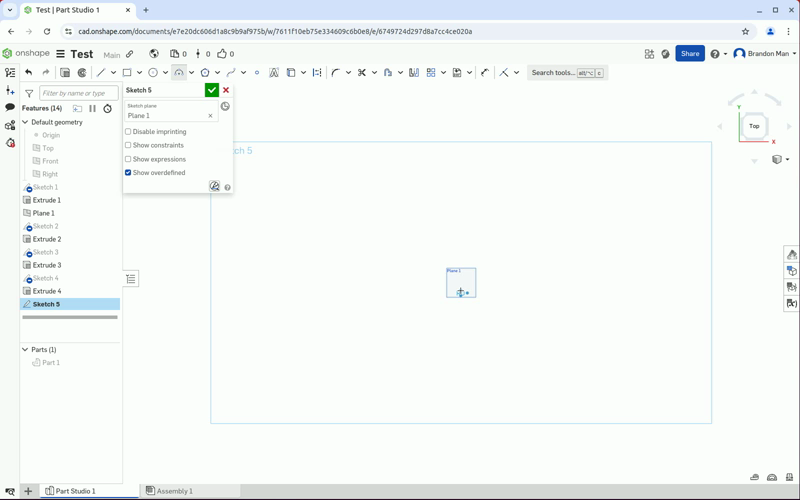
mouse_move(463, 292)
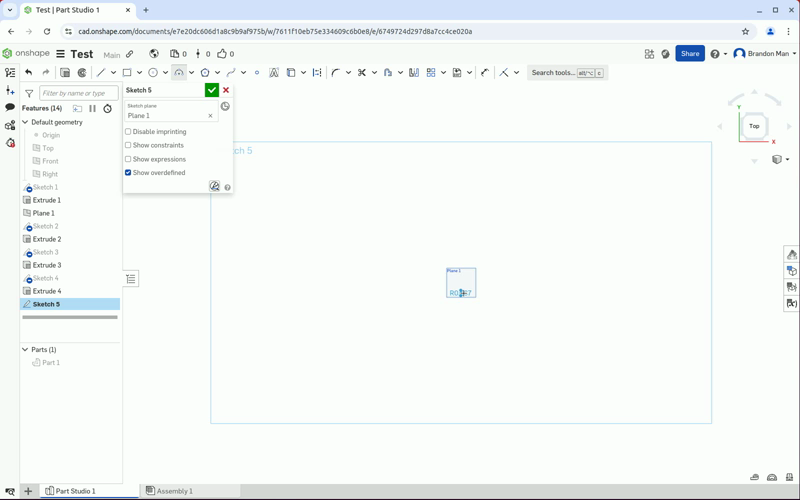
scroll(6)
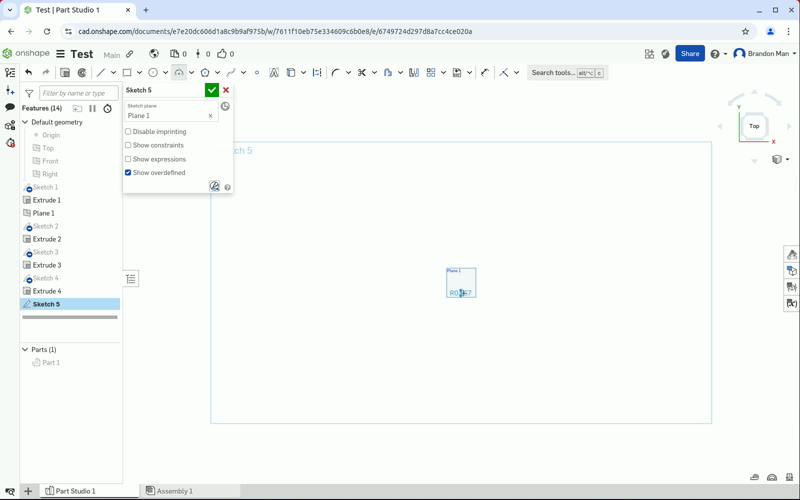
scroll(6)
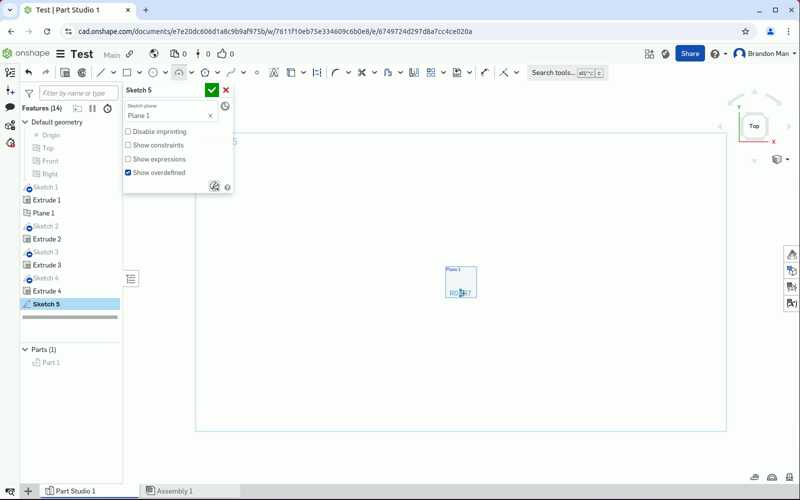
scroll(6)
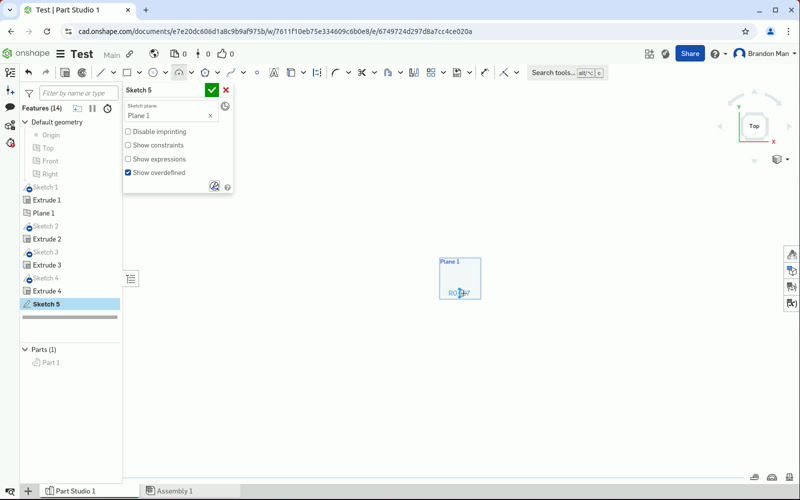
scroll(6)
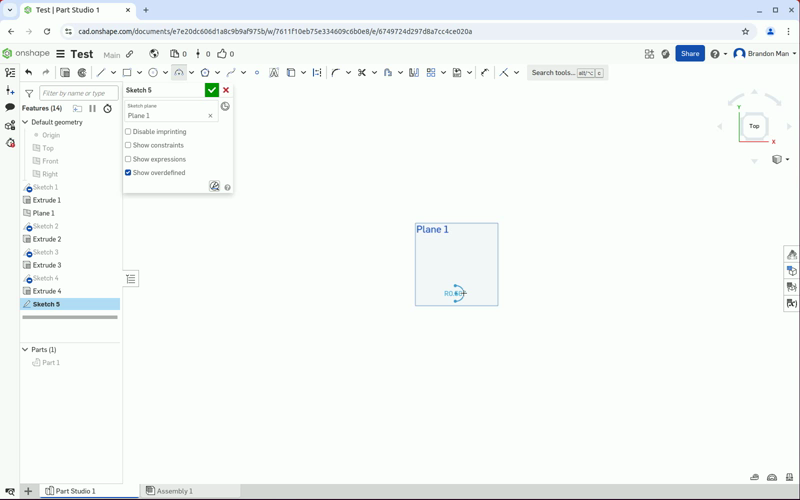
scroll(6)
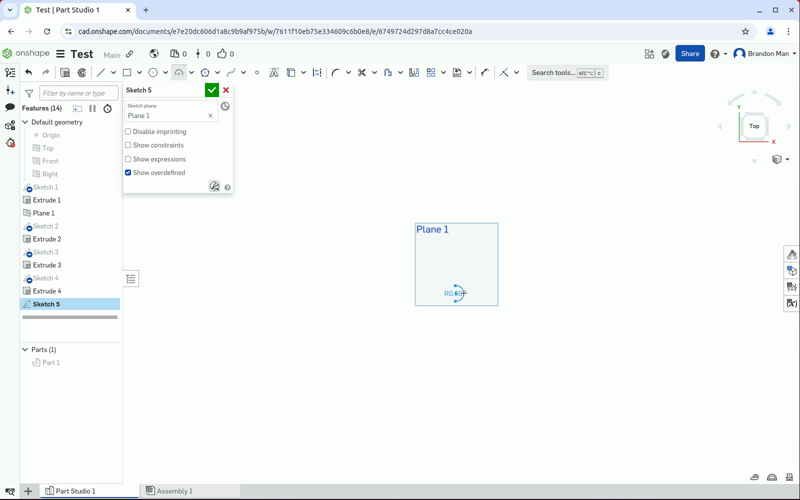
scroll(6)
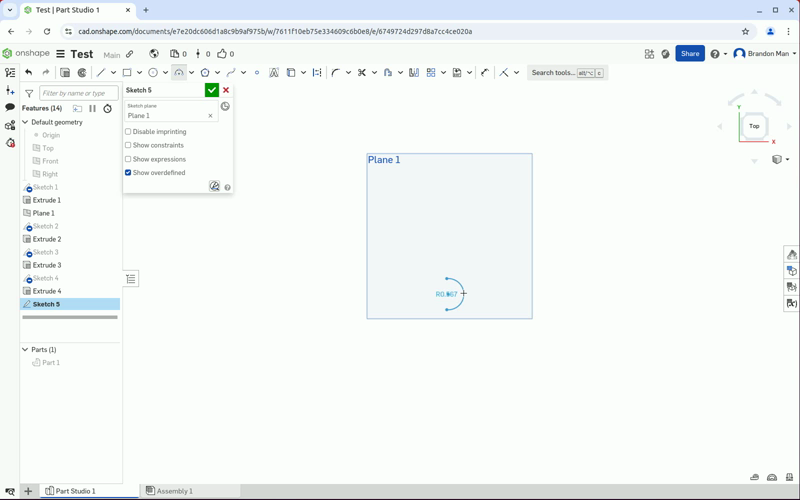
scroll(6)
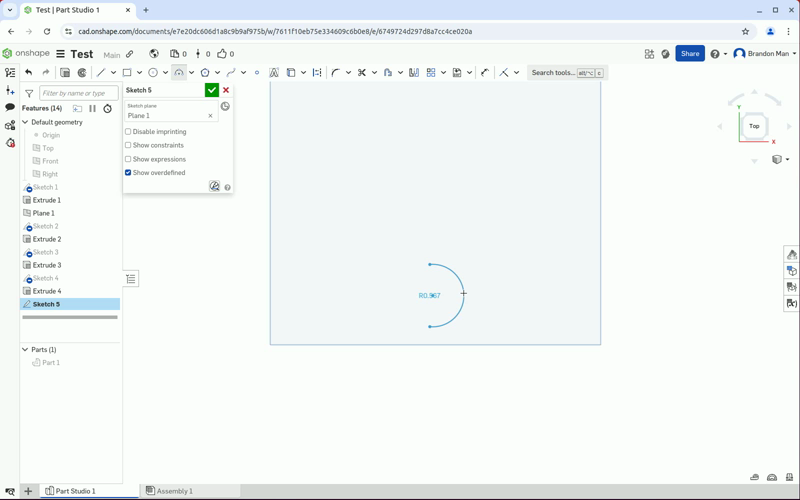
click(463, 292)
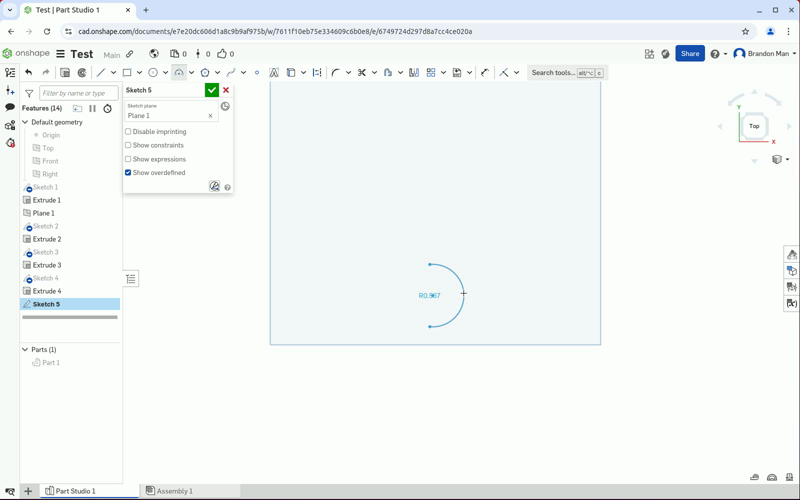
scroll(-6)
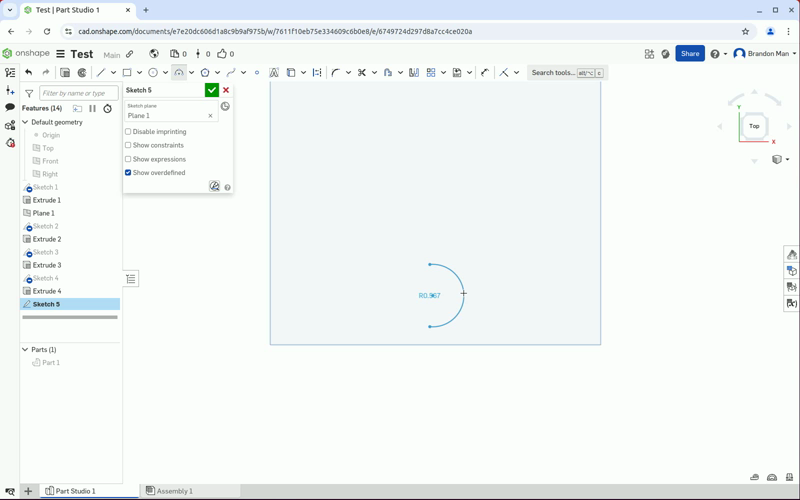
scroll(-6)
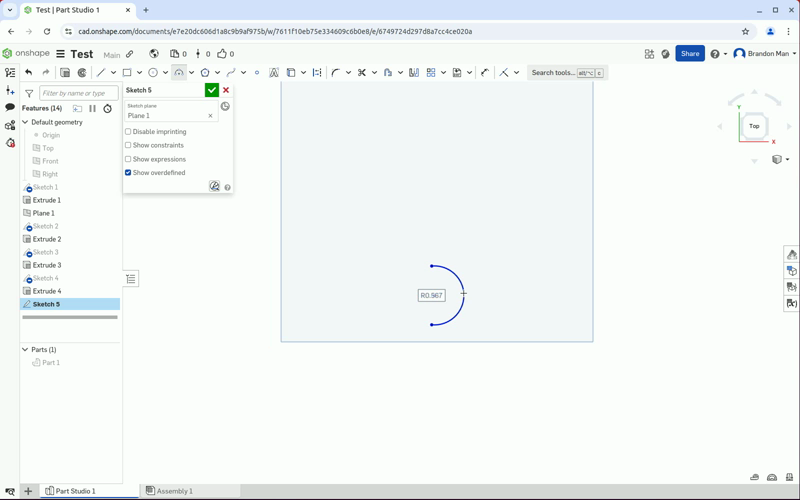
scroll(-6)
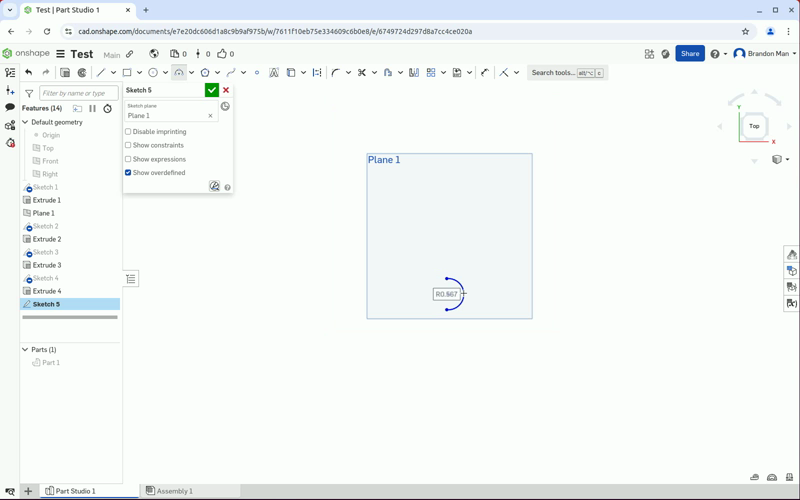
scroll(-6)
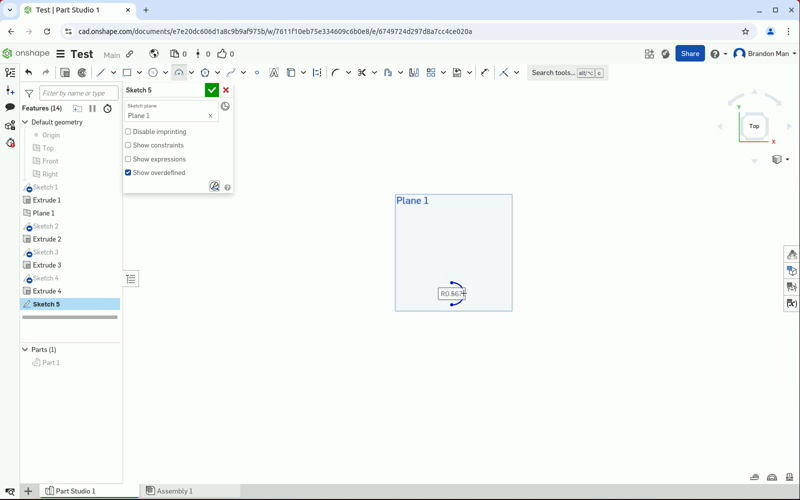
scroll(-6)
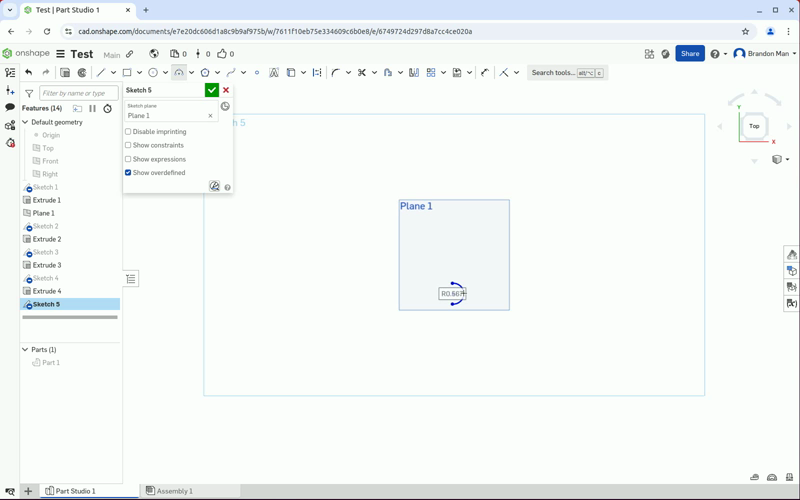
scroll(-6)
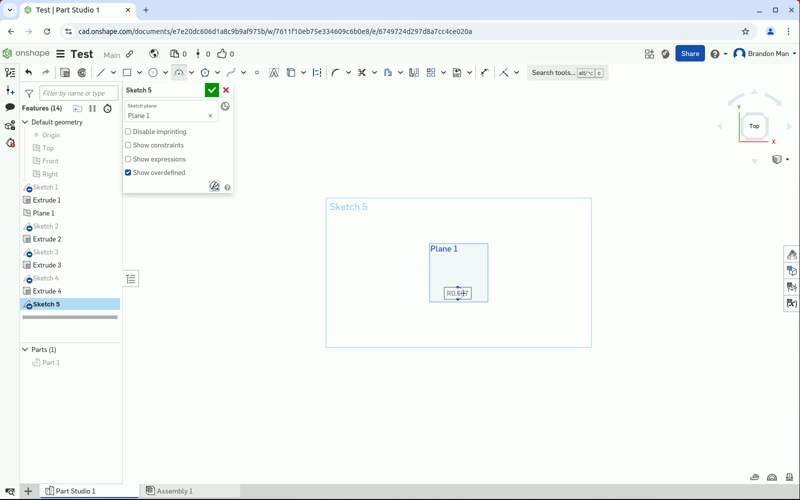
scroll(-6)
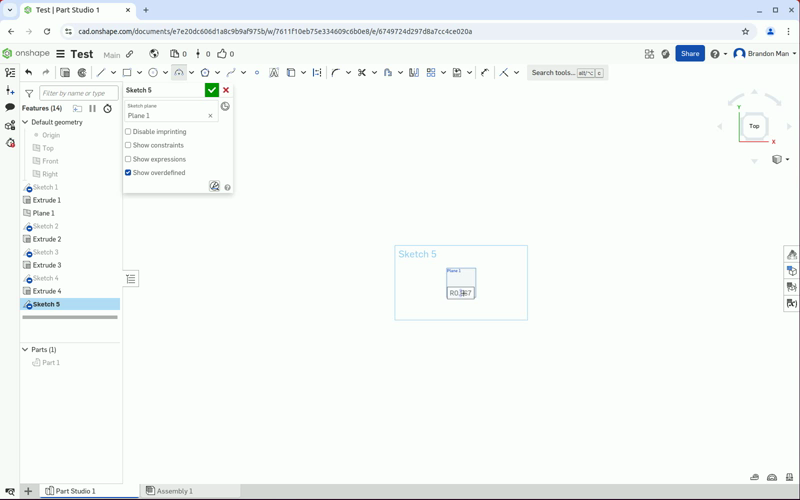
key_up(shift)
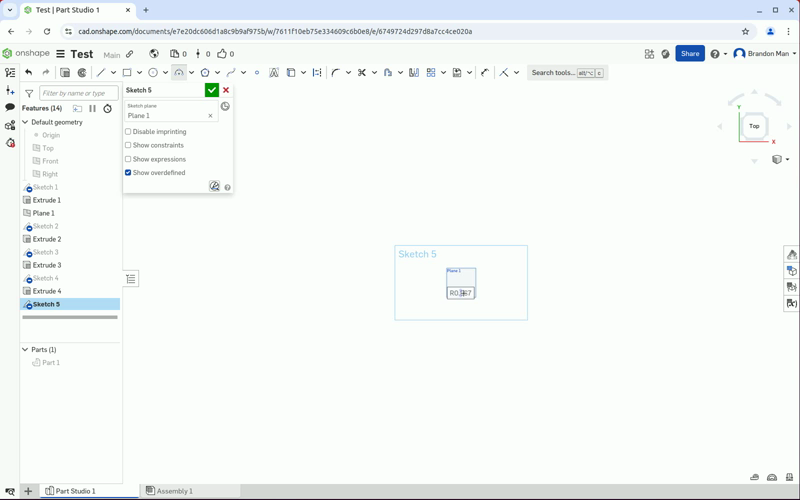
key(esc)
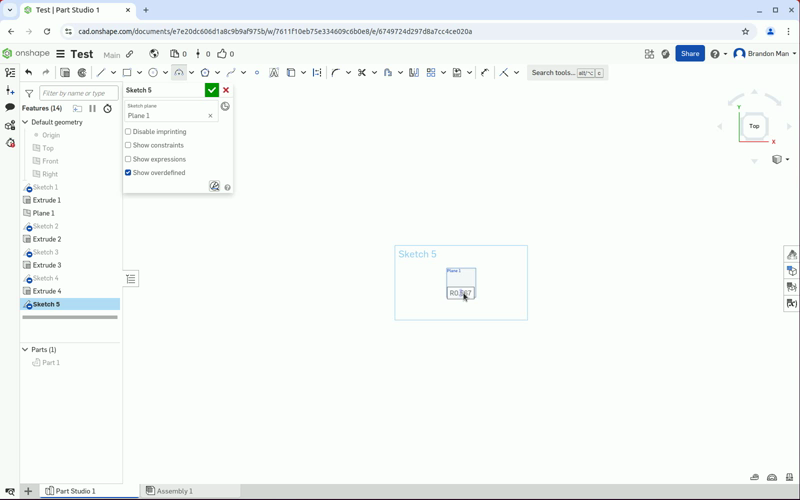
key(l)
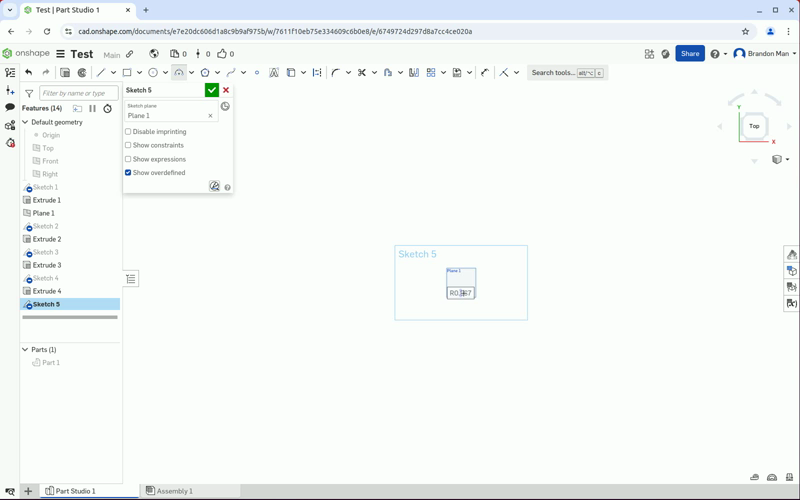
mouse_move(460, 290)
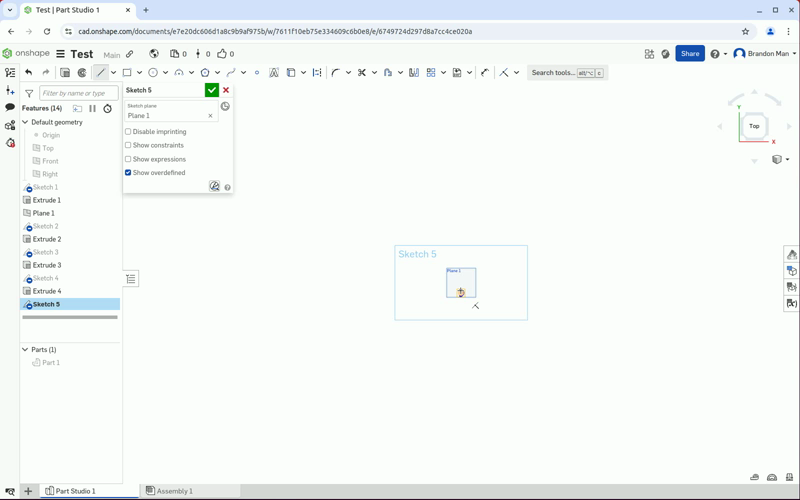
scroll(6)
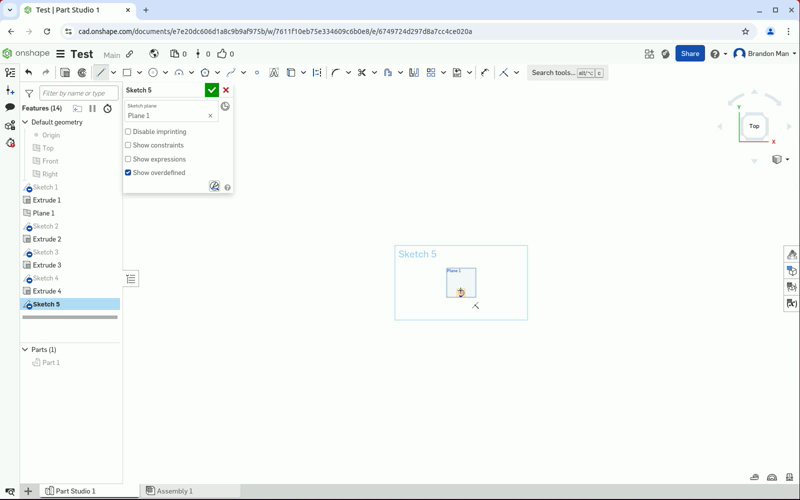
scroll(6)
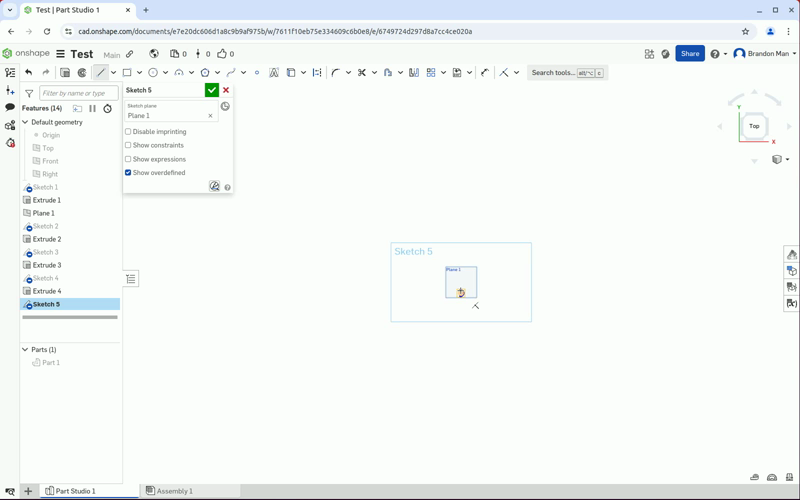
scroll(6)
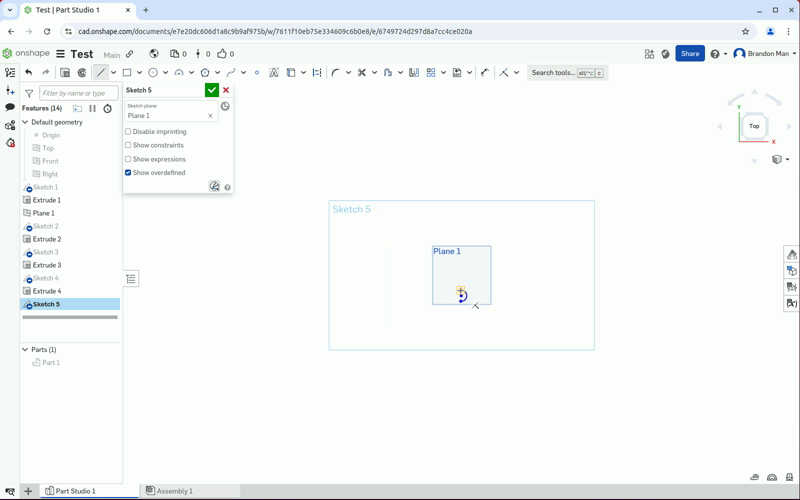
scroll(6)
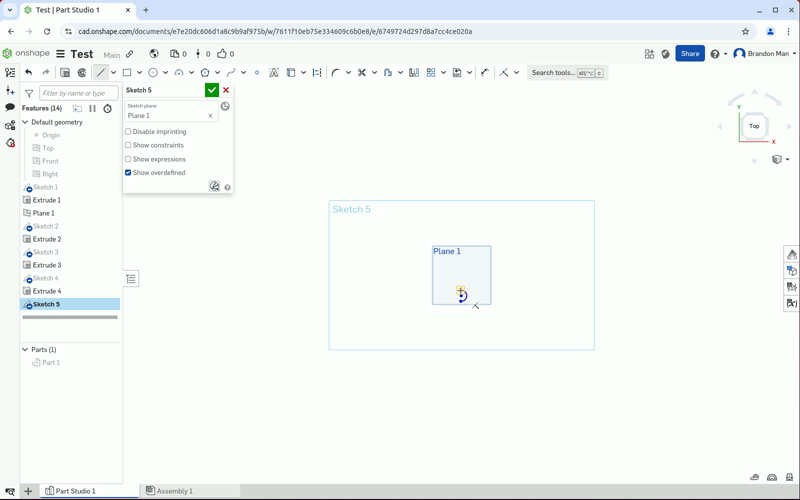
scroll(6)
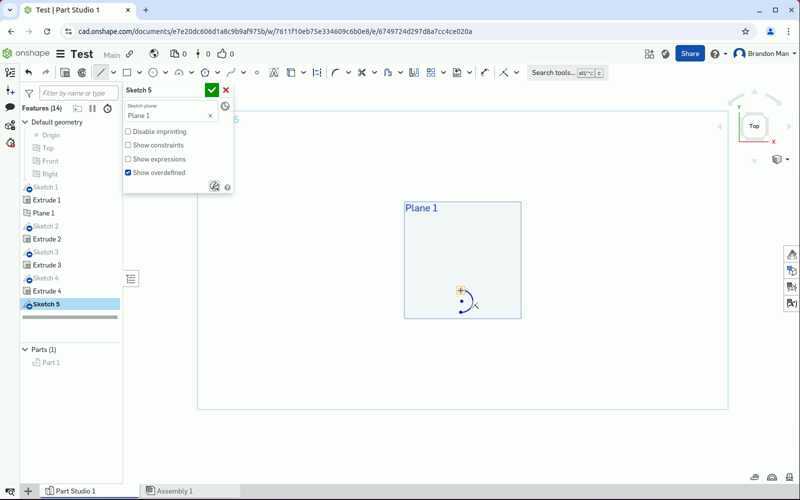
scroll(6)
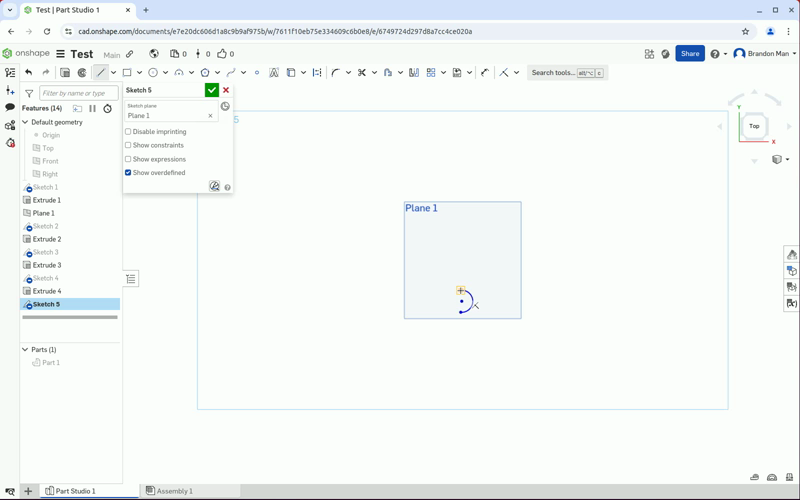
scroll(6)
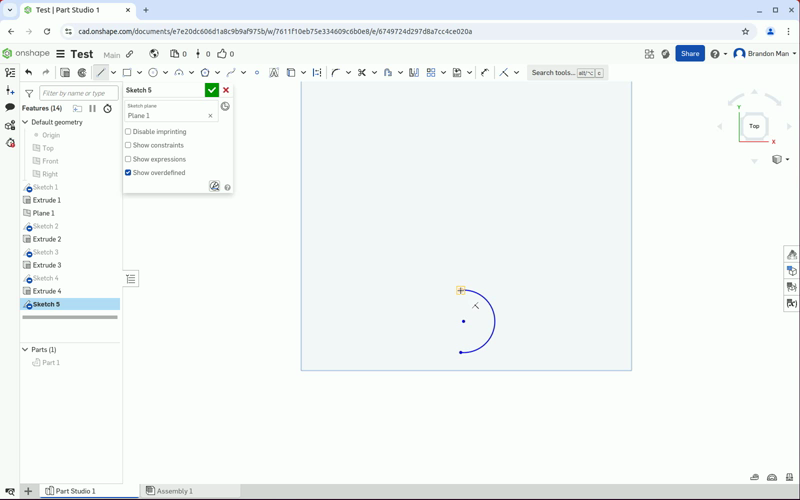
click(460, 290)
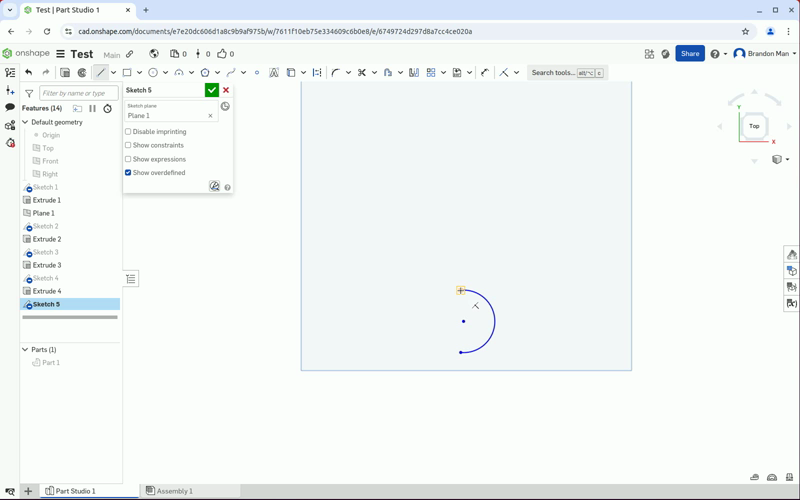
scroll(-6)
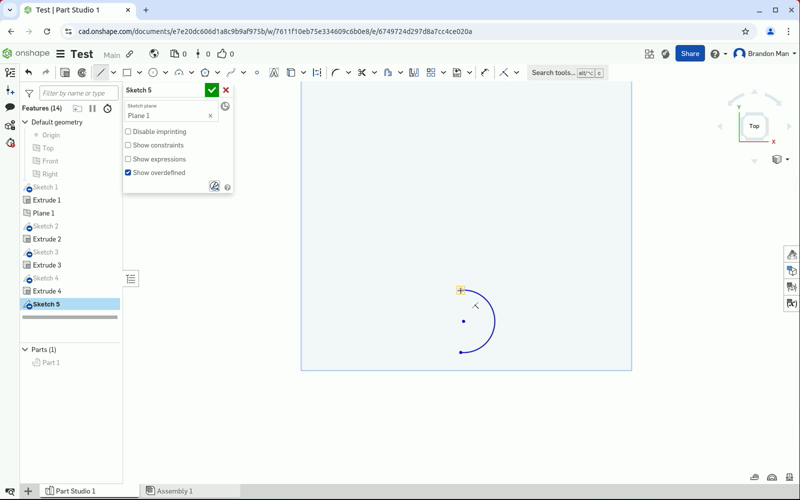
scroll(-6)
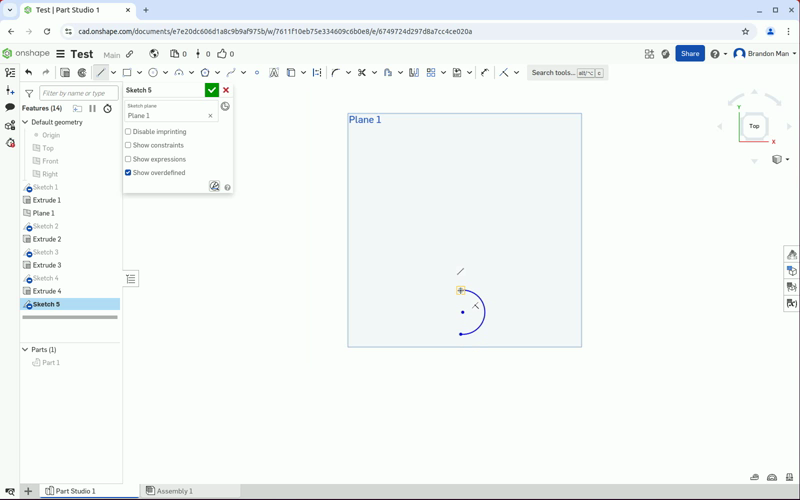
scroll(-6)
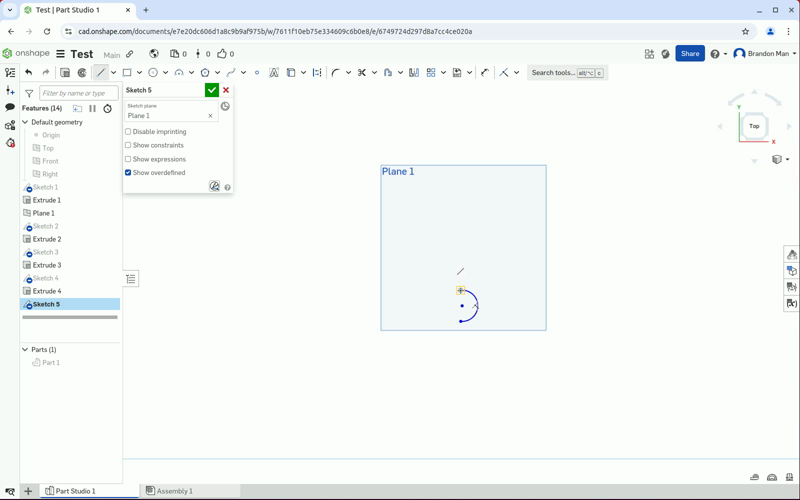
scroll(-6)
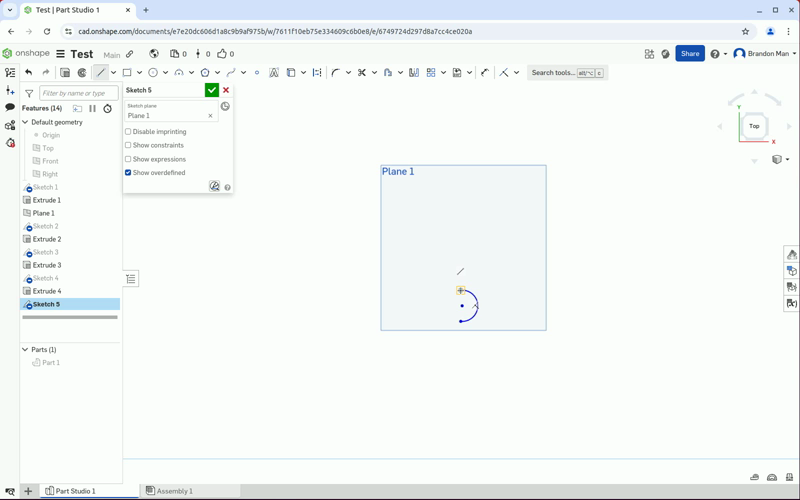
scroll(-6)
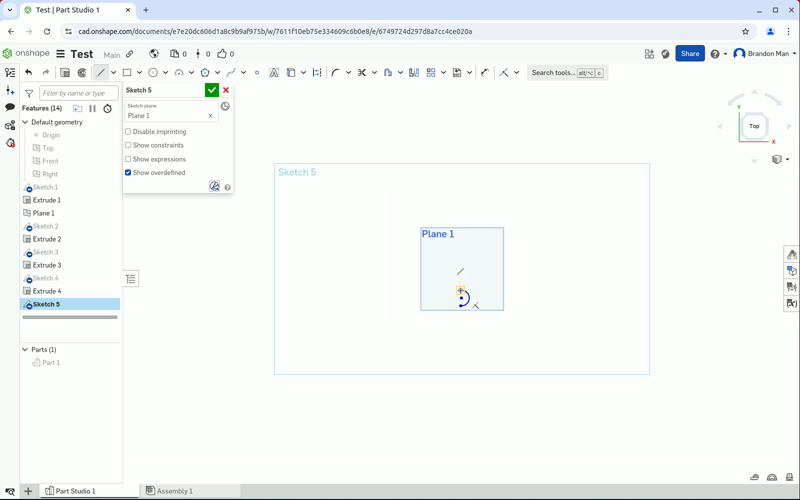
scroll(-6)
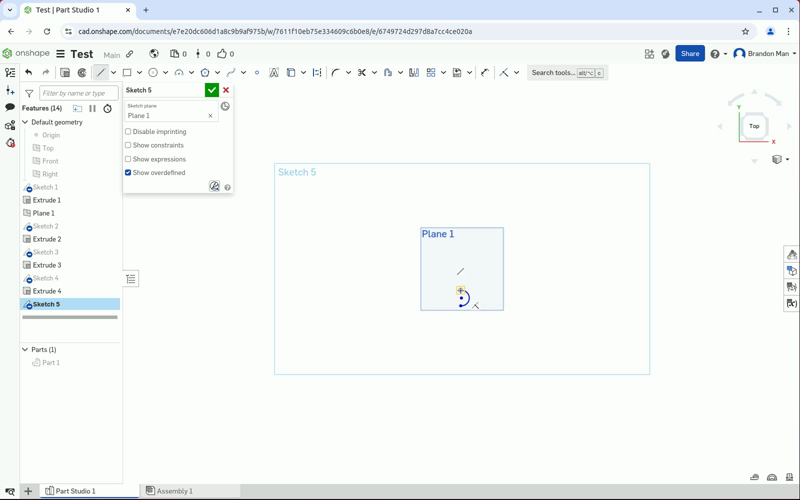
scroll(-6)
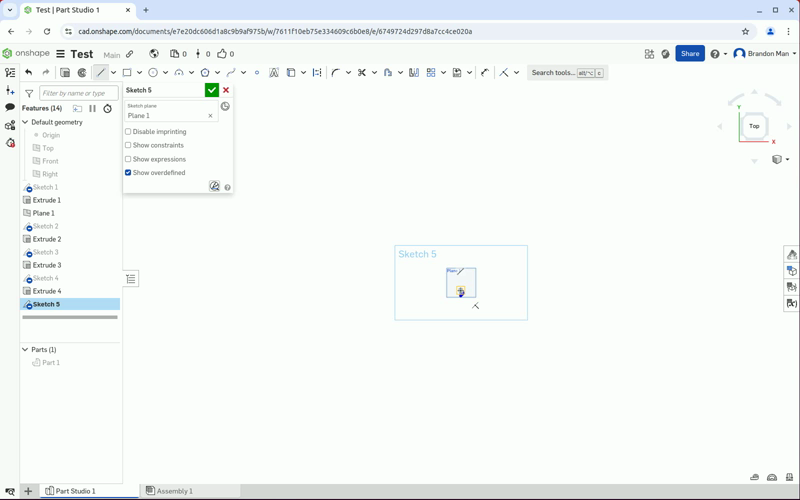
mouse_move(490, 290)
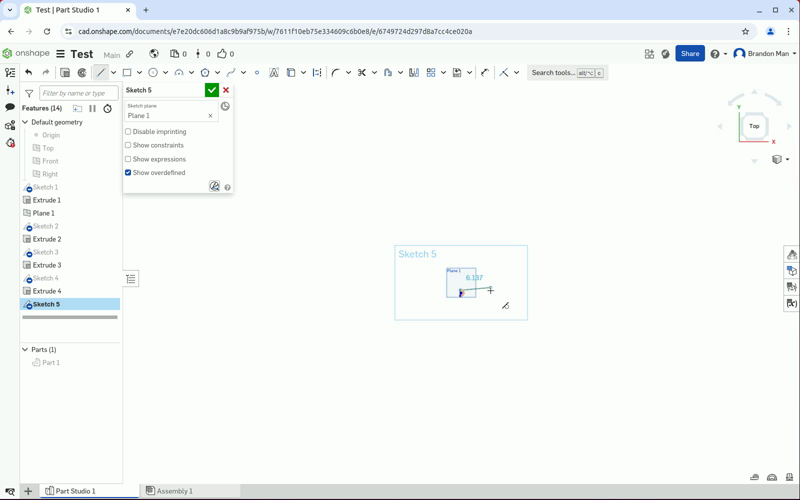
key_down(shift)
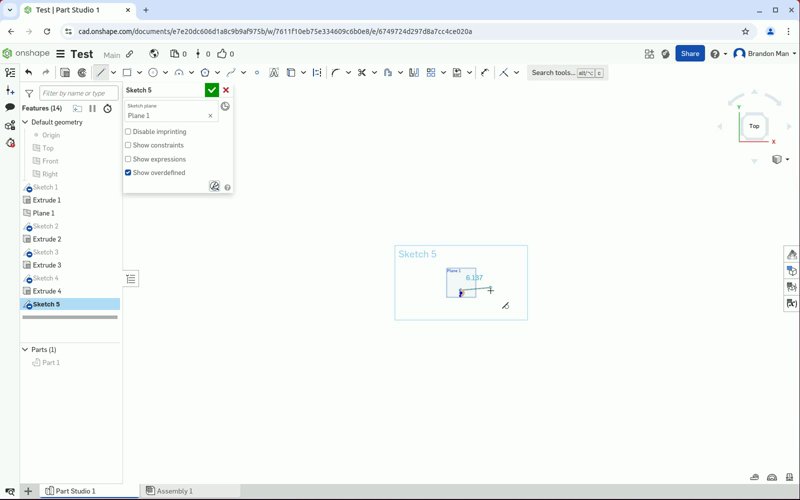
mouse_move(460, 295)
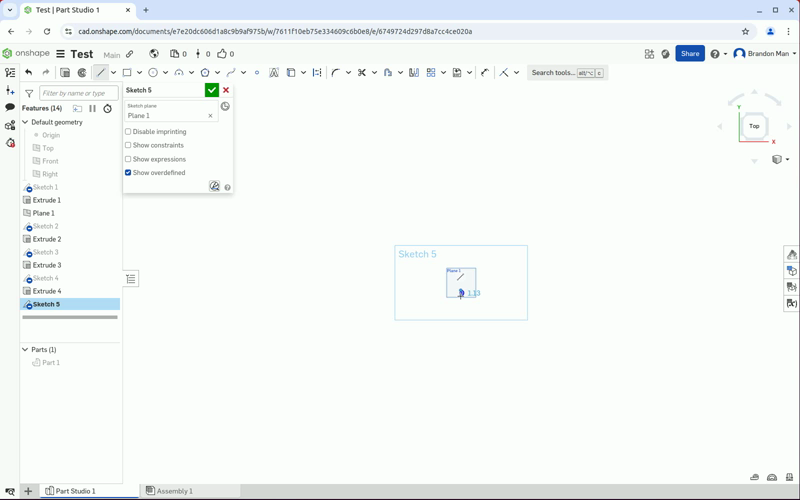
scroll(6)
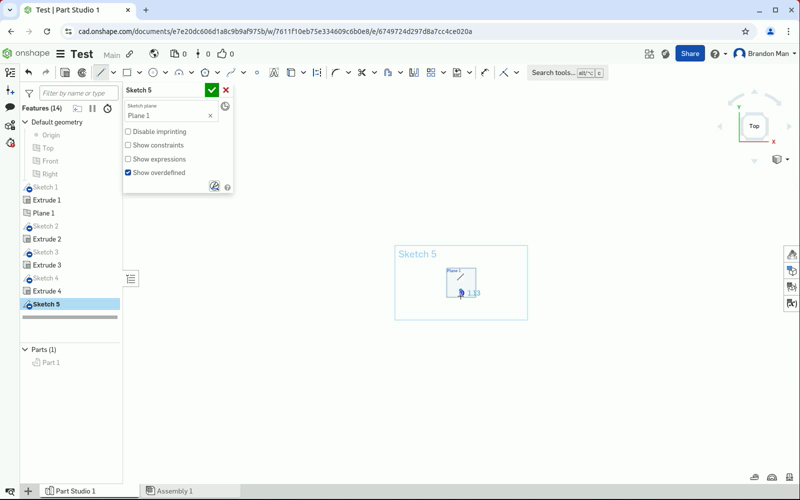
scroll(6)
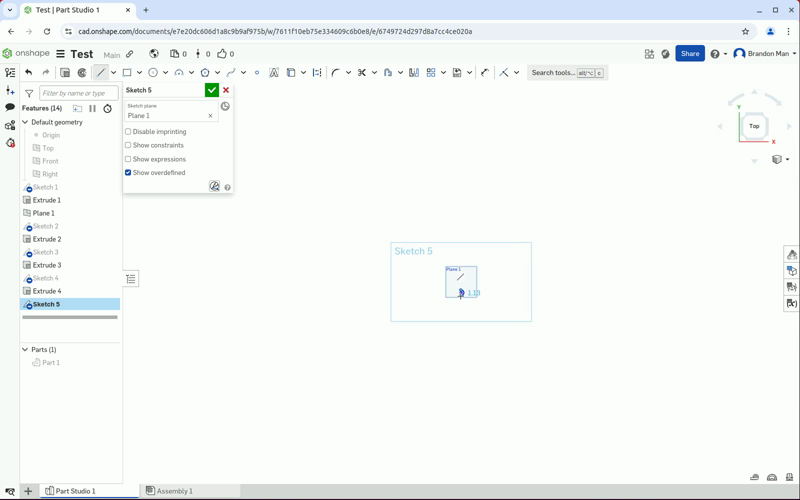
scroll(6)
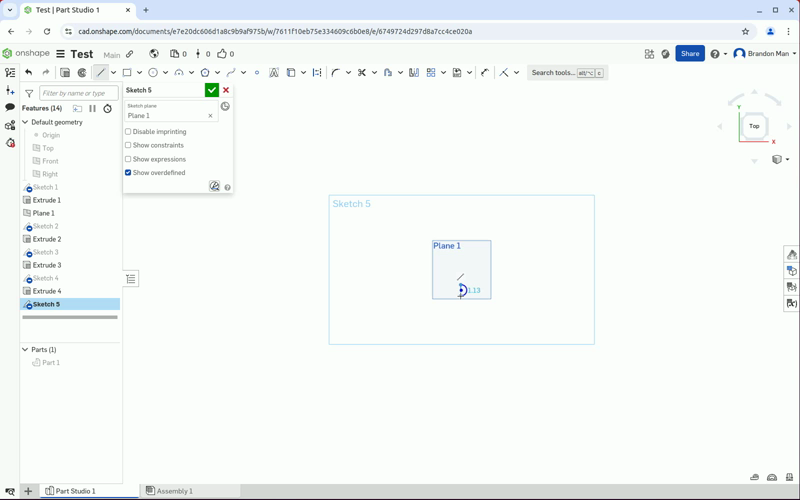
scroll(6)
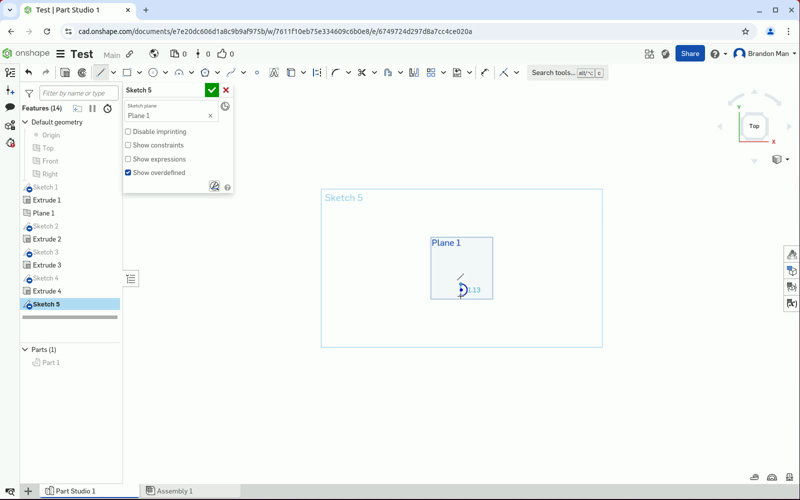
scroll(6)
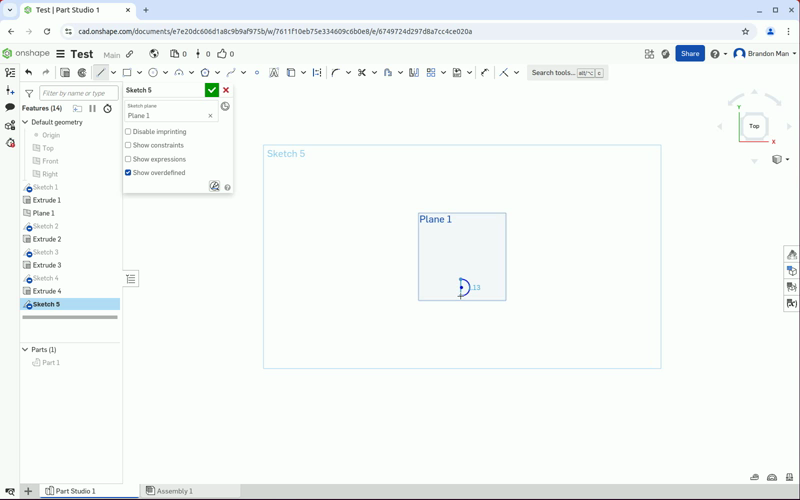
scroll(6)
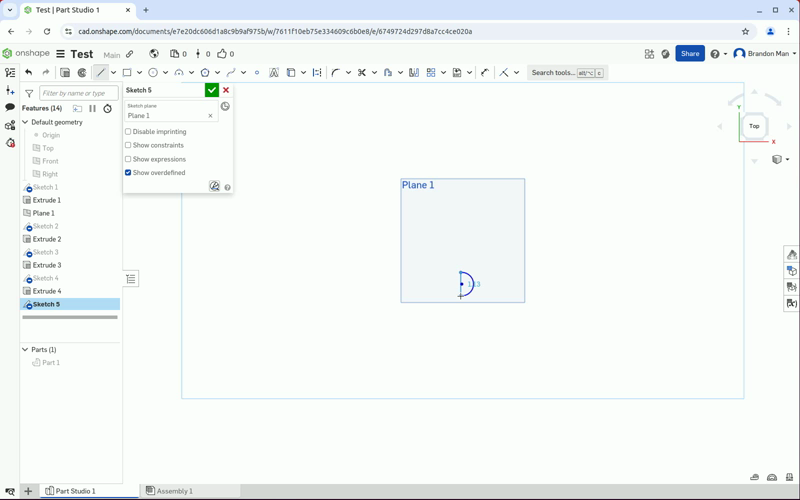
scroll(6)
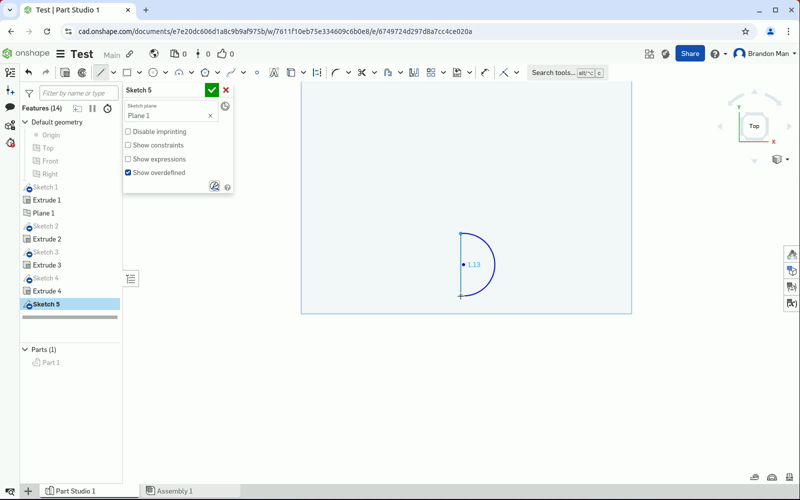
key_up(shift)
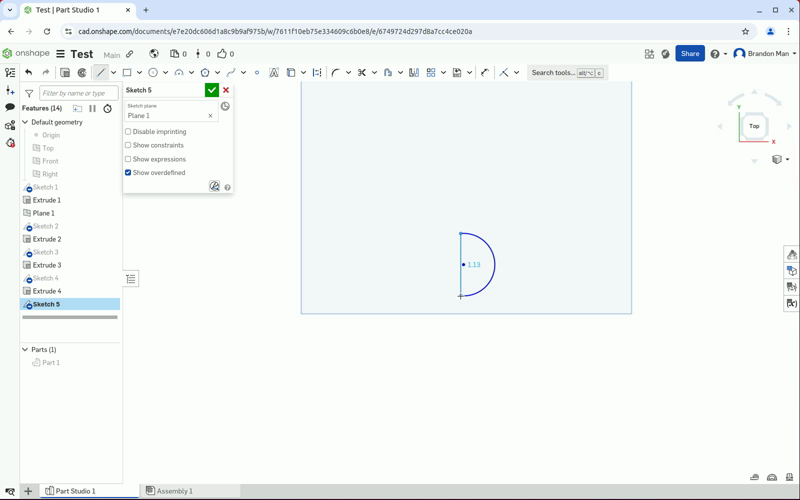
click(460, 295)
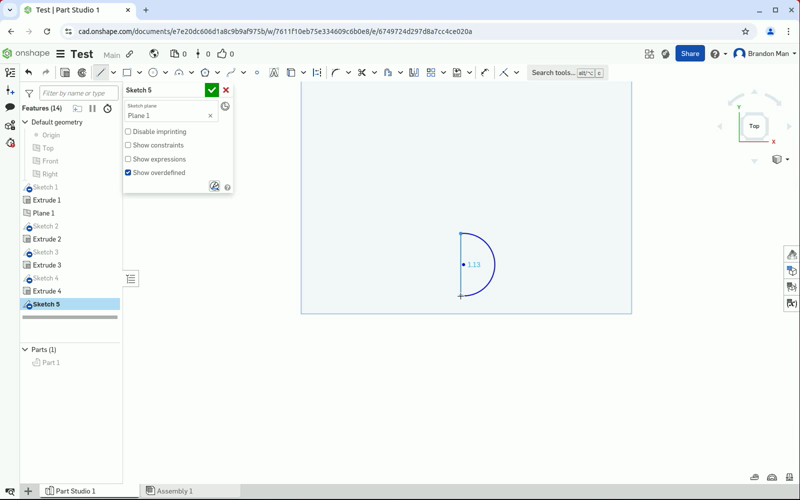
scroll(-6)
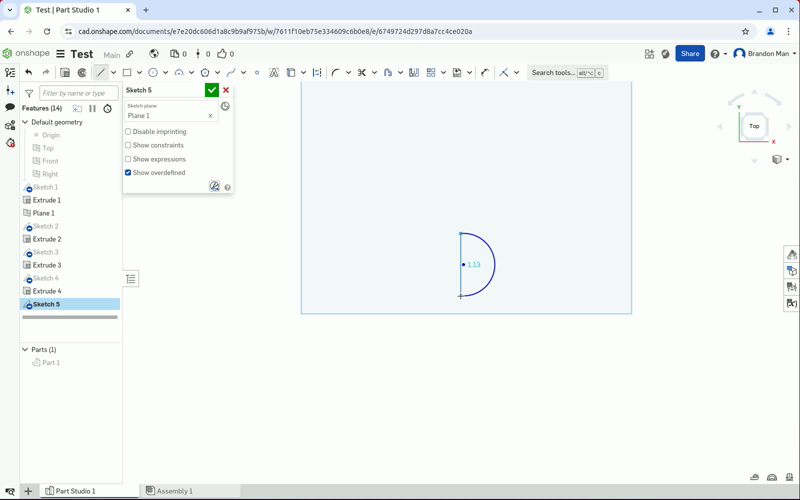
scroll(-6)
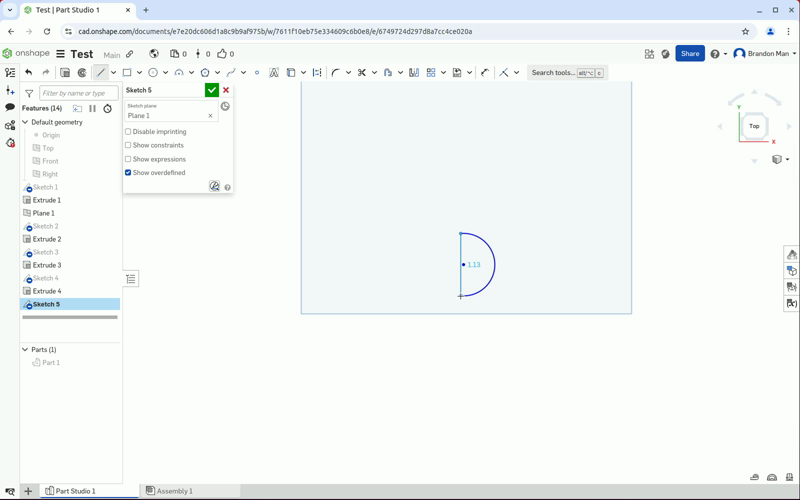
scroll(-6)
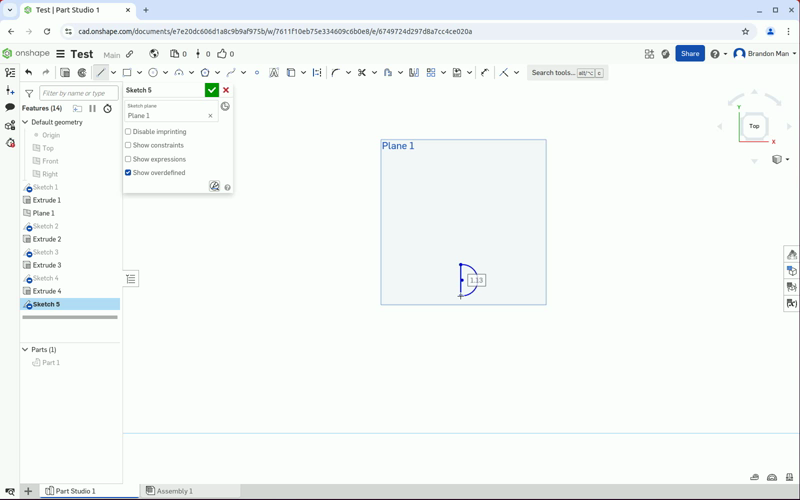
scroll(-6)
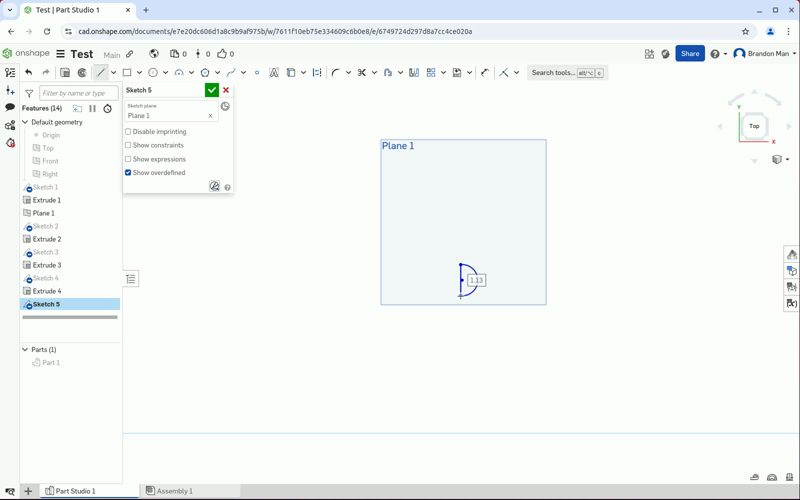
scroll(-6)
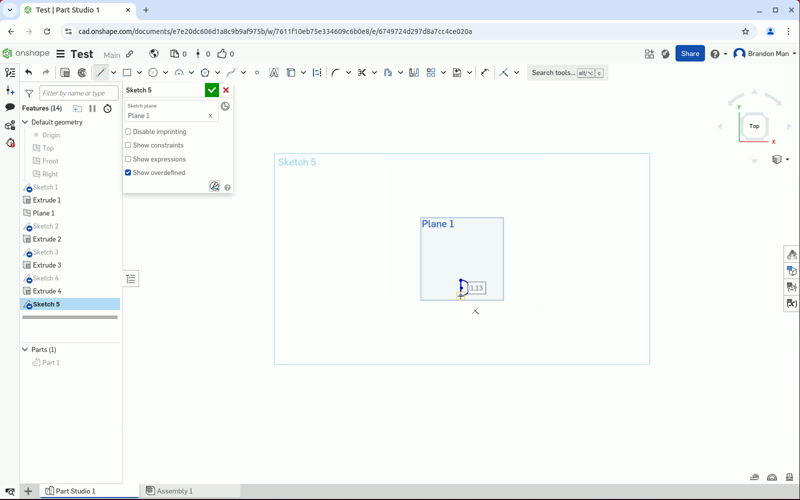
scroll(-6)
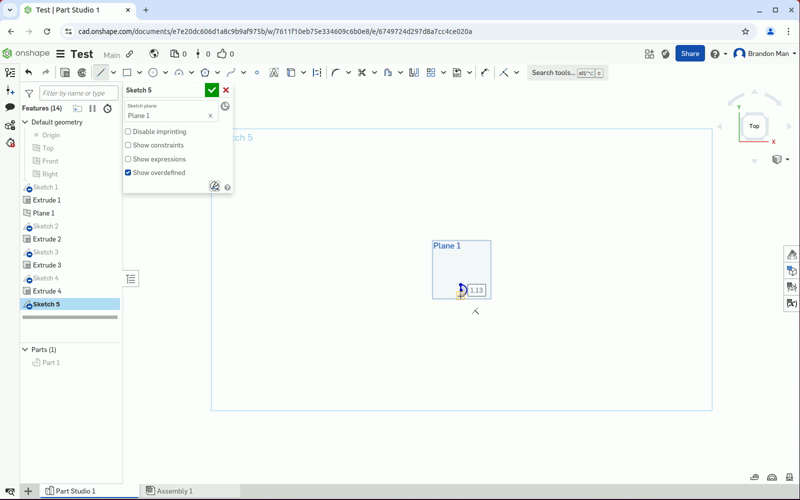
scroll(-6)
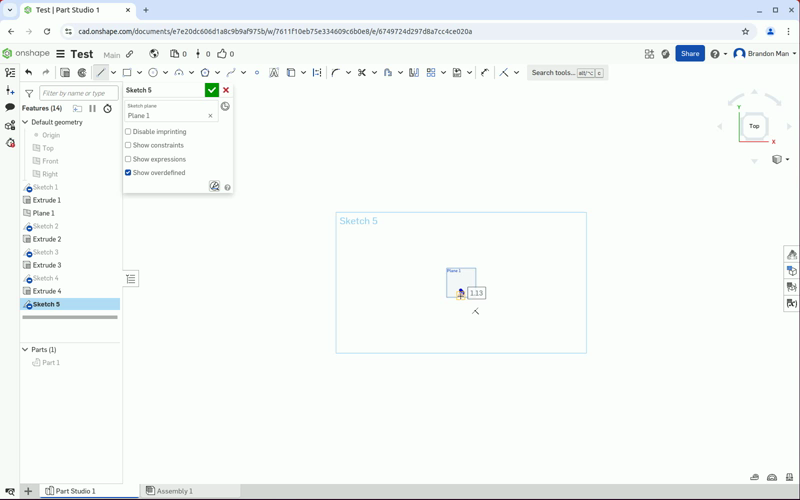
key(esc)
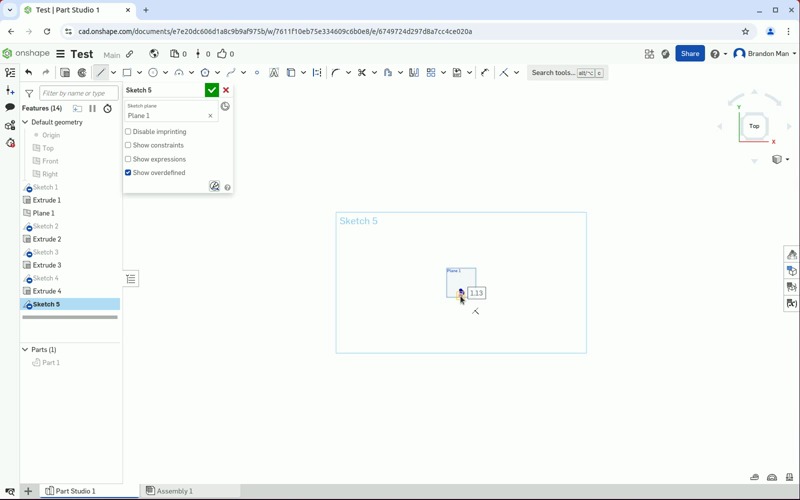
mouse_move(462, 295)
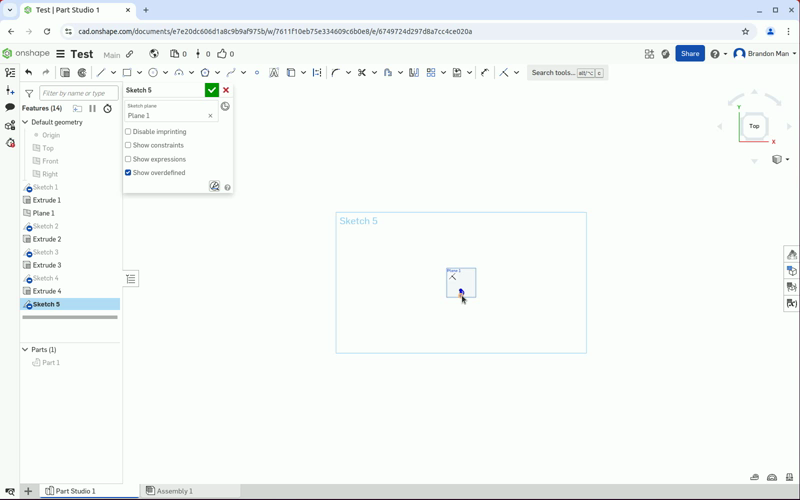
scroll(6)
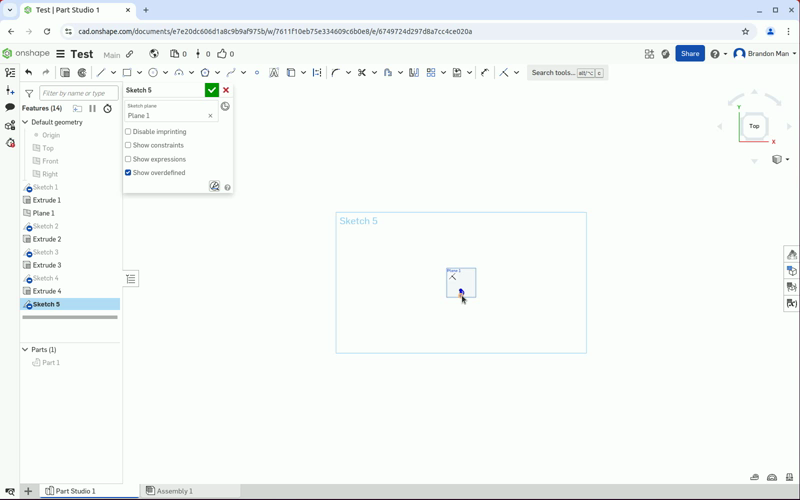
scroll(6)
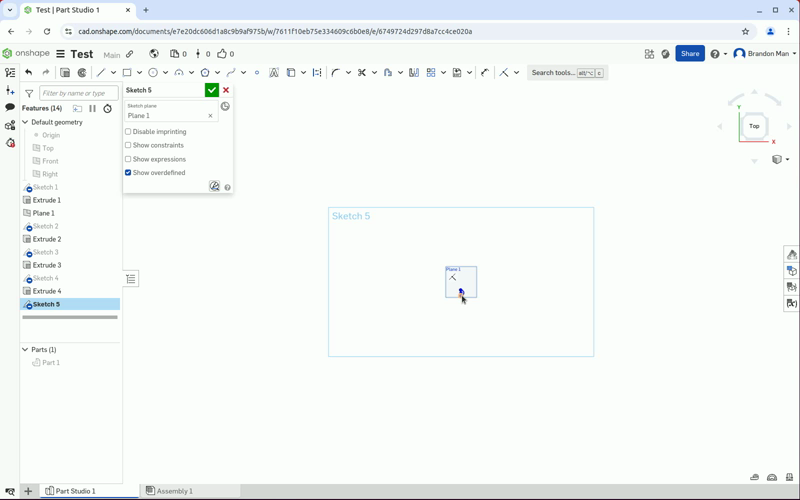
scroll(6)
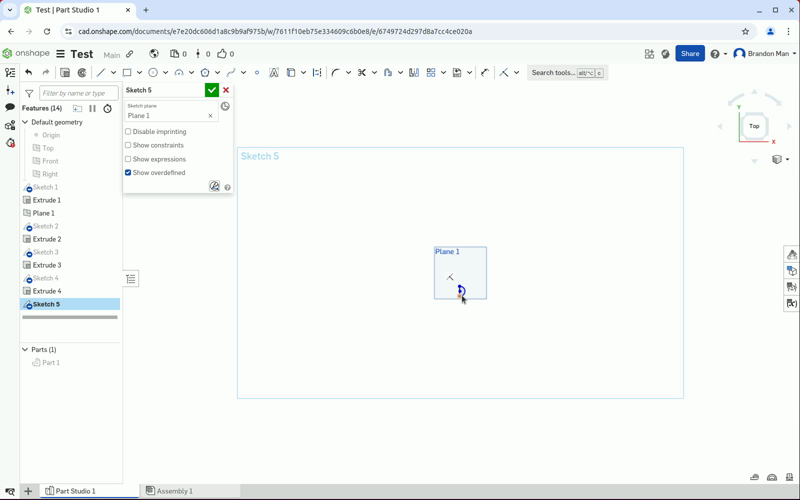
scroll(6)
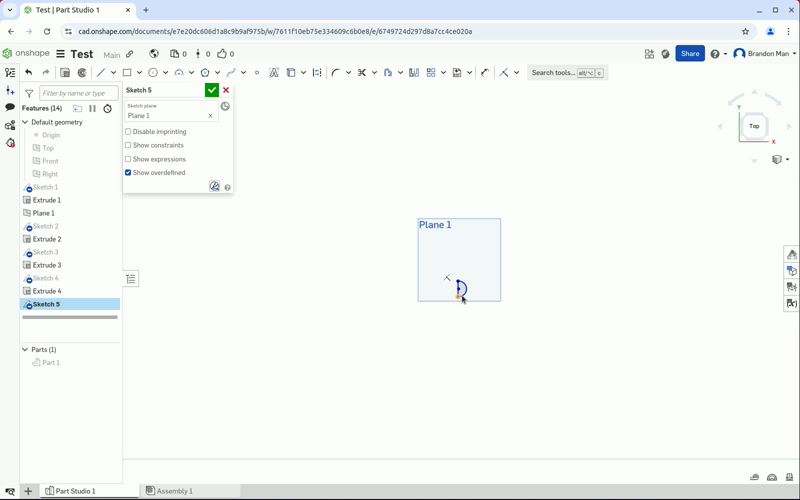
scroll(6)
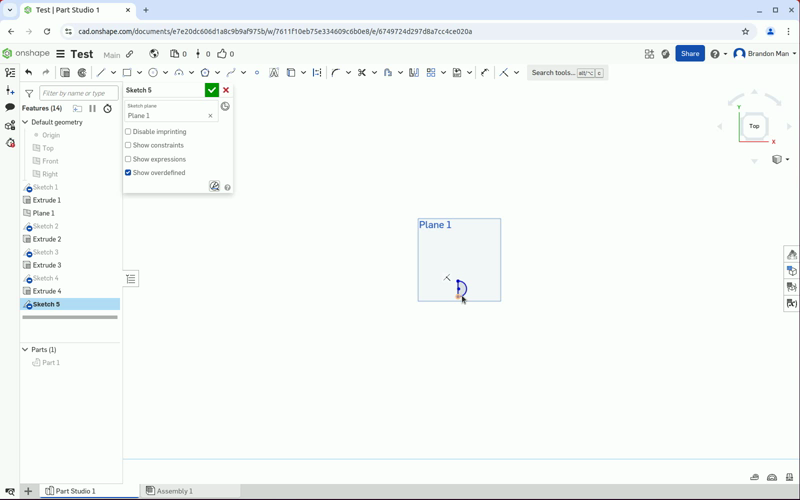
scroll(6)
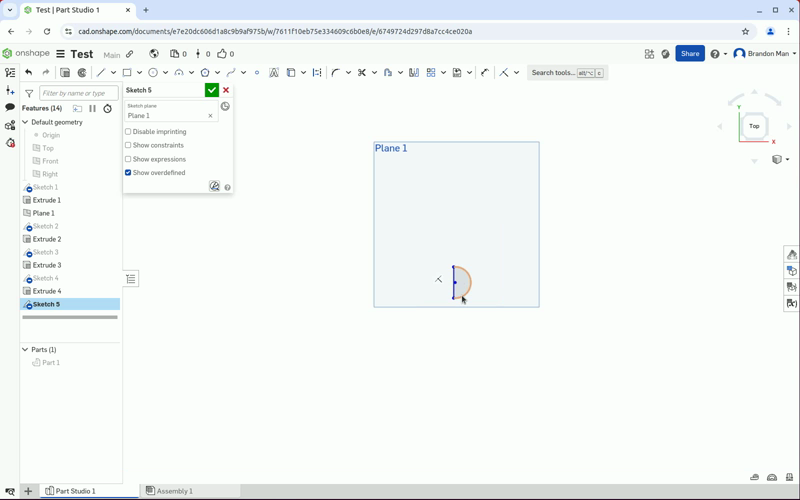
scroll(6)
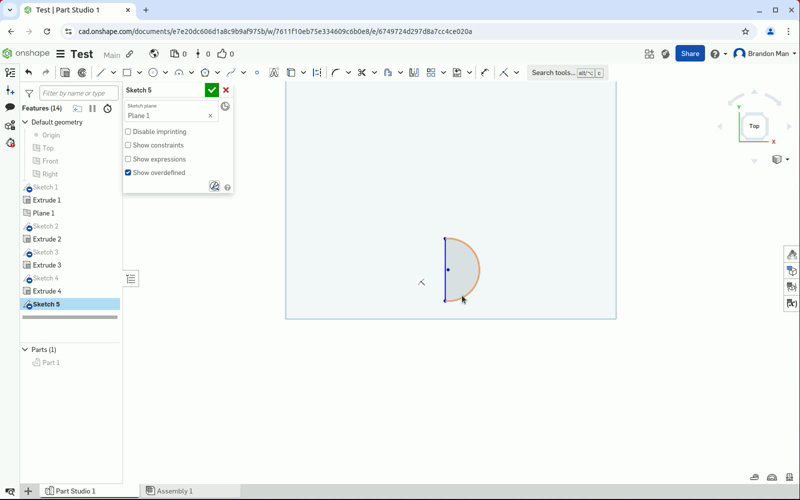
click(462, 295)
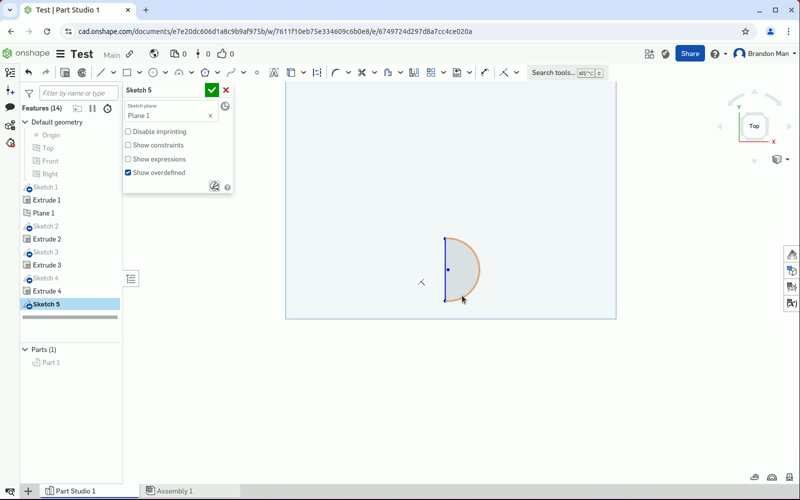
scroll(-6)
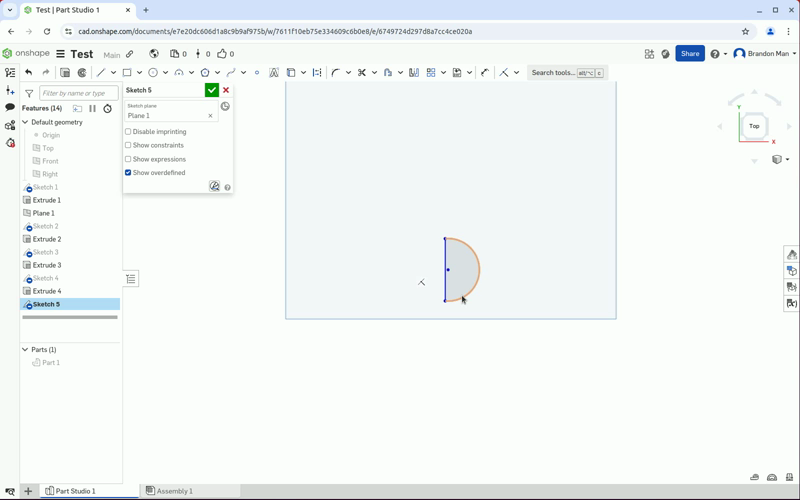
scroll(-6)
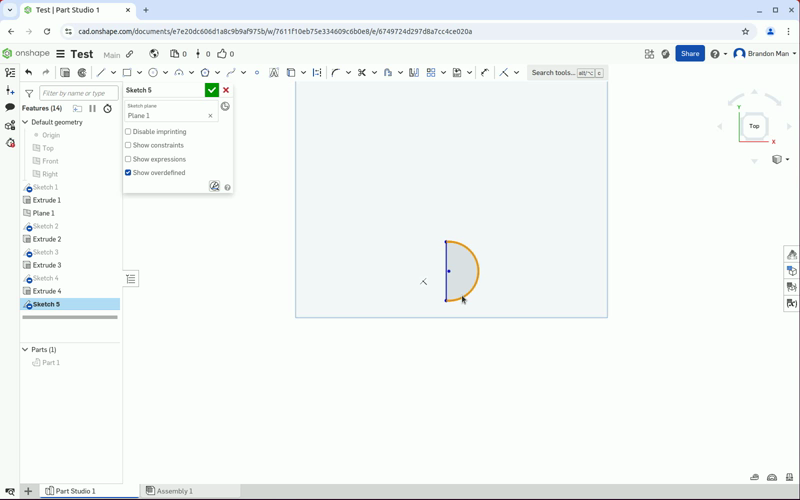
scroll(-6)
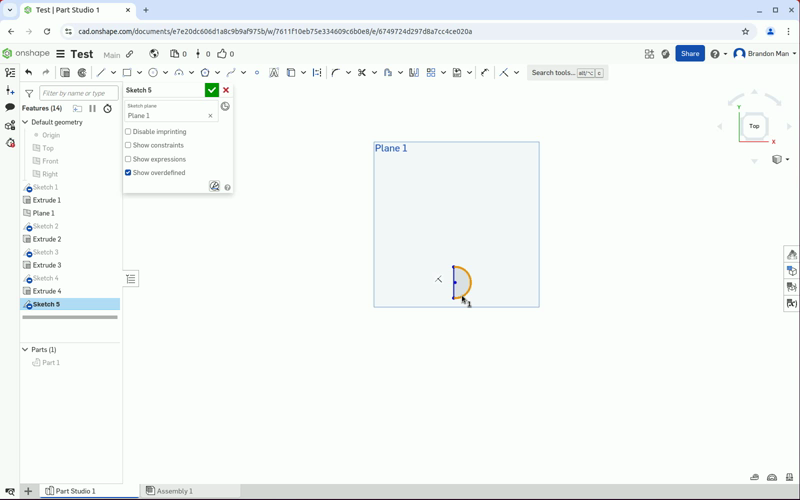
scroll(-6)
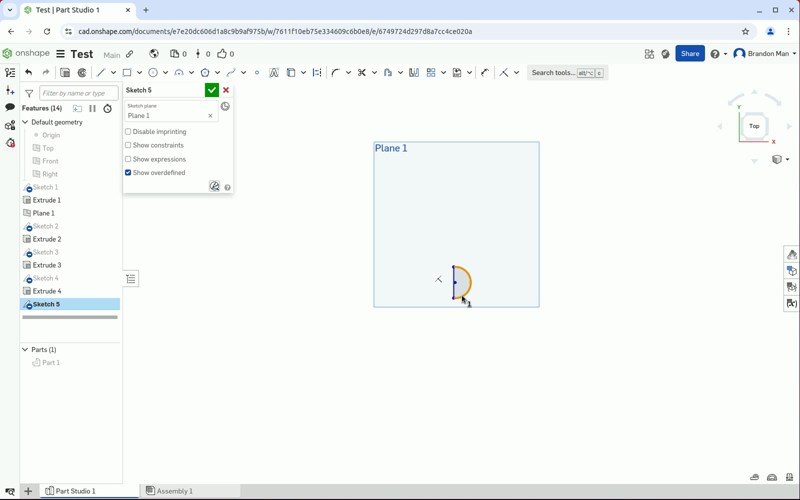
scroll(-6)
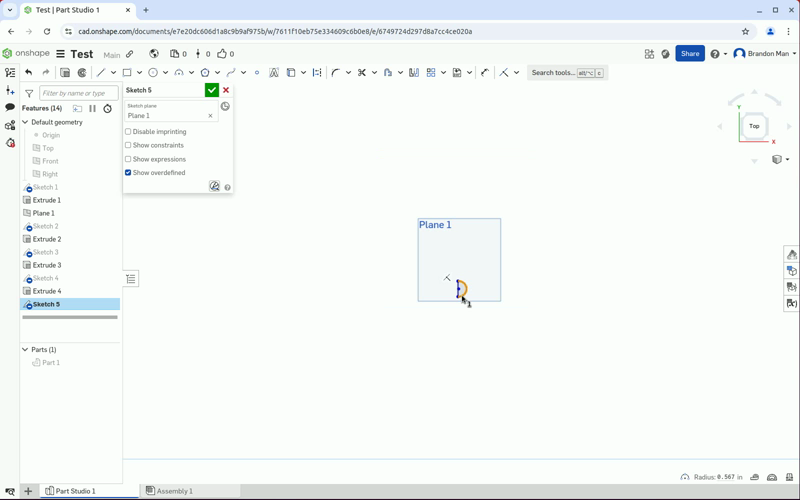
scroll(-6)
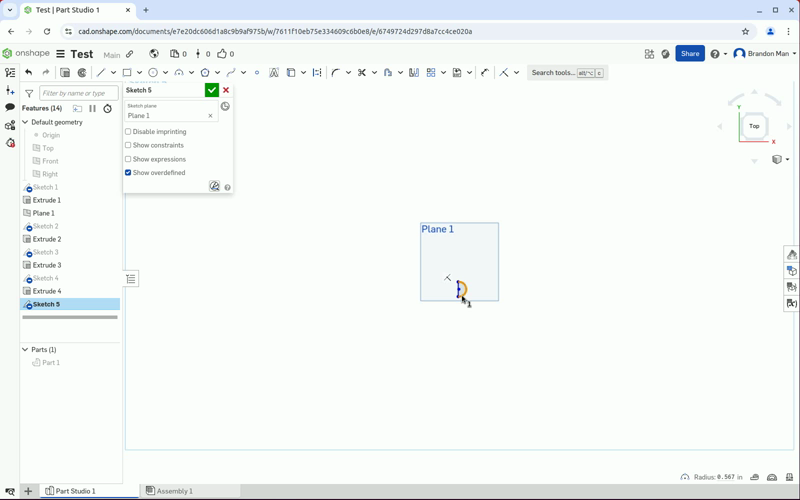
scroll(-6)
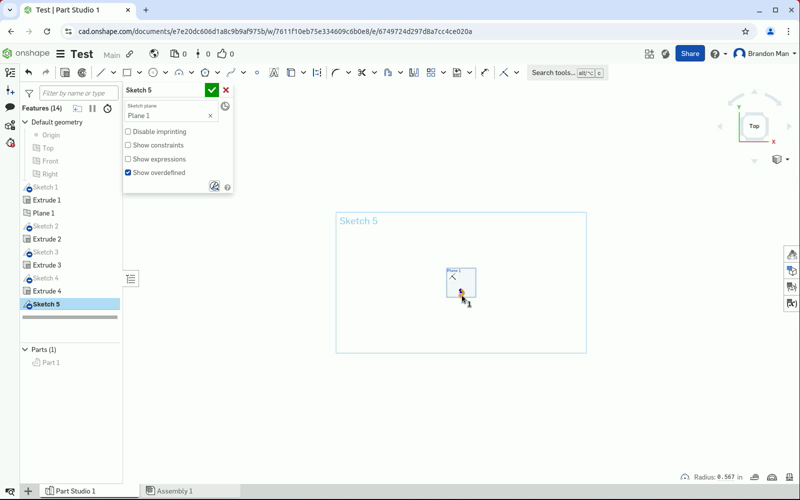
mouse_move(73, 352)
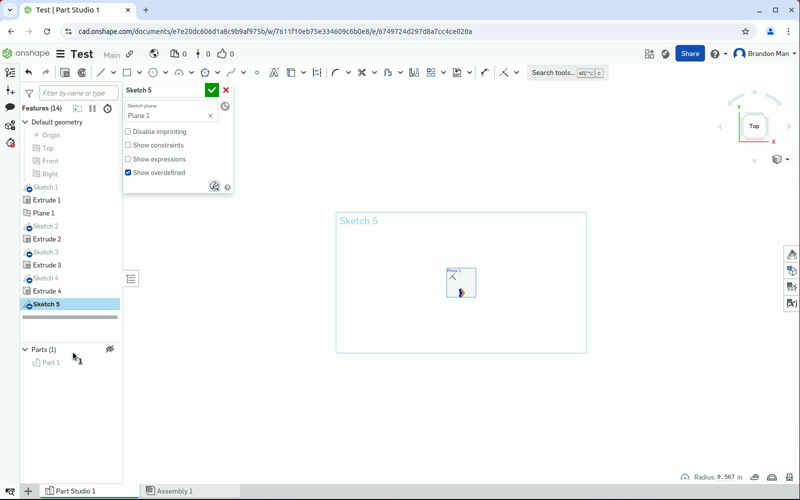
key(shift+y)
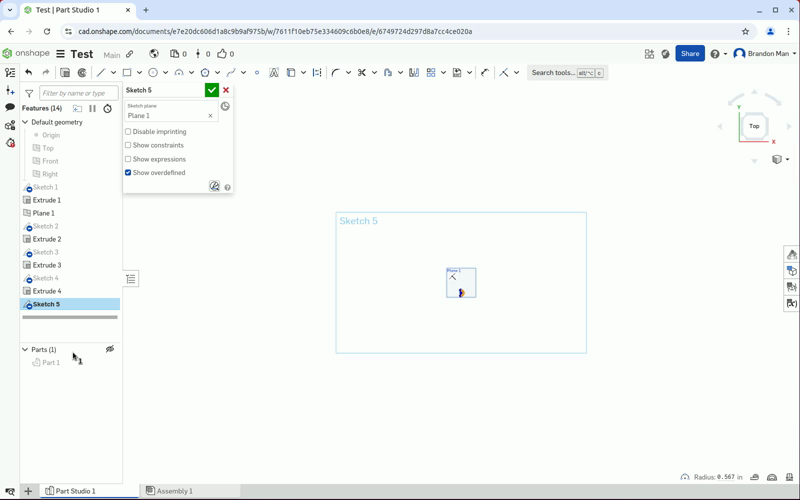
key(shift+e)
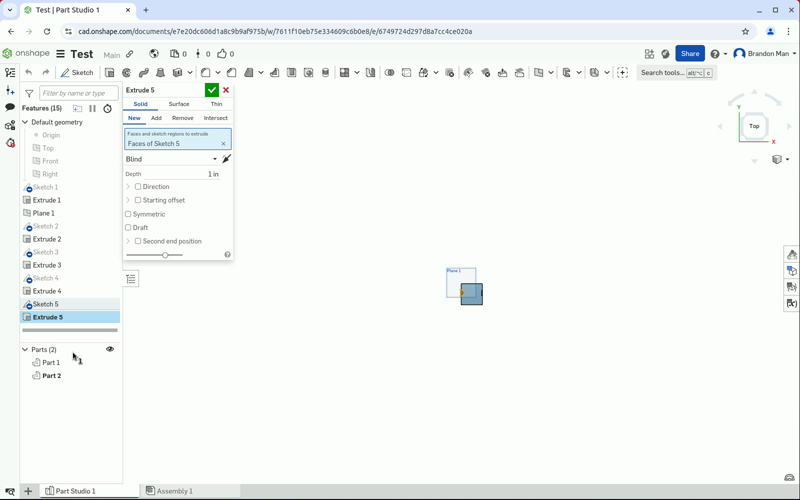
mouse_move(143, 106)
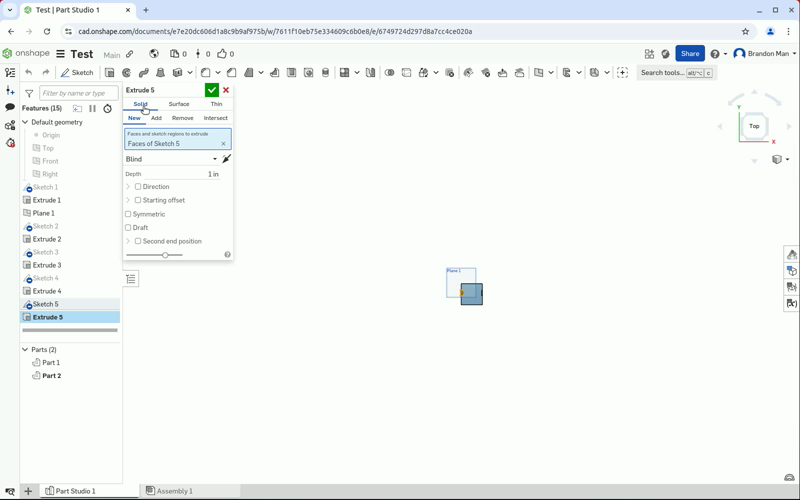
click(143, 106)
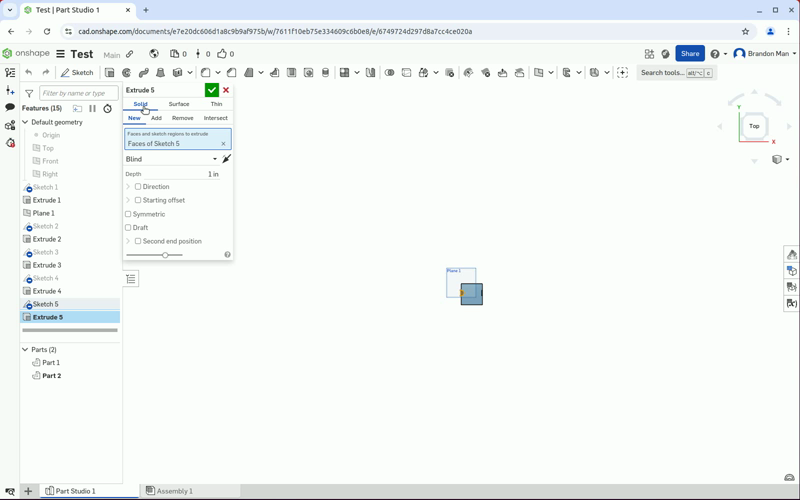
mouse_move(186, 120)
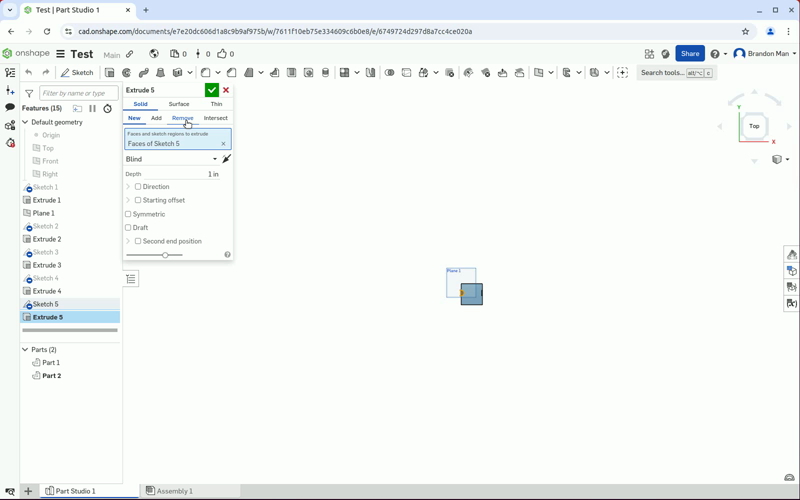
click(186, 120)
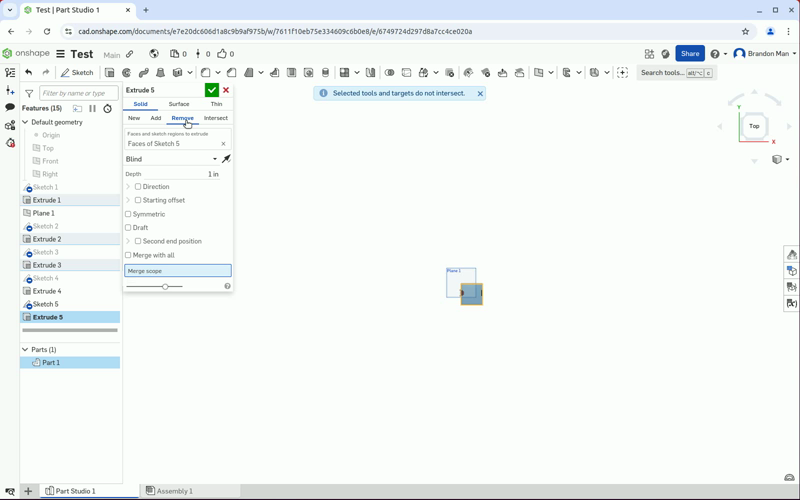
key(tab, 4)
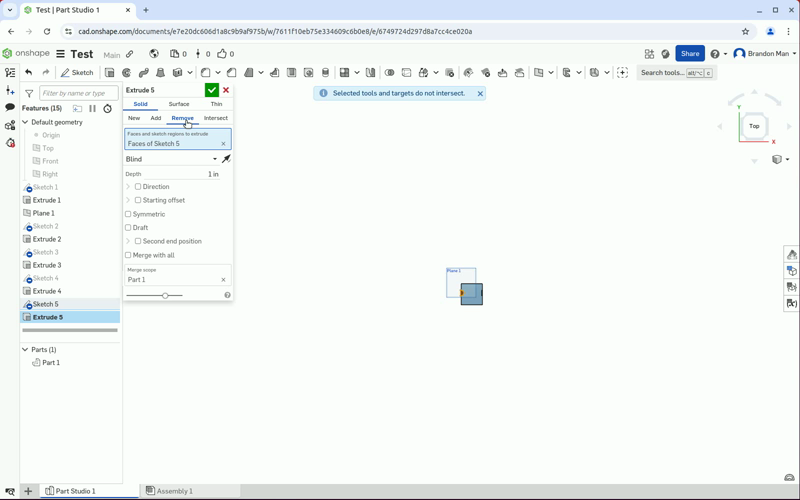
text(28.645)
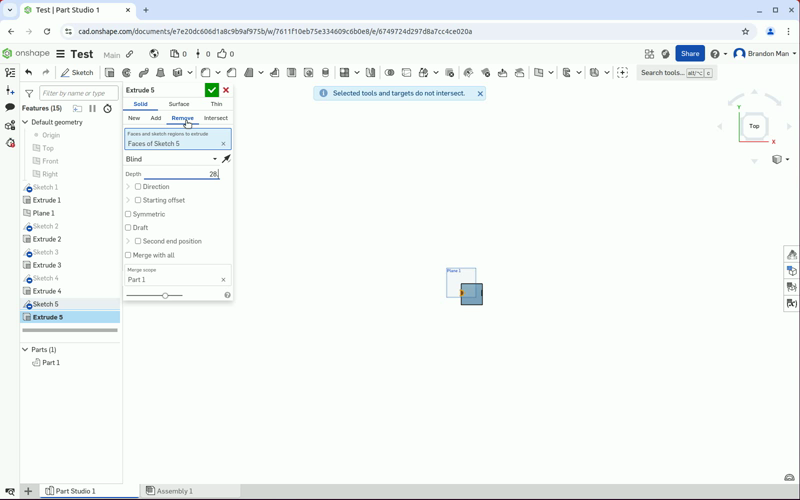
key(tab, 6)
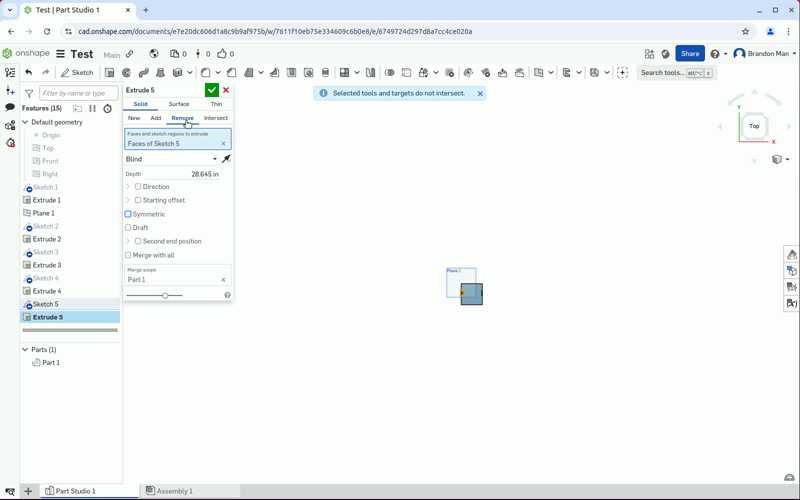
key(space)
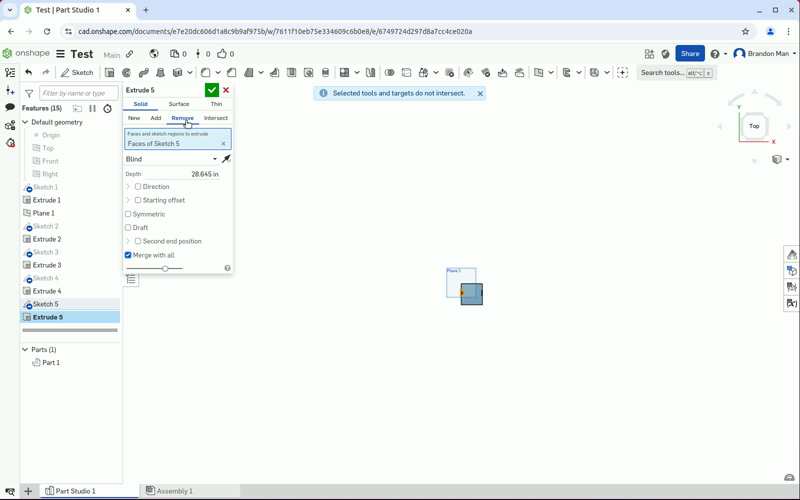
key(enter)
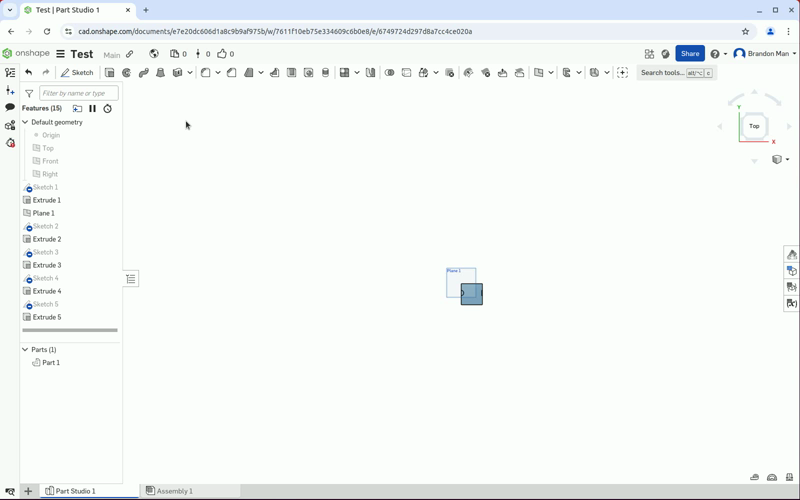
key(shift+h)
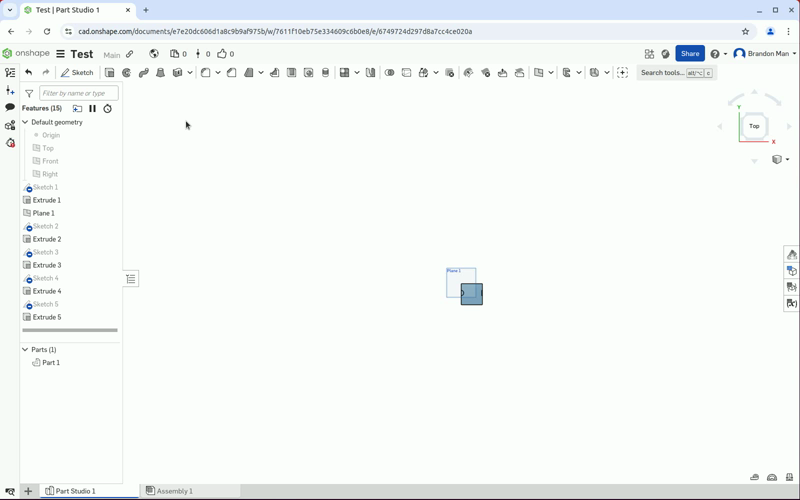
key(shift+h)
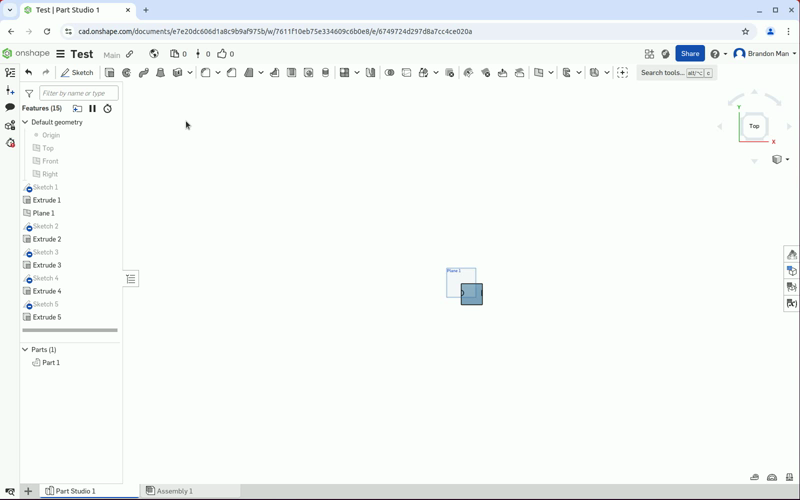
key(shift+7)
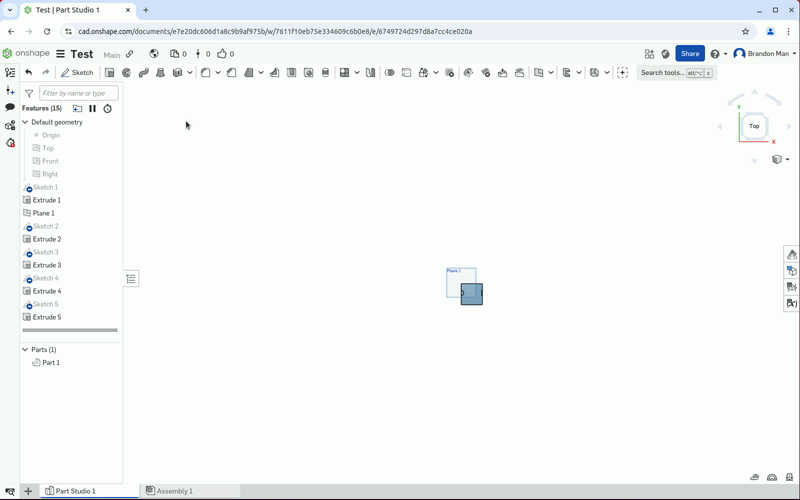
key(up, 3)
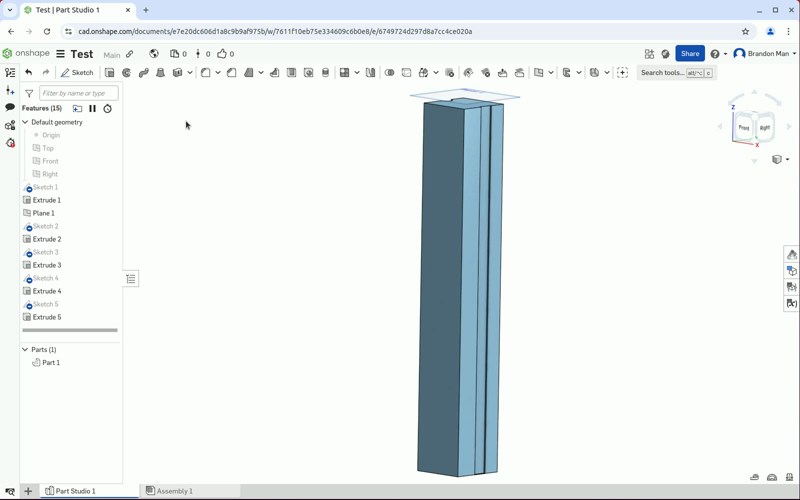
key(left, 3)
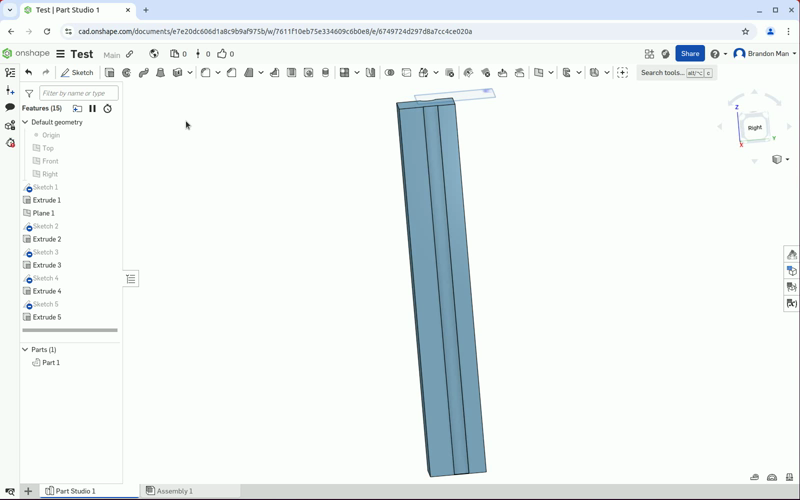
key(right, 3)
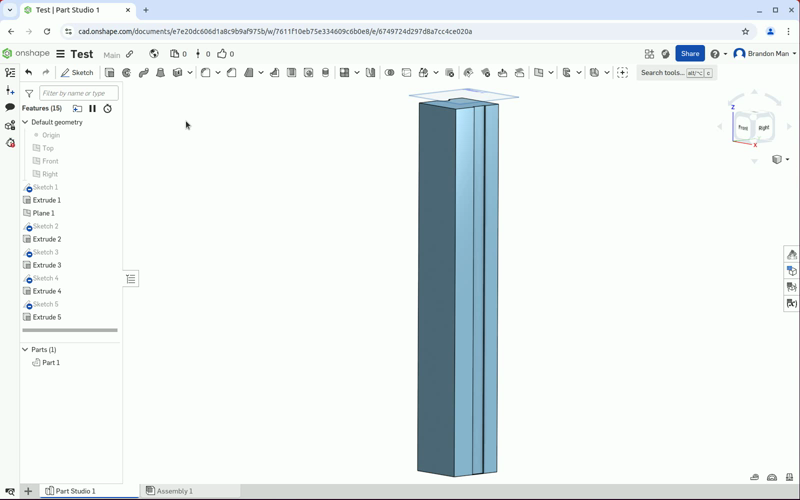
key(down, 3)
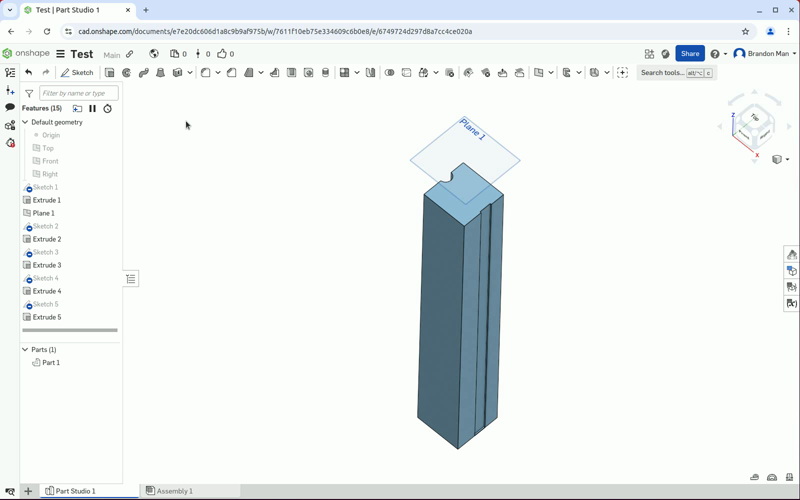
mouse_move(73, 189)
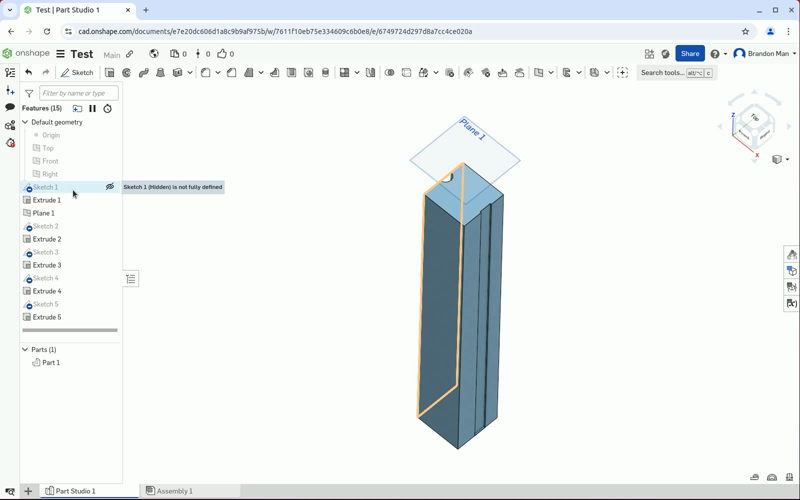
click(73, 189)